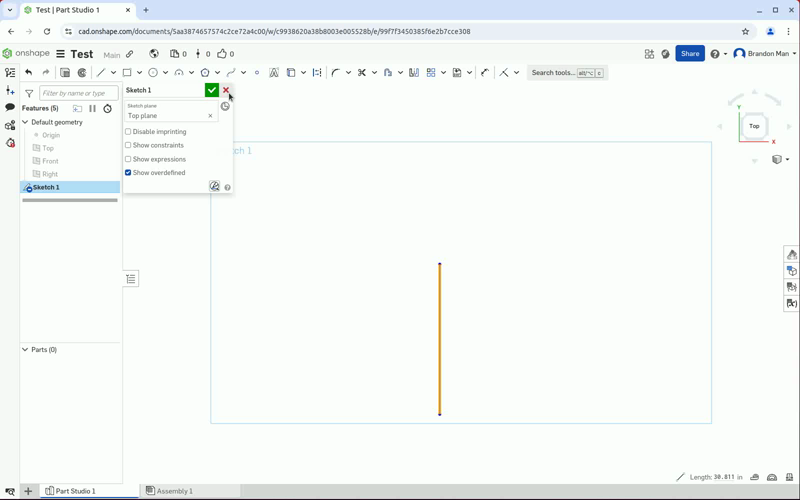
key(shift+h)
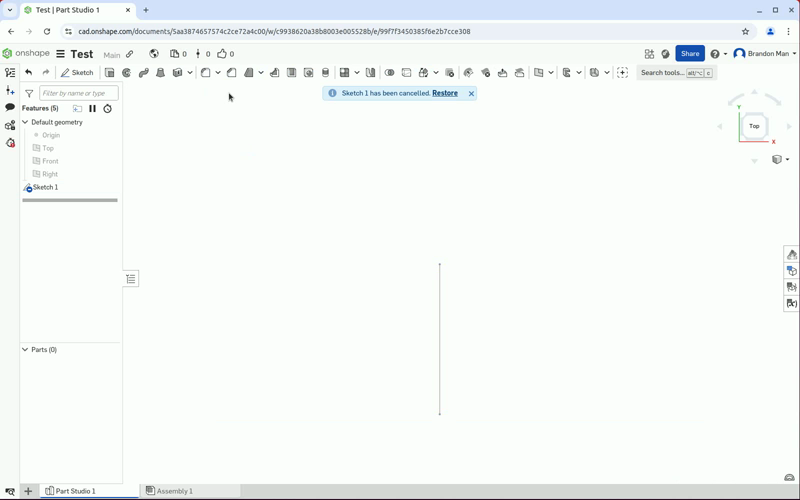
key(shift+s)
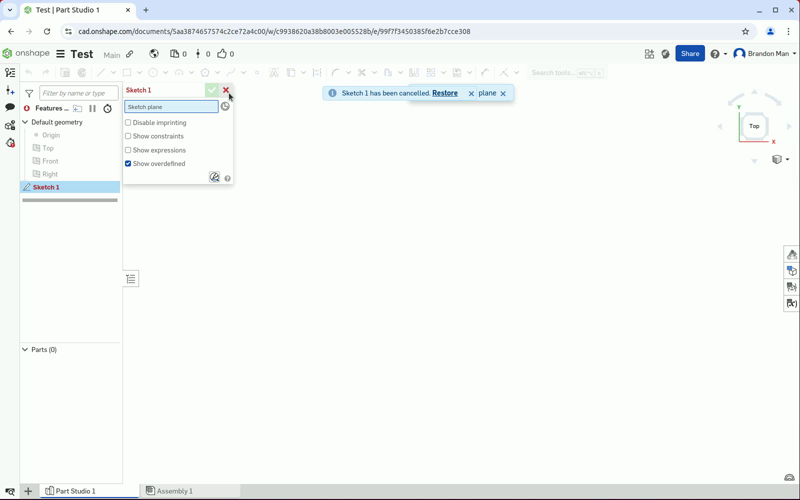
mouse_move(73, 150)
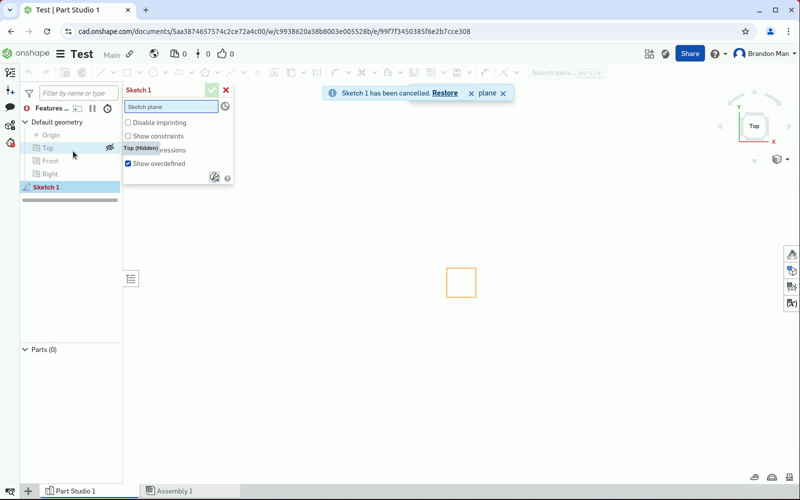
click(73, 150)
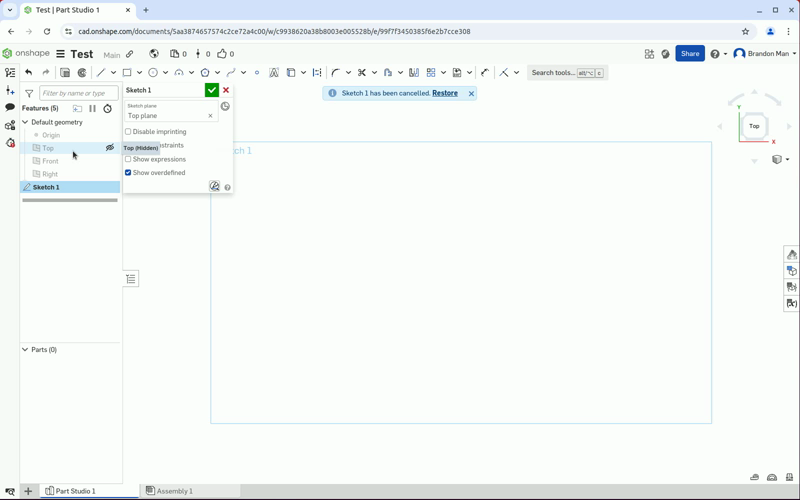
mouse_move(73, 352)
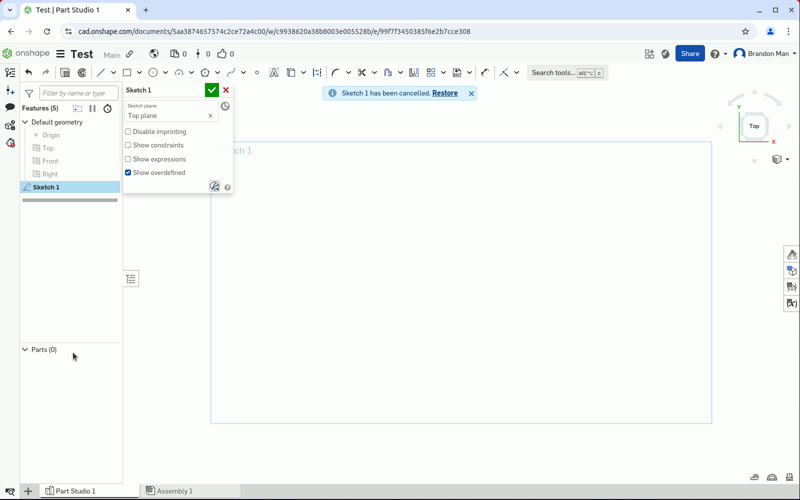
key(y)
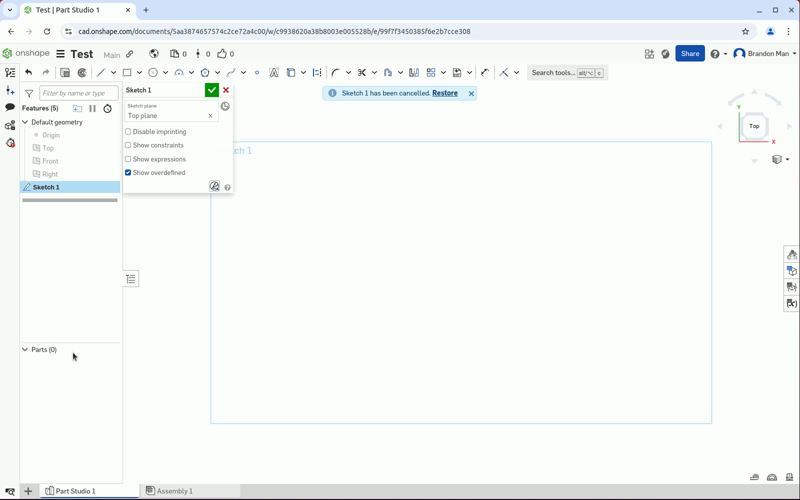
key(l)
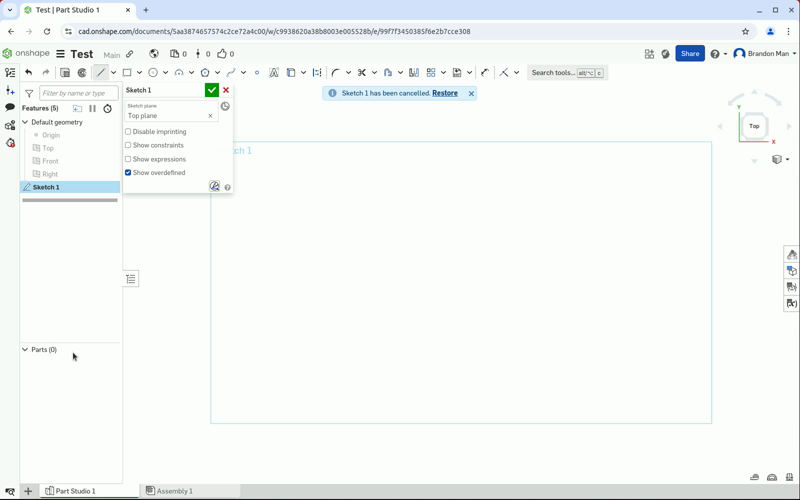
key_down(shift)
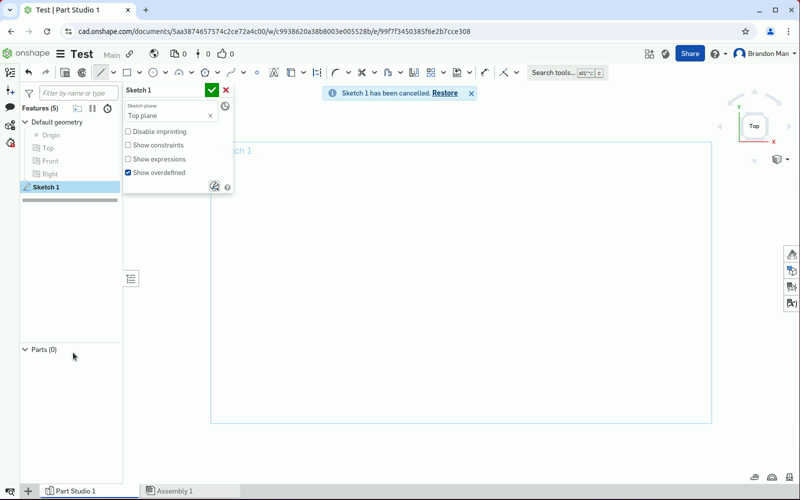
mouse_move(460, 395)
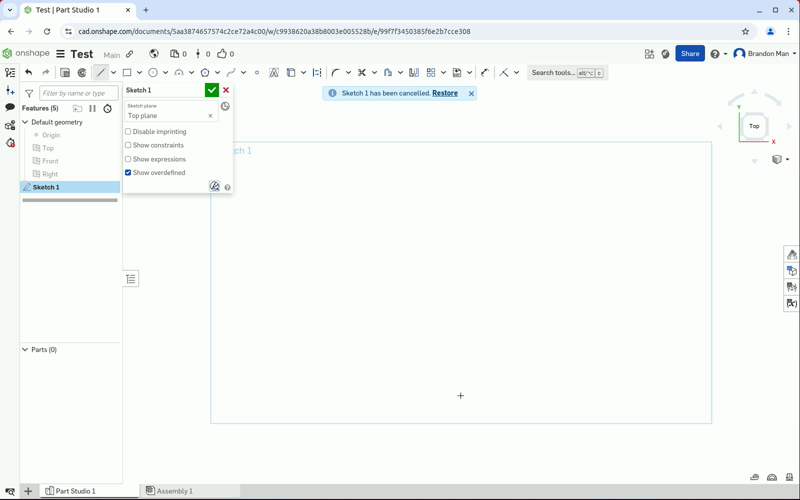
click(460, 395)
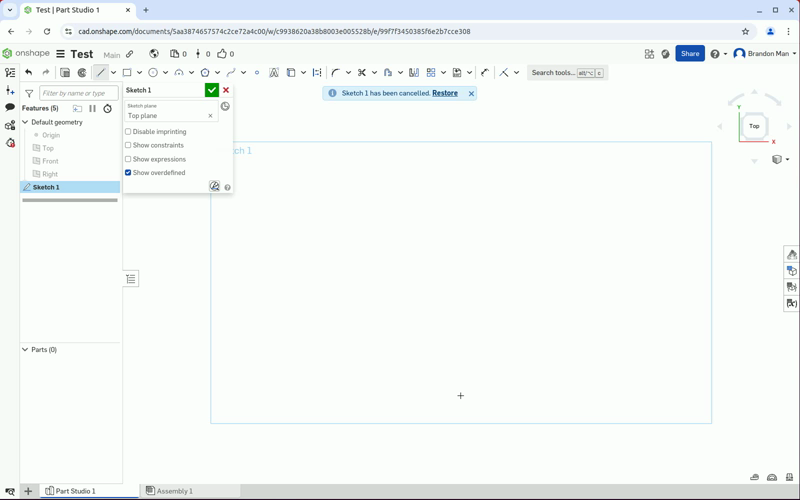
key_up(shift)
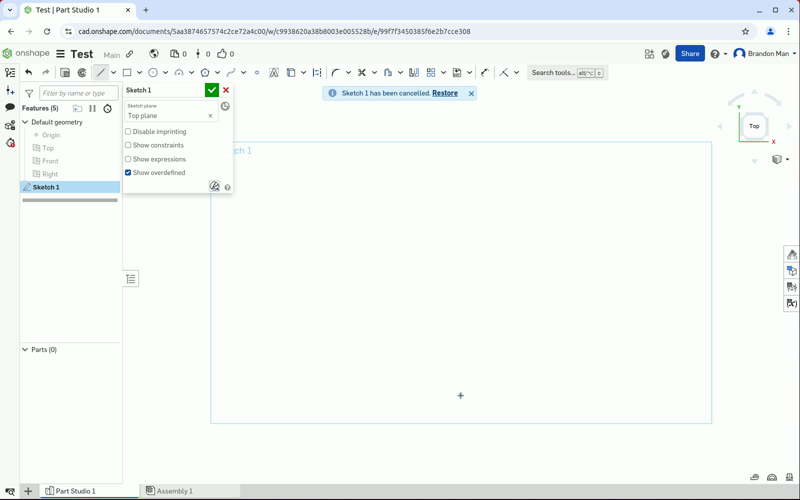
key_down(shift)
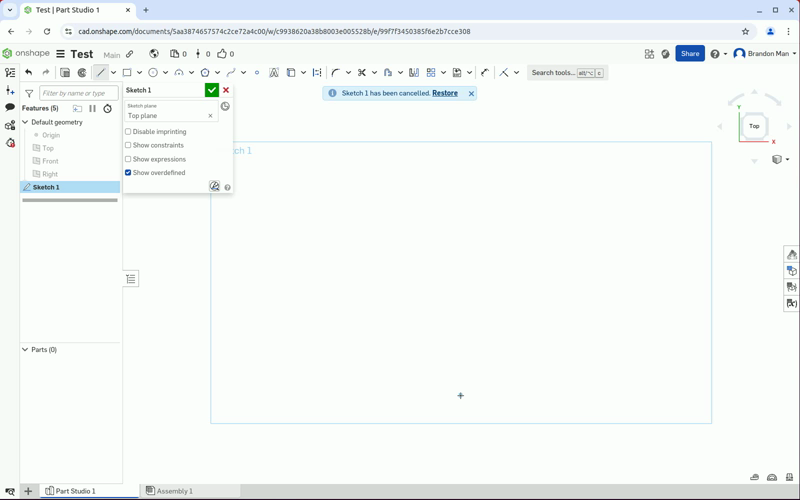
mouse_move(553, 395)
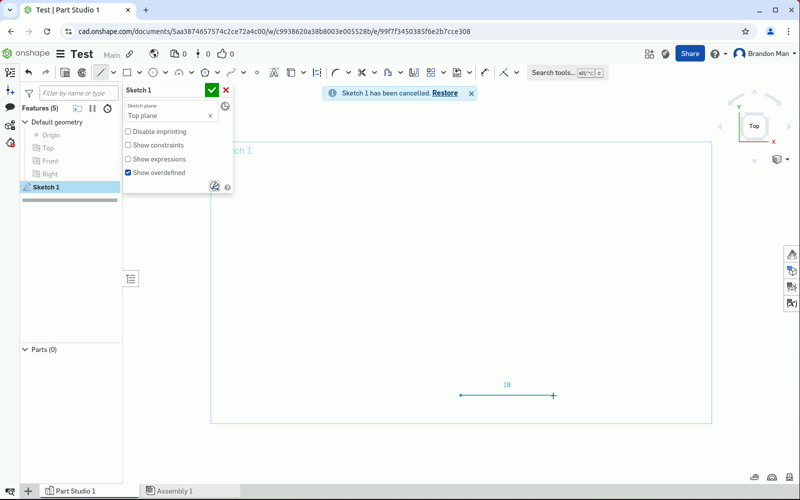
click(553, 395)
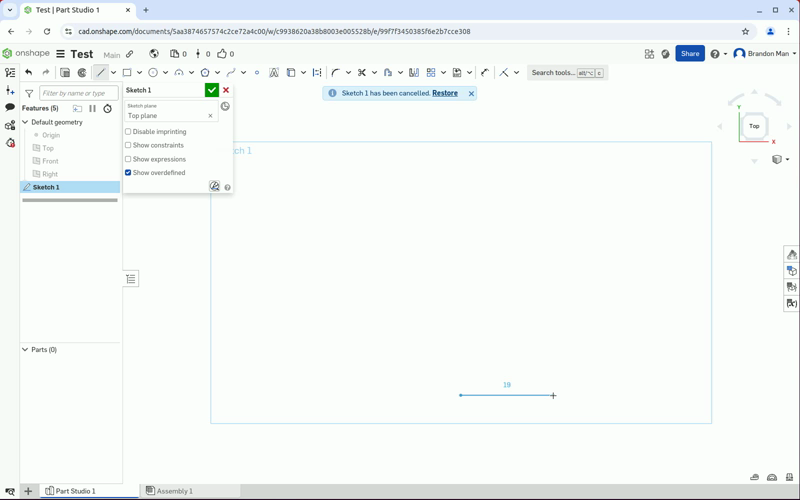
key_up(shift)
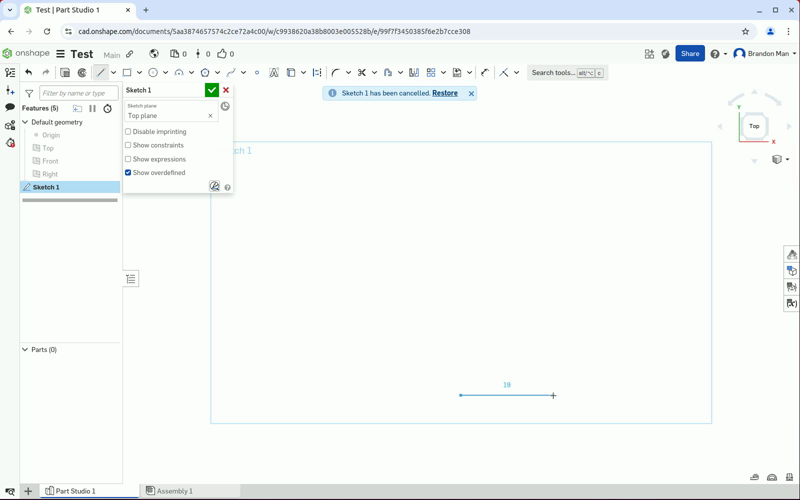
key_down(shift)
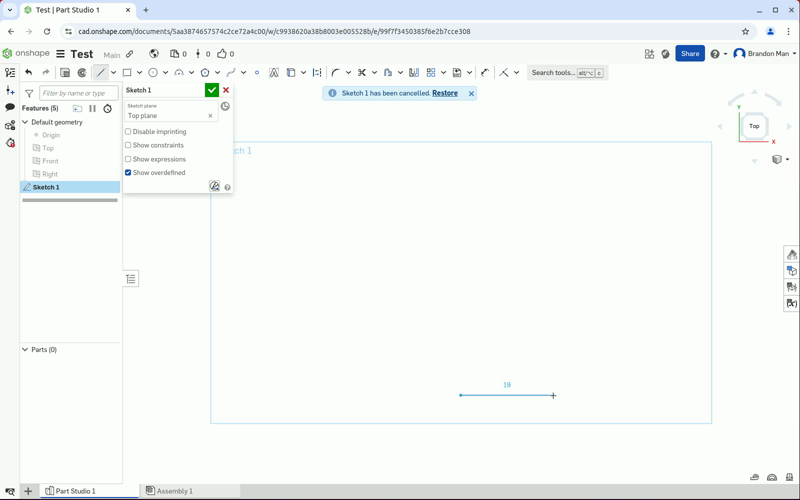
mouse_move(553, 282)
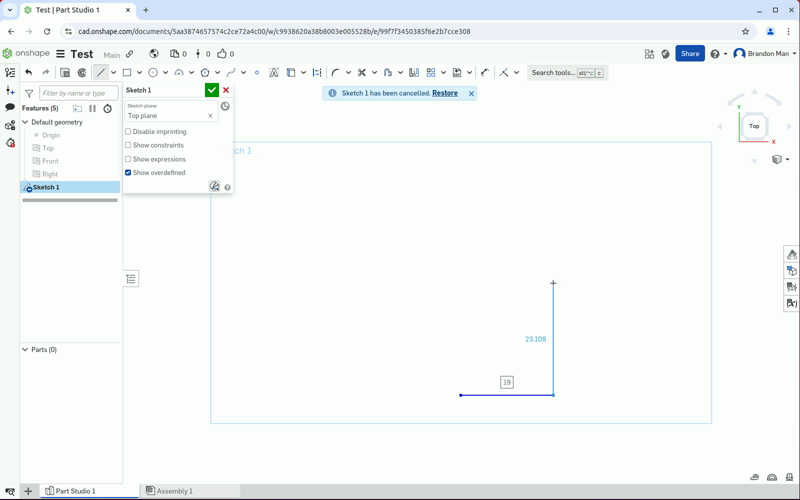
click(553, 282)
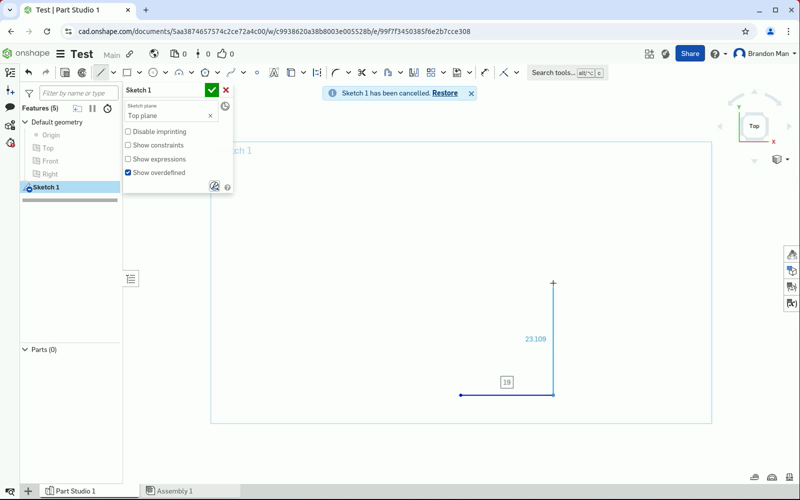
key_up(shift)
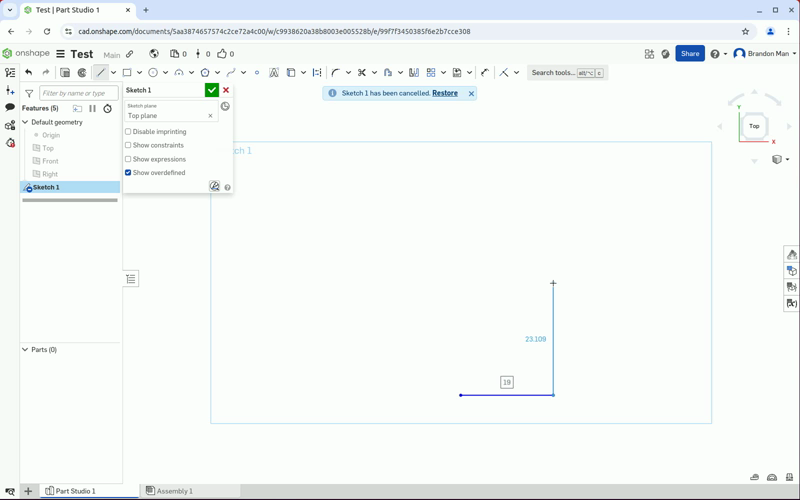
key_down(shift)
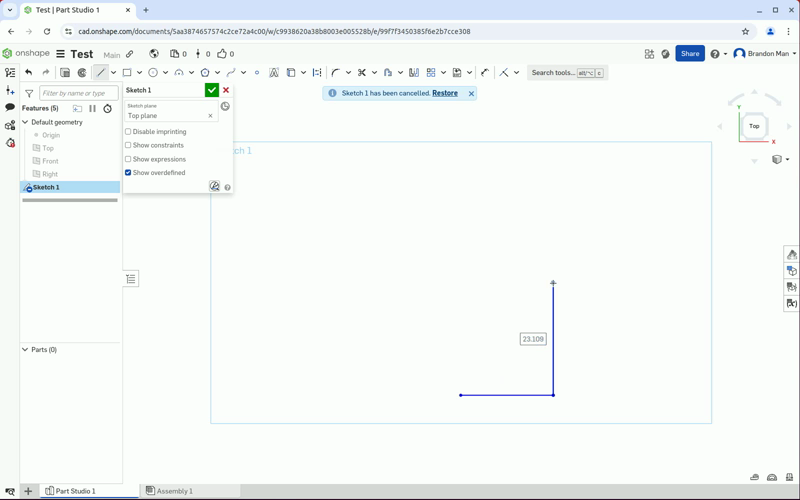
mouse_move(460, 282)
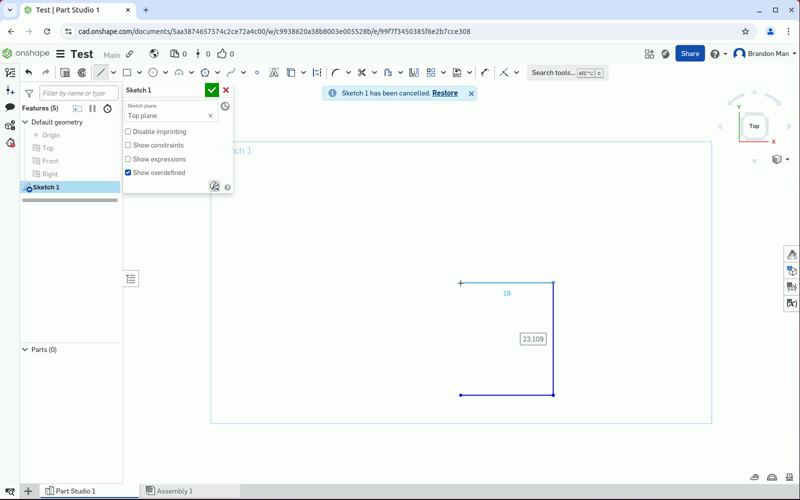
click(460, 282)
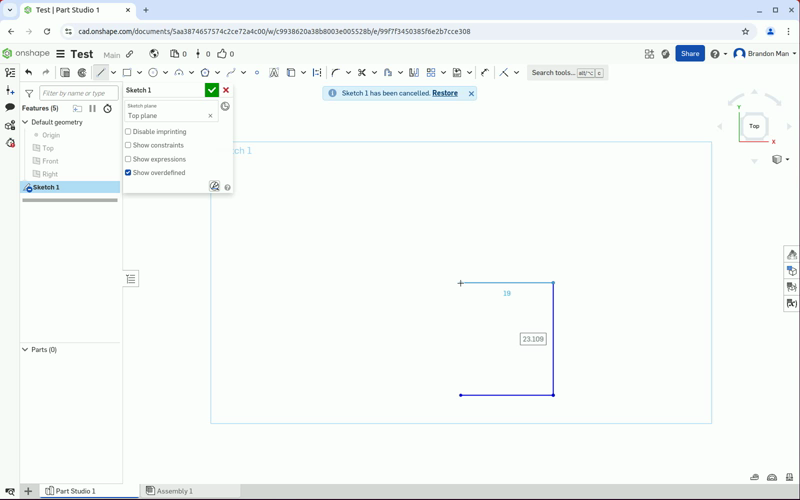
key_up(shift)
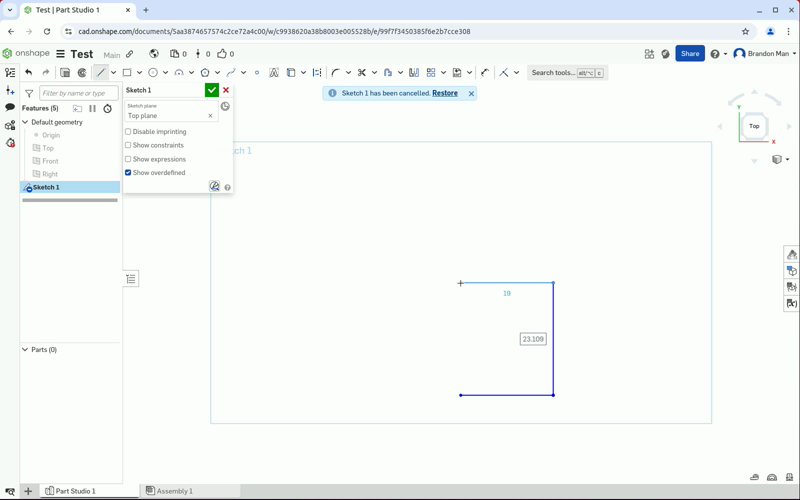
key_down(shift)
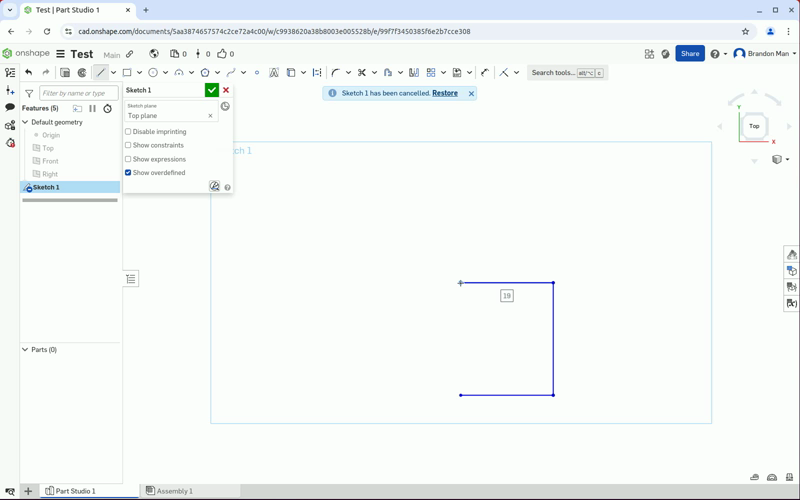
mouse_move(490, 282)
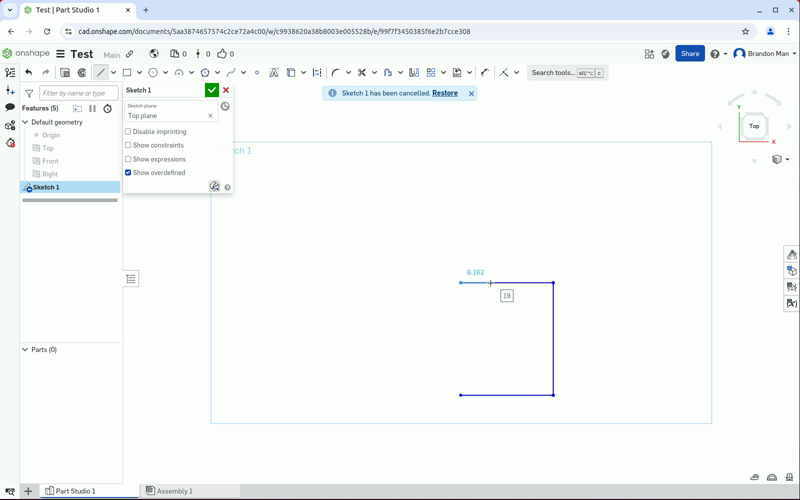
mouse_move(460, 290)
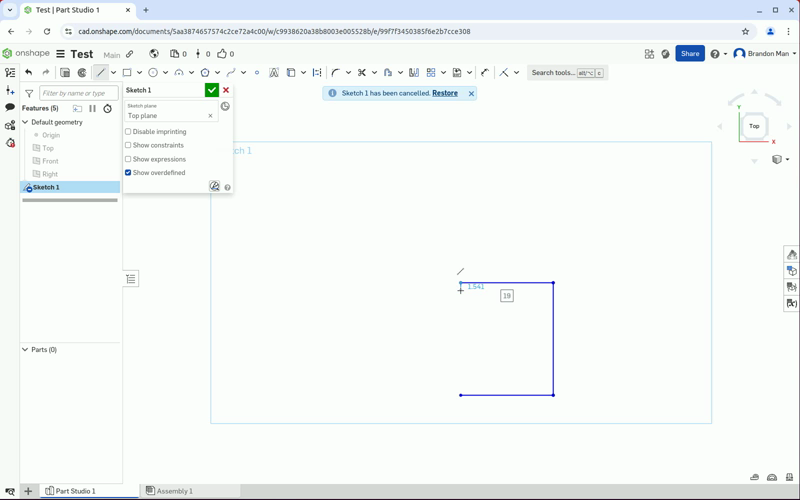
scroll(6)
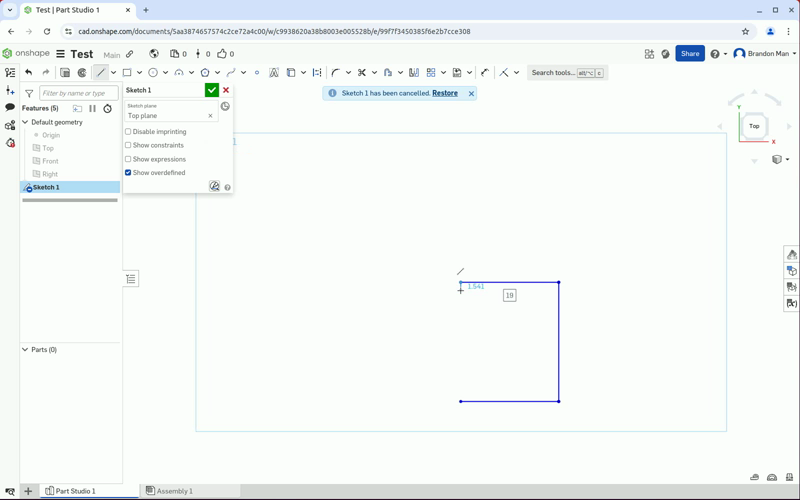
scroll(6)
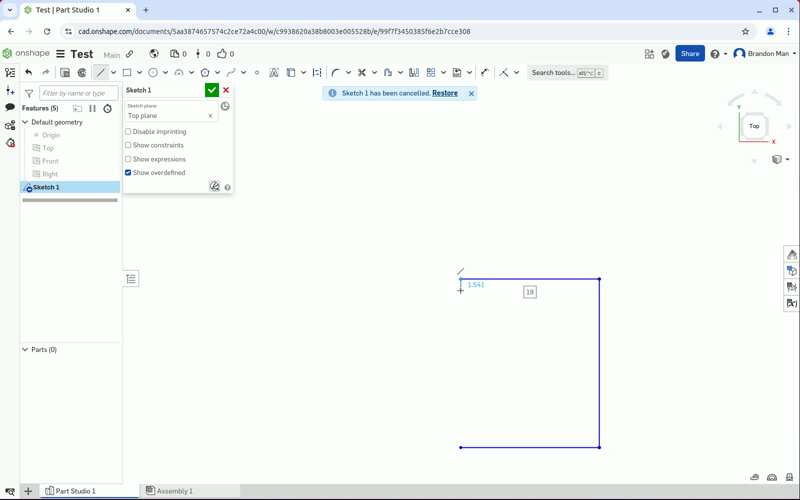
scroll(6)
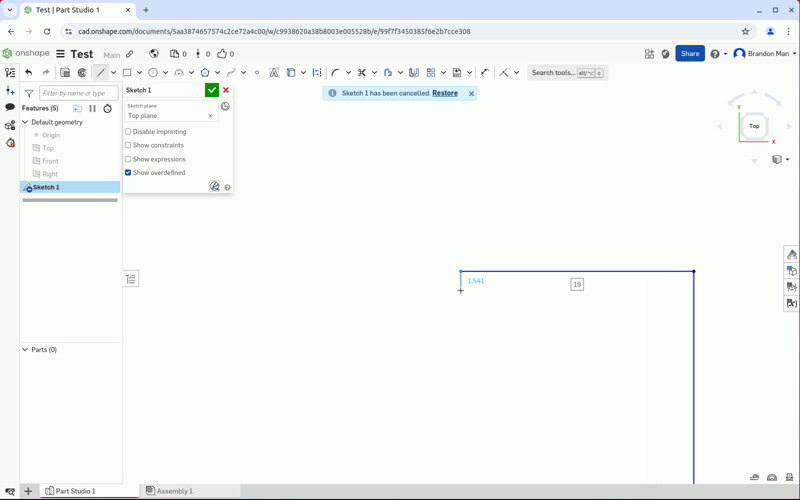
scroll(6)
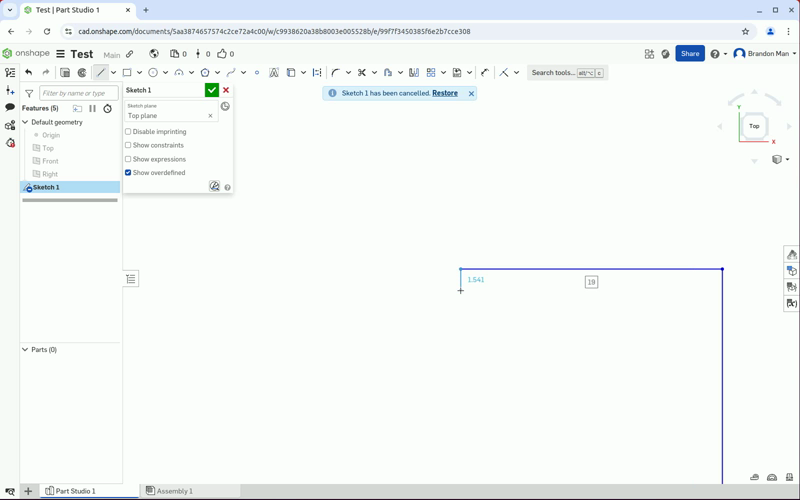
scroll(6)
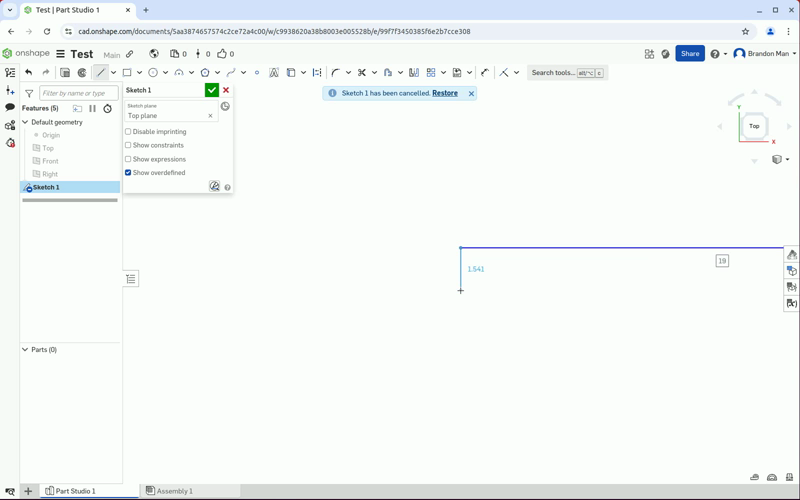
scroll(6)
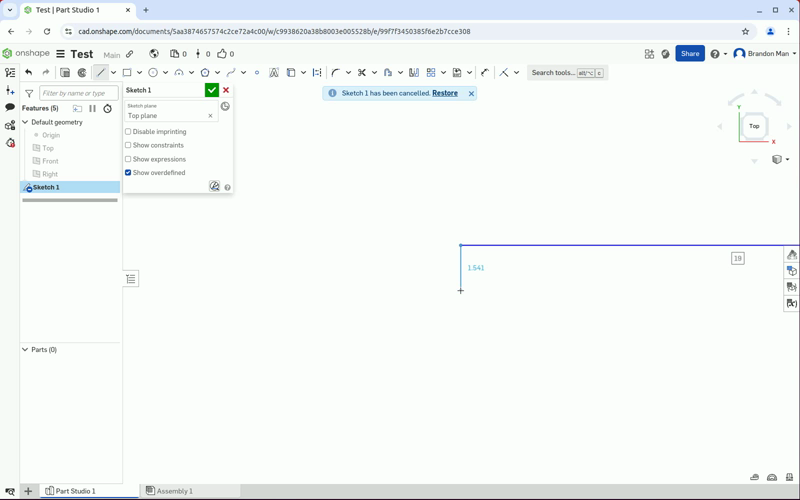
scroll(6)
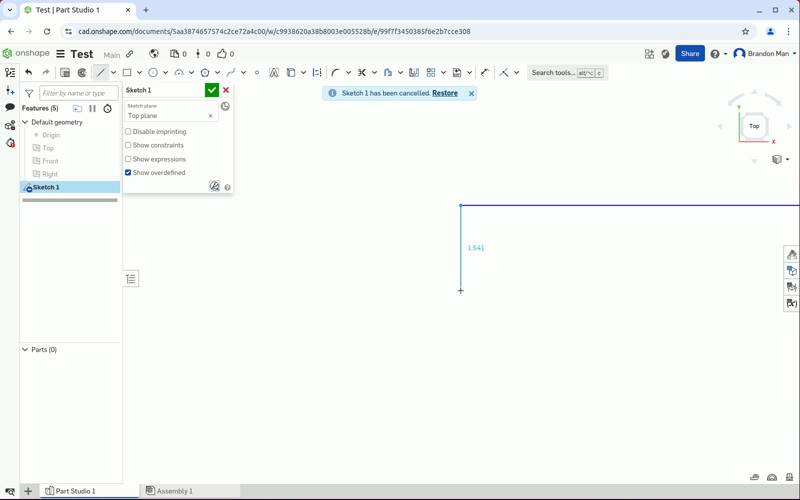
click(460, 290)
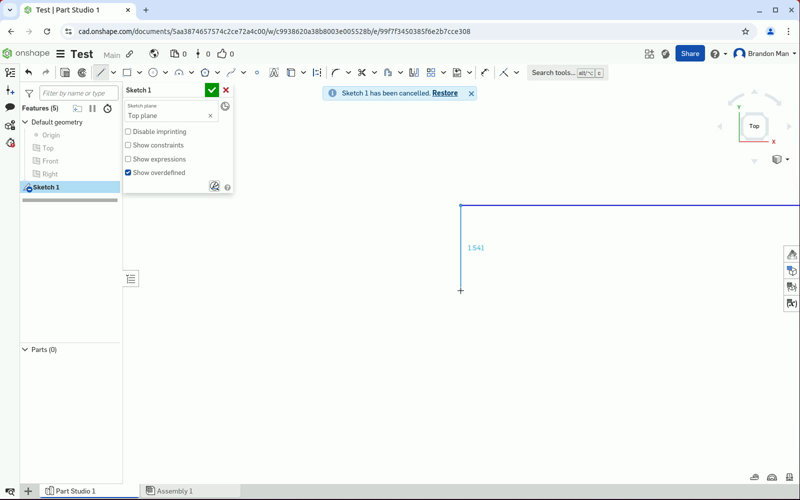
scroll(-6)
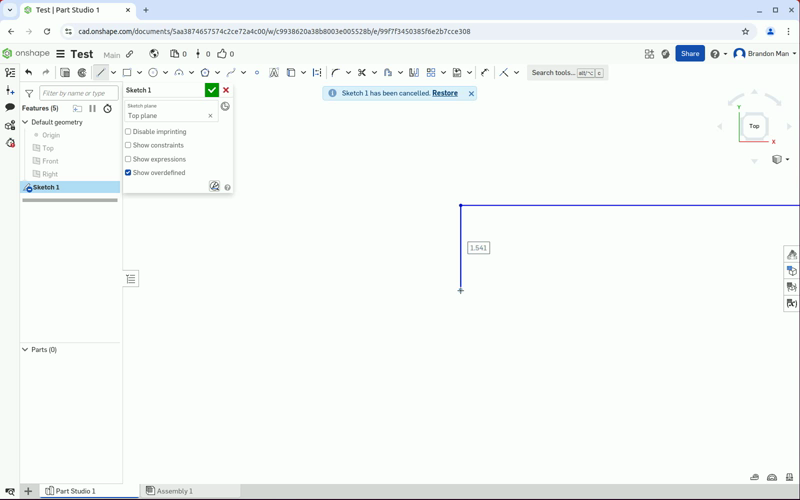
scroll(-6)
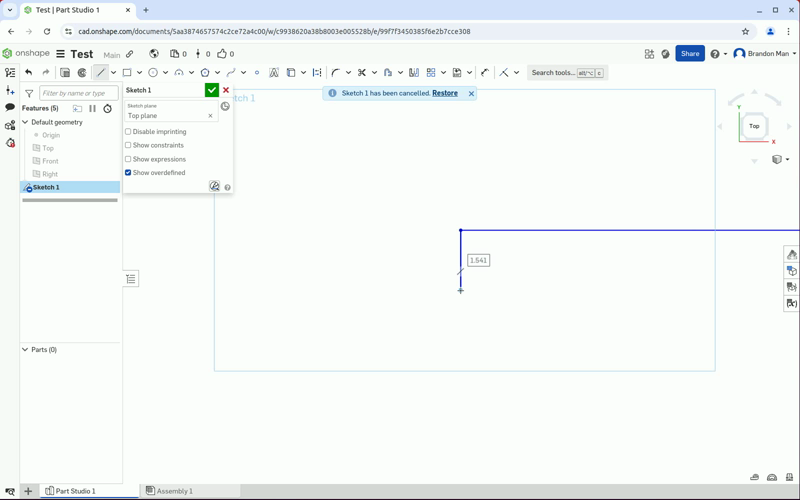
scroll(-6)
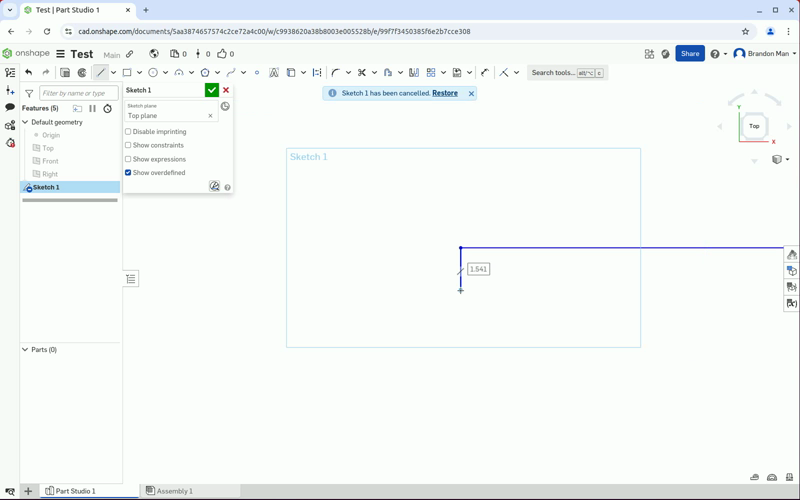
scroll(-6)
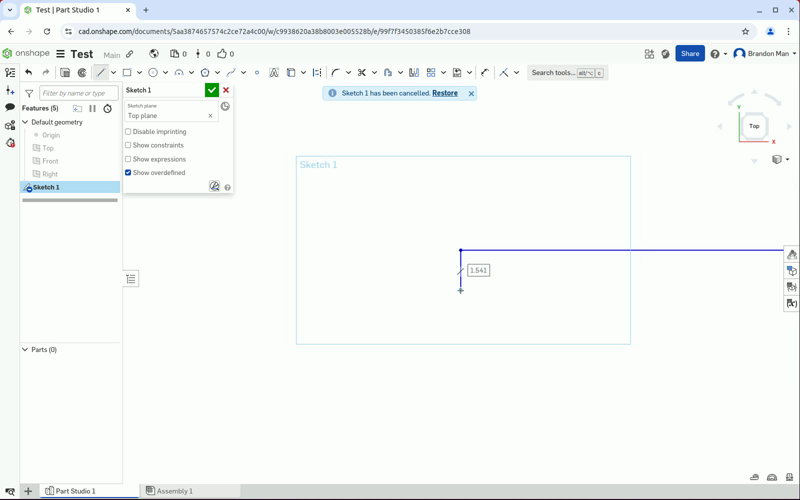
scroll(-6)
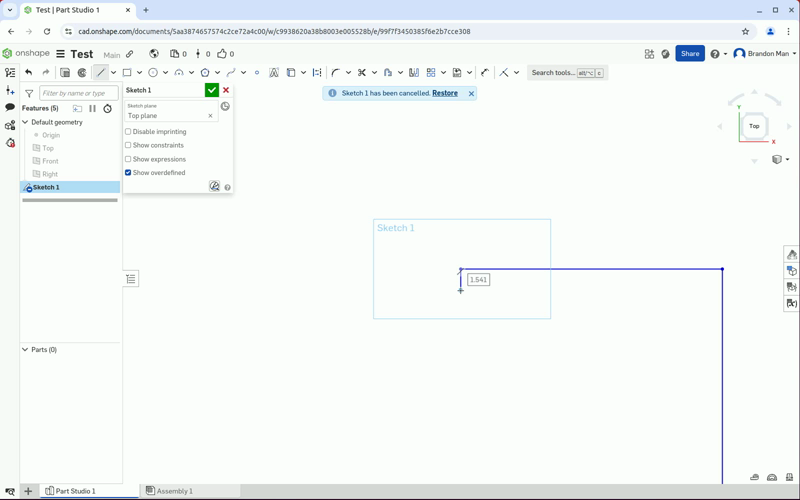
scroll(-6)
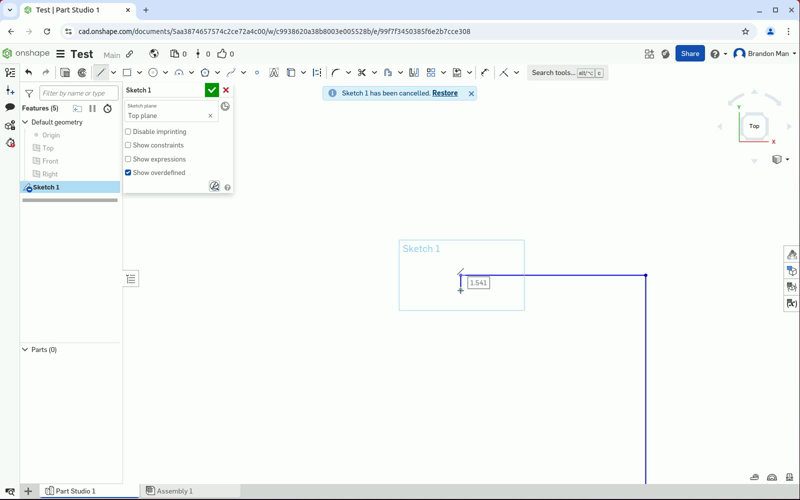
scroll(-6)
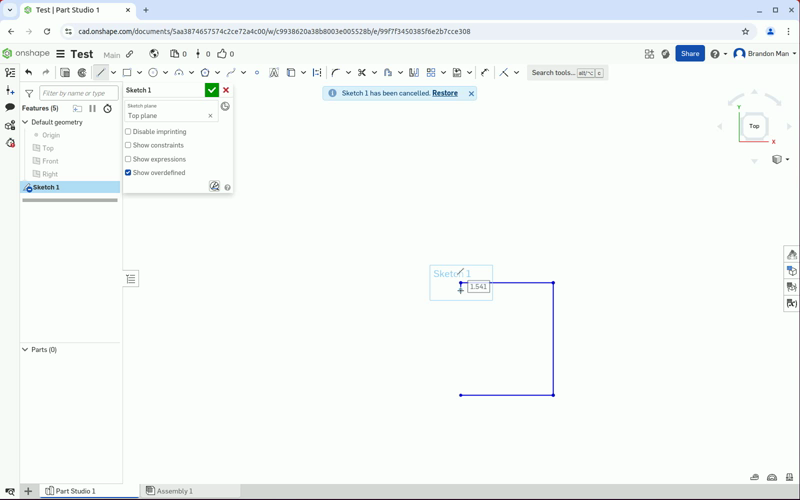
key_up(shift)
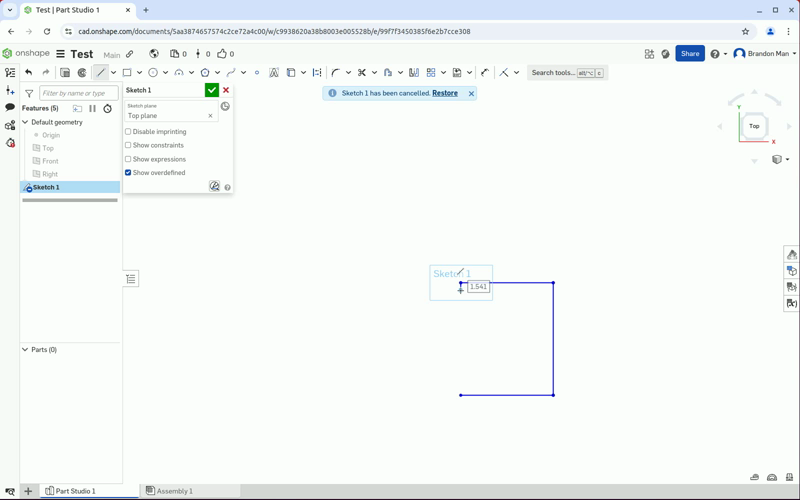
key_down(shift)
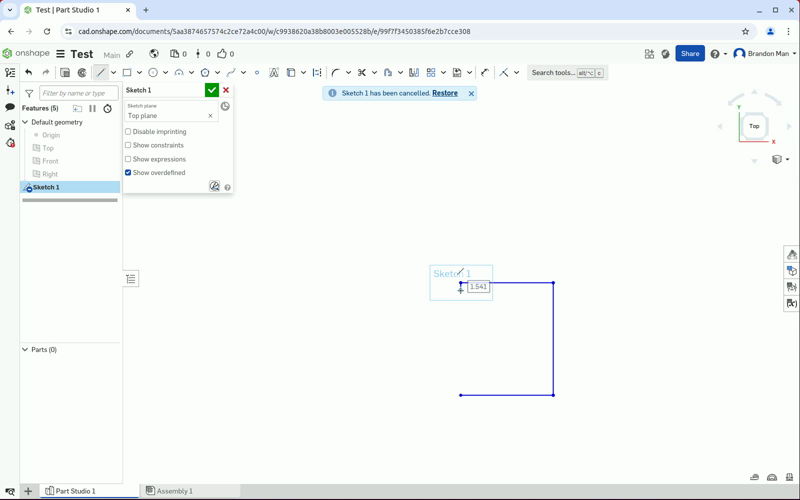
mouse_move(546, 290)
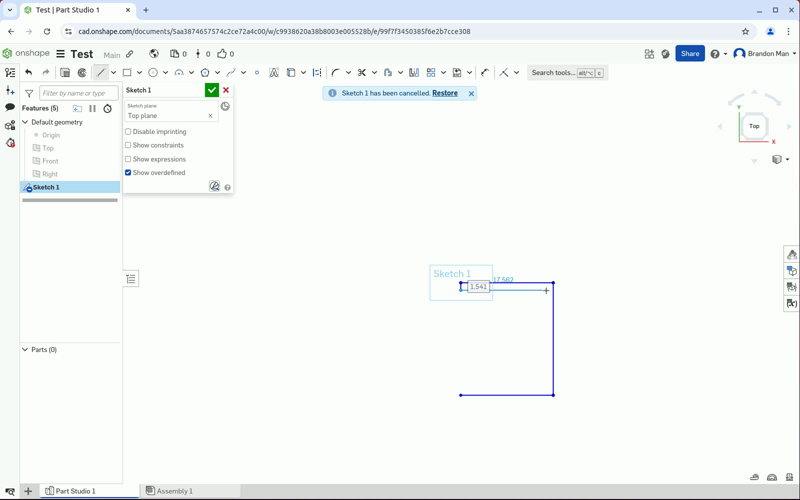
click(546, 290)
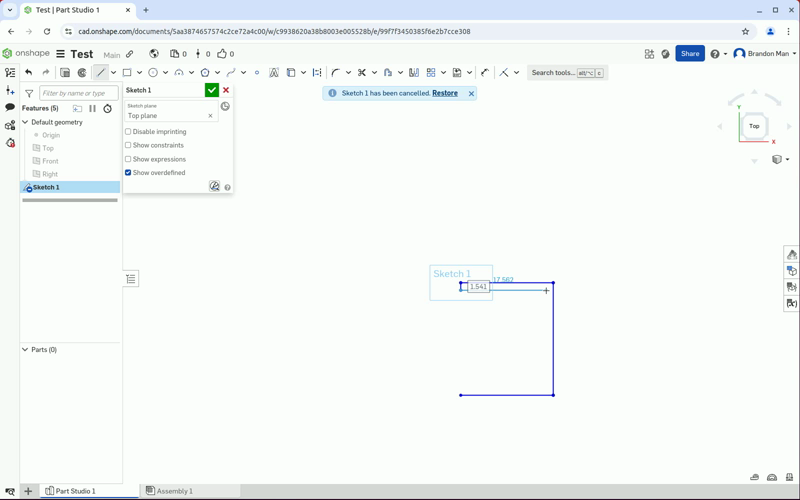
key_up(shift)
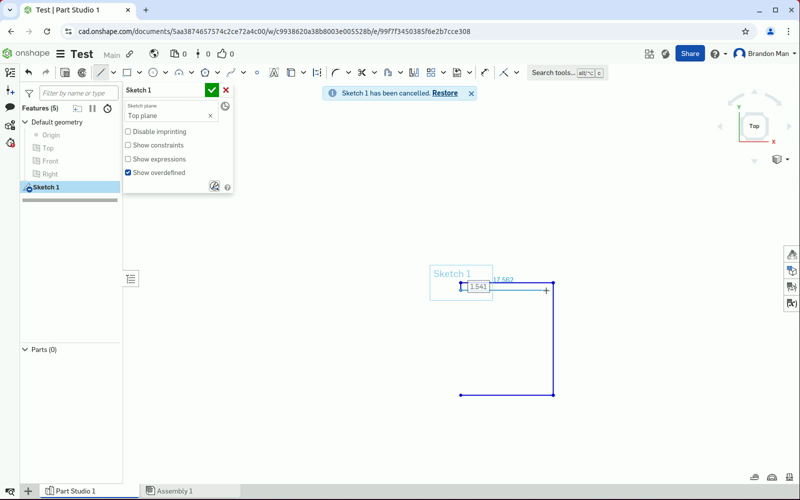
key_down(shift)
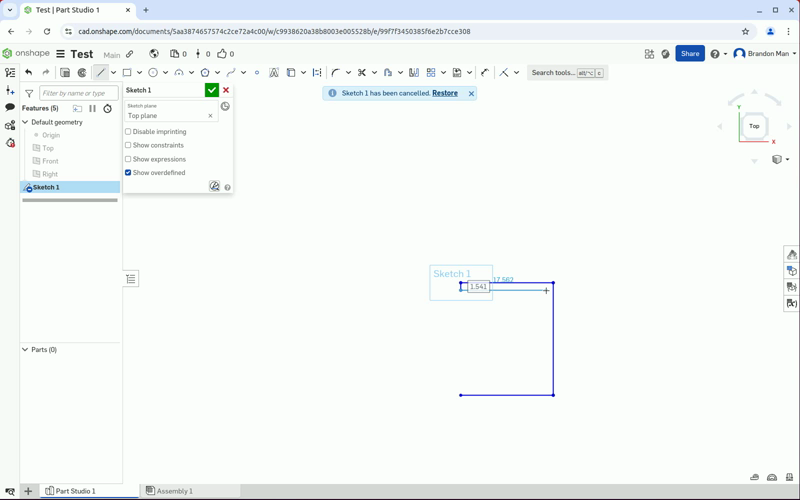
mouse_move(546, 388)
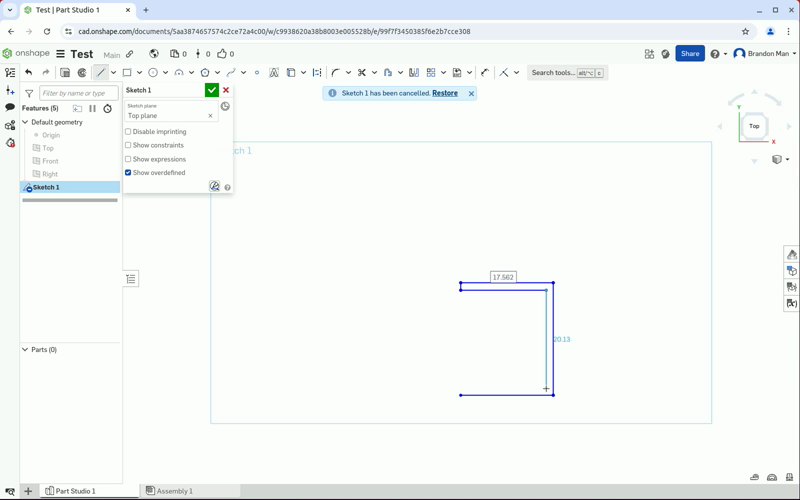
click(546, 388)
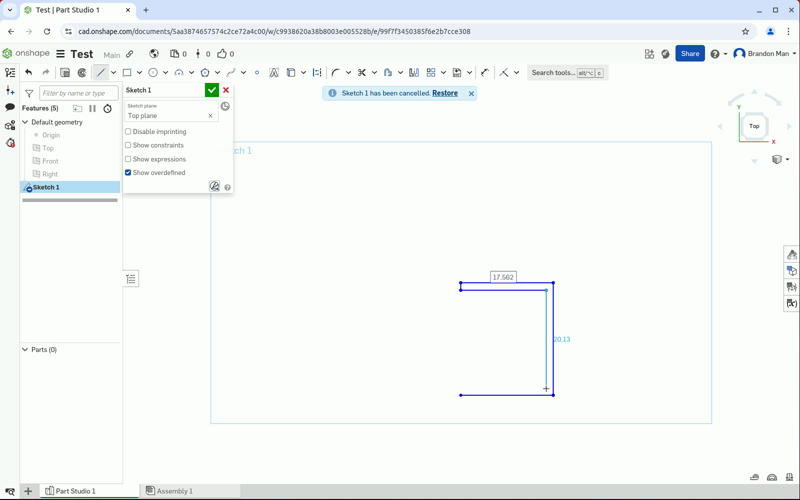
key_up(shift)
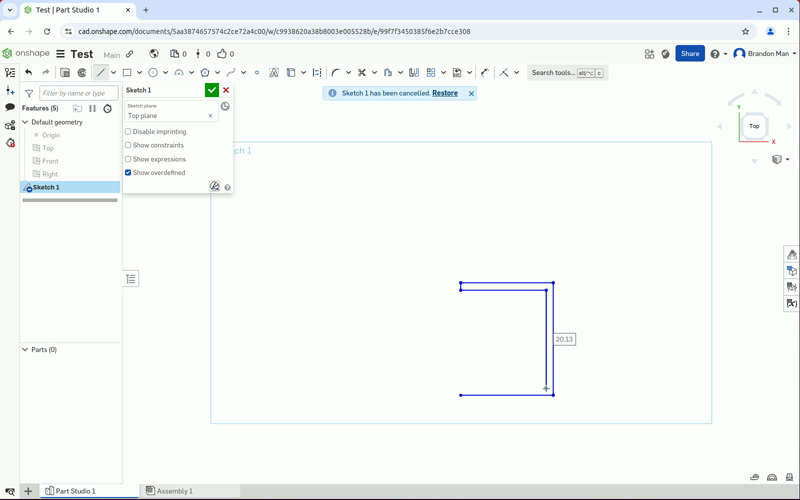
key_down(shift)
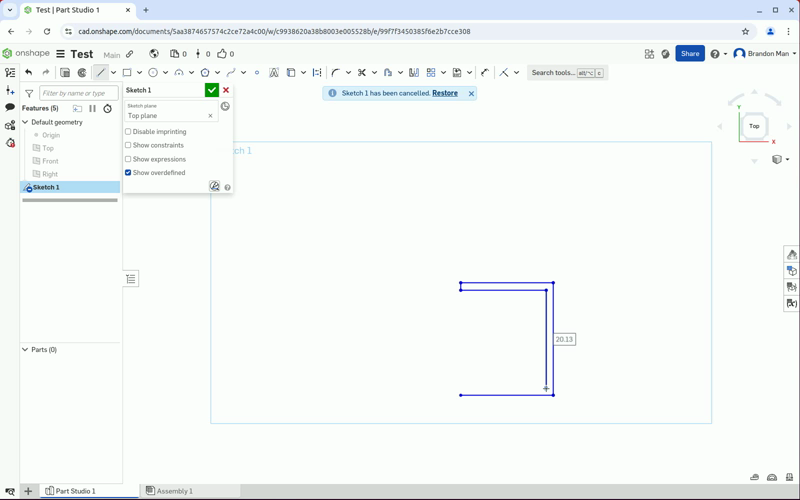
mouse_move(467, 388)
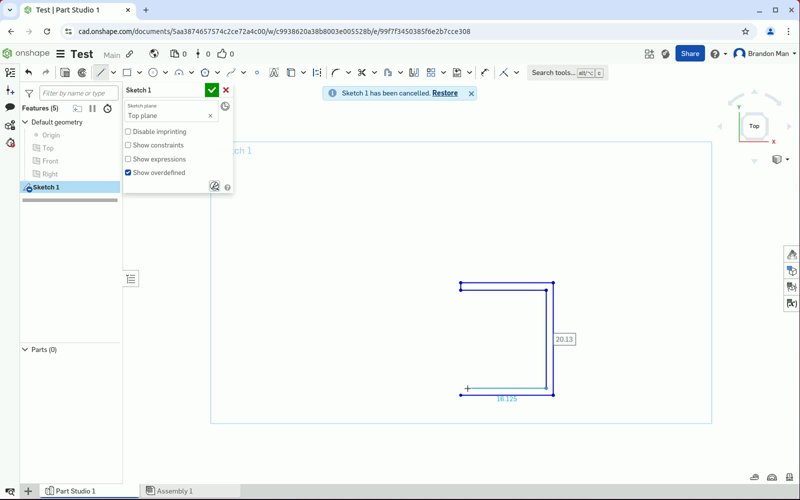
click(467, 388)
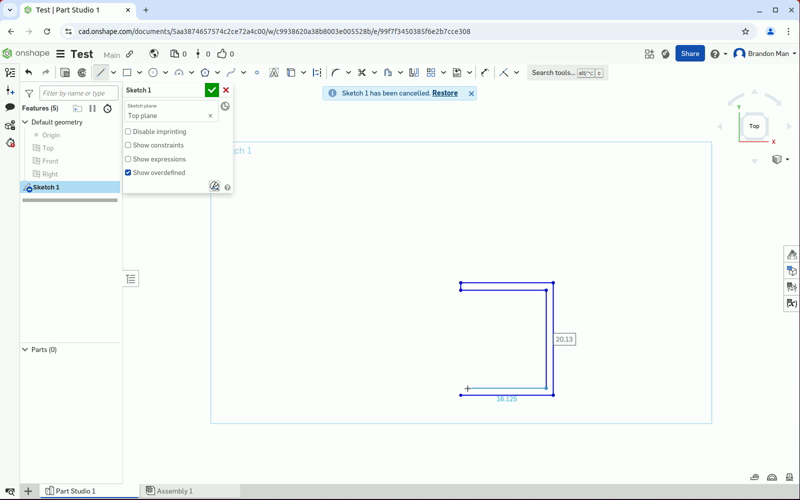
key_up(shift)
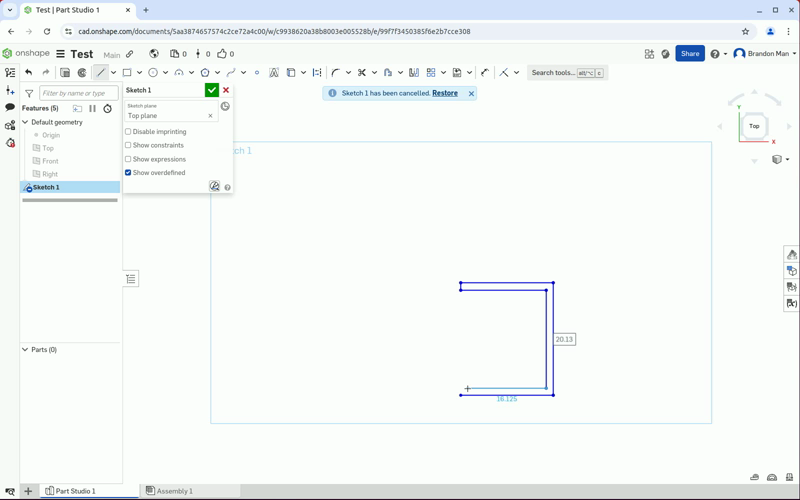
key_down(shift)
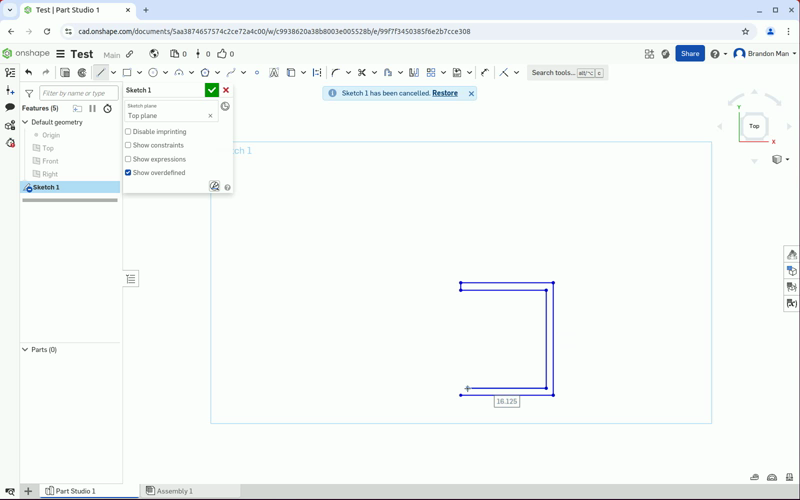
mouse_move(498, 388)
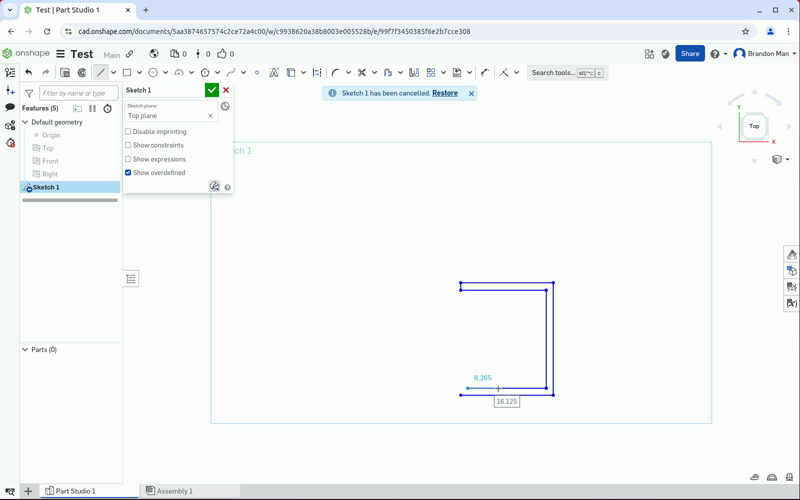
mouse_move(467, 333)
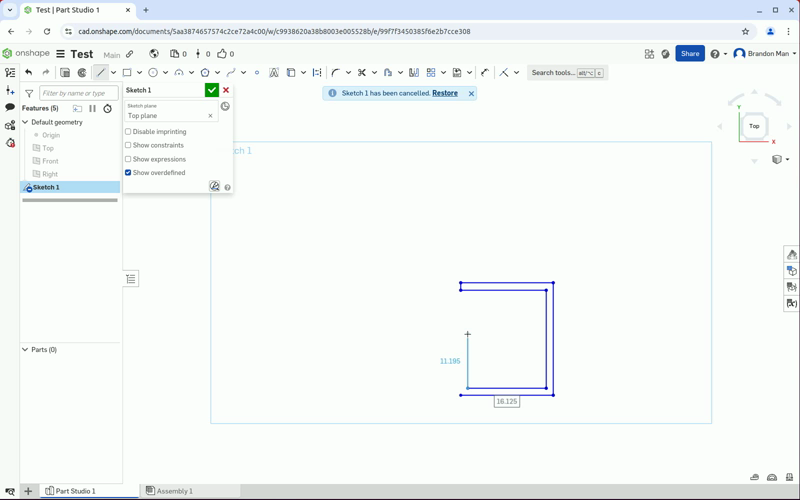
click(467, 333)
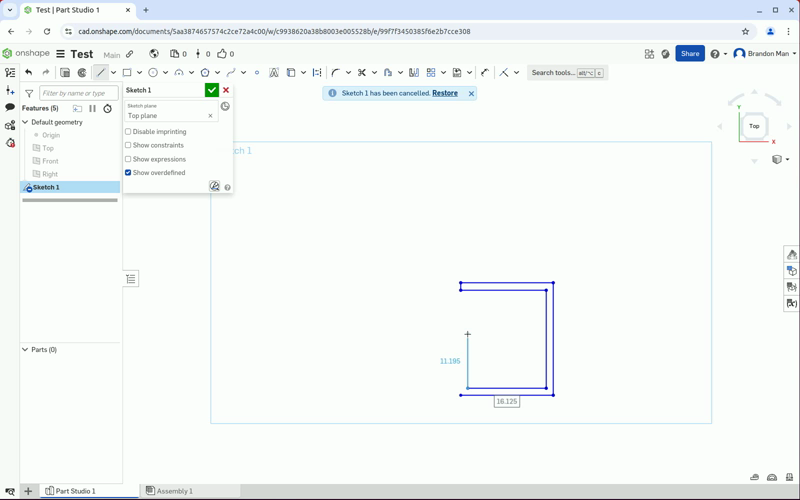
key_up(shift)
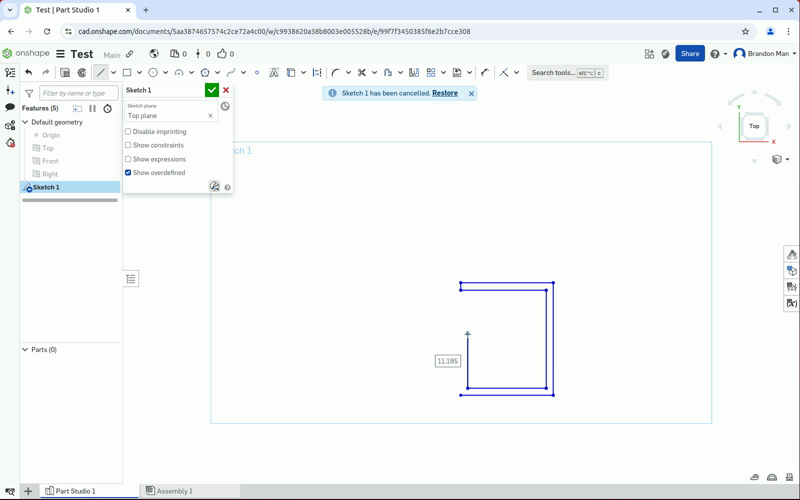
key_down(shift)
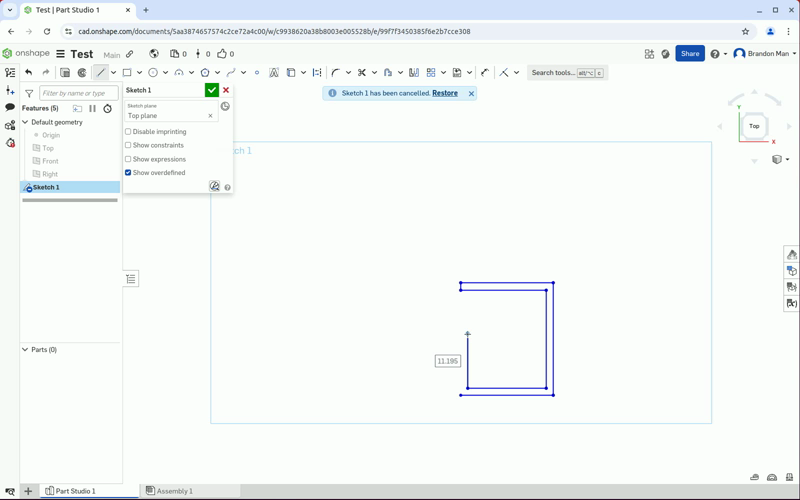
mouse_move(498, 333)
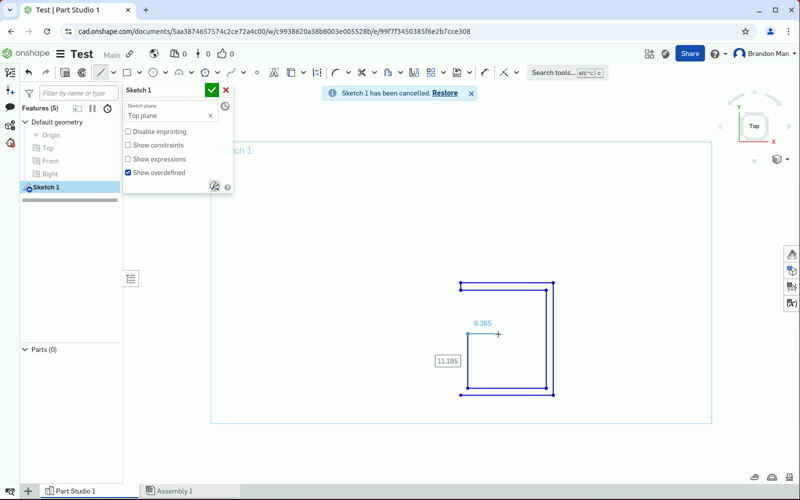
mouse_move(460, 333)
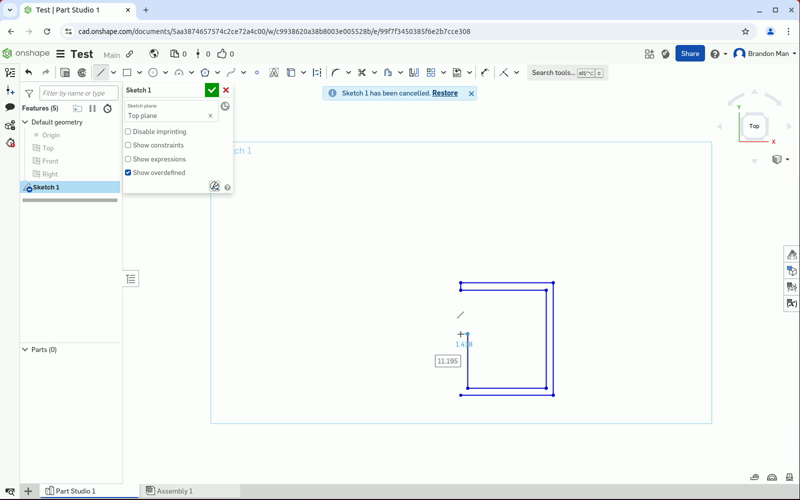
scroll(6)
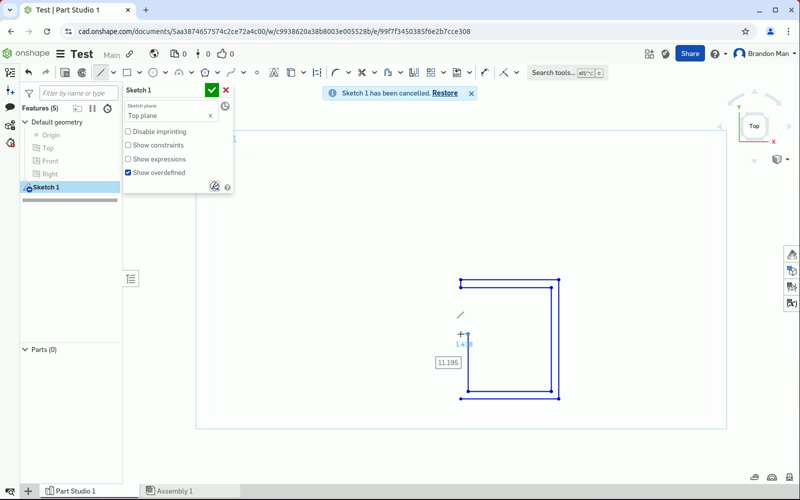
scroll(6)
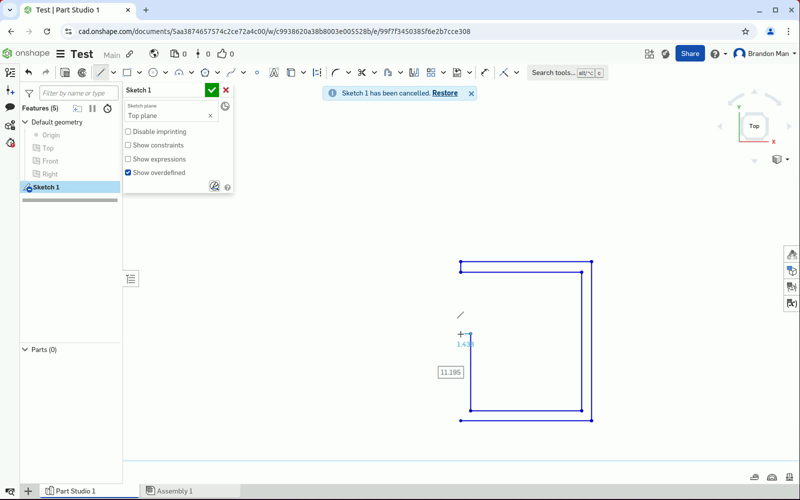
scroll(6)
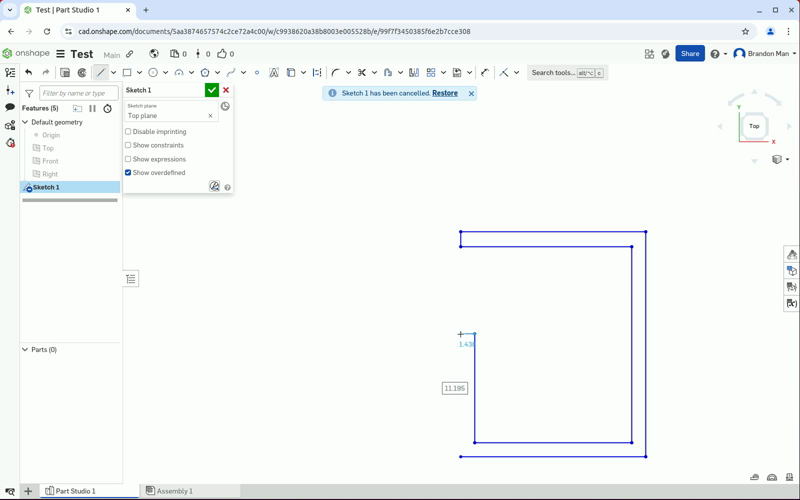
scroll(6)
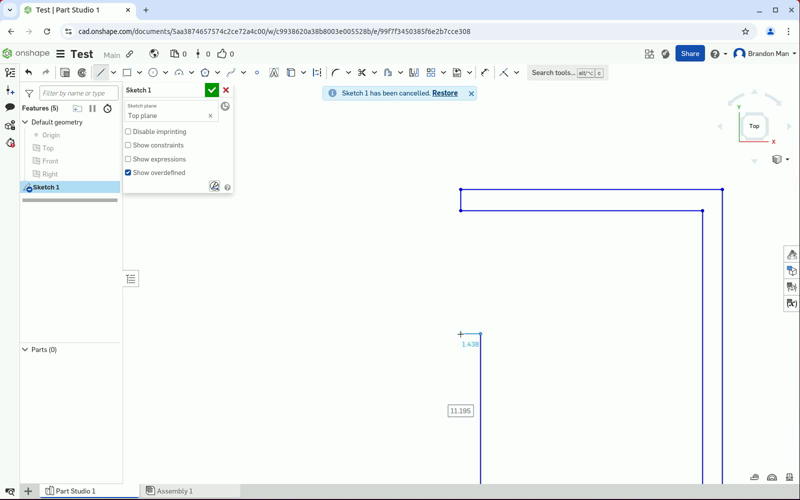
scroll(6)
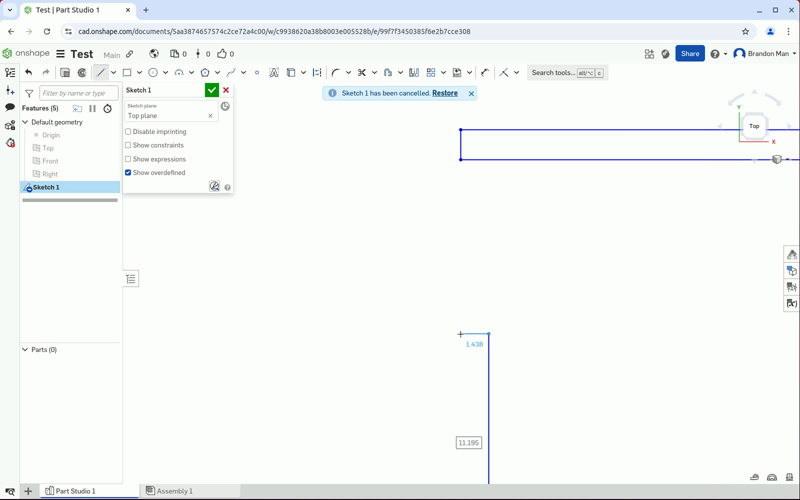
scroll(6)
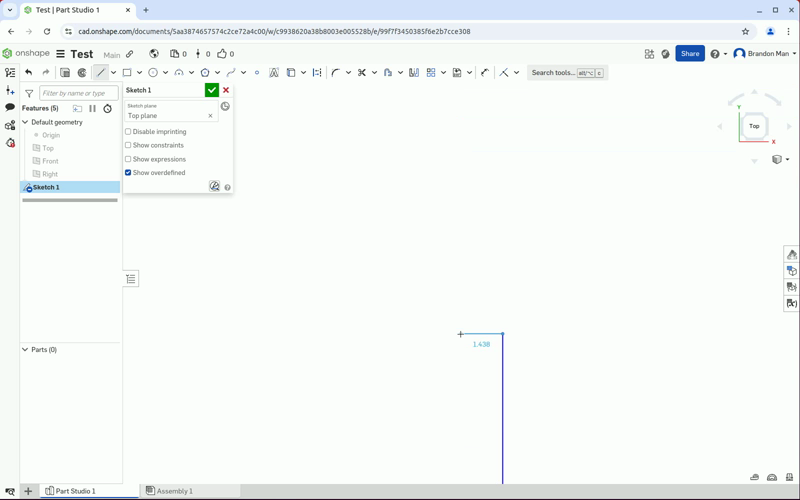
scroll(6)
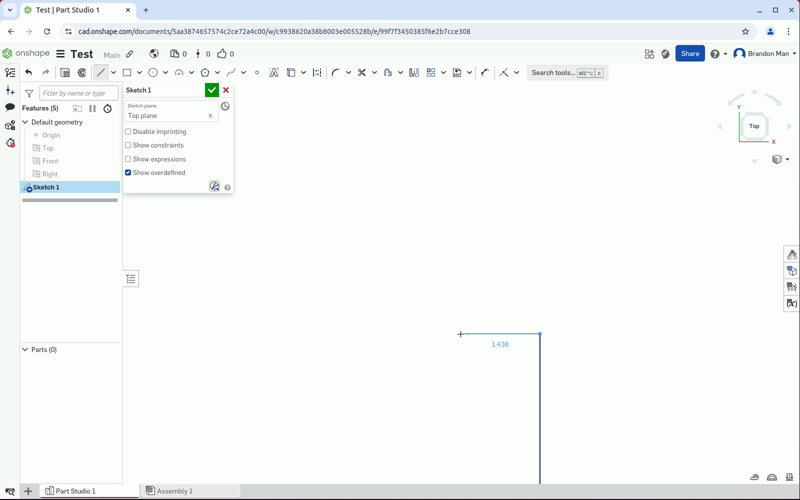
click(460, 333)
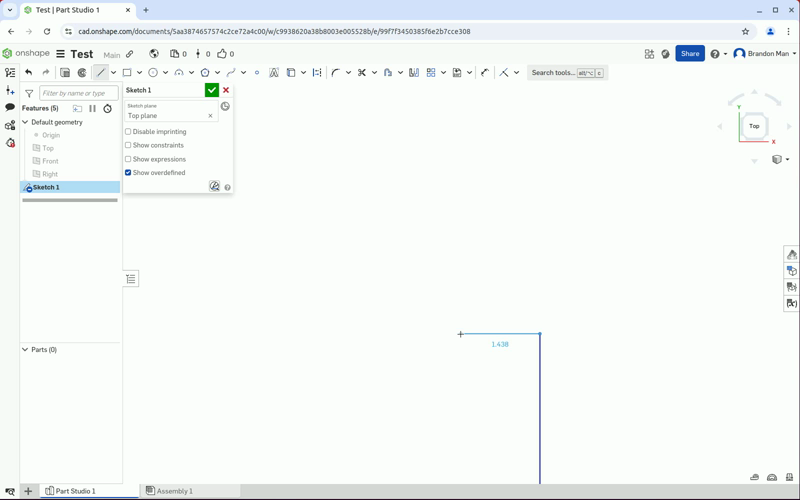
scroll(-6)
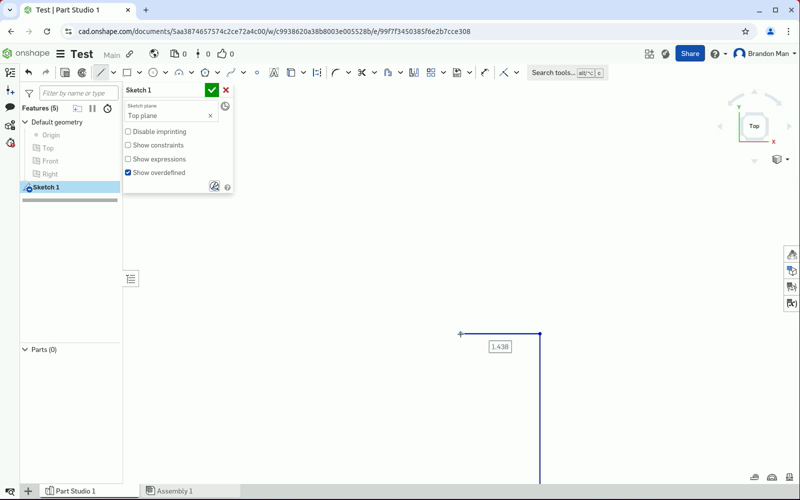
scroll(-6)
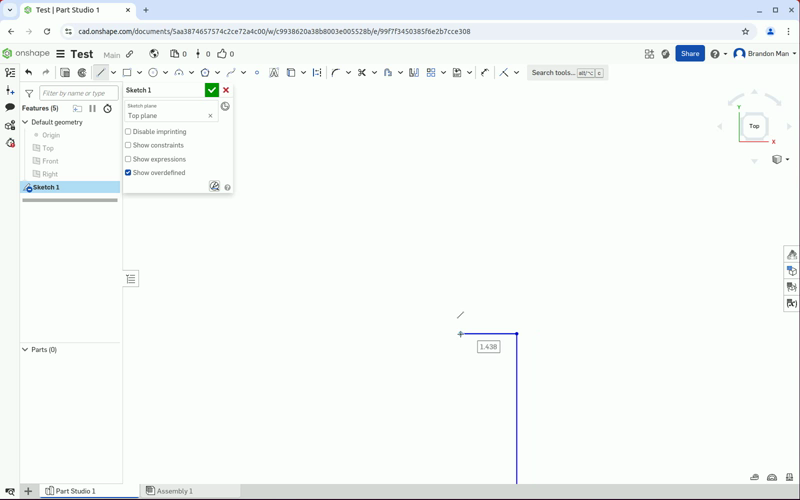
scroll(-6)
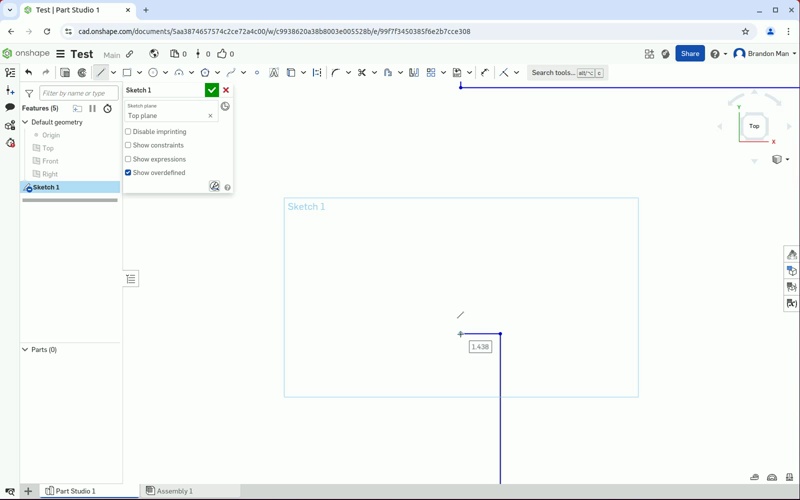
scroll(-6)
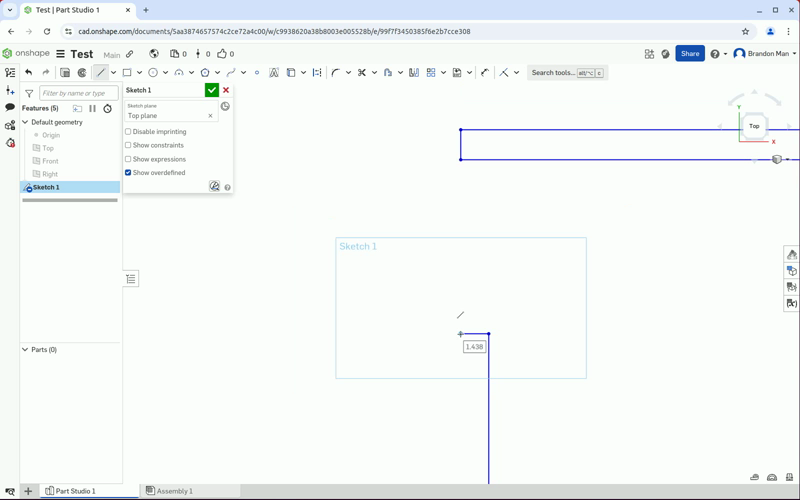
scroll(-6)
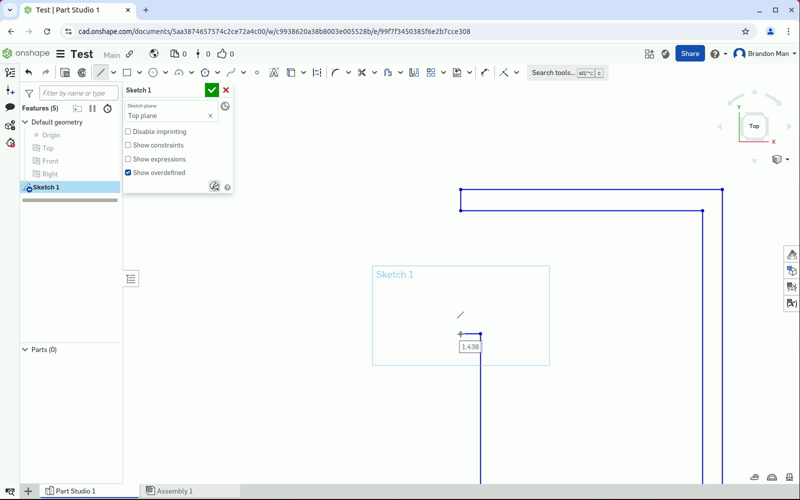
scroll(-6)
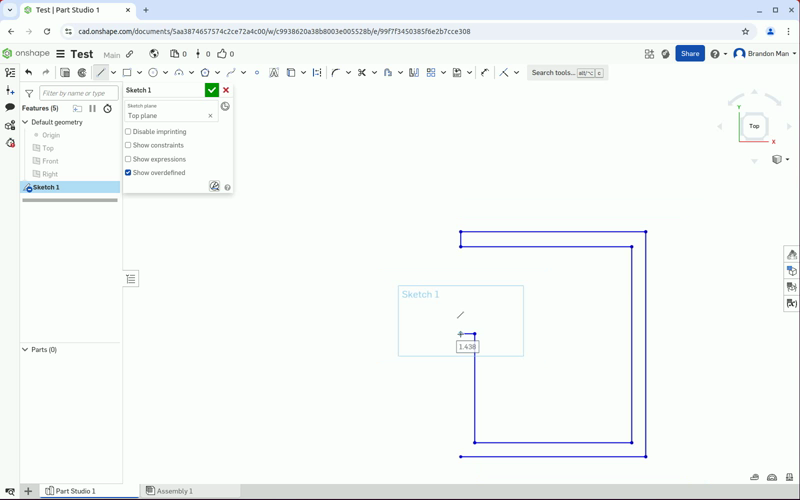
scroll(-6)
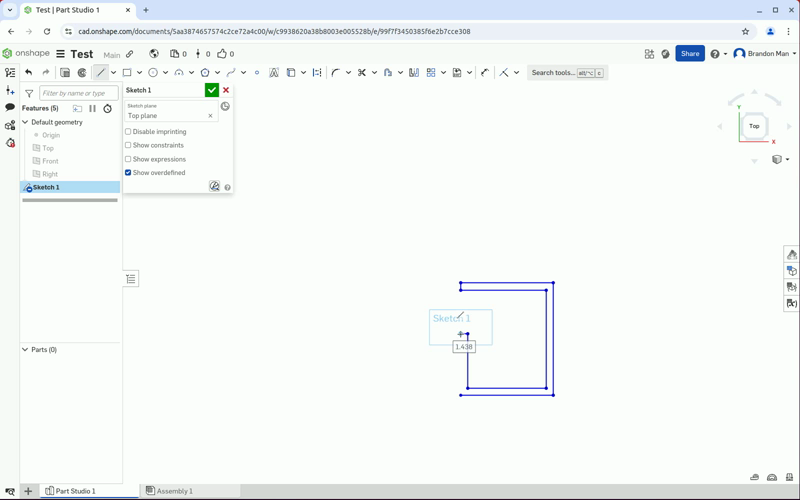
key_up(shift)
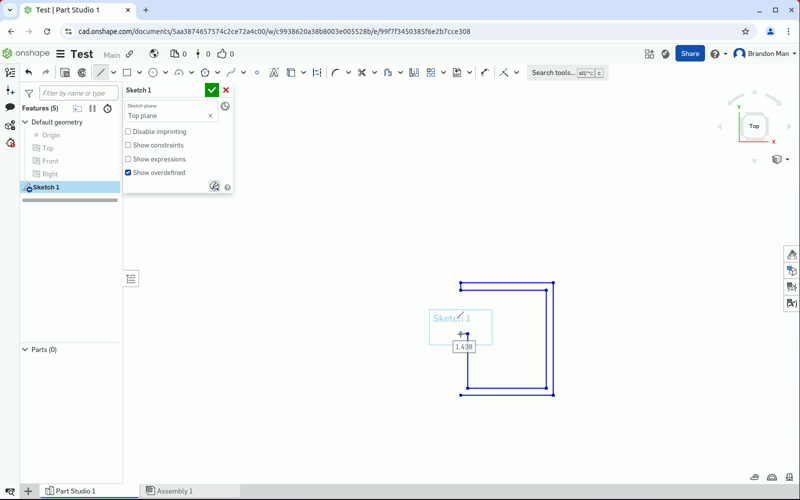
key_down(shift)
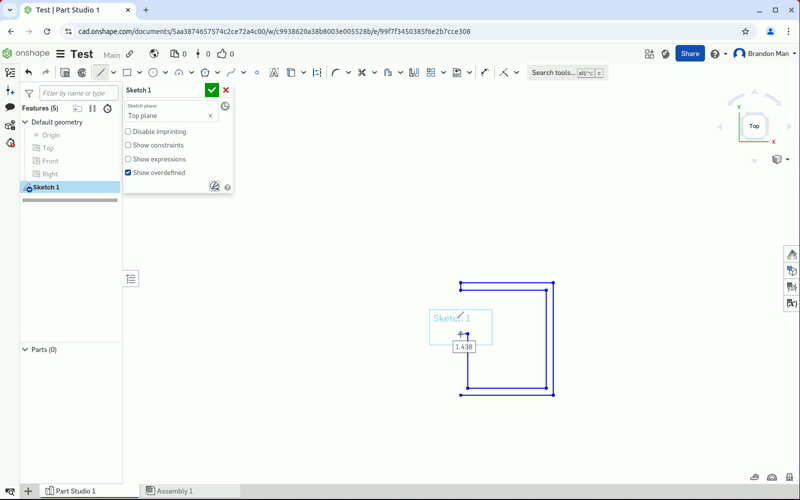
mouse_move(460, 395)
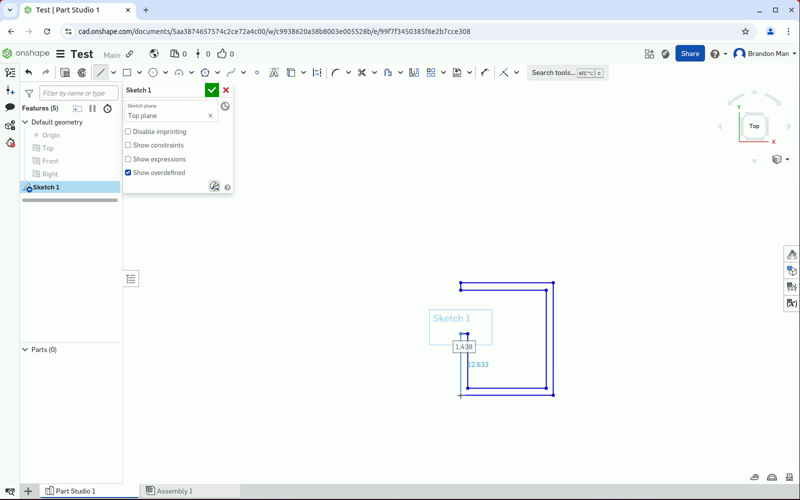
key_up(shift)
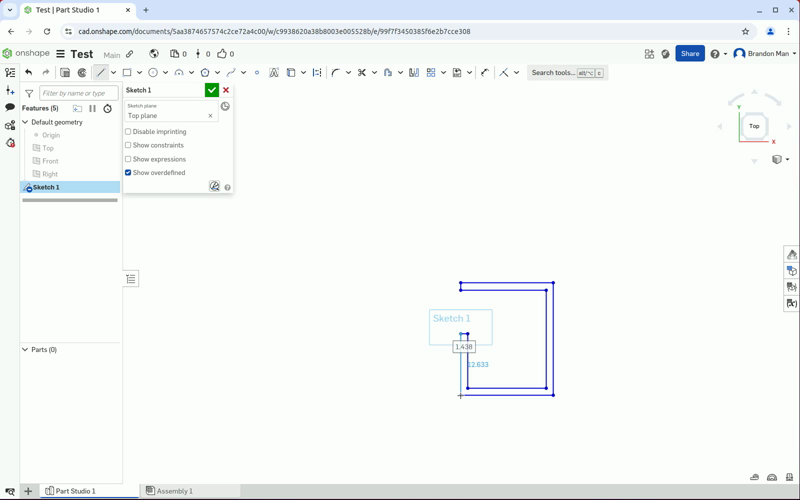
click(460, 395)
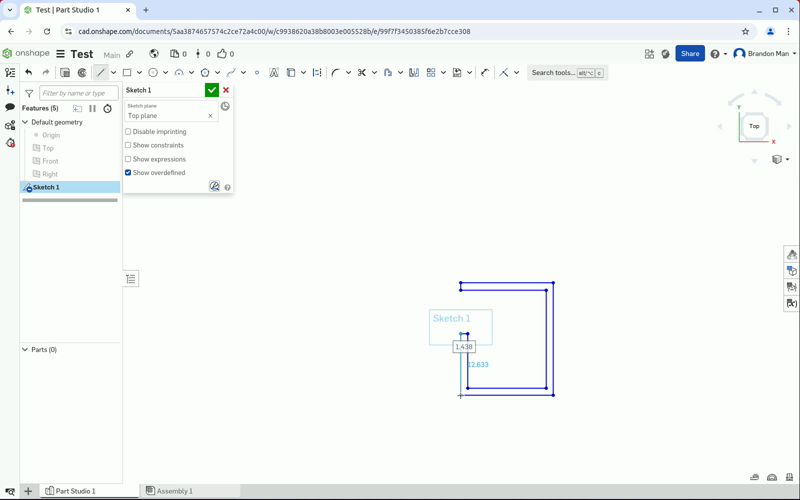
key(esc)
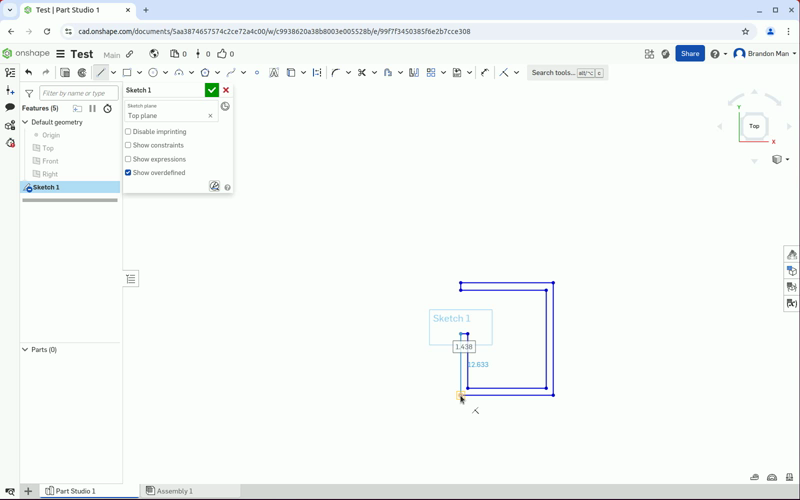
mouse_move(492, 286)
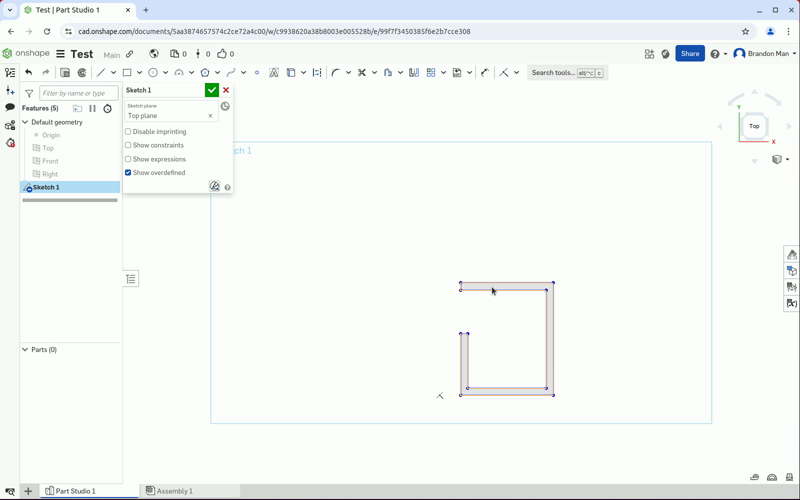
click(492, 286)
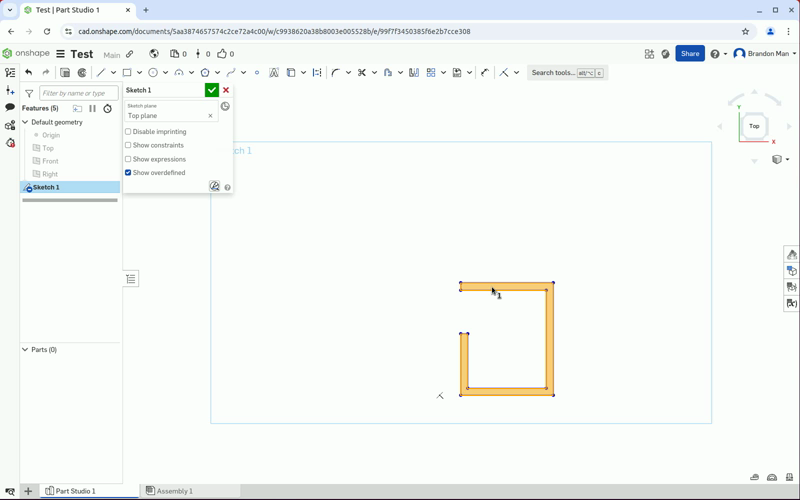
mouse_move(73, 352)
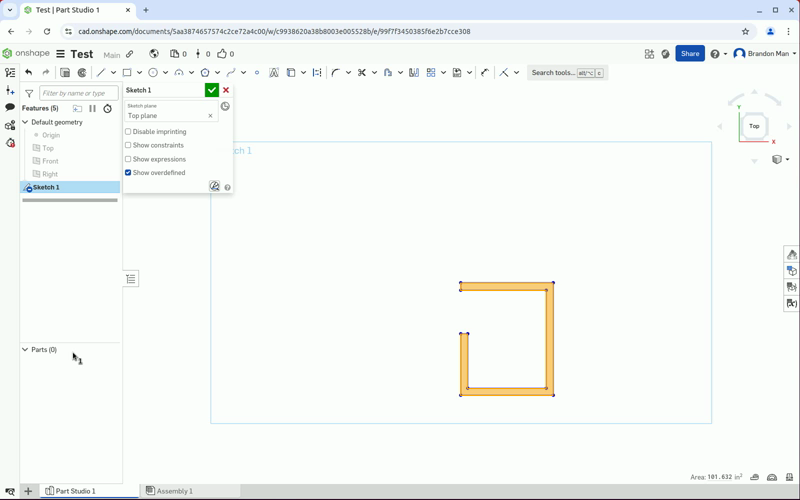
key(shift+y)
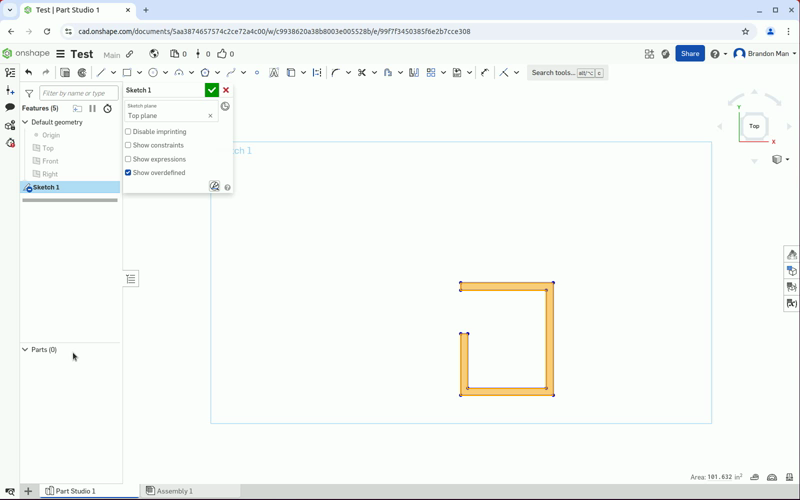
key(shift+e)
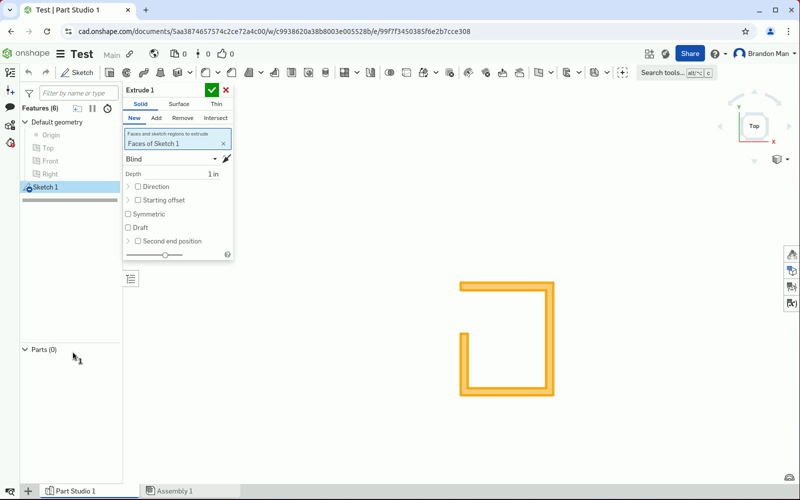
mouse_move(143, 106)
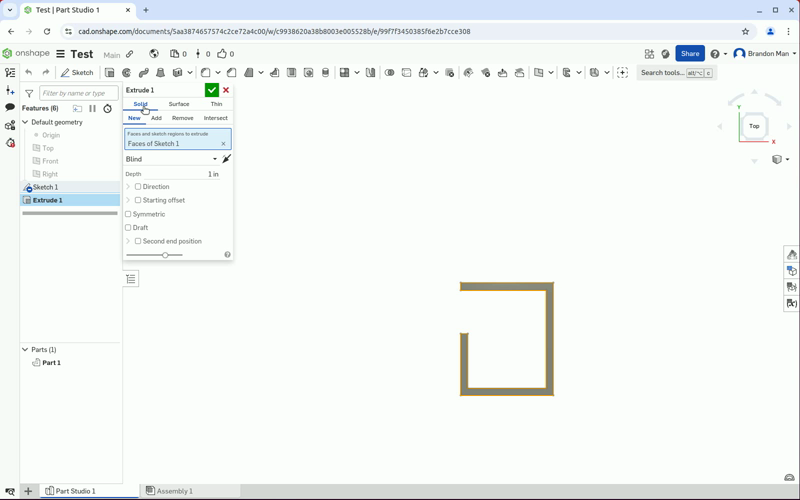
click(143, 106)
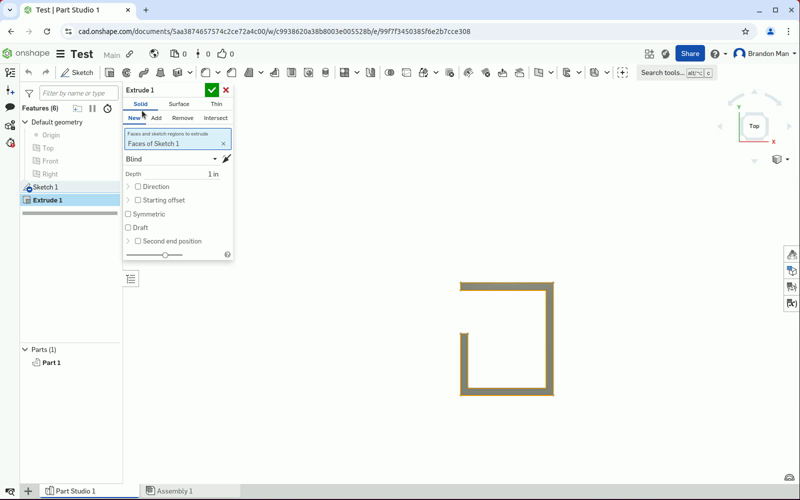
mouse_move(137, 120)
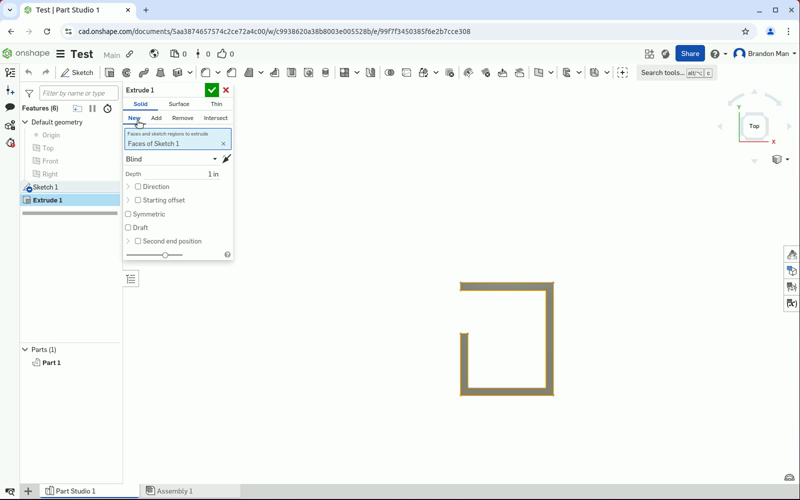
click(137, 120)
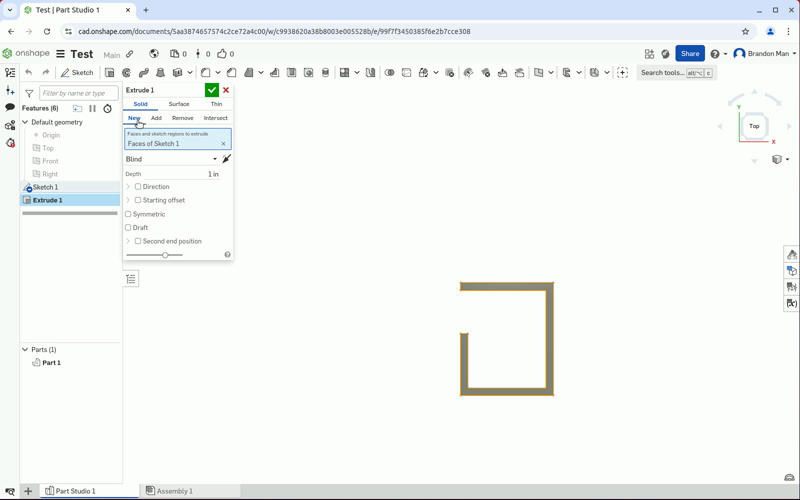
key(tab, 4)
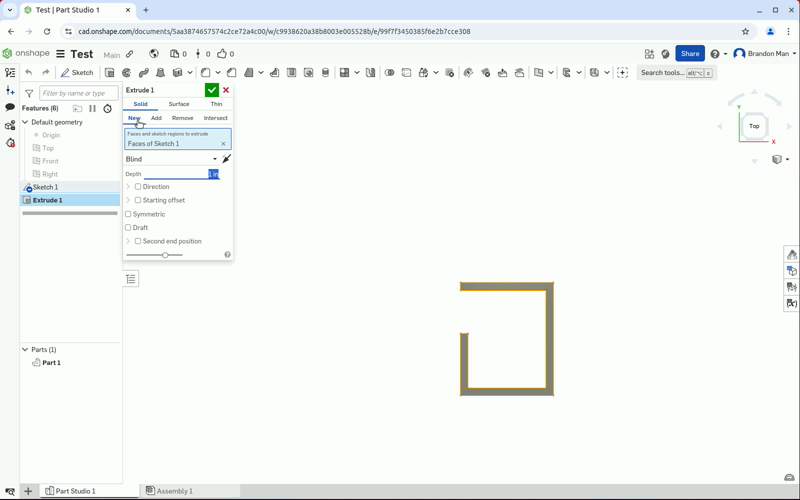
text(0.481)
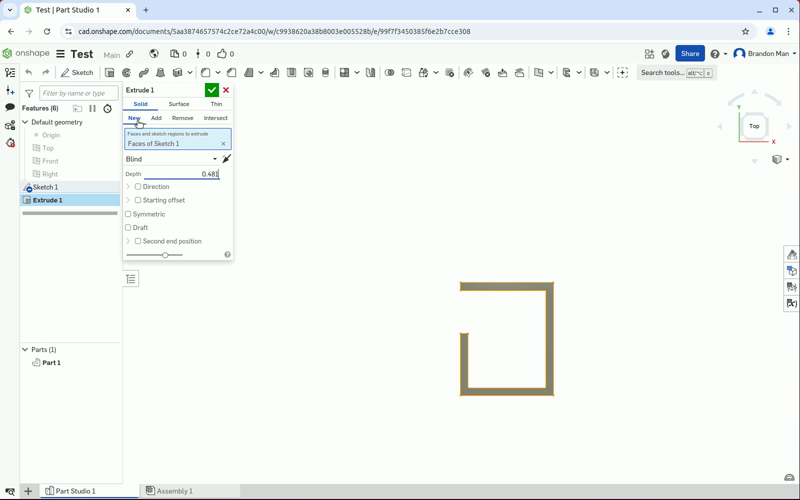
key(enter)
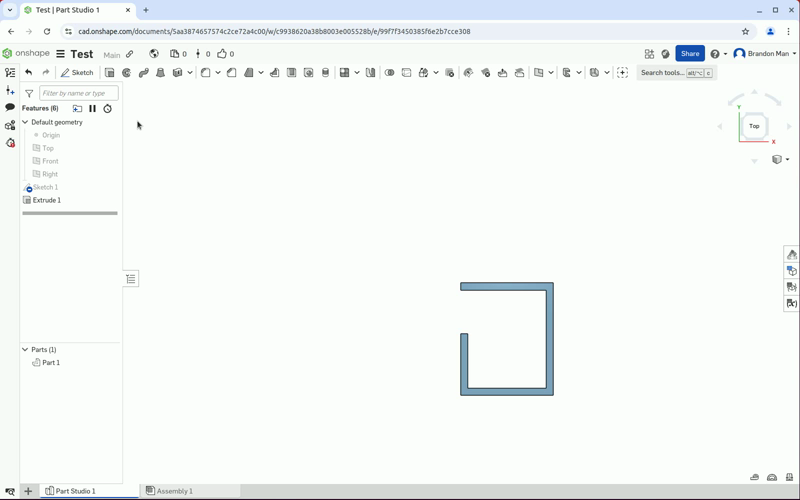
key(shift+h)
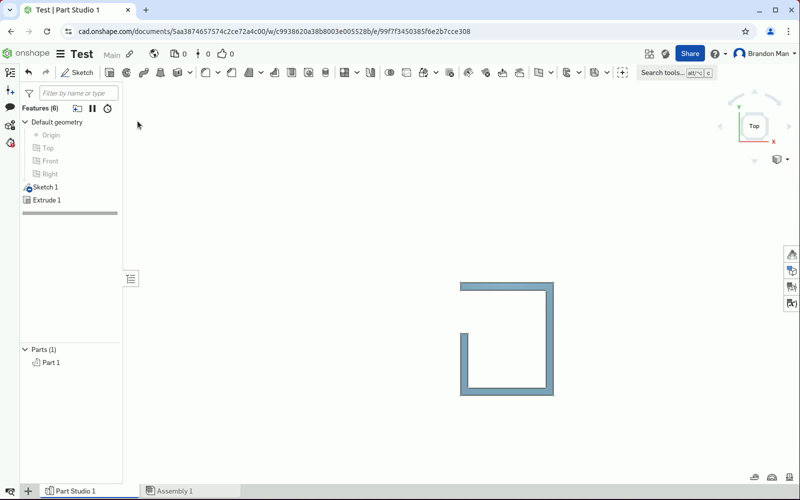
key(shift+h)
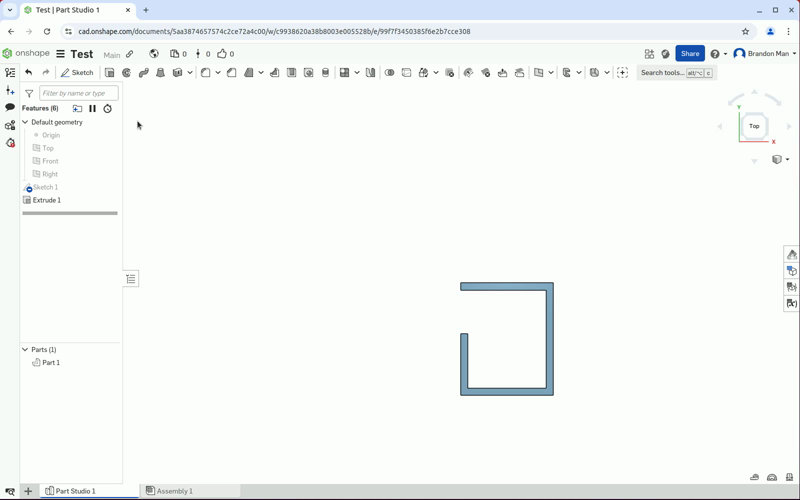
mouse_move(73, 189)
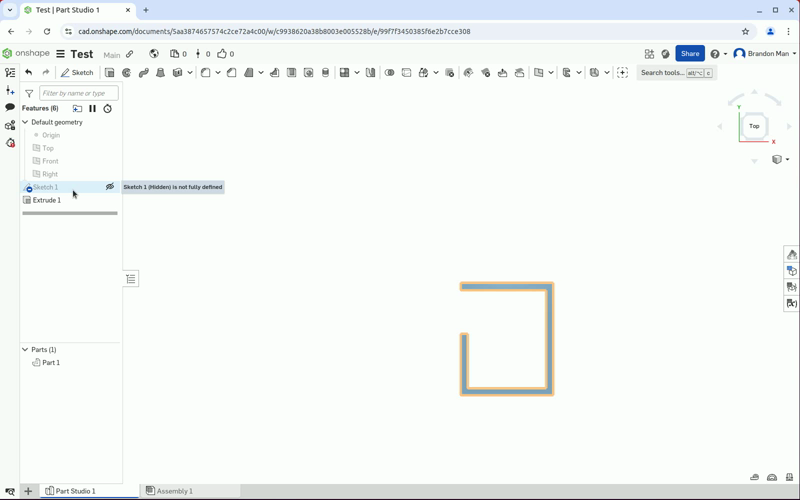
click(73, 189)
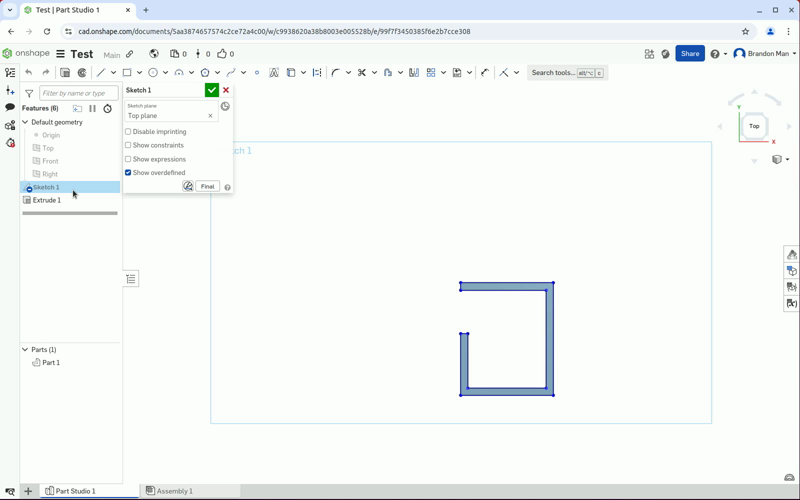
mouse_move(229, 92)
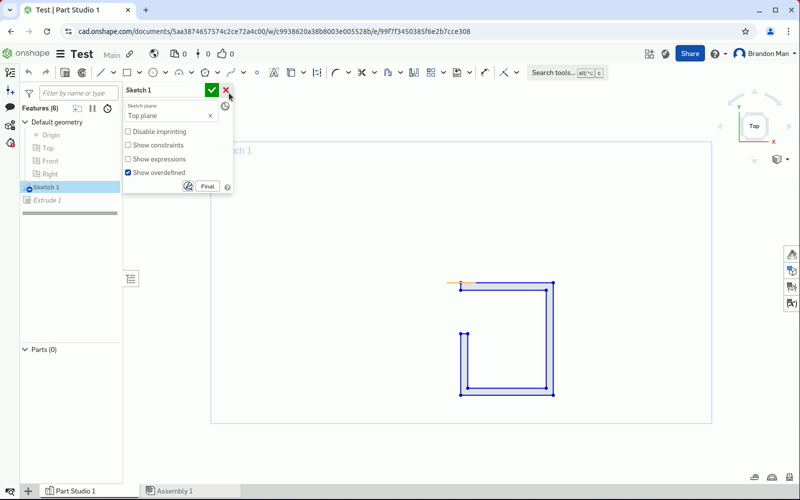
click(229, 92)
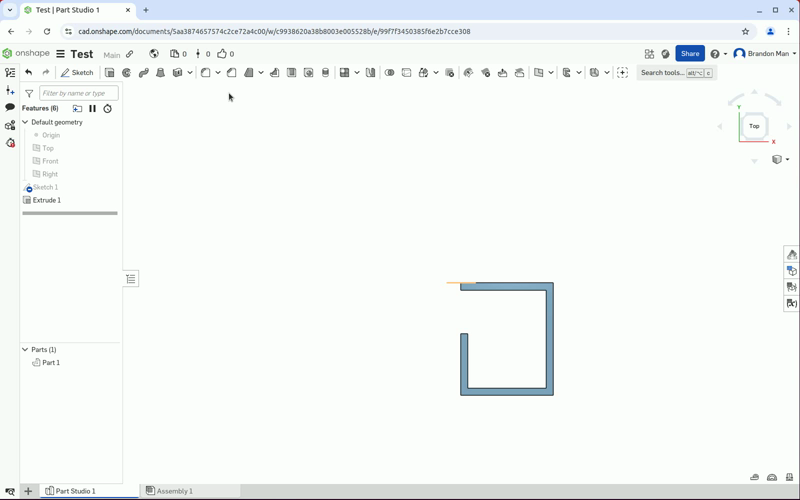
mouse_move(541, 75)
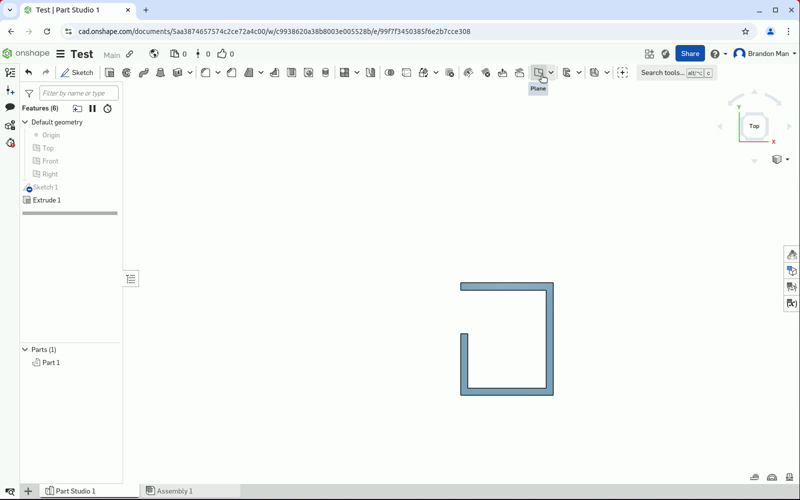
click(541, 75)
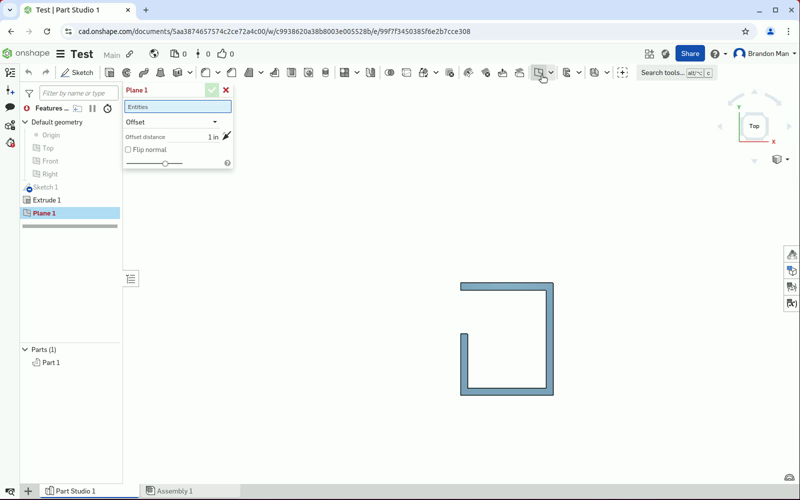
mouse_move(73, 150)
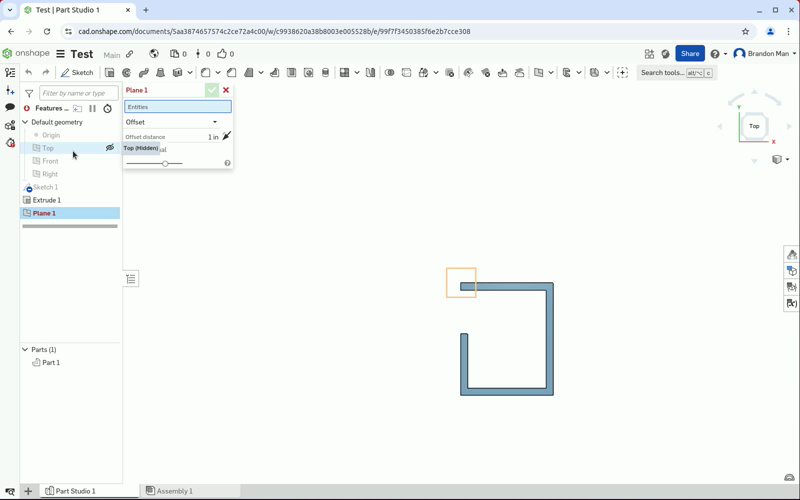
click(73, 150)
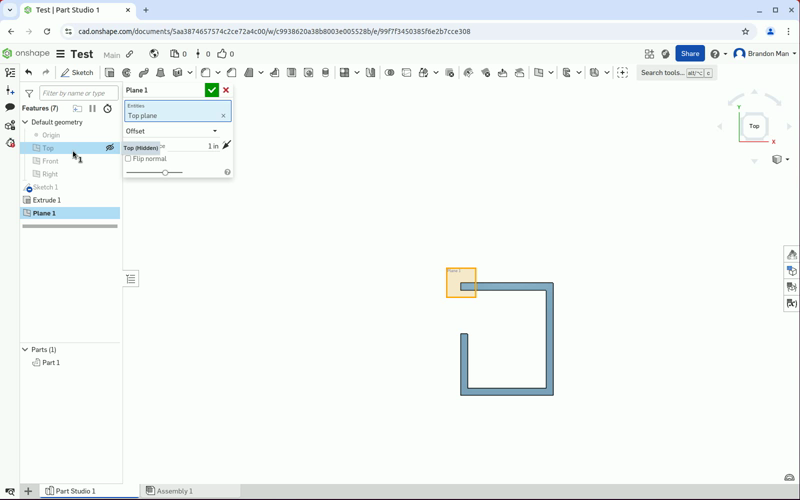
key(tab, 2)
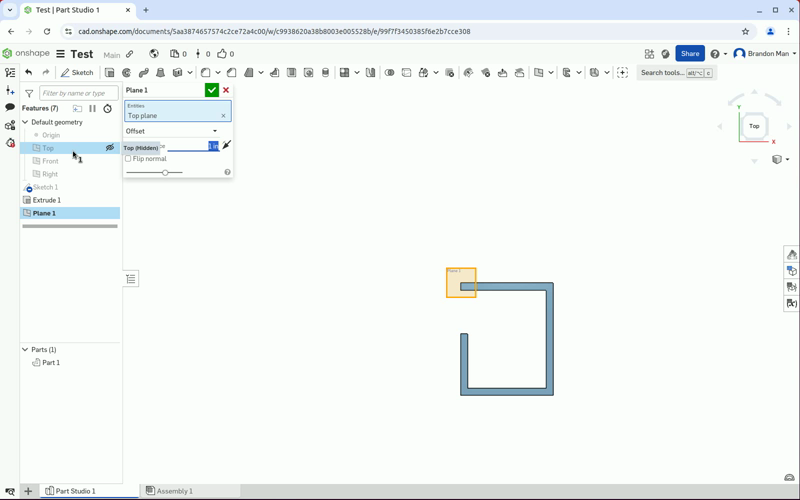
text(0.493)
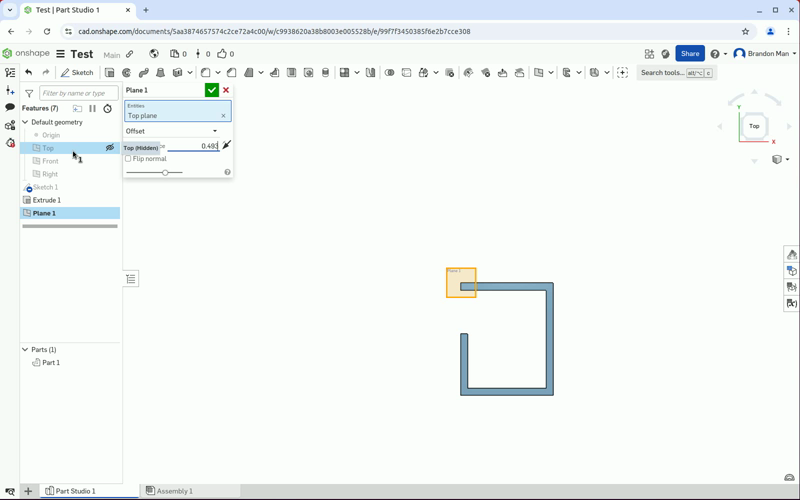
key(enter, 2)
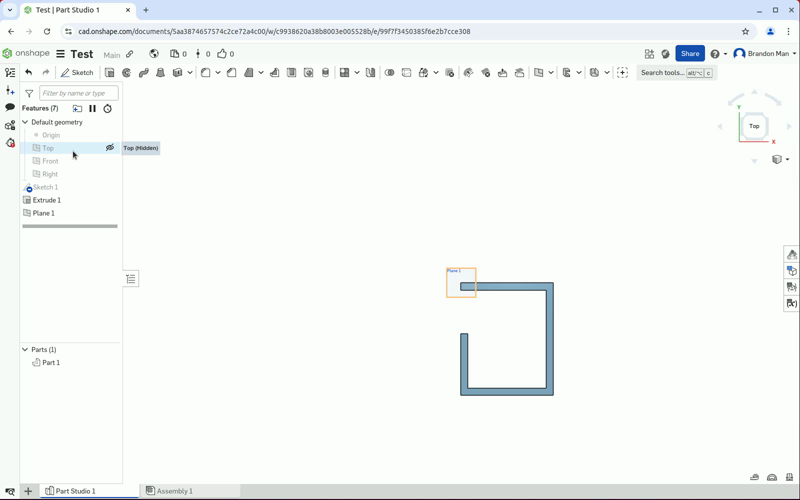
key(shift+s)
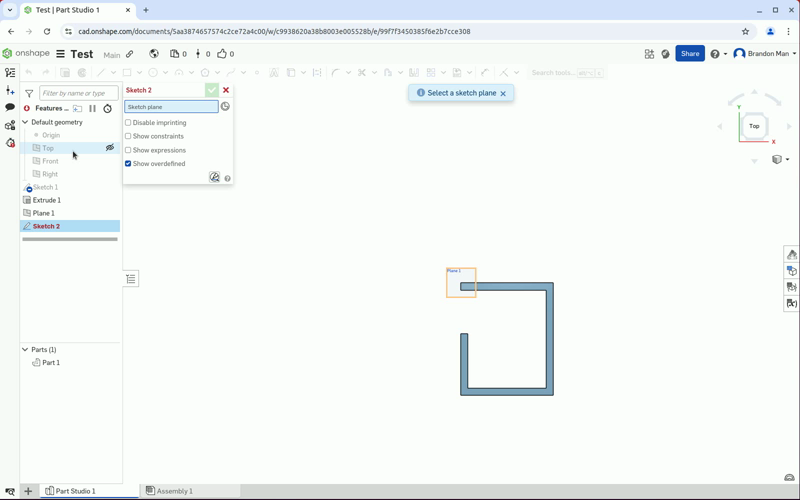
mouse_move(73, 215)
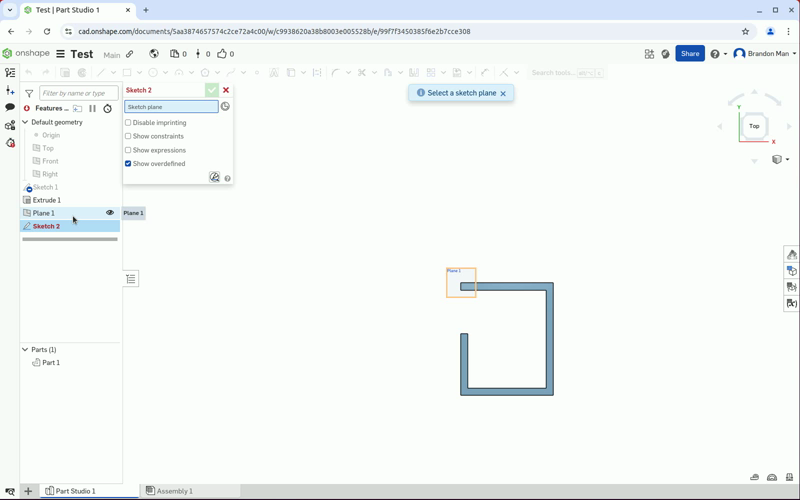
click(73, 215)
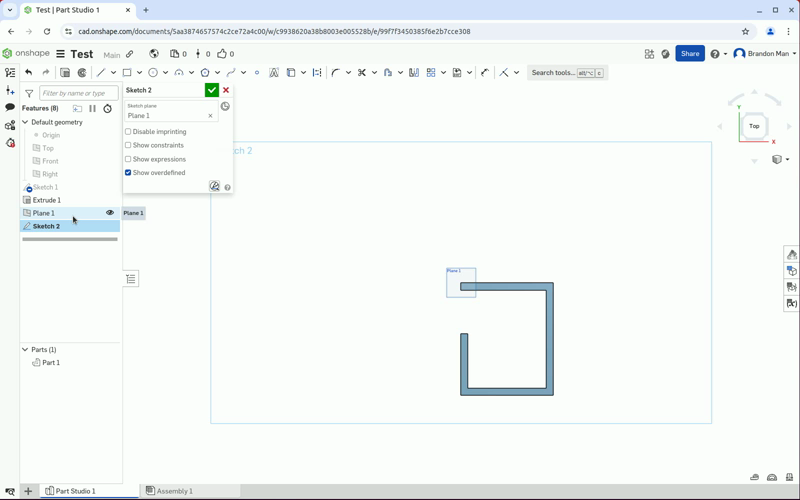
mouse_move(73, 352)
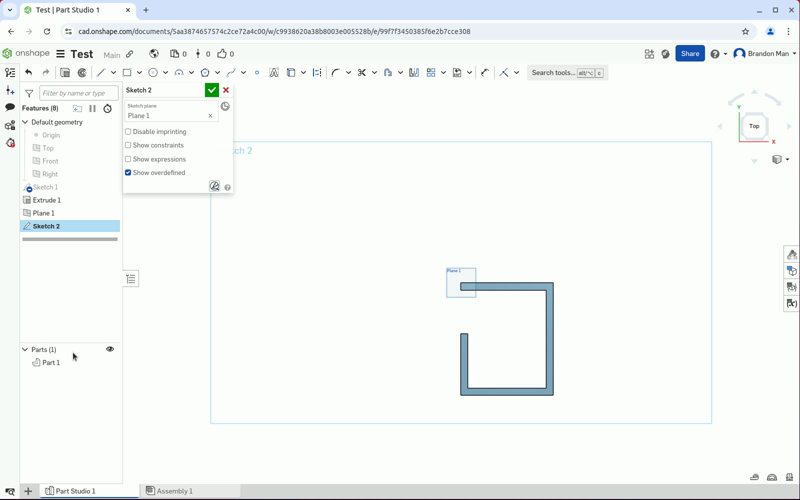
key(y)
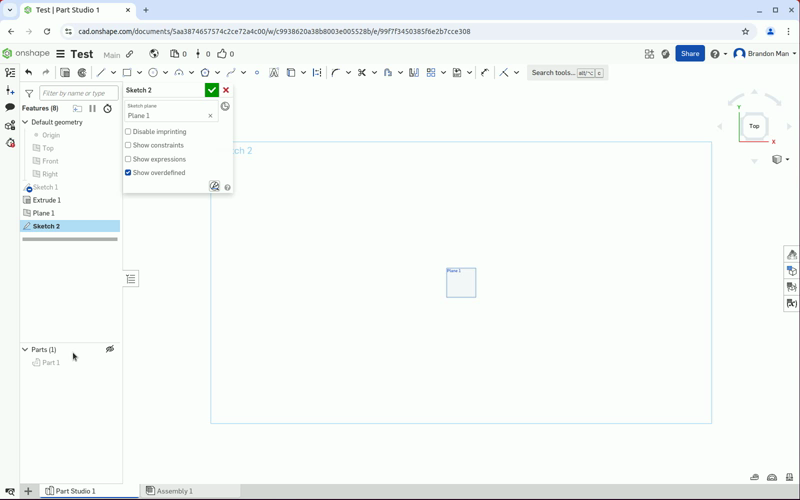
key(l)
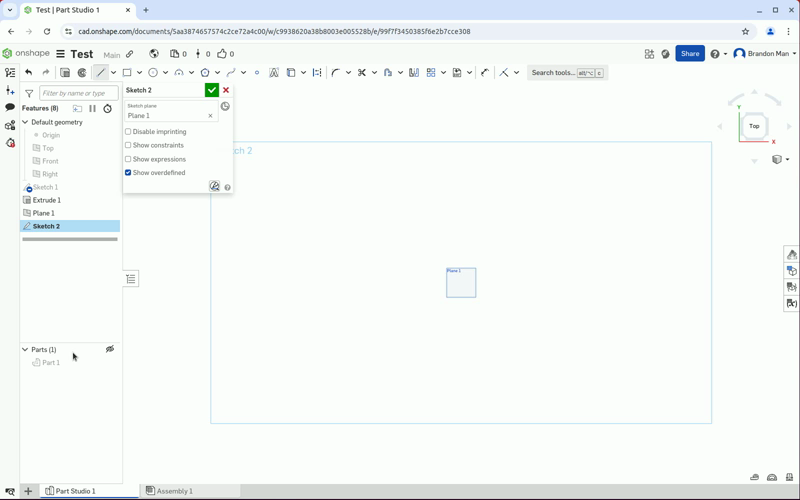
key_down(shift)
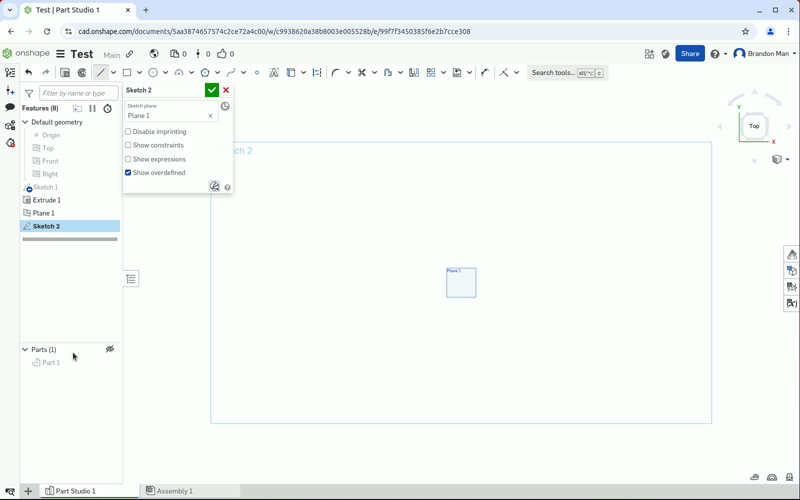
mouse_move(463, 287)
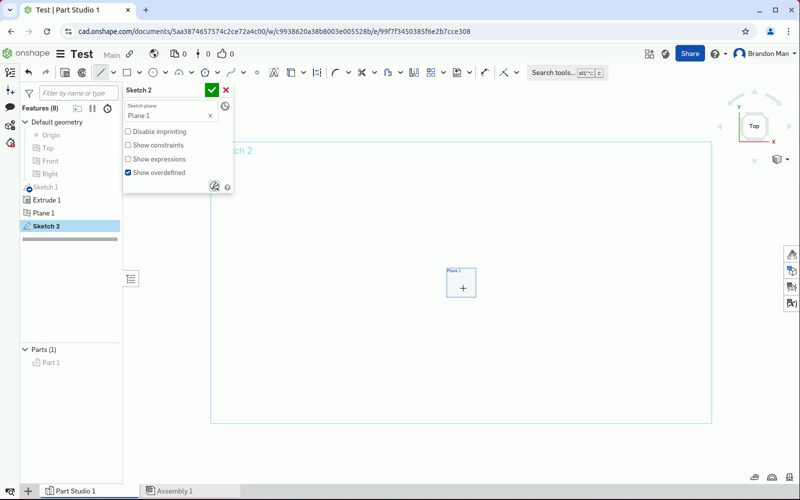
click(463, 287)
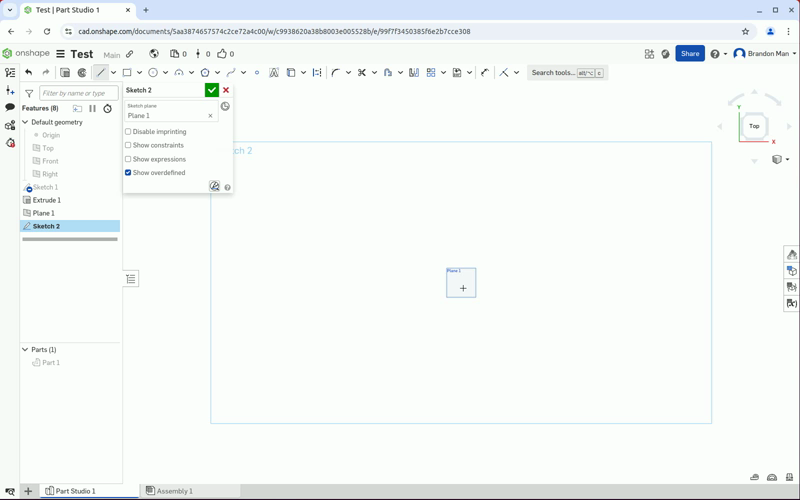
key_up(shift)
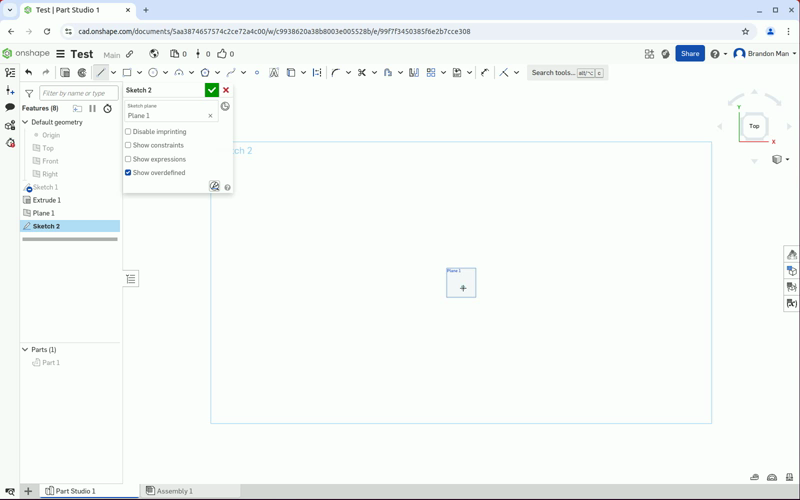
key_down(shift)
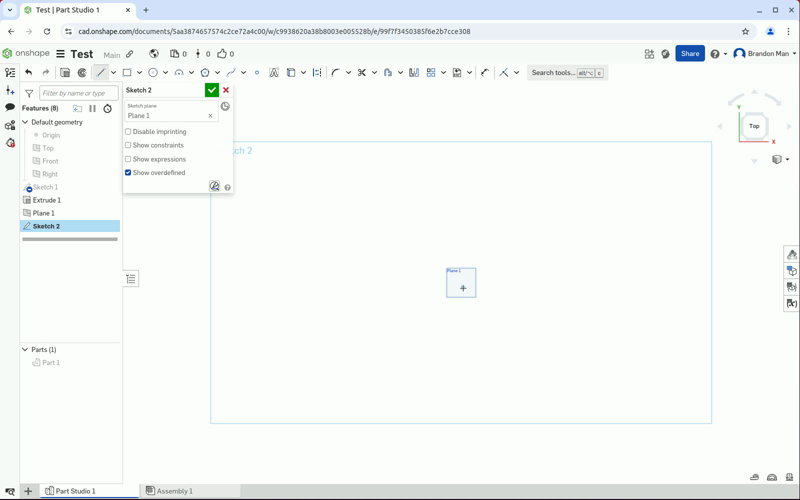
mouse_move(493, 287)
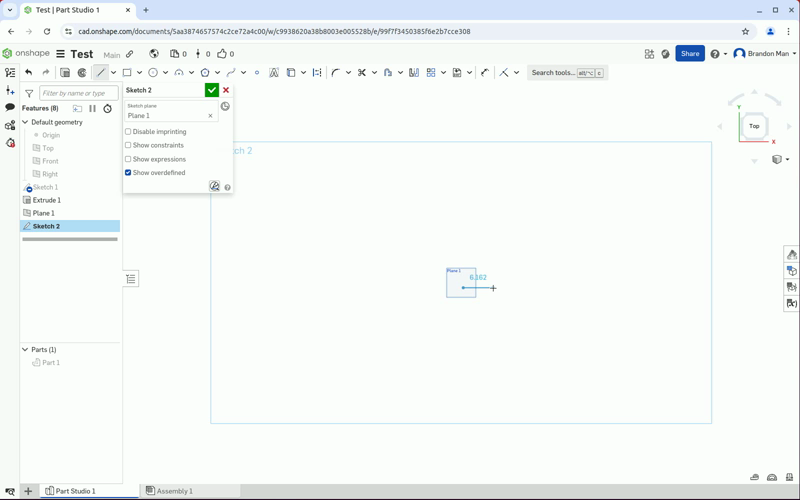
mouse_move(499, 287)
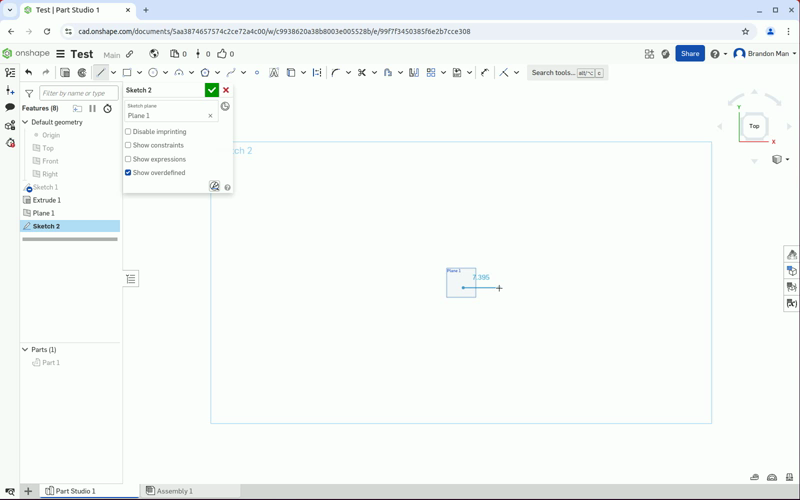
click(499, 287)
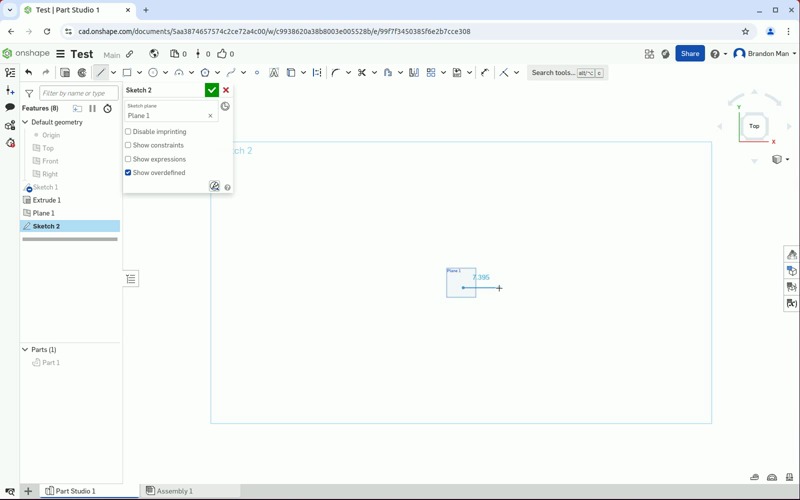
key_up(shift)
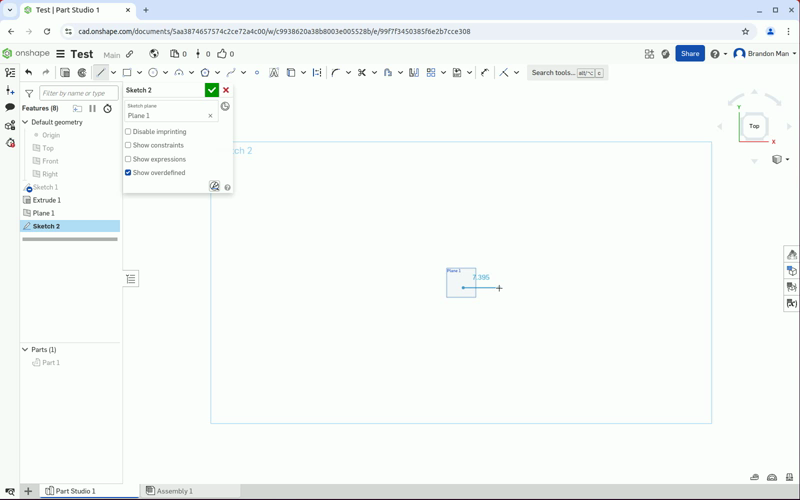
key_down(shift)
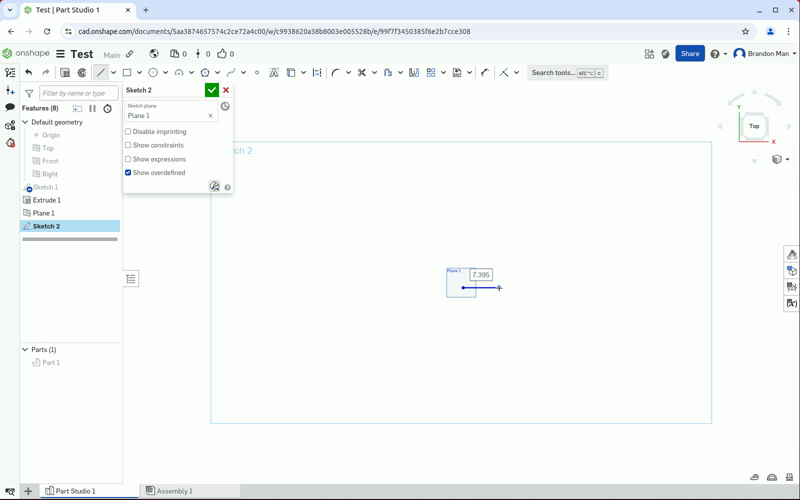
mouse_move(529, 287)
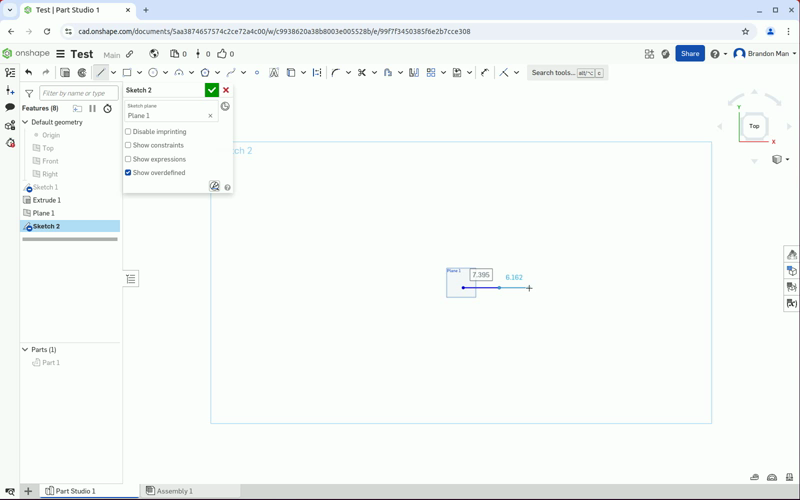
mouse_move(499, 285)
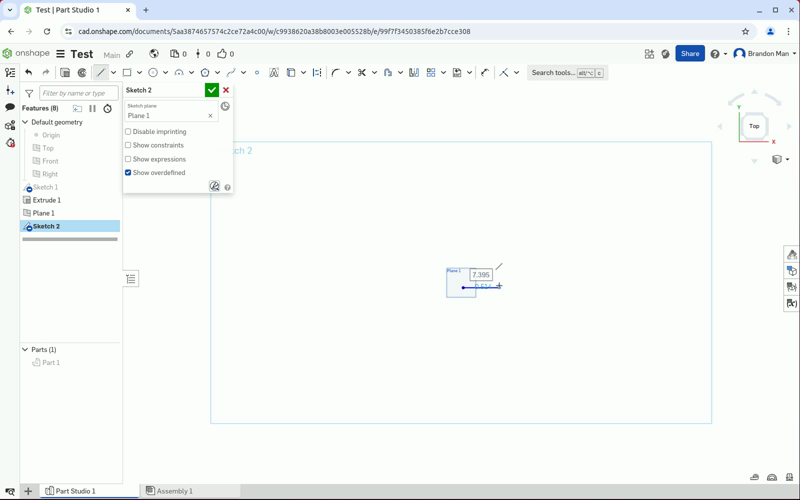
scroll(6)
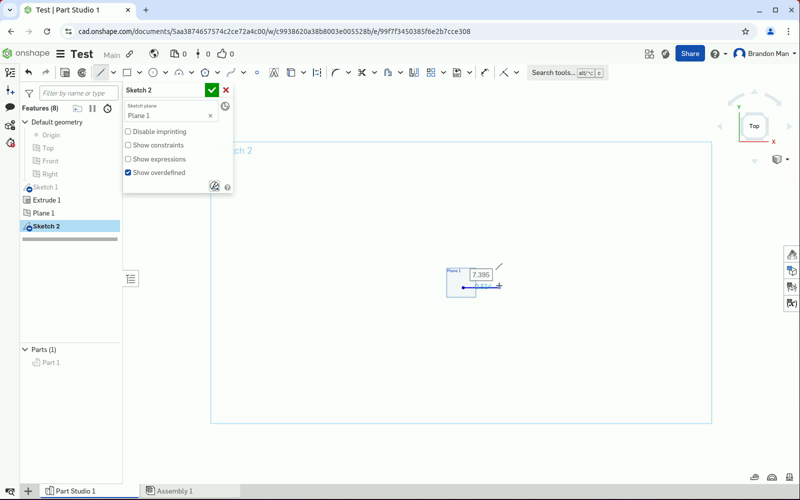
scroll(6)
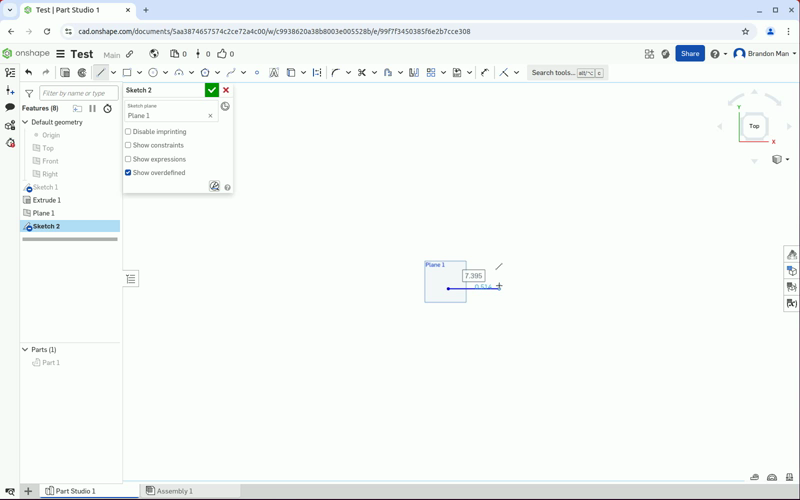
scroll(6)
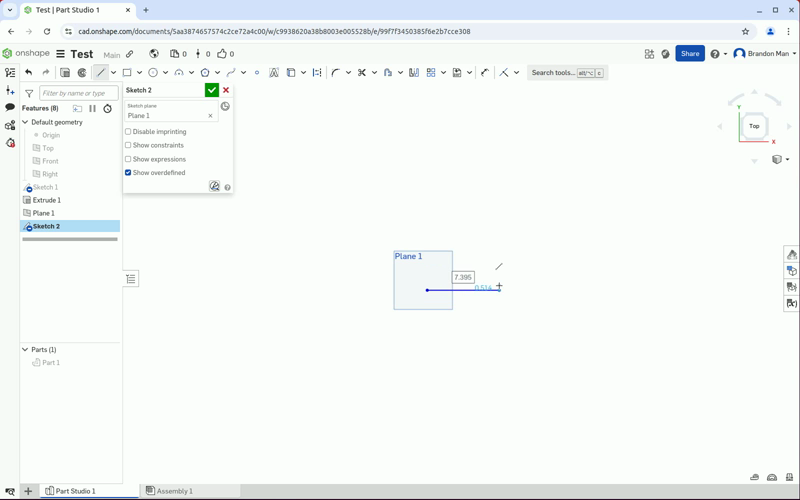
scroll(6)
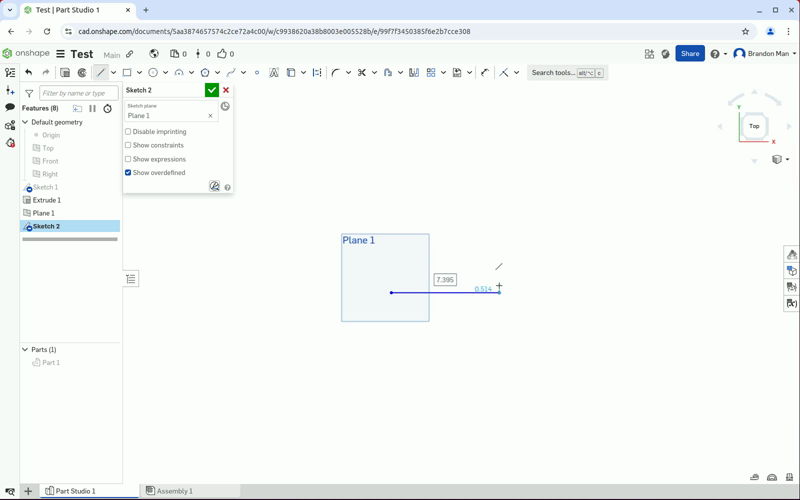
scroll(6)
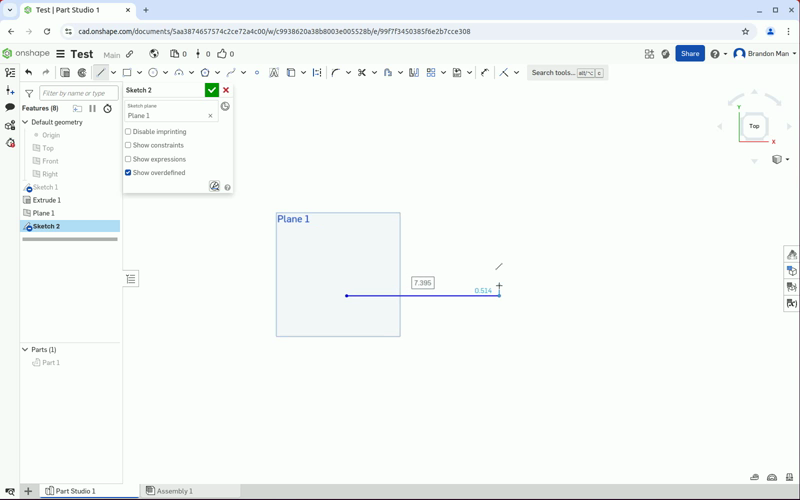
scroll(6)
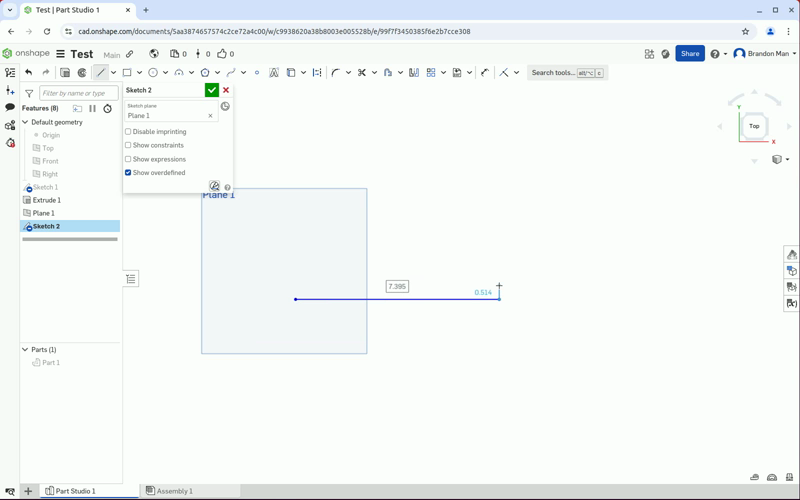
scroll(6)
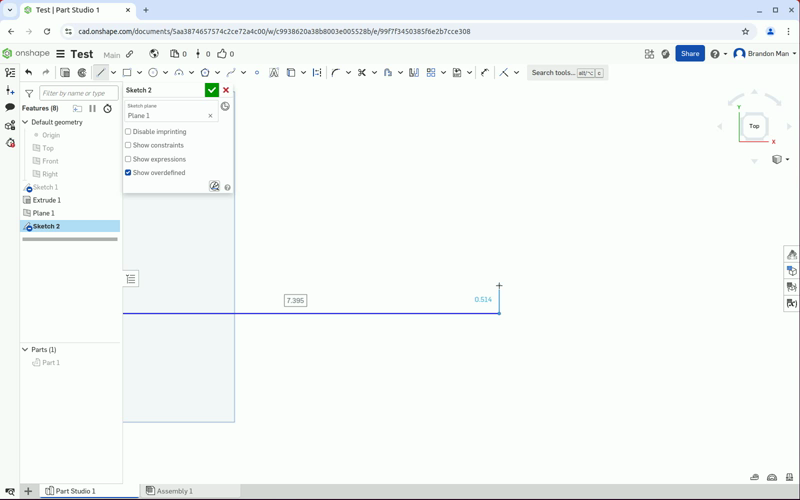
click(499, 285)
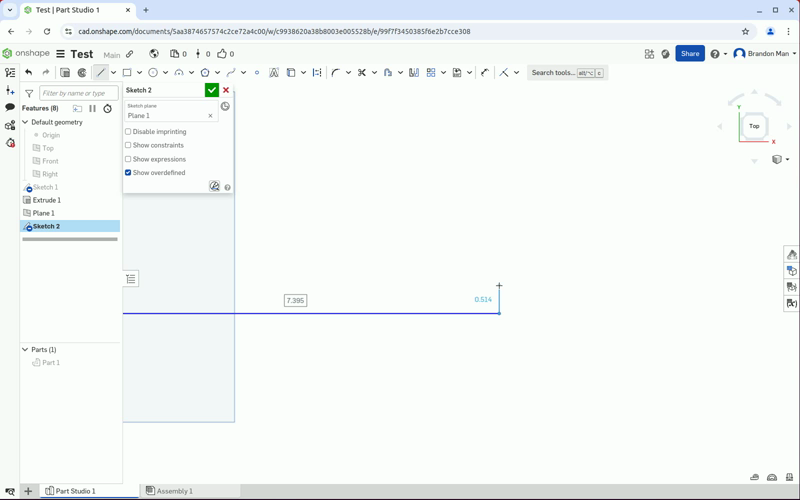
scroll(-6)
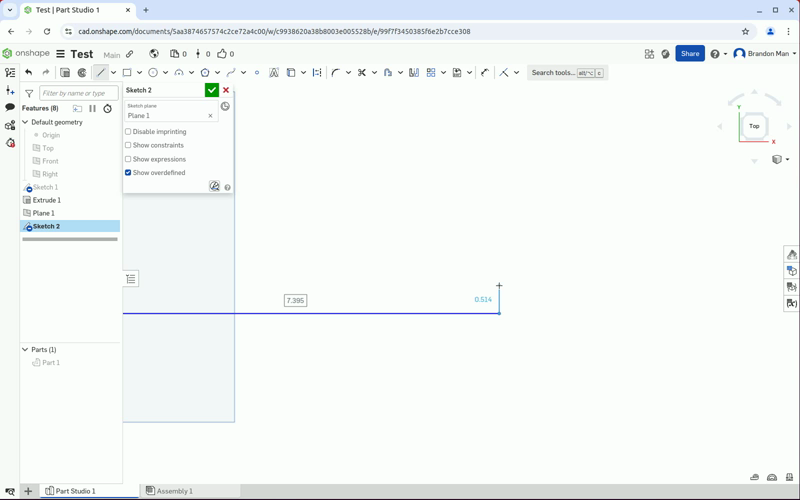
scroll(-6)
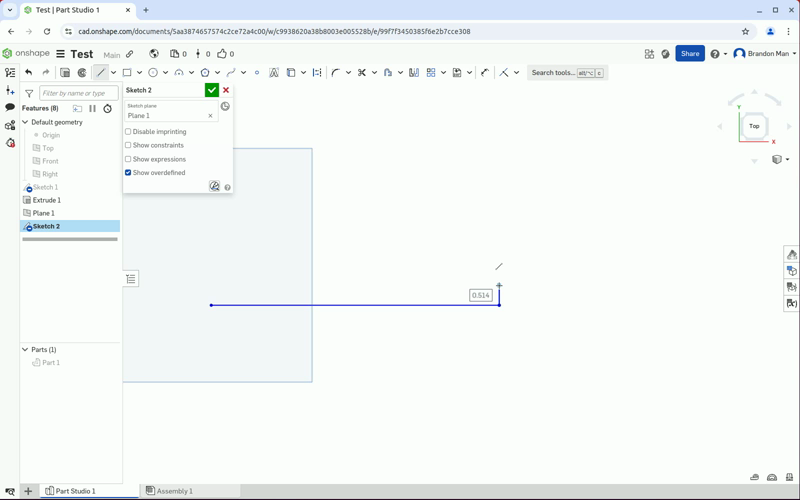
scroll(-6)
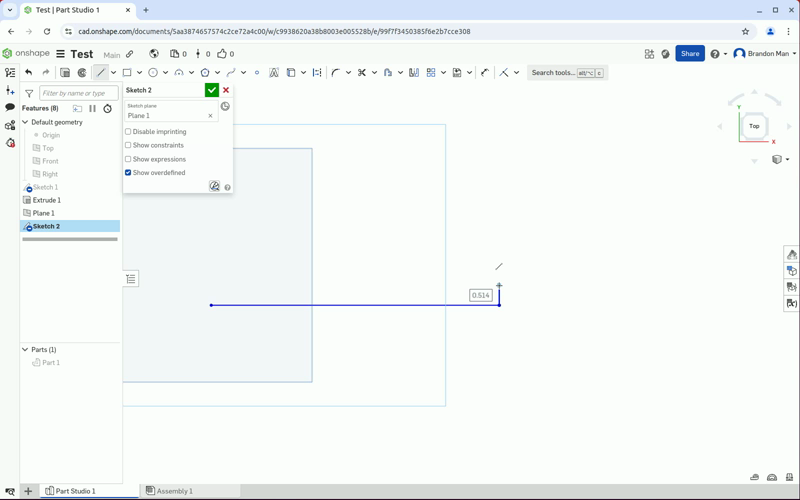
scroll(-6)
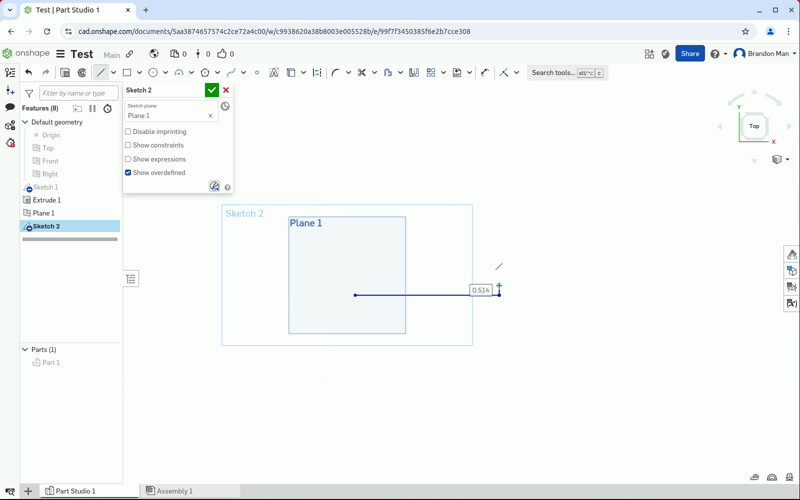
scroll(-6)
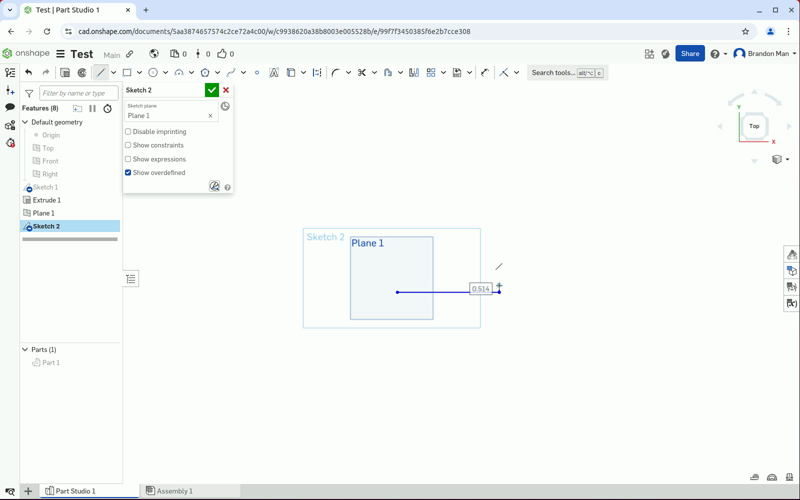
scroll(-6)
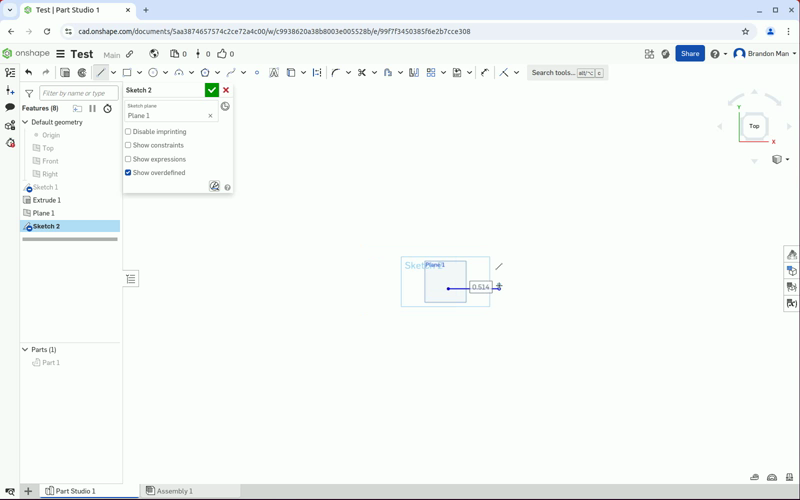
scroll(-6)
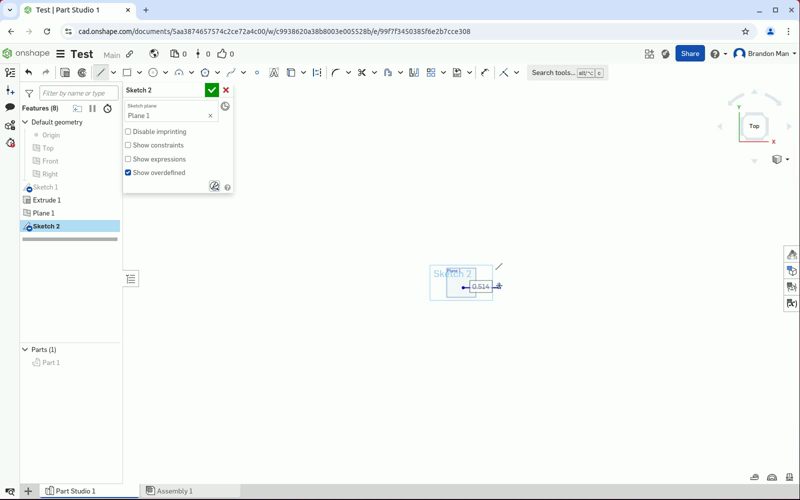
key_up(shift)
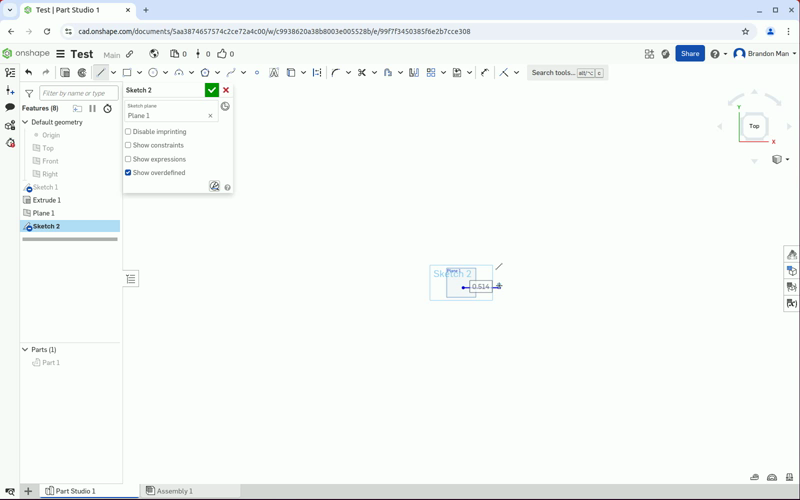
key_down(shift)
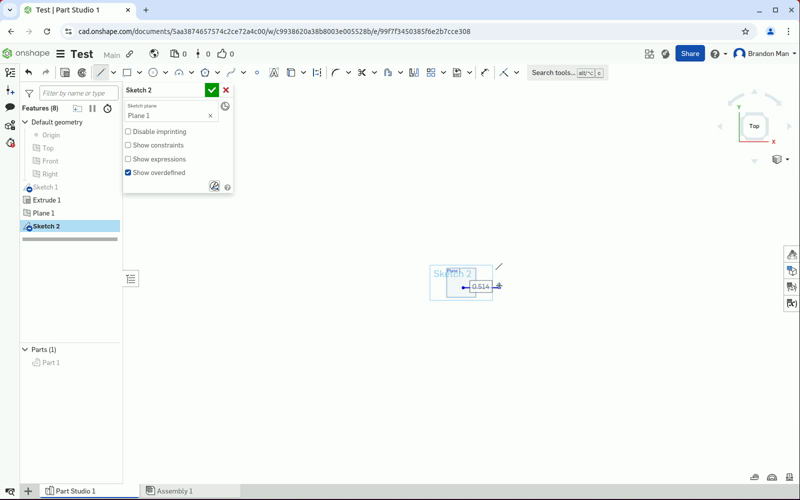
mouse_move(529, 285)
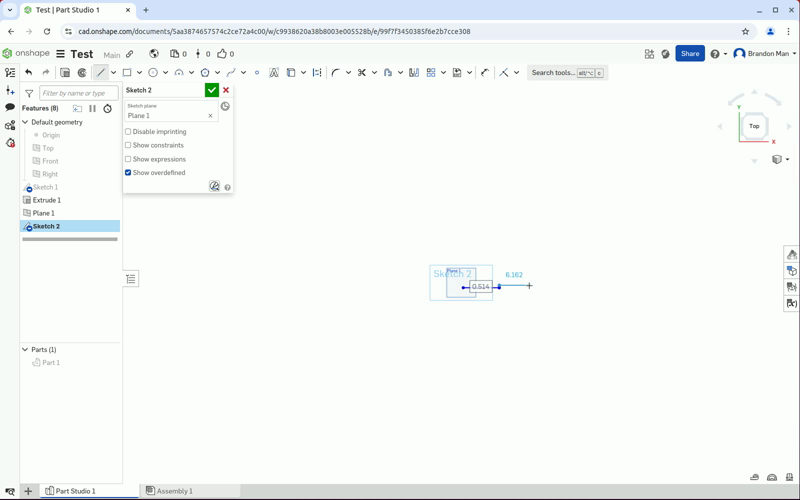
mouse_move(463, 285)
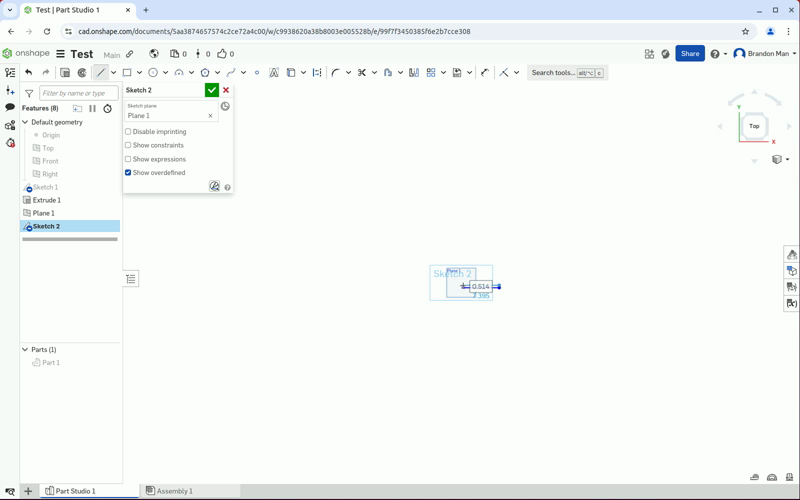
scroll(6)
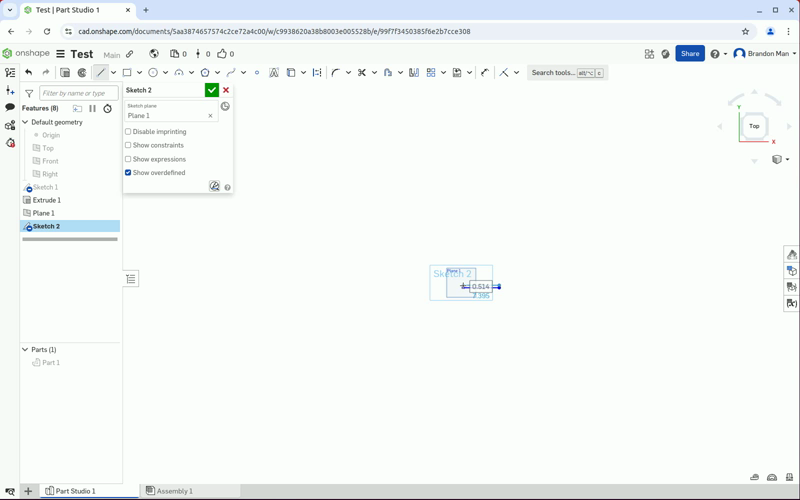
scroll(6)
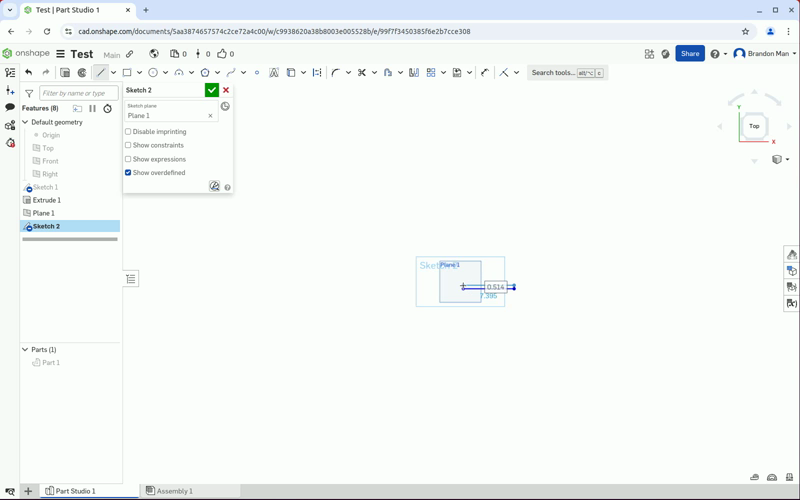
scroll(6)
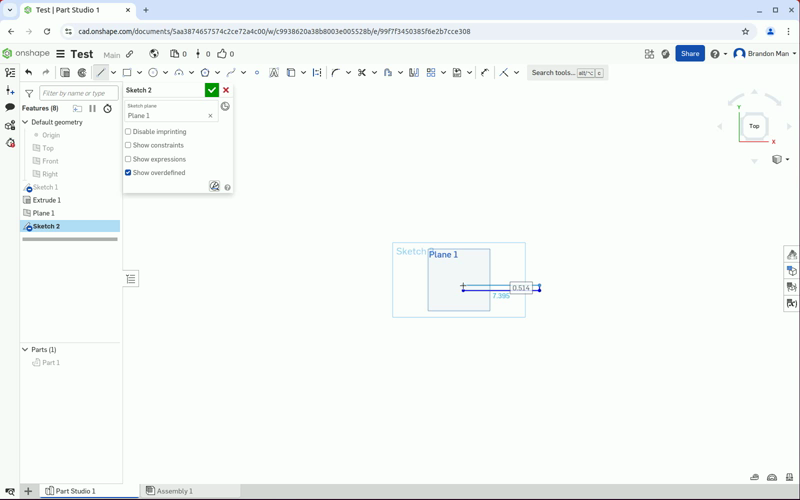
scroll(6)
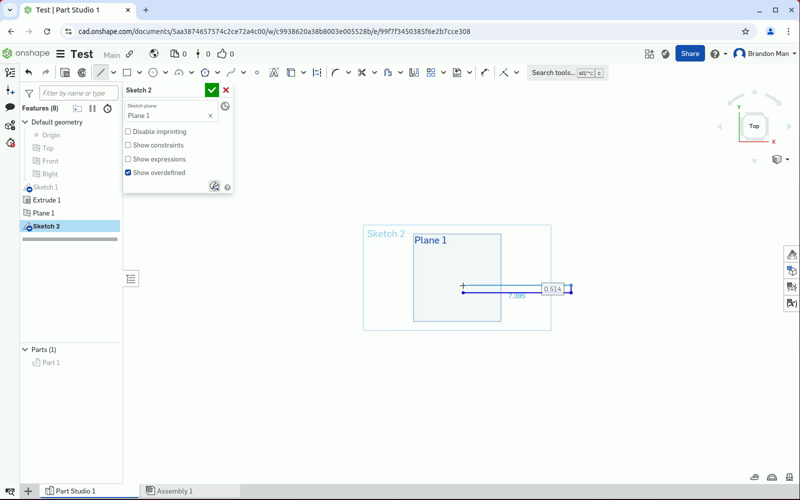
scroll(6)
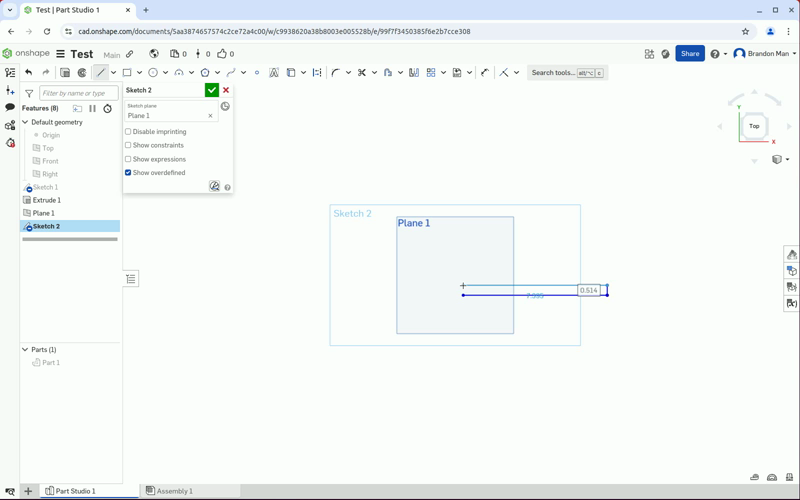
scroll(6)
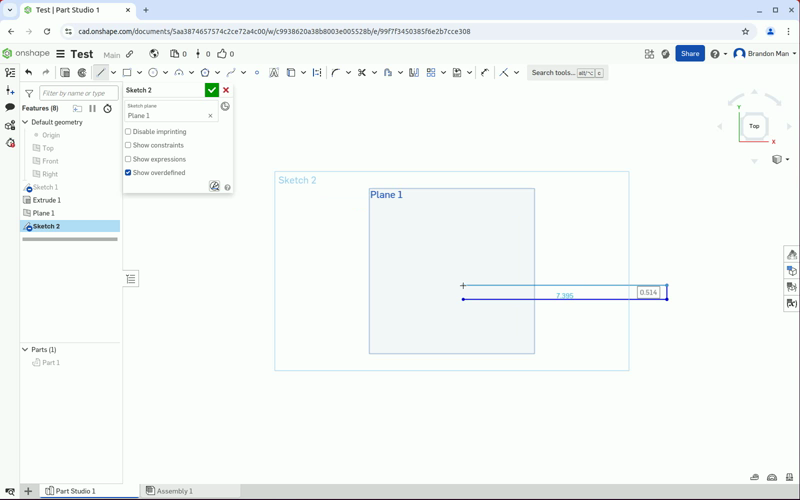
scroll(6)
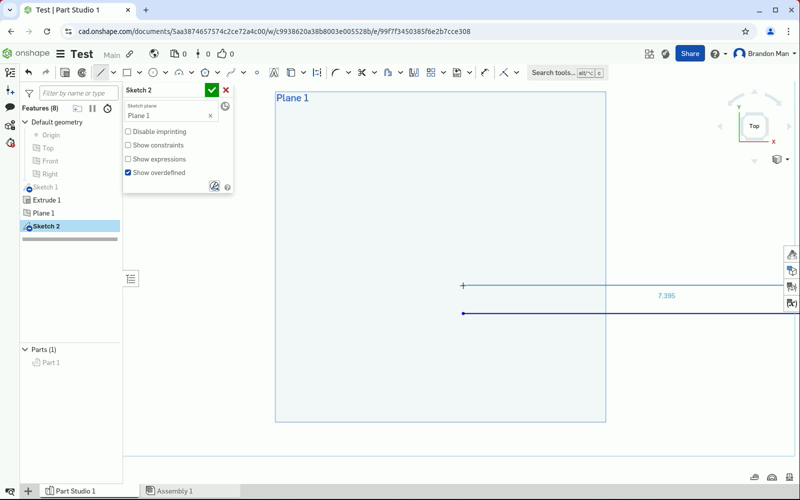
click(463, 285)
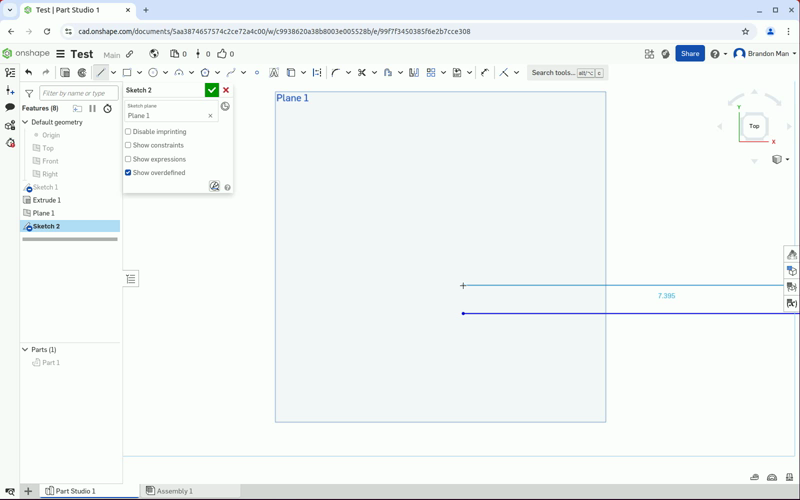
scroll(-6)
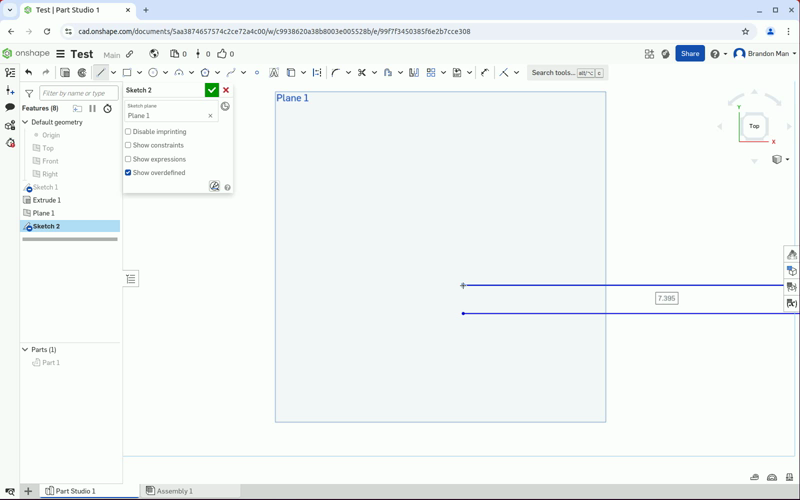
scroll(-6)
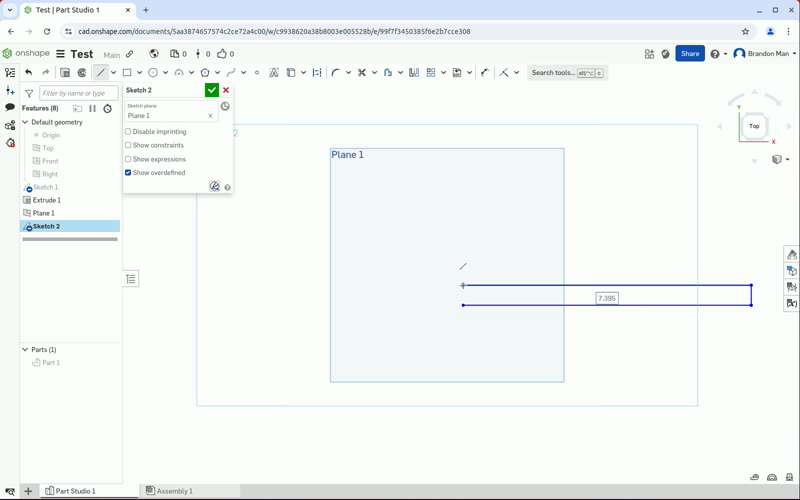
scroll(-6)
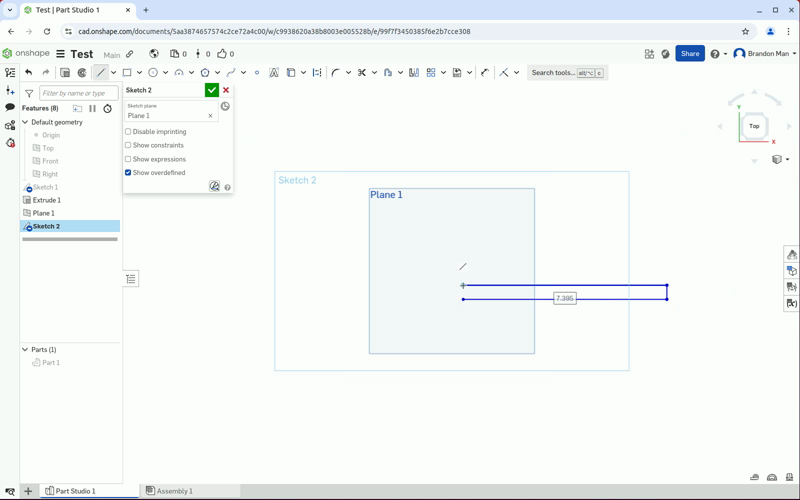
scroll(-6)
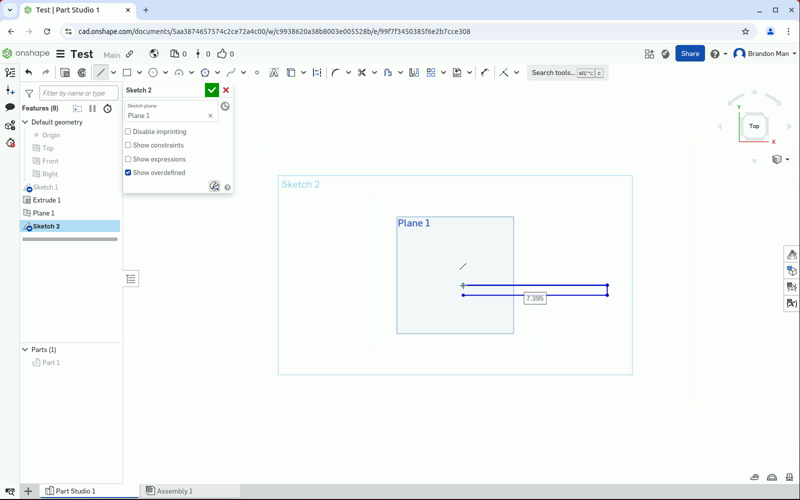
scroll(-6)
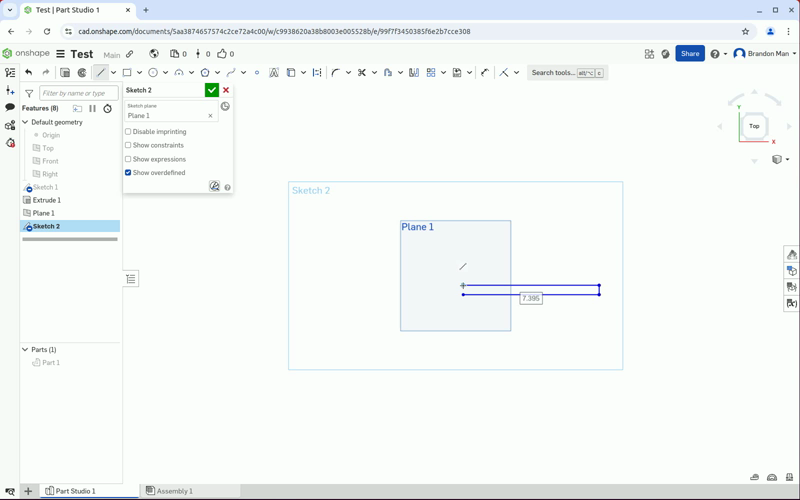
scroll(-6)
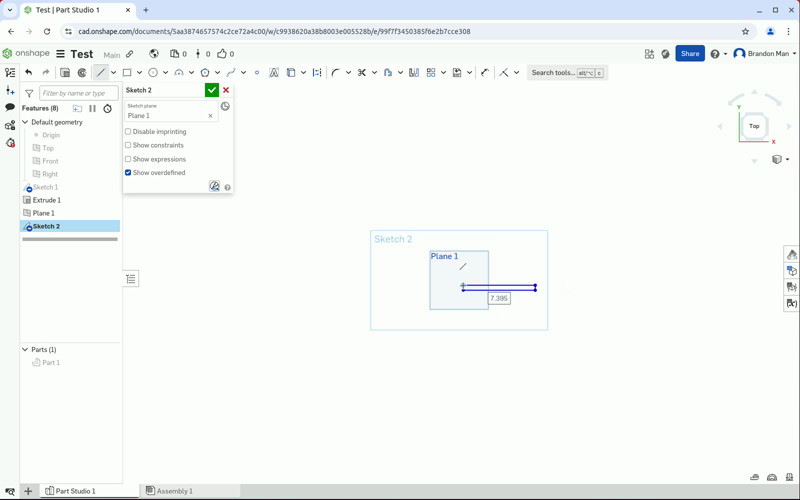
scroll(-6)
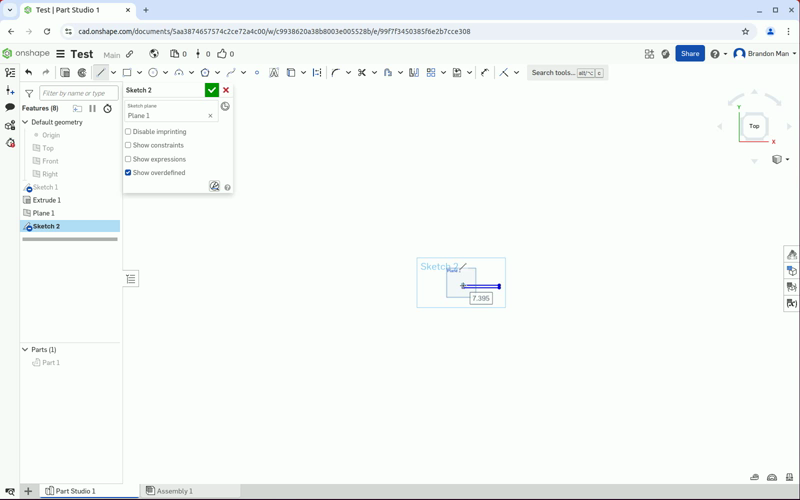
key_up(shift)
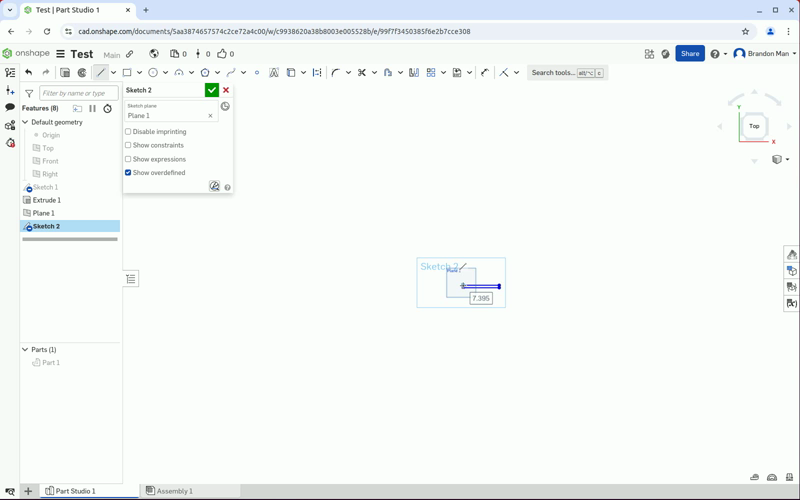
mouse_move(493, 285)
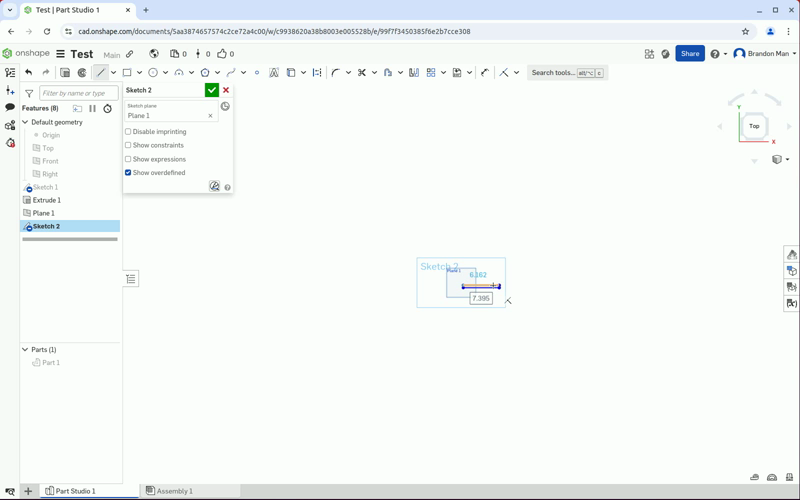
key_down(shift)
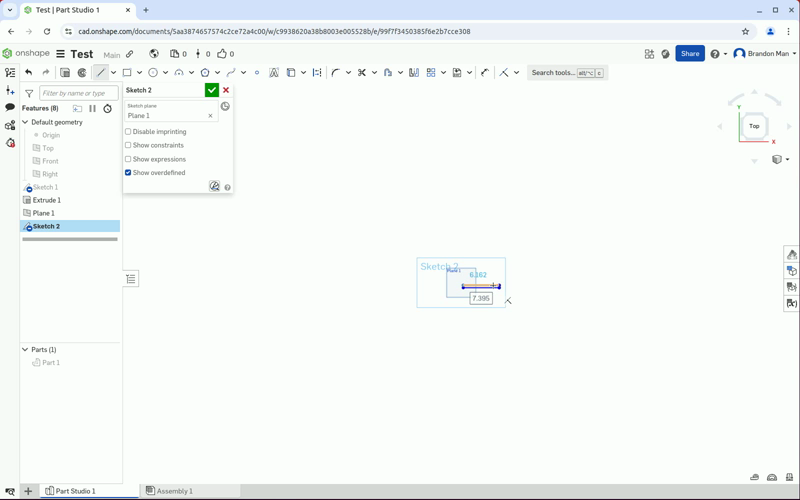
mouse_move(463, 287)
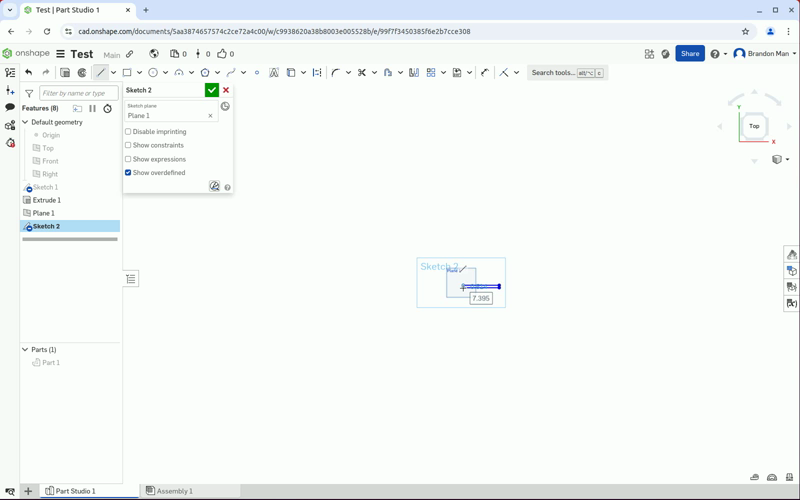
scroll(6)
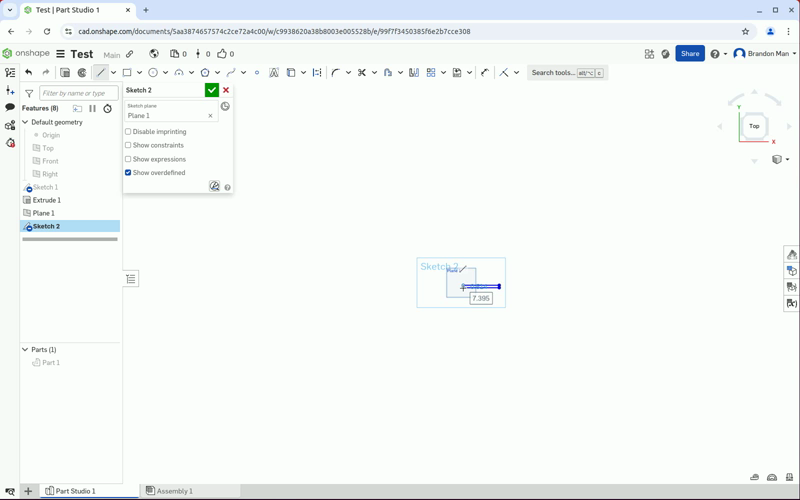
scroll(6)
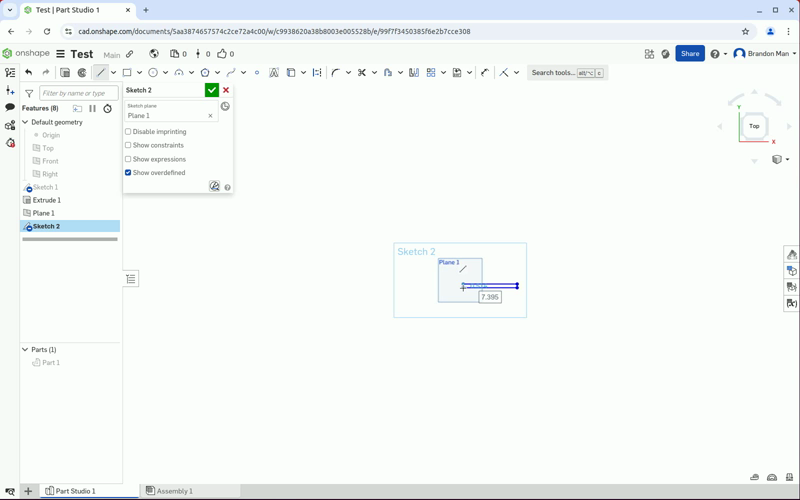
scroll(6)
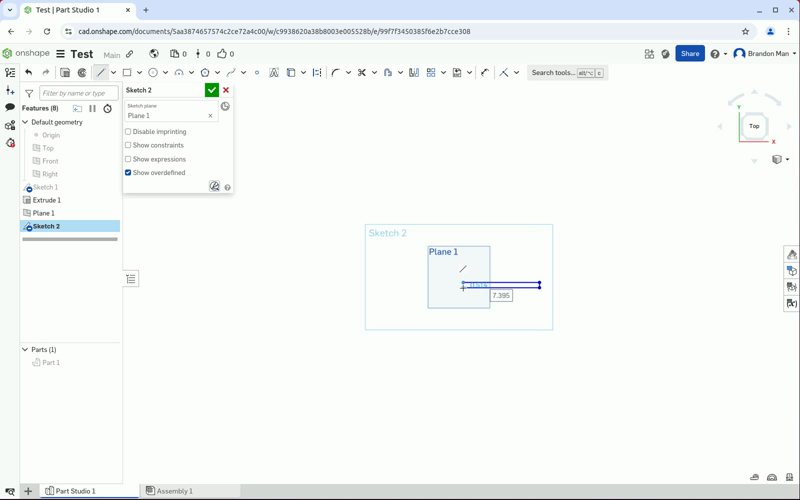
scroll(6)
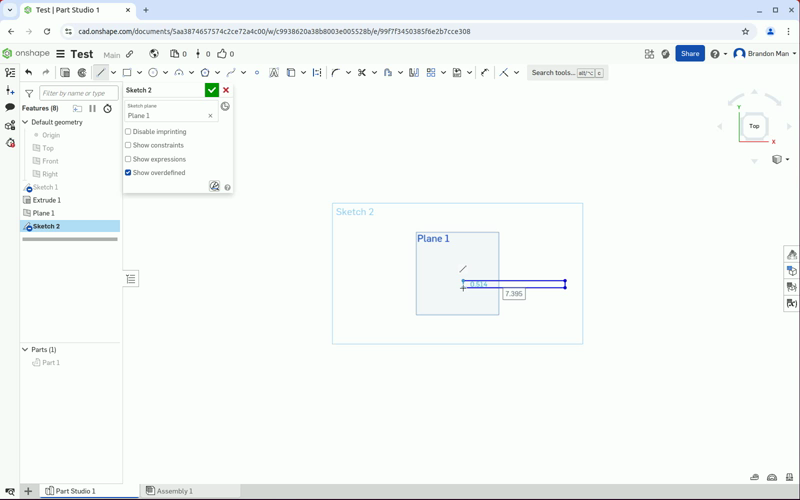
scroll(6)
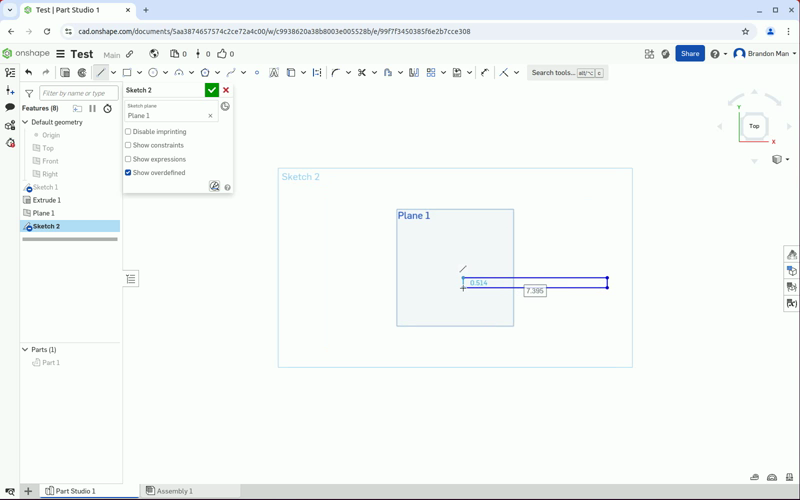
scroll(6)
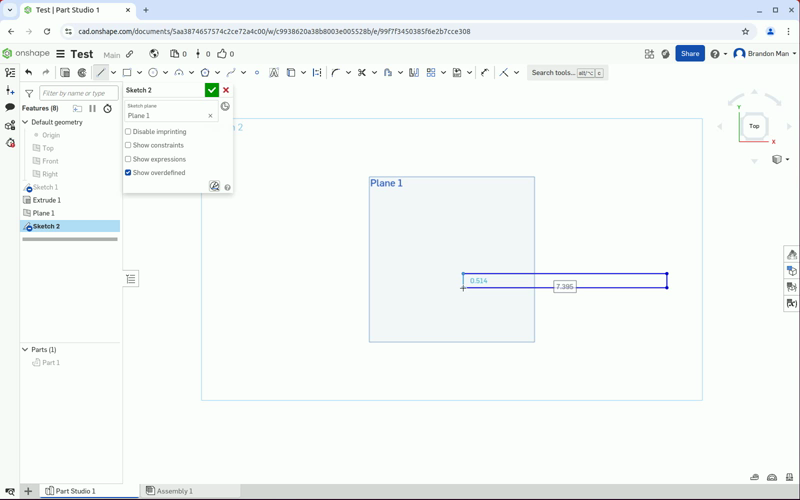
scroll(6)
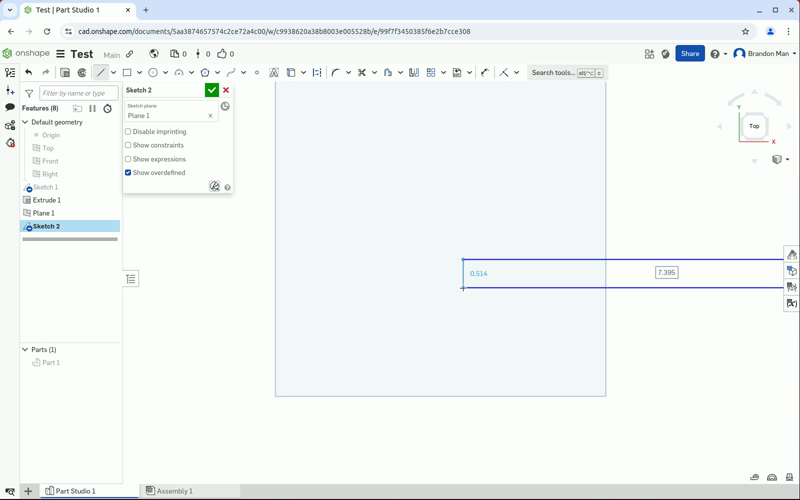
key_up(shift)
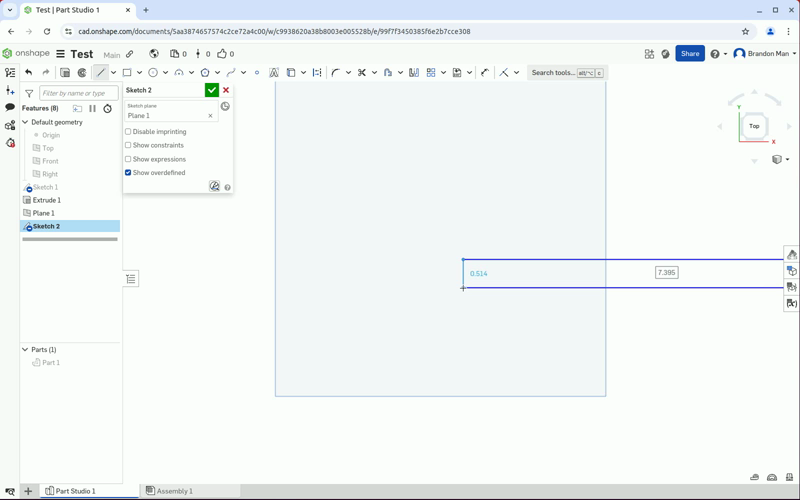
click(463, 287)
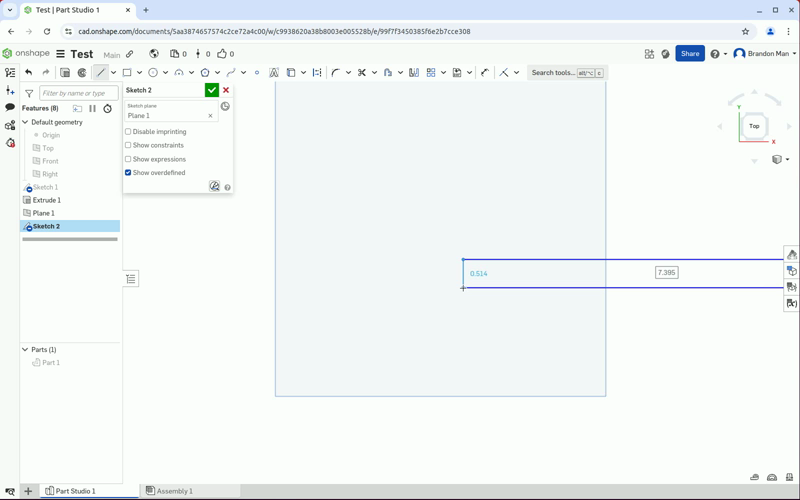
scroll(-6)
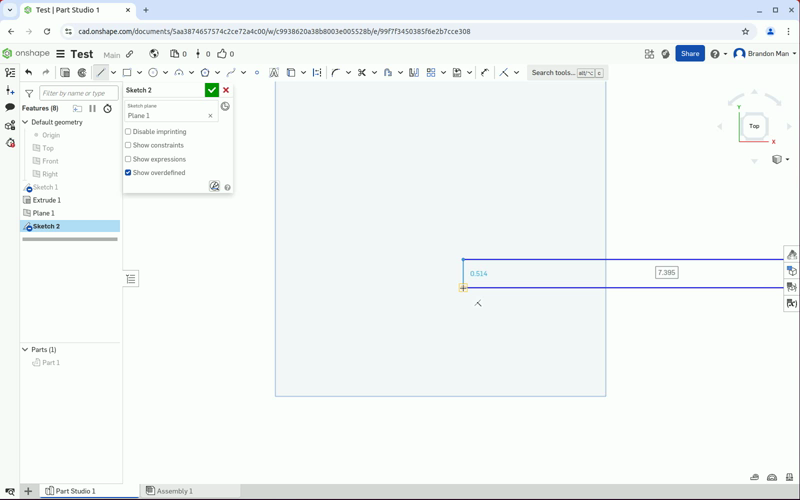
scroll(-6)
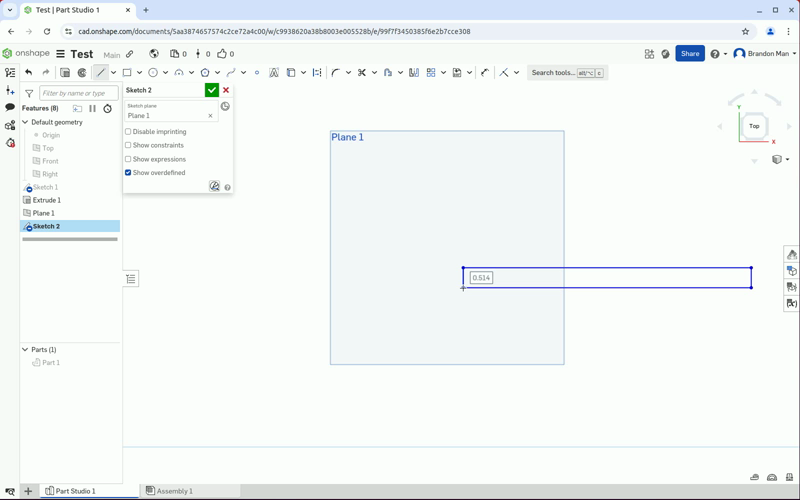
scroll(-6)
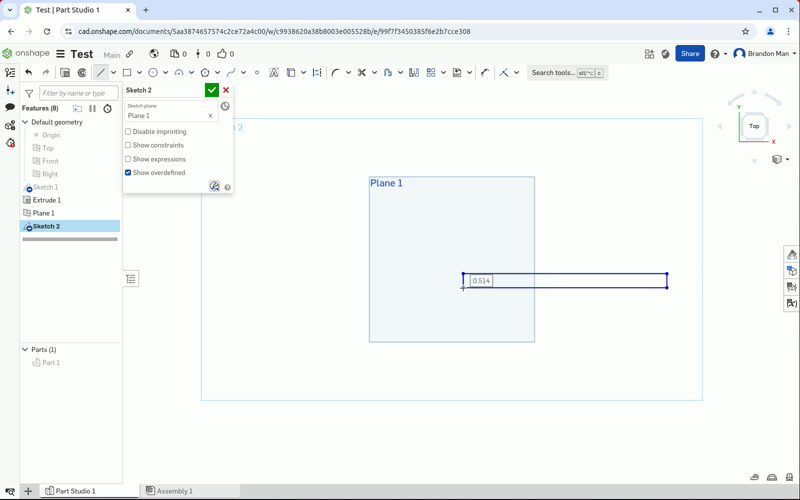
scroll(-6)
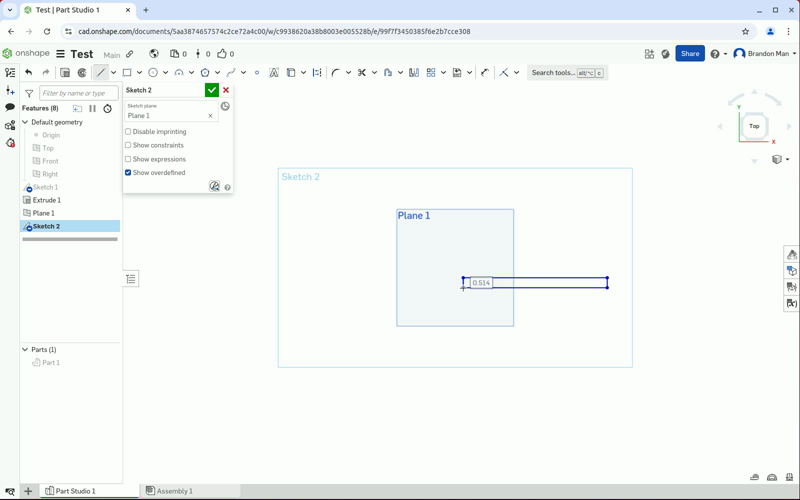
scroll(-6)
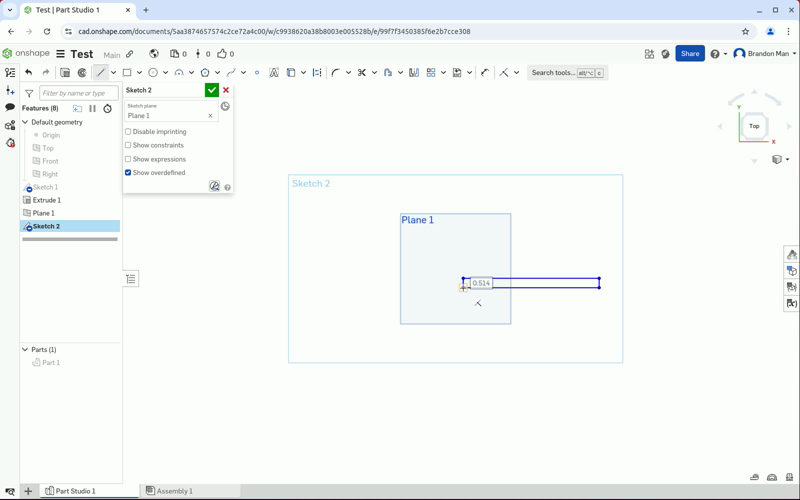
scroll(-6)
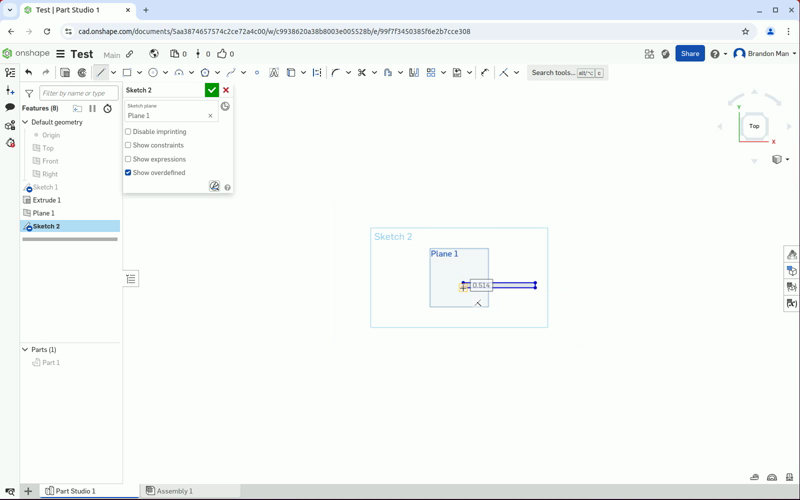
scroll(-6)
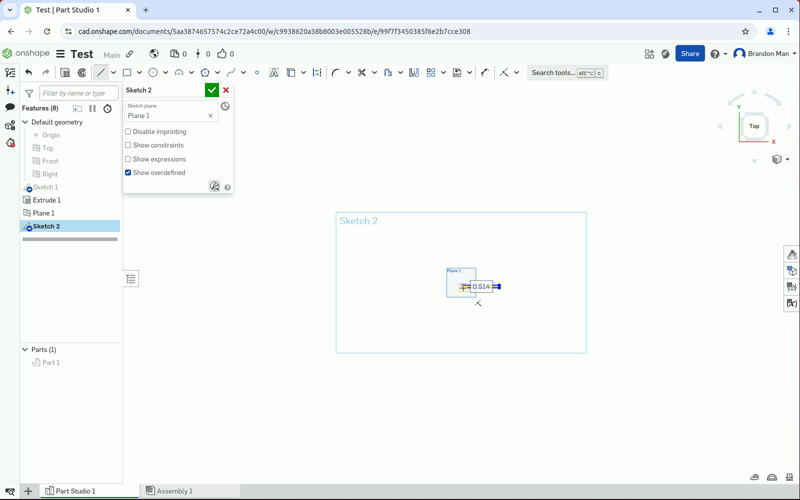
key(esc)
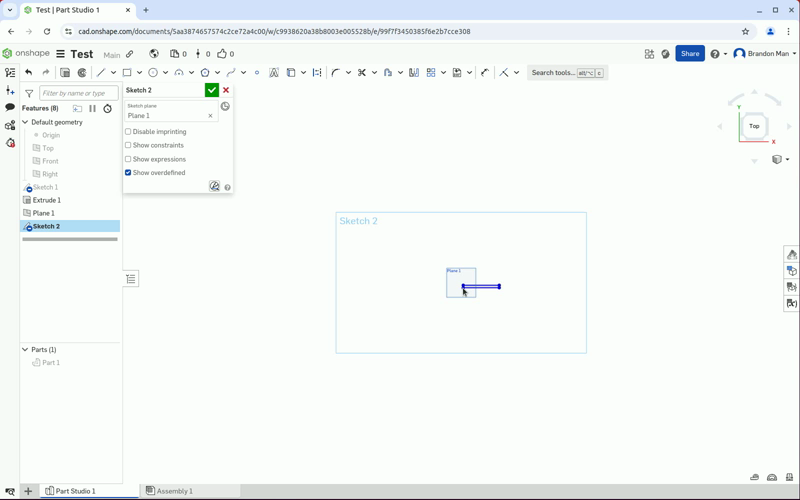
mouse_move(488, 286)
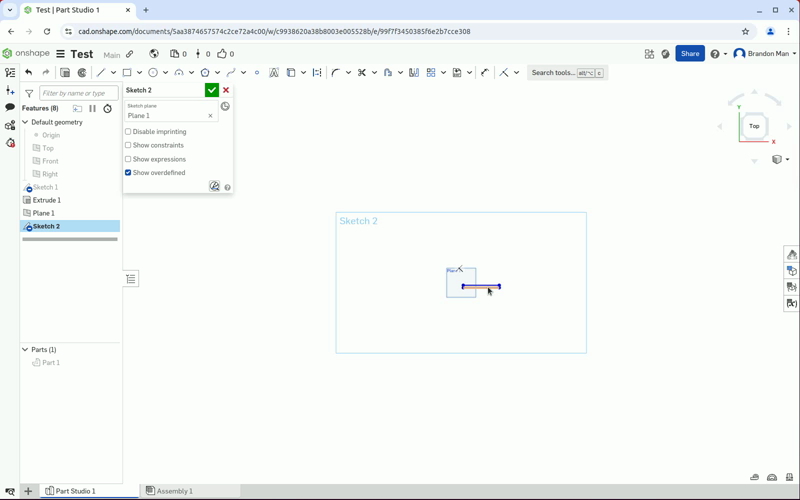
scroll(6)
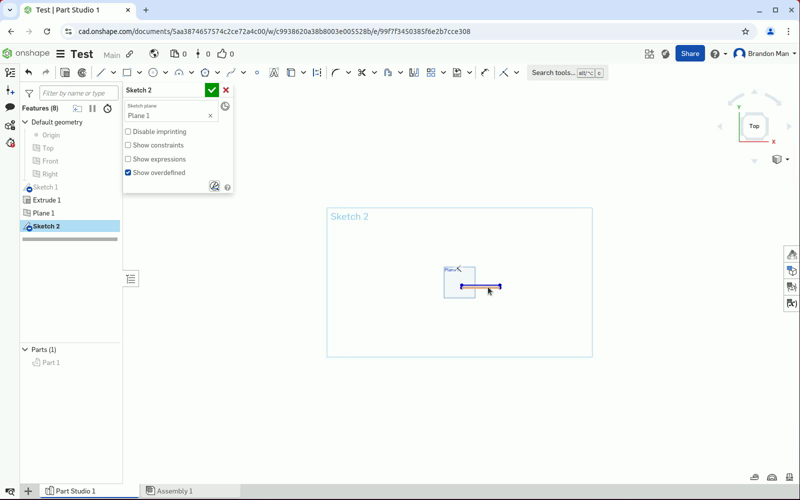
scroll(6)
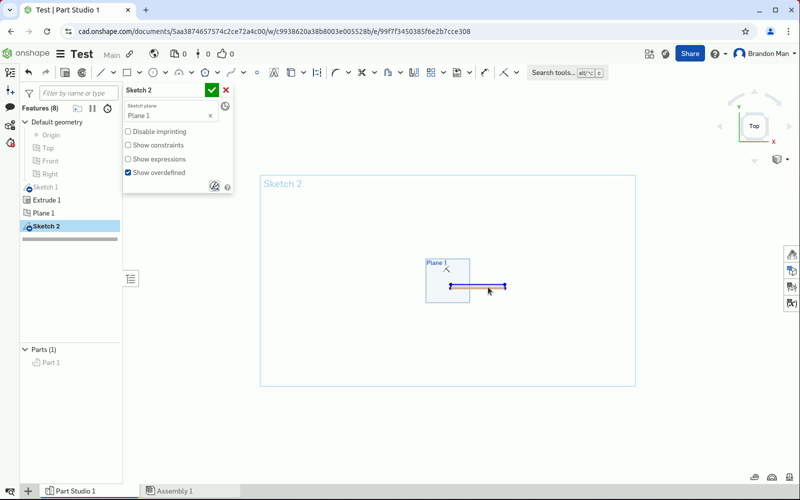
scroll(6)
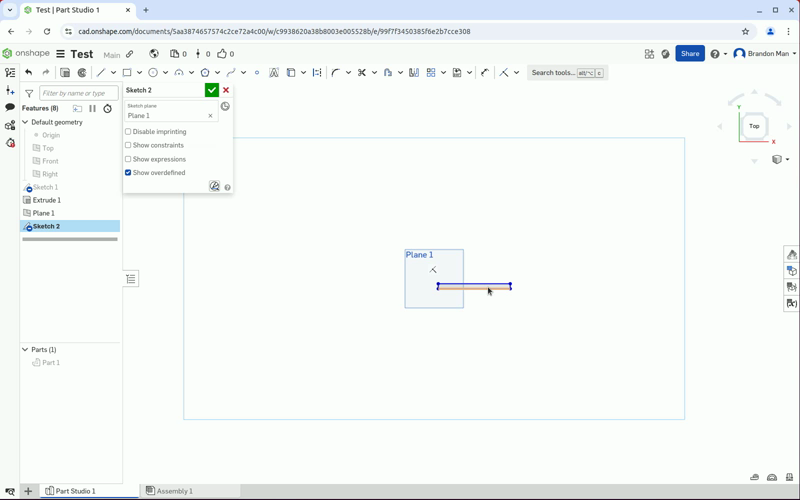
scroll(6)
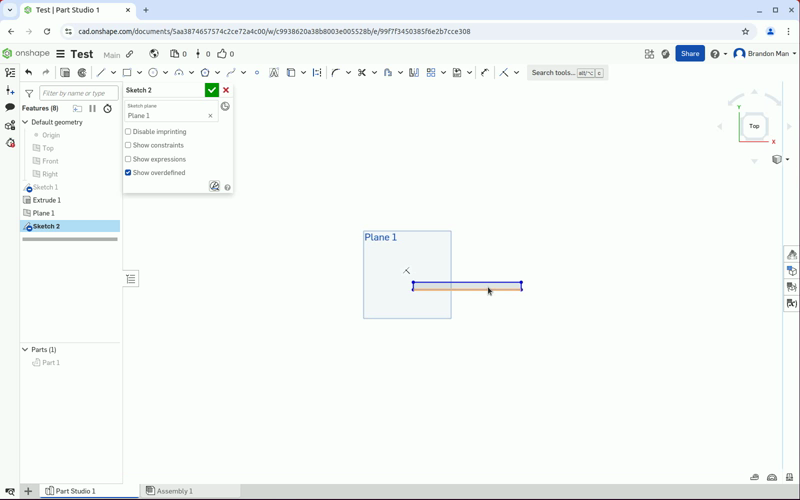
scroll(6)
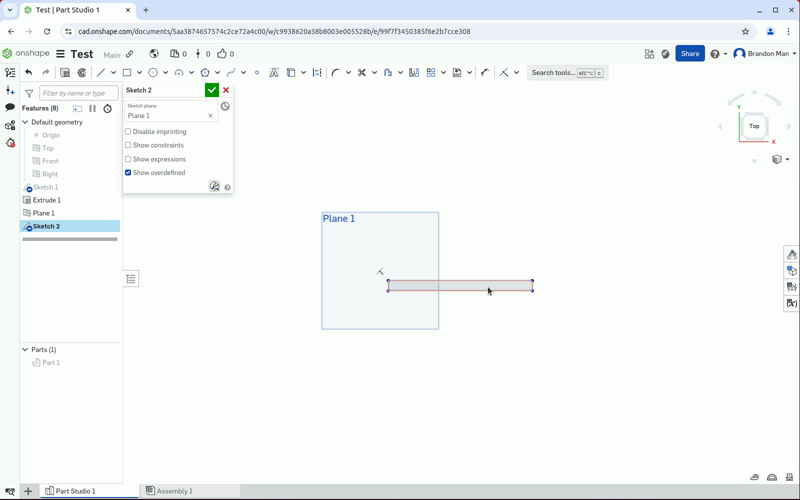
scroll(6)
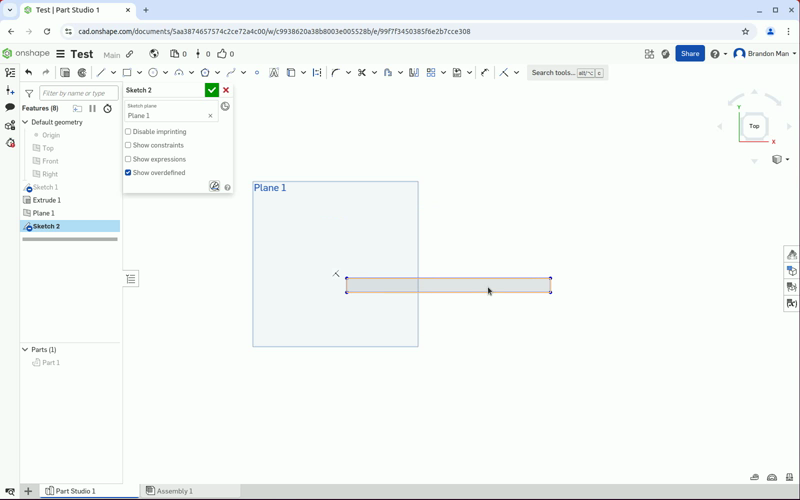
scroll(6)
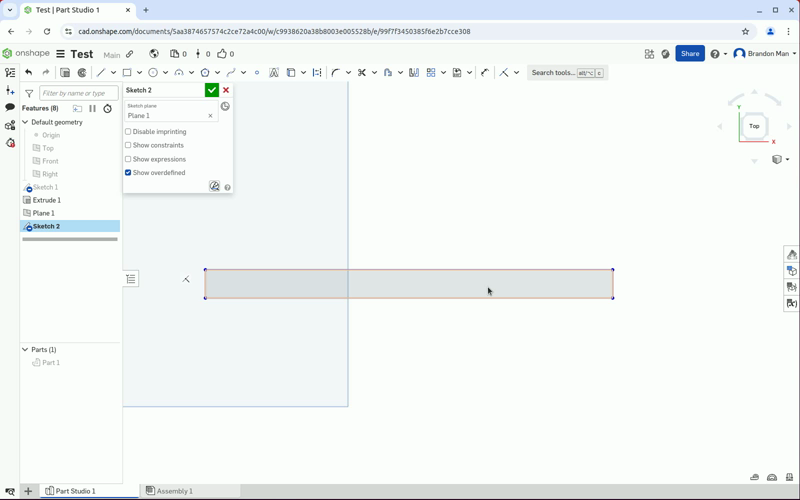
click(488, 286)
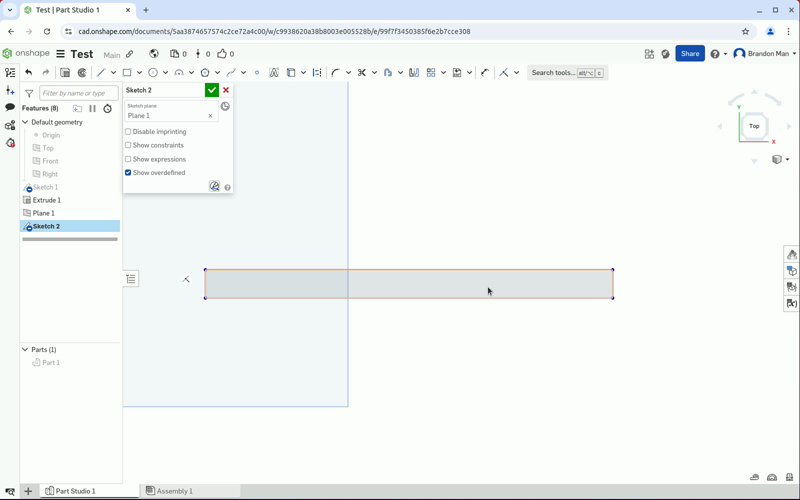
scroll(-6)
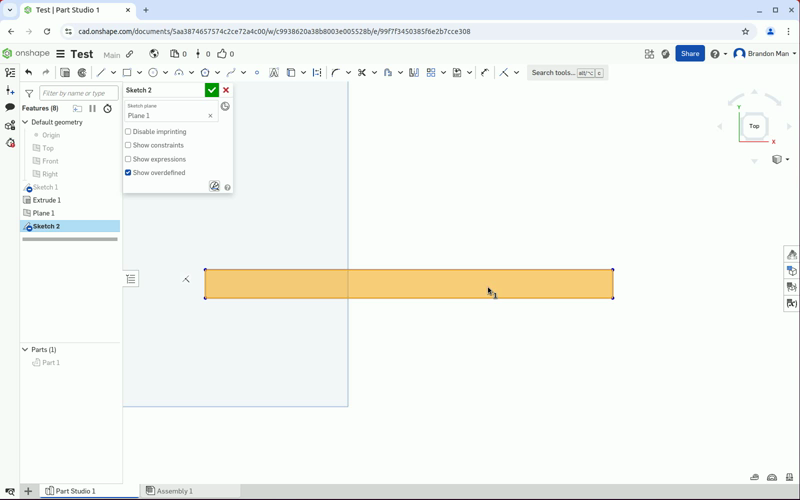
scroll(-6)
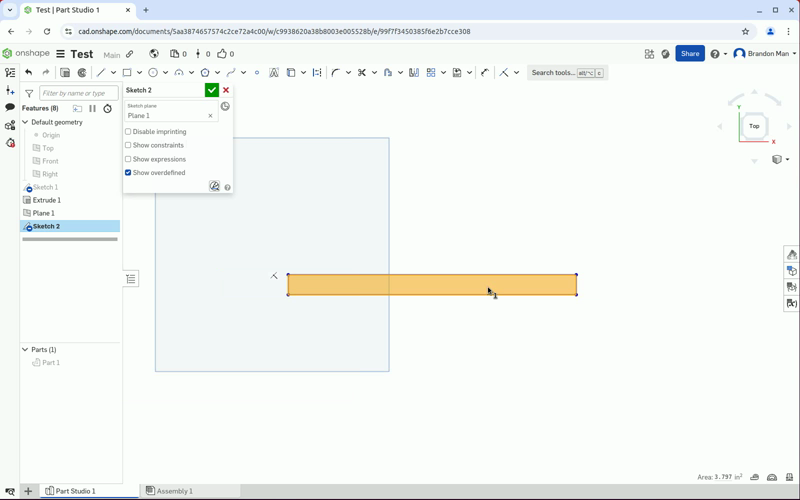
scroll(-6)
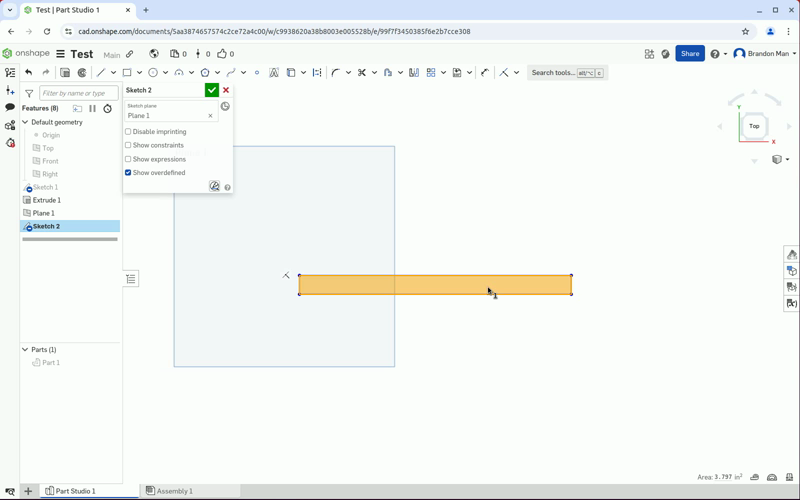
scroll(-6)
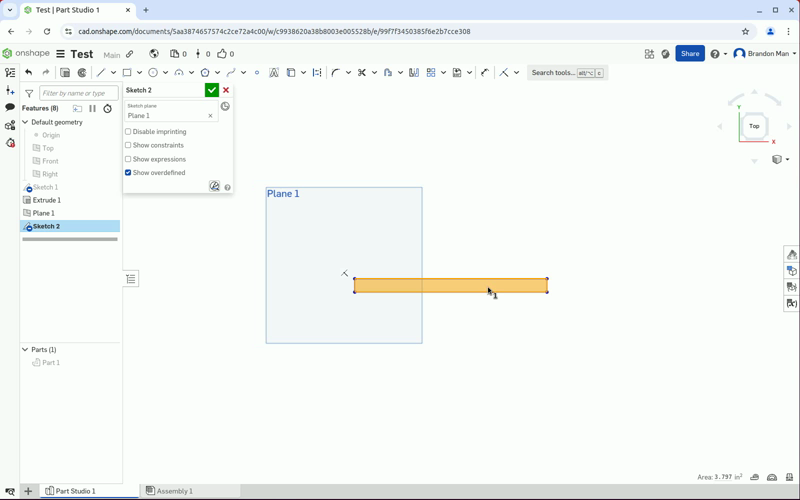
scroll(-6)
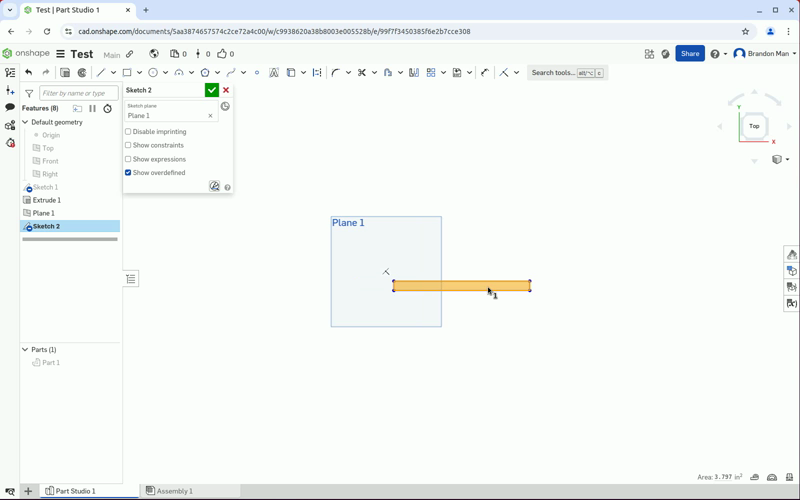
scroll(-6)
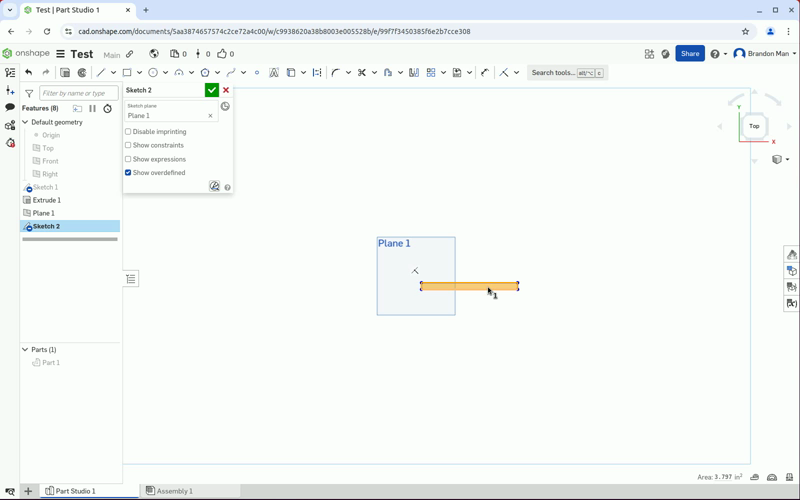
scroll(-6)
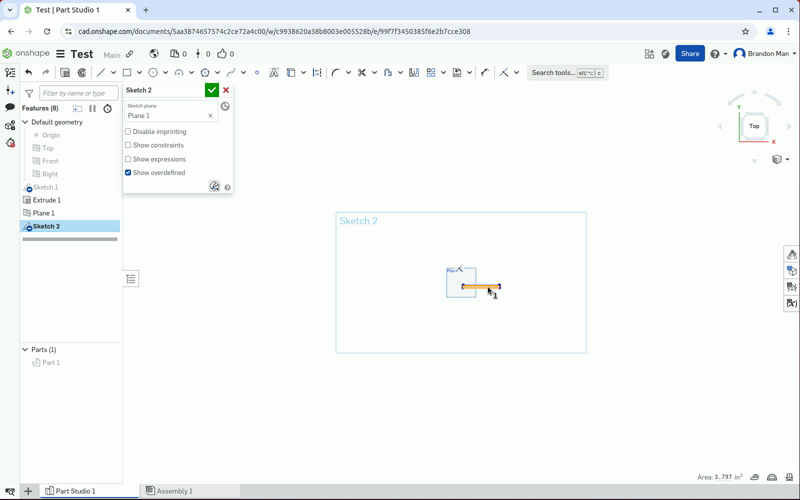
mouse_move(73, 352)
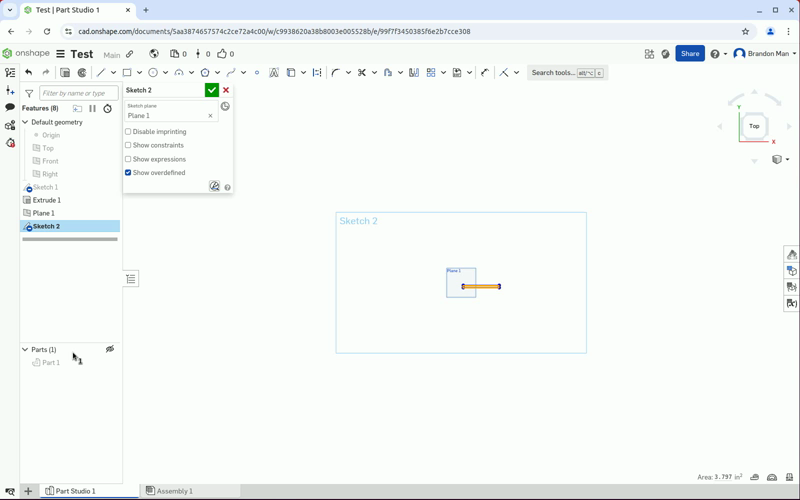
key(shift+y)
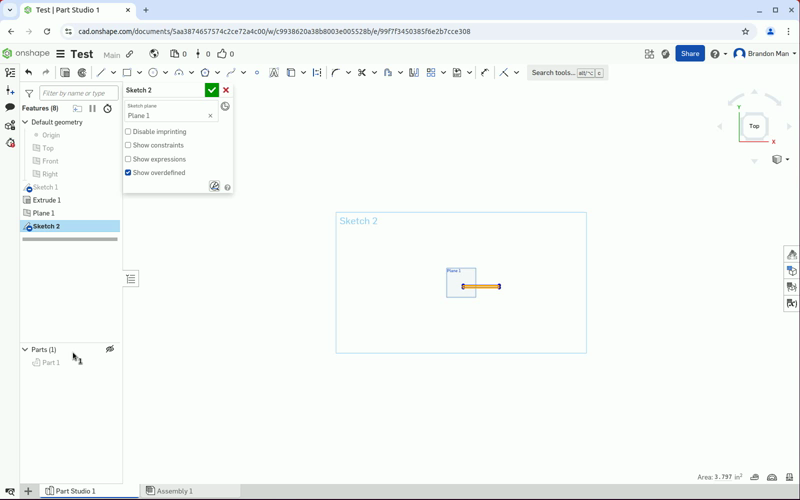
key(shift+e)
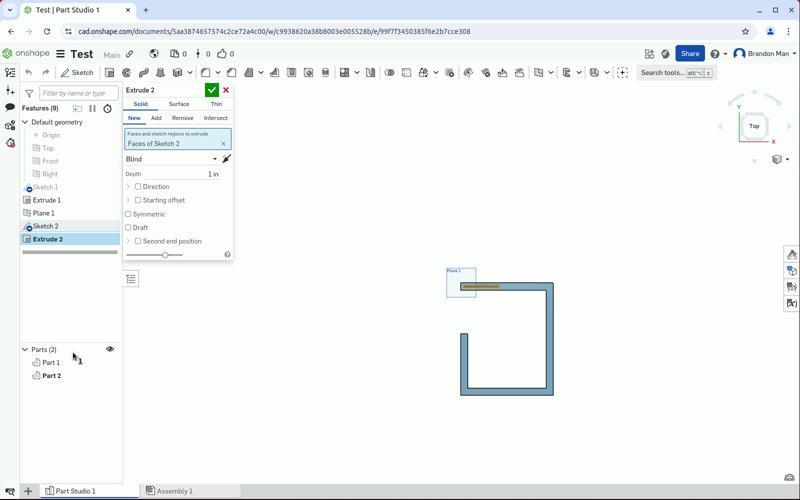
mouse_move(143, 106)
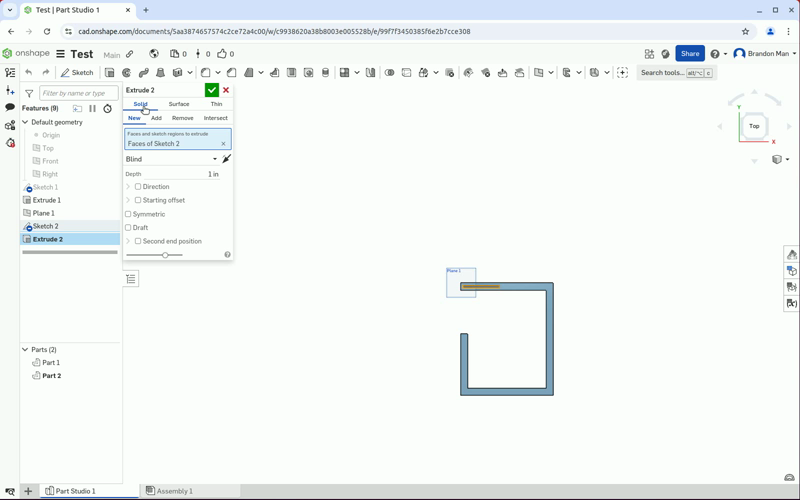
click(143, 106)
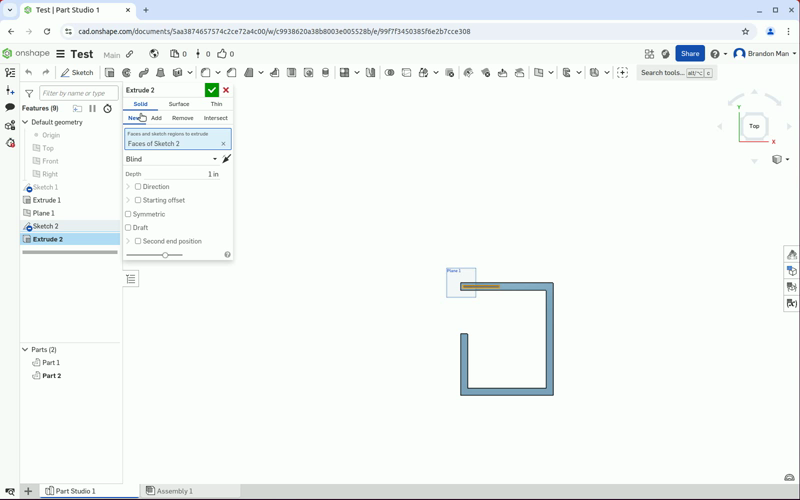
mouse_move(137, 120)
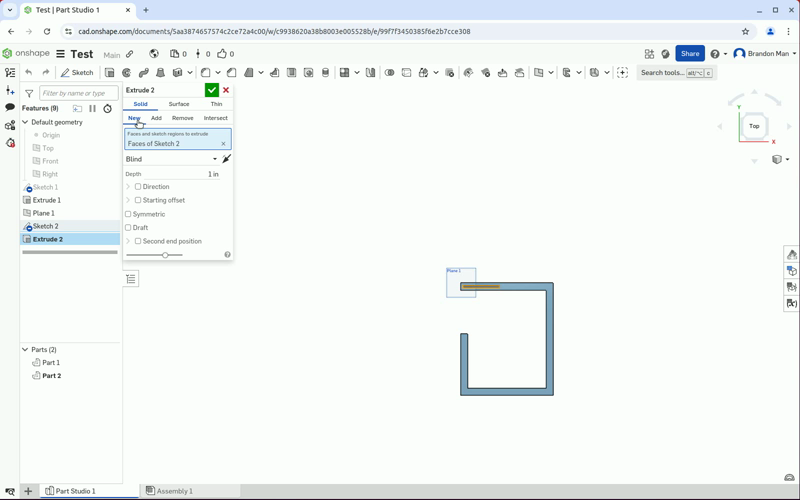
click(137, 120)
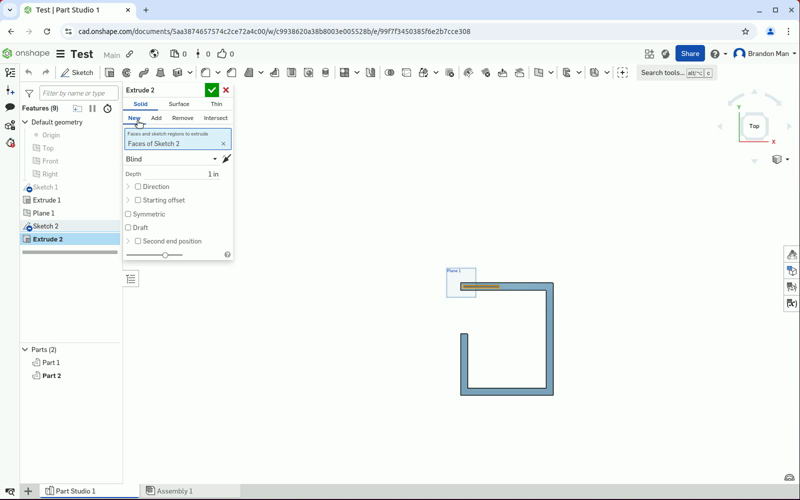
key(tab, 4)
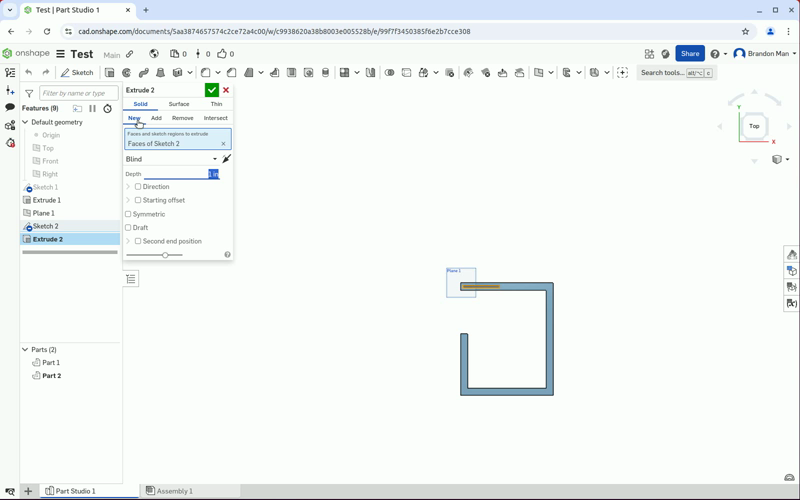
text(0.722)
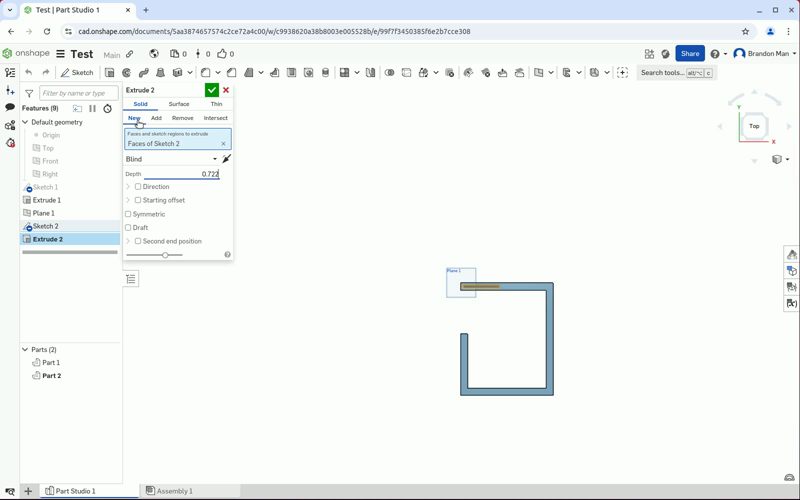
key(enter)
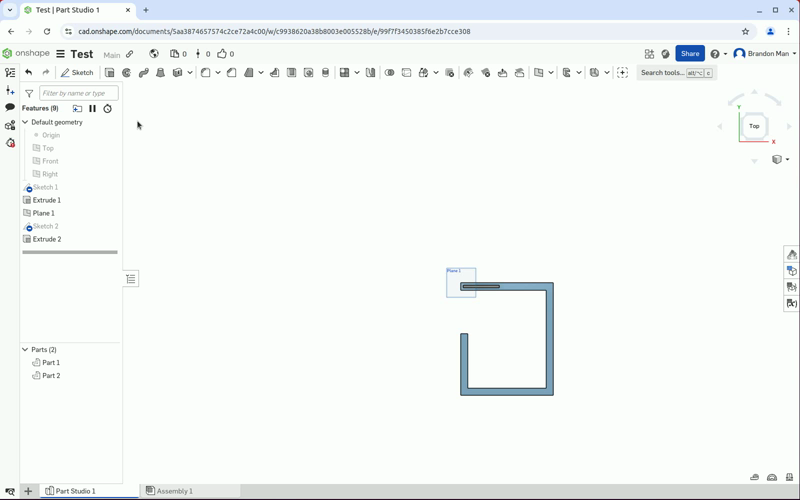
key(shift+h)
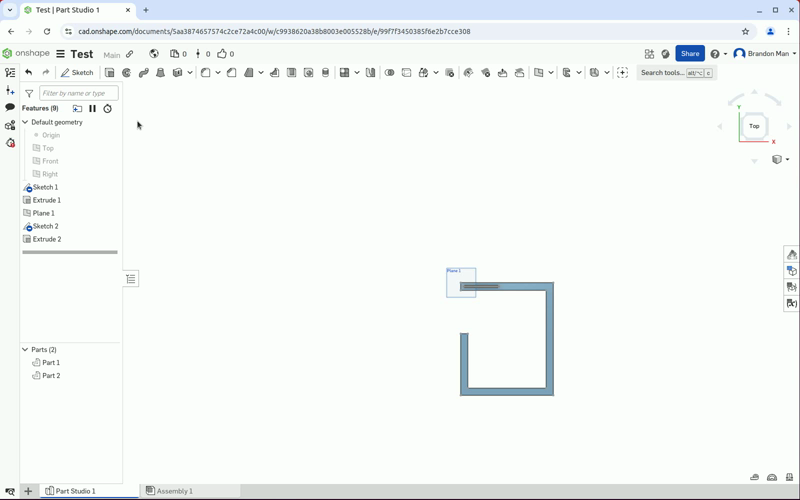
key(shift+h)
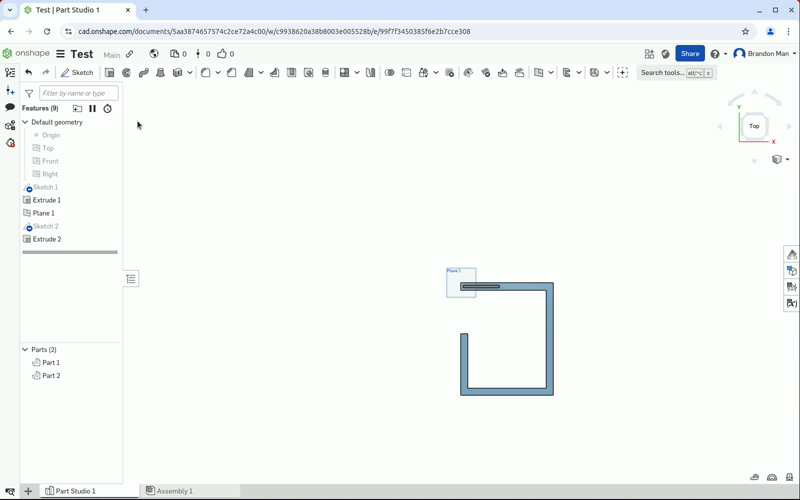
mouse_move(73, 189)
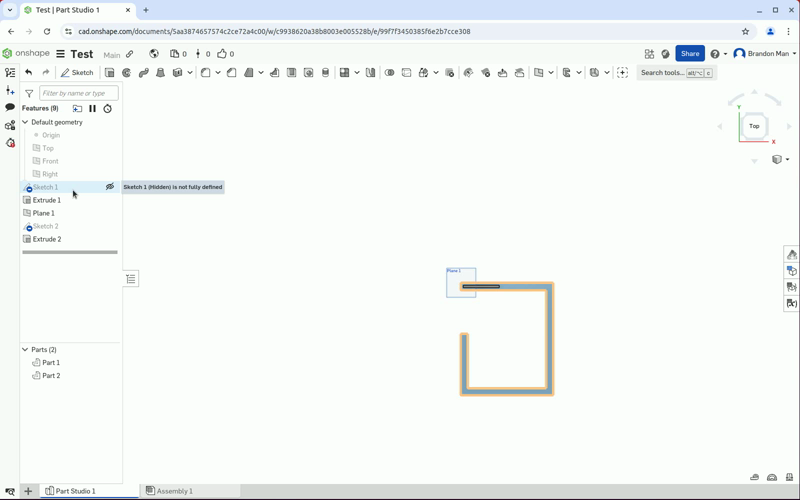
click(73, 189)
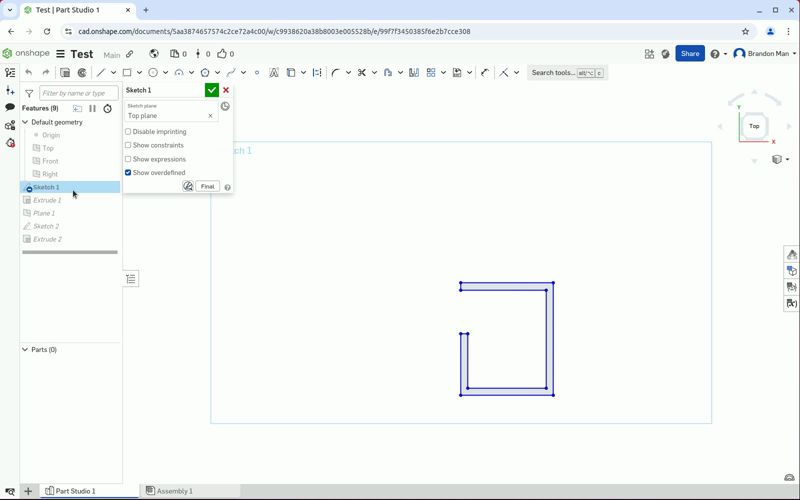
mouse_move(229, 92)
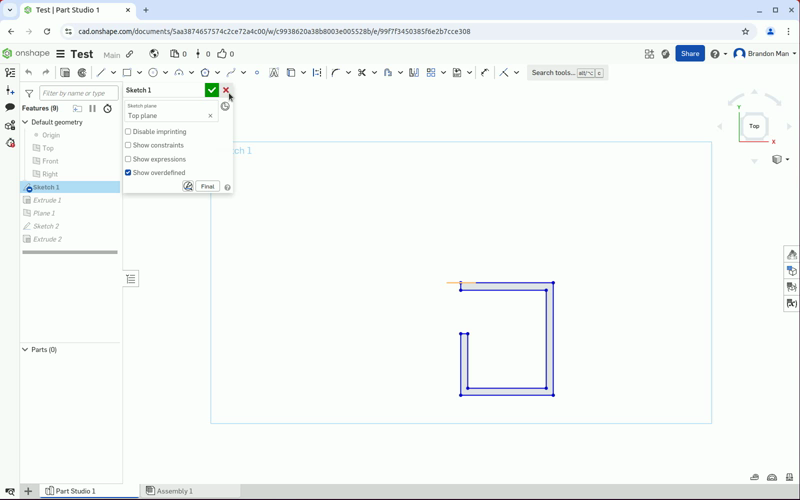
click(229, 92)
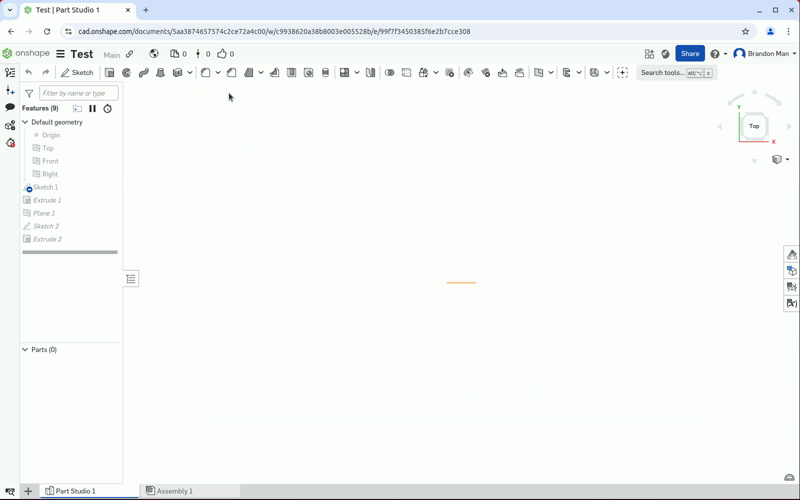
key(shift+s)
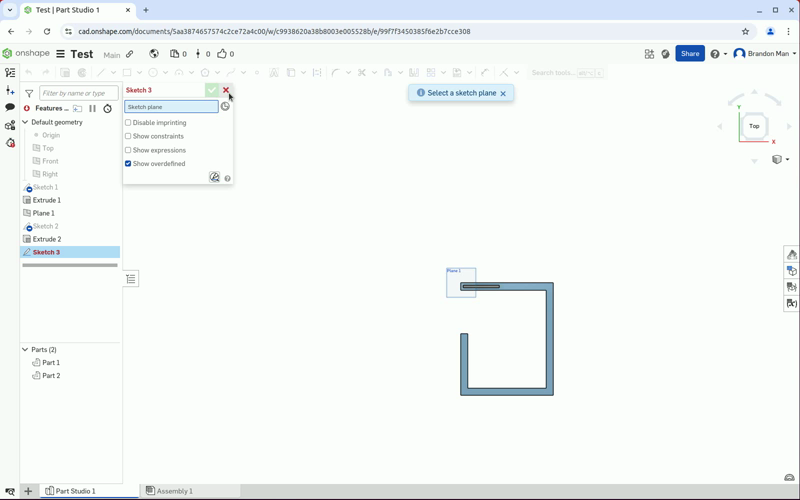
mouse_move(73, 215)
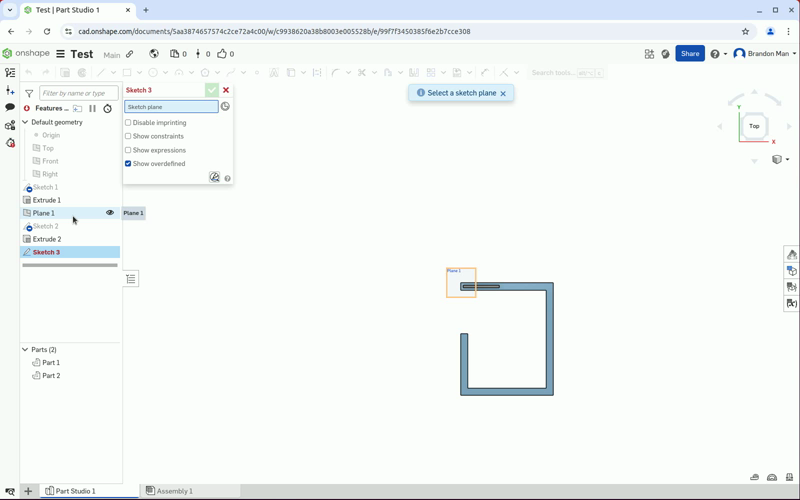
click(73, 215)
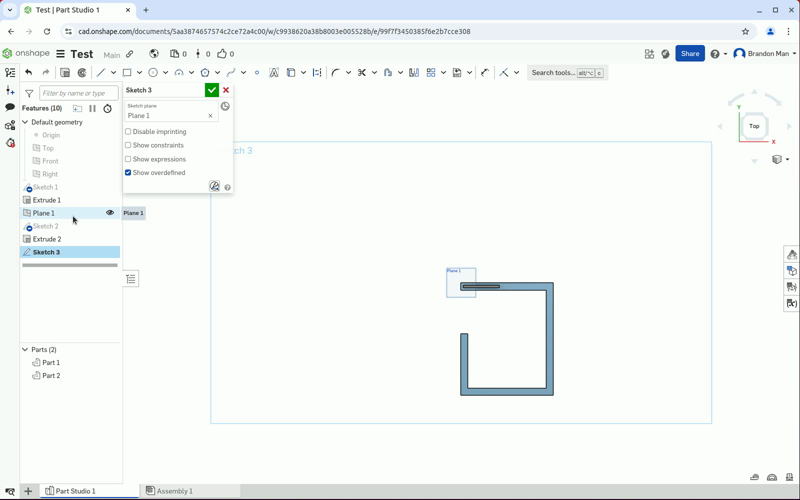
mouse_move(73, 352)
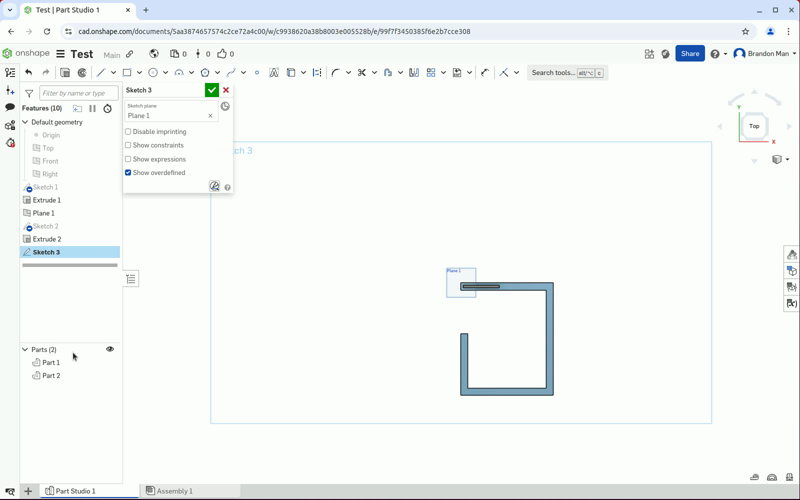
key(y)
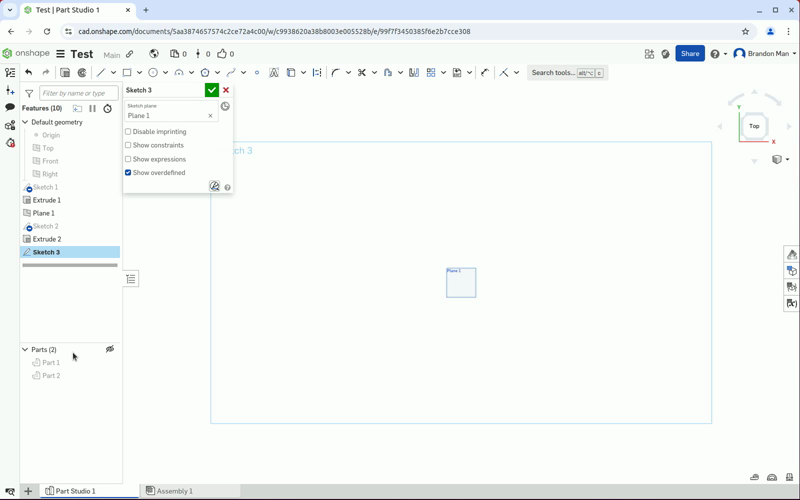
key(l)
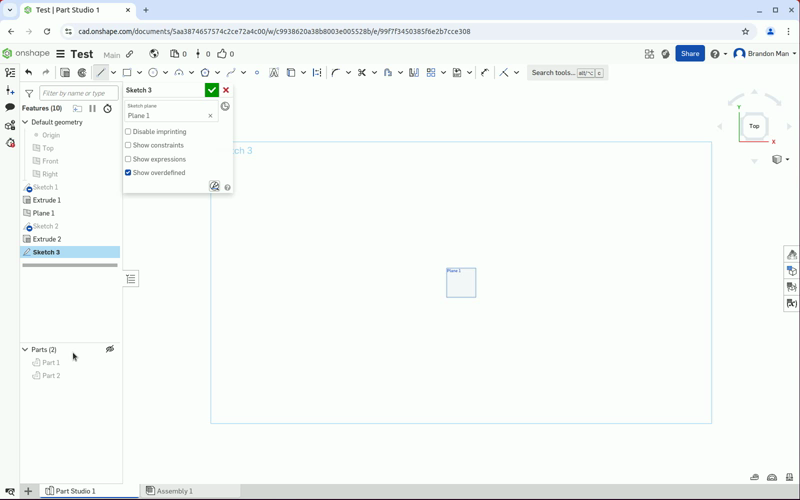
key_down(shift)
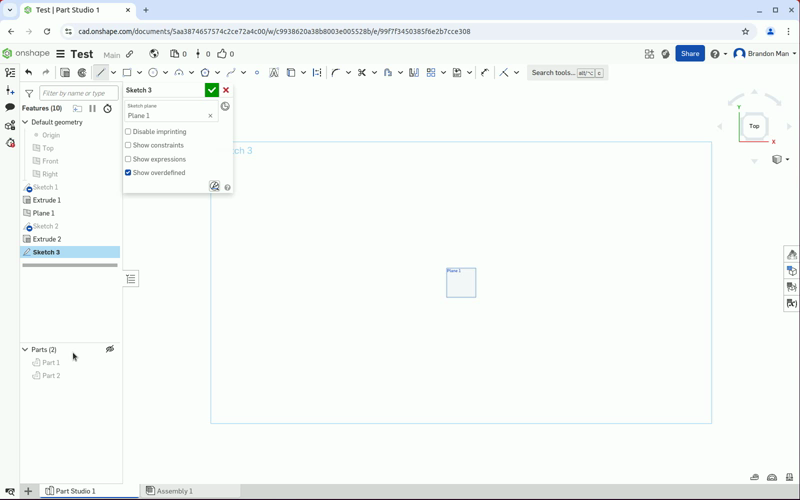
mouse_move(463, 393)
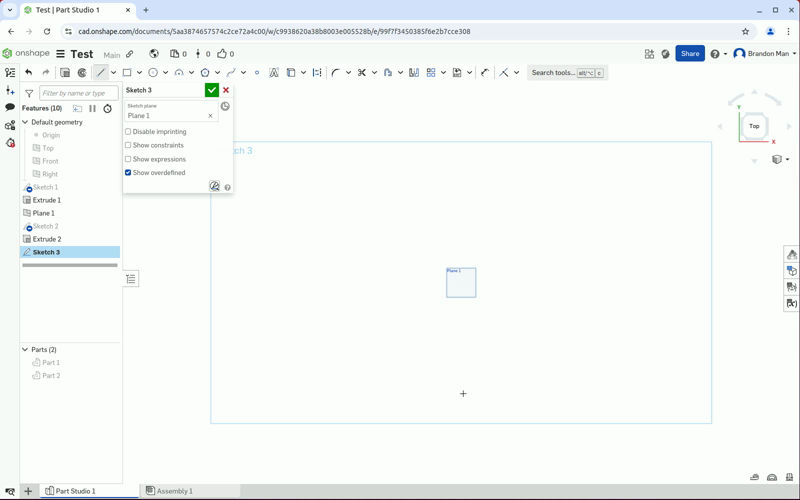
click(463, 393)
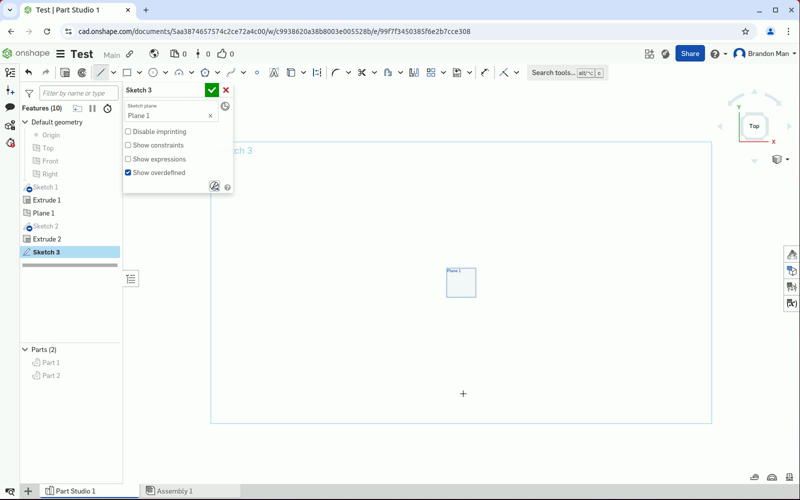
key_up(shift)
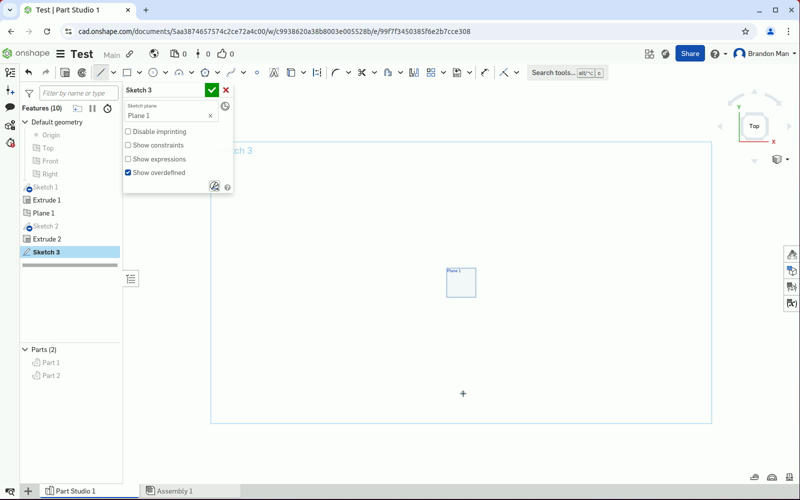
key_down(shift)
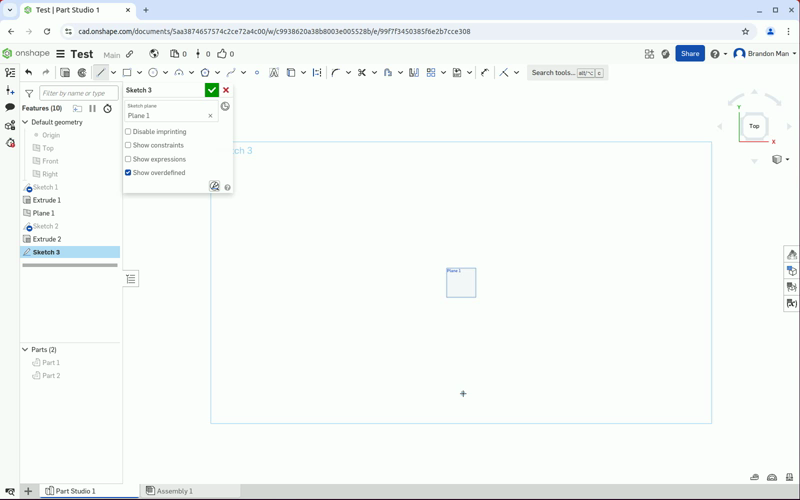
mouse_move(551, 393)
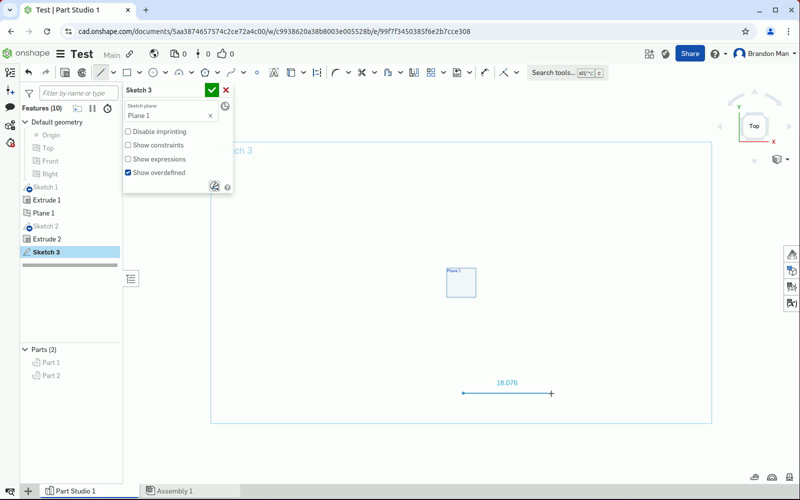
click(551, 393)
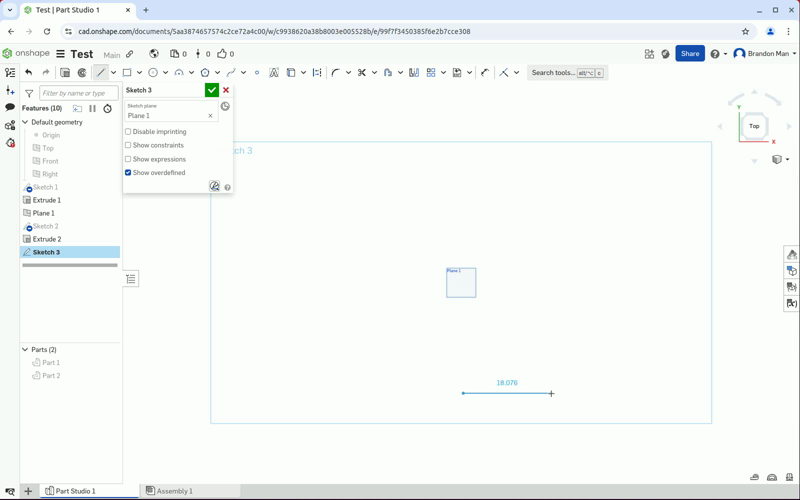
key_up(shift)
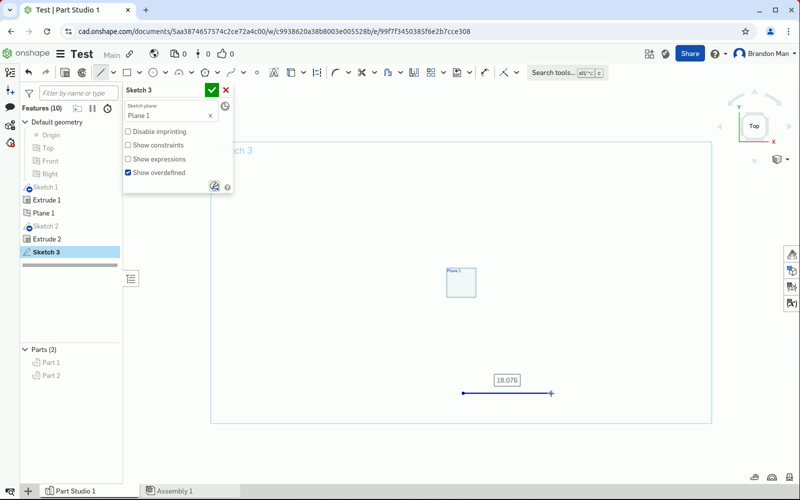
key_down(shift)
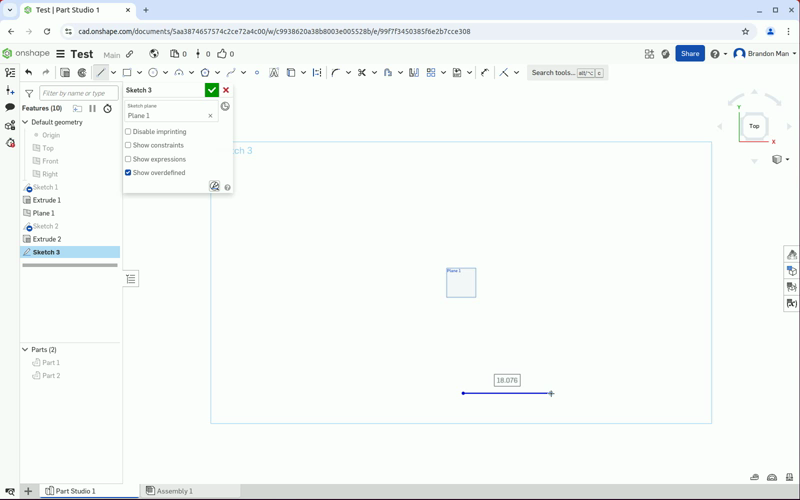
mouse_move(551, 287)
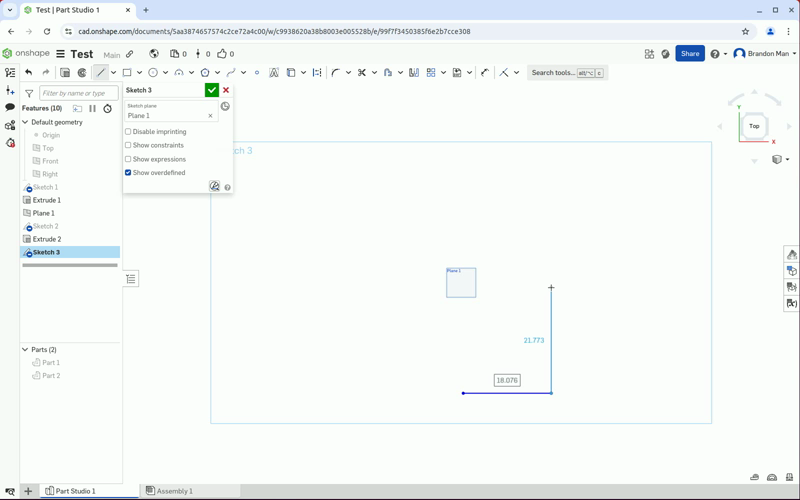
click(551, 287)
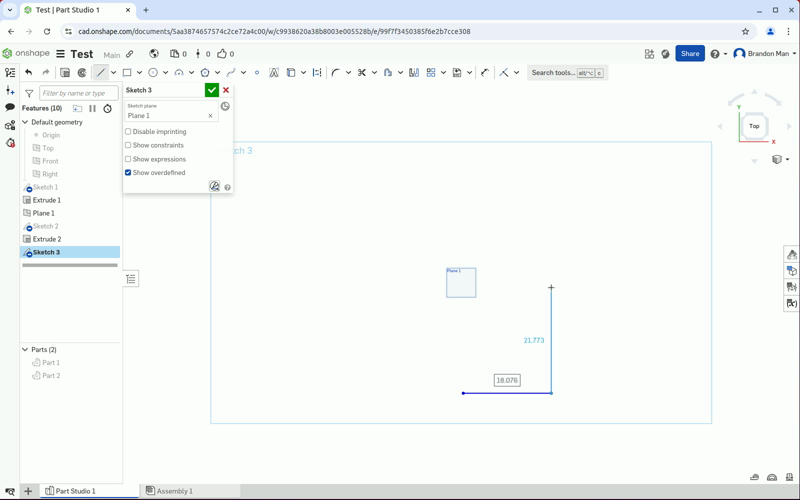
key_up(shift)
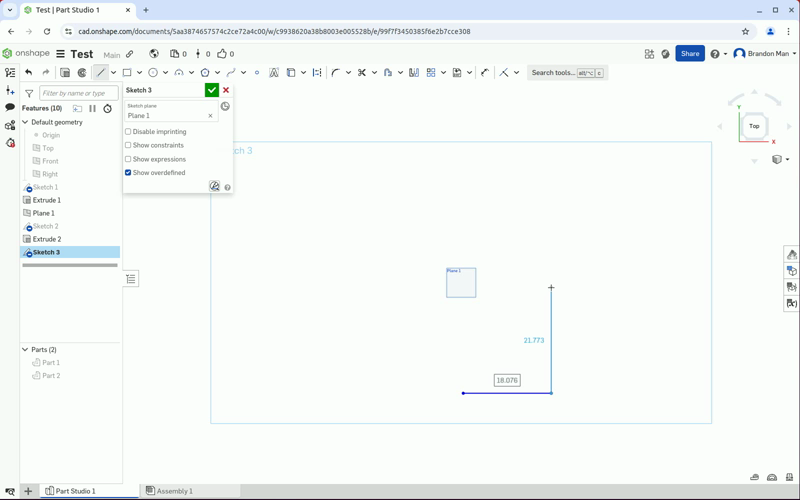
key_down(shift)
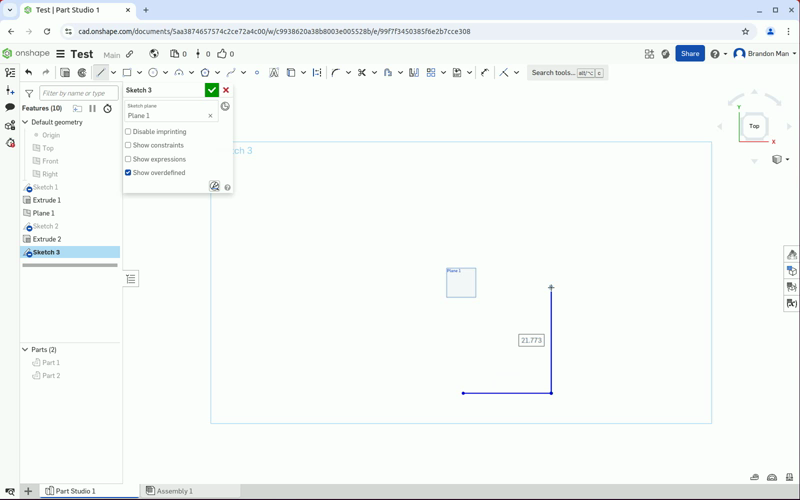
mouse_move(581, 287)
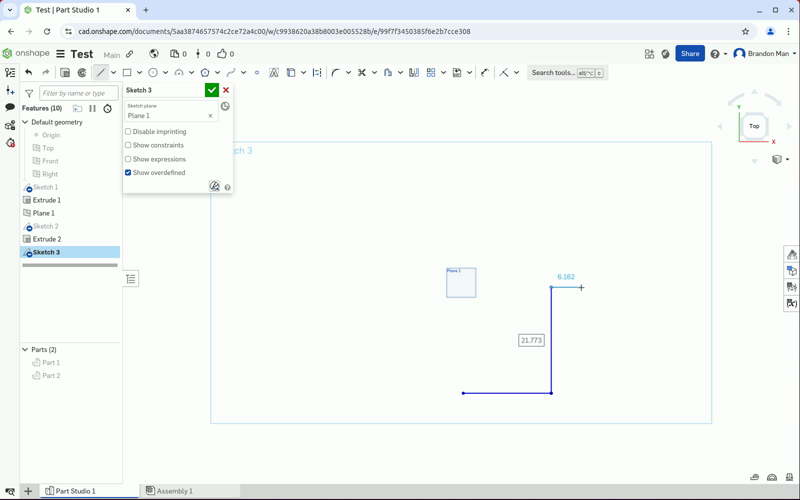
mouse_move(548, 287)
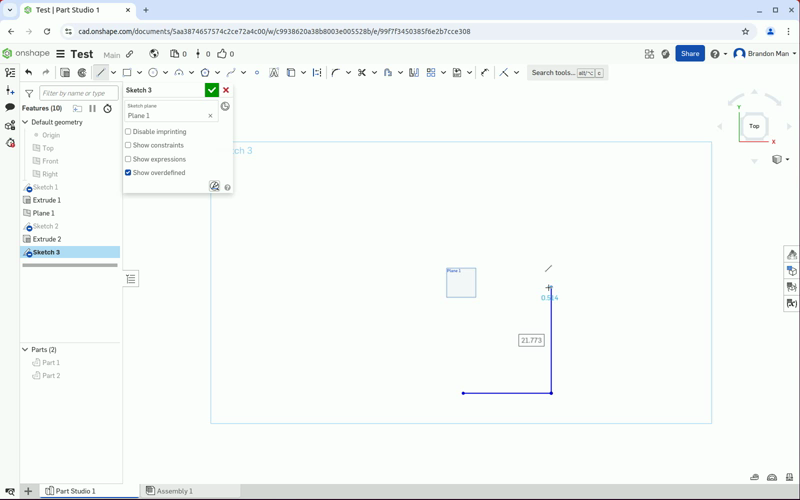
scroll(6)
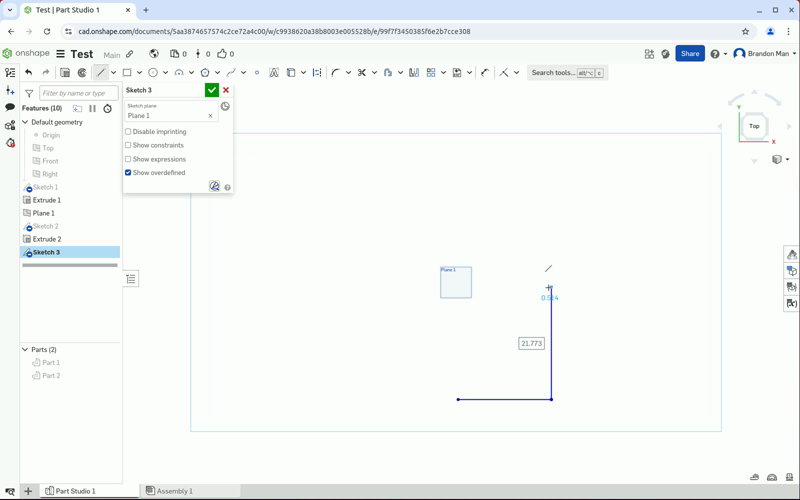
scroll(6)
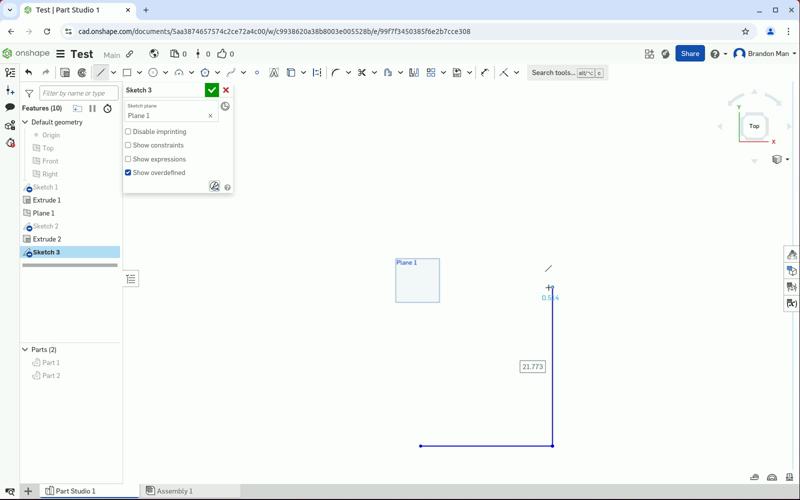
scroll(6)
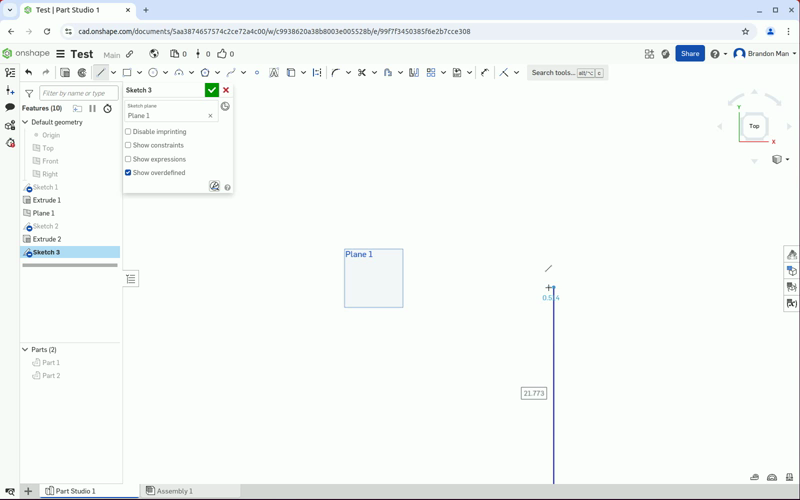
scroll(6)
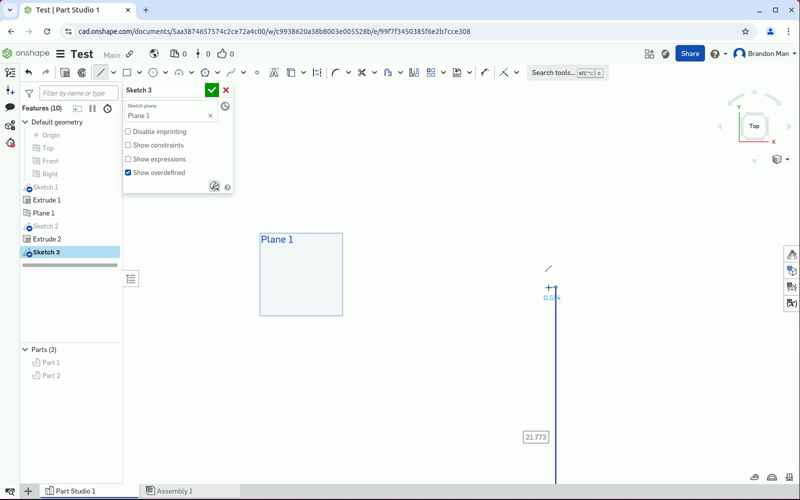
scroll(6)
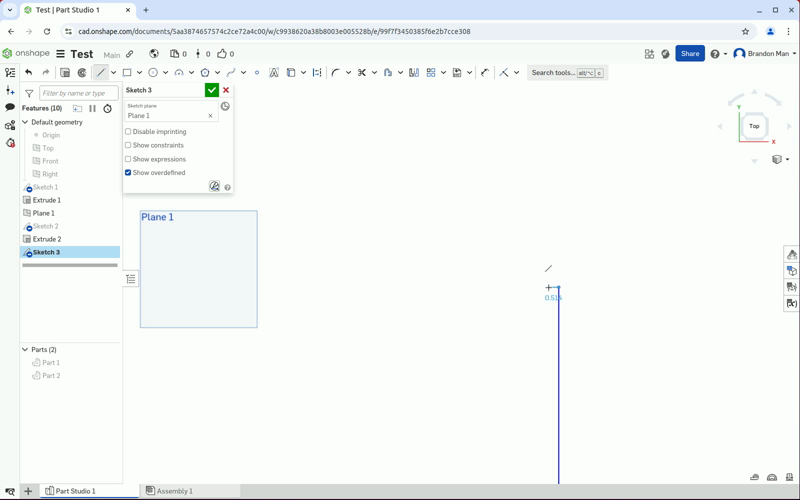
scroll(6)
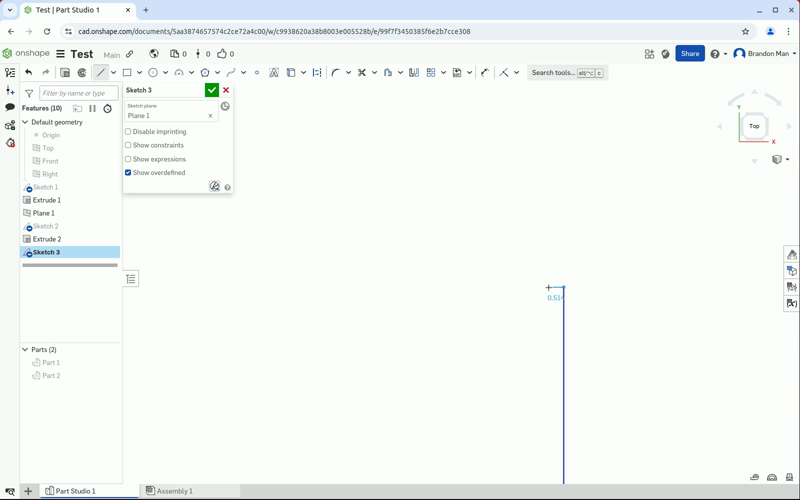
scroll(6)
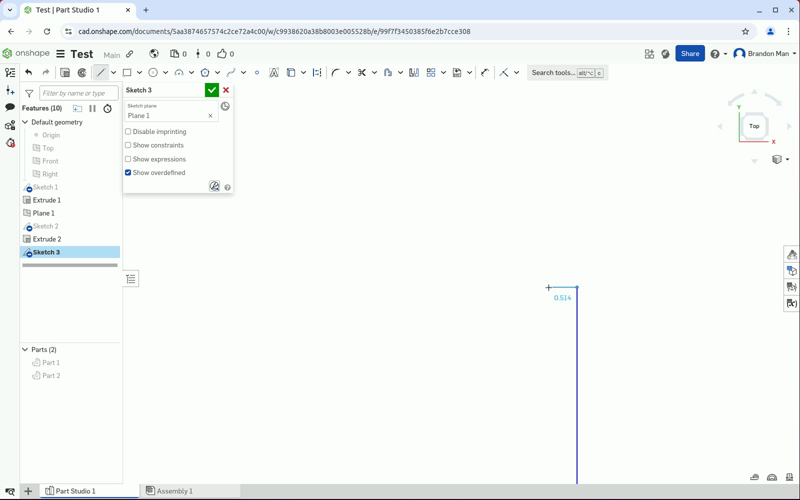
click(548, 287)
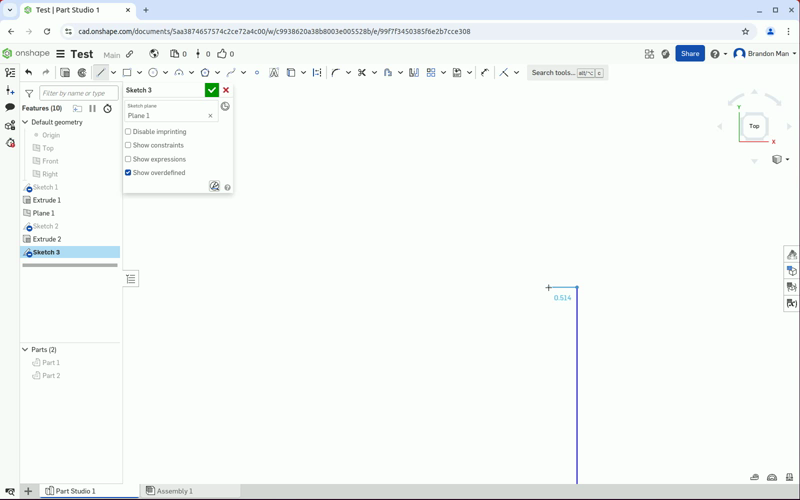
scroll(-6)
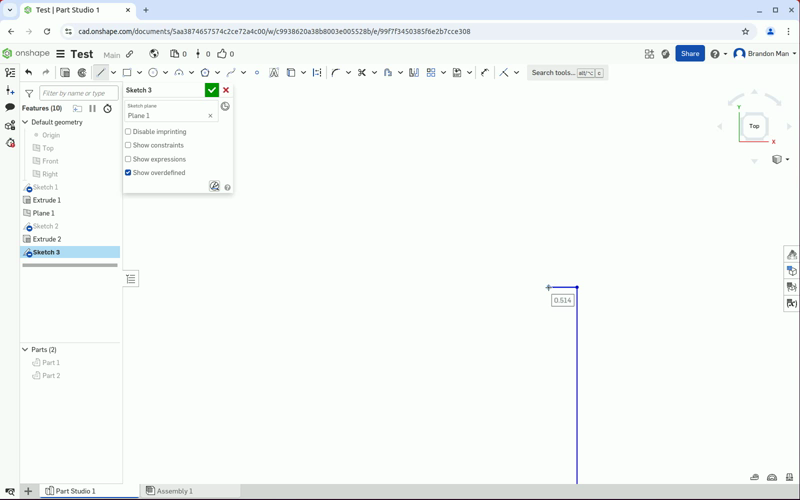
scroll(-6)
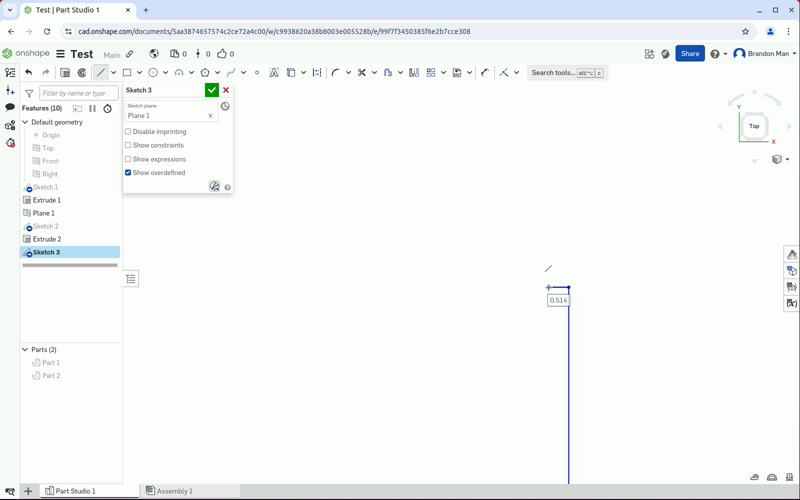
scroll(-6)
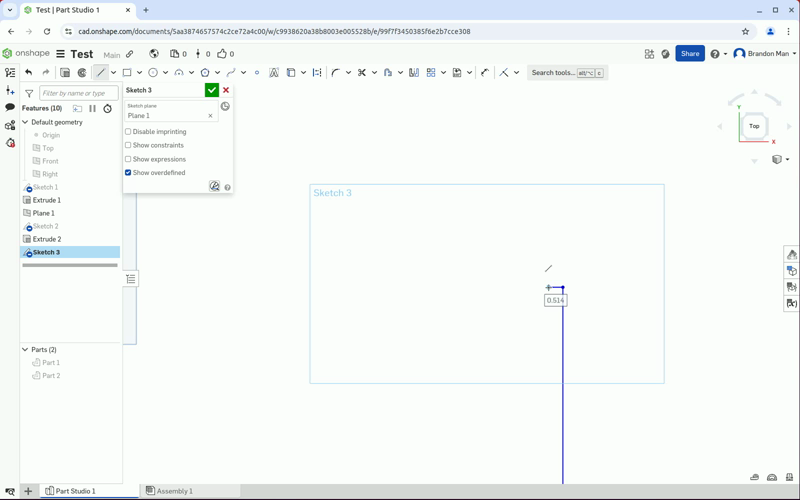
scroll(-6)
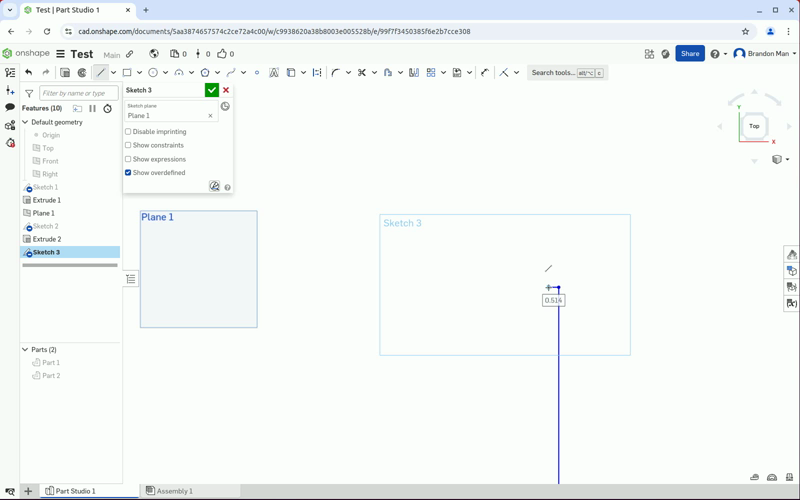
scroll(-6)
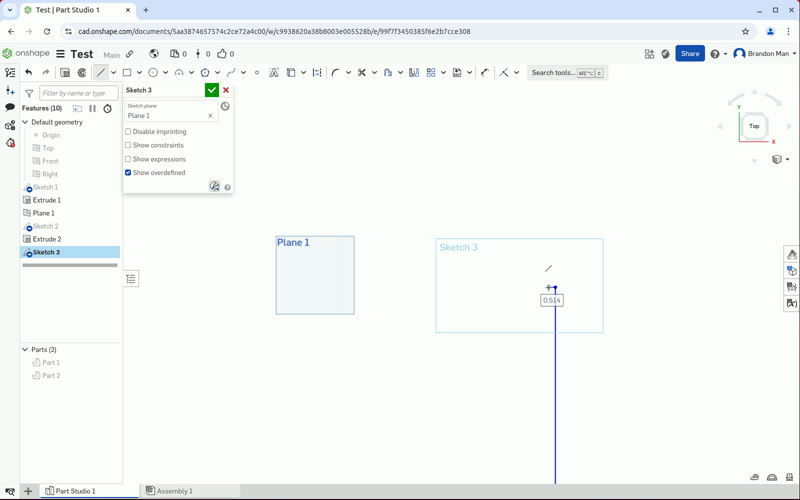
scroll(-6)
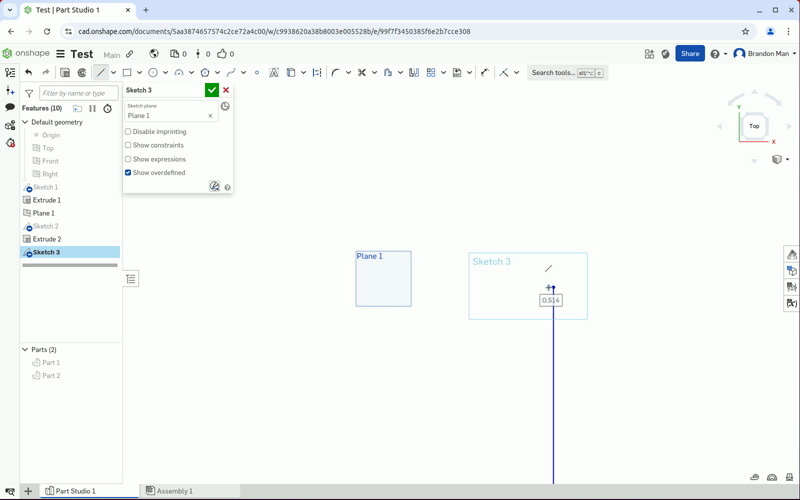
scroll(-6)
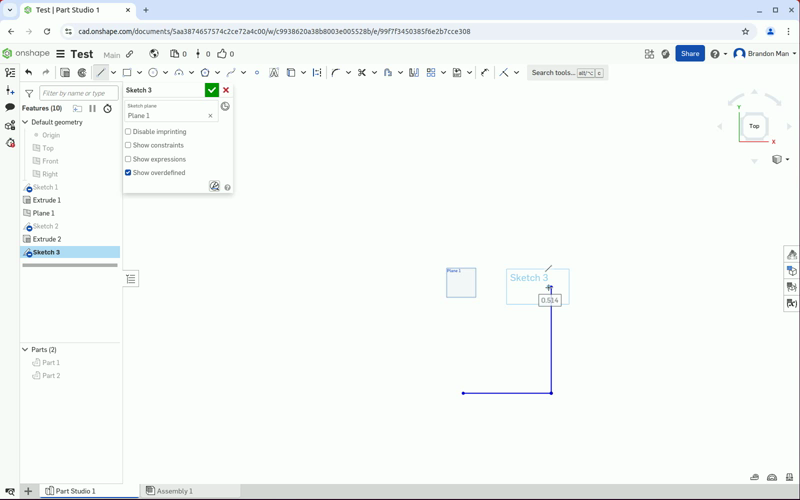
key_up(shift)
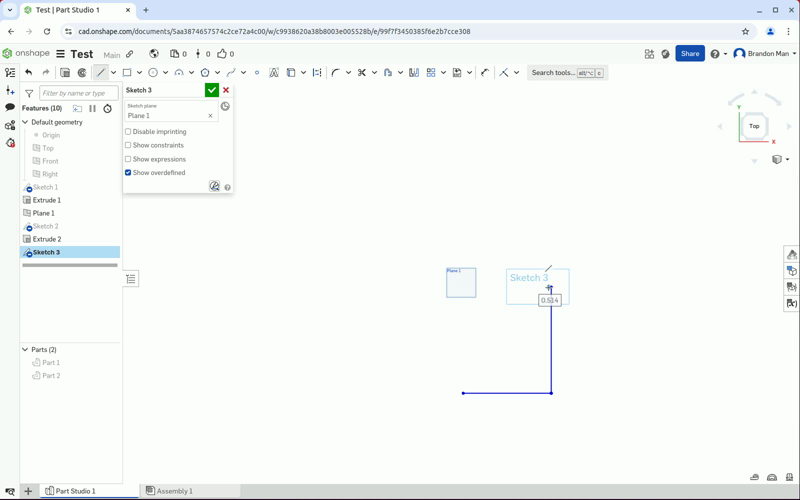
key_down(shift)
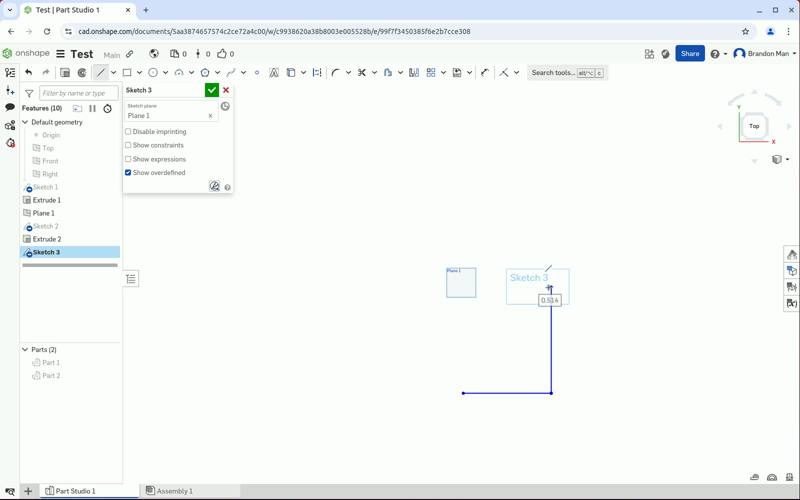
mouse_move(548, 390)
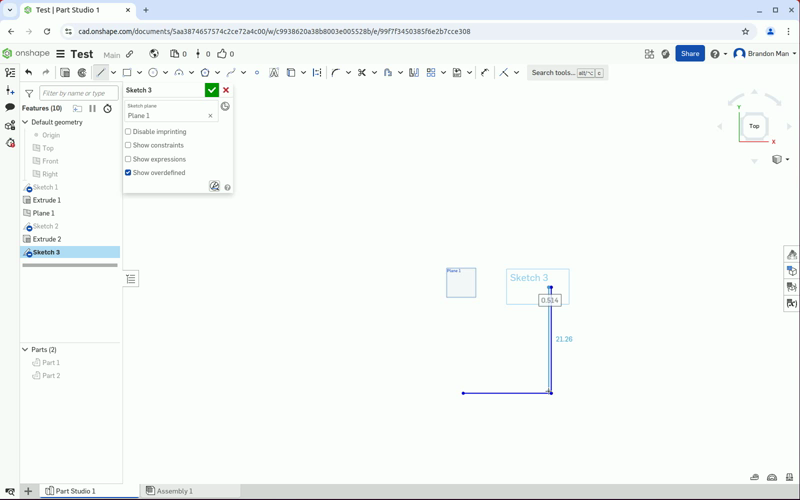
scroll(6)
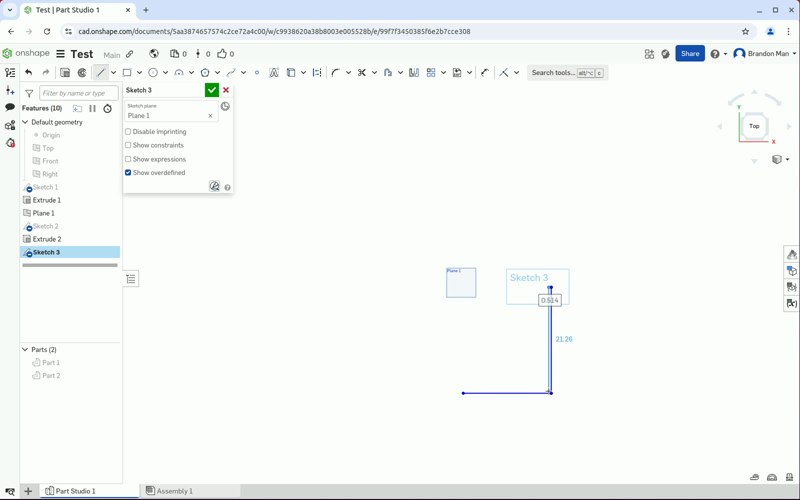
scroll(6)
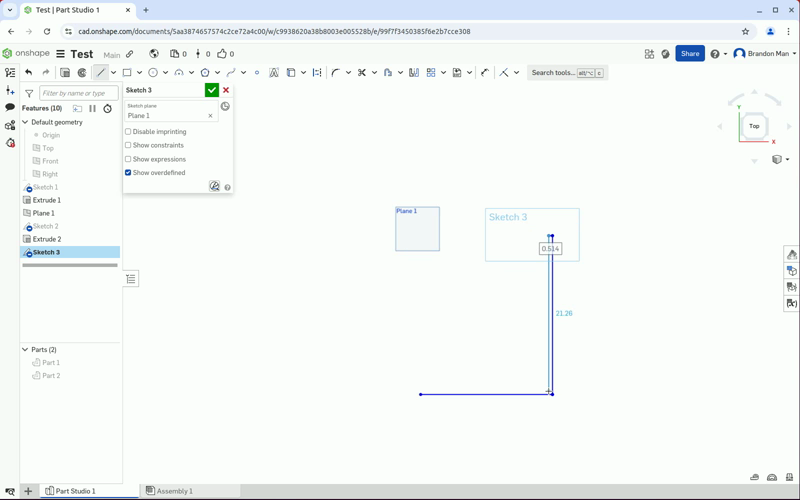
scroll(6)
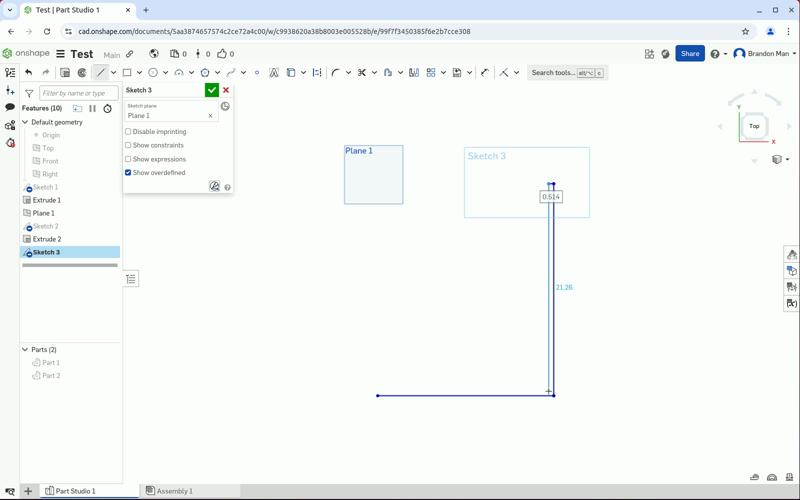
scroll(6)
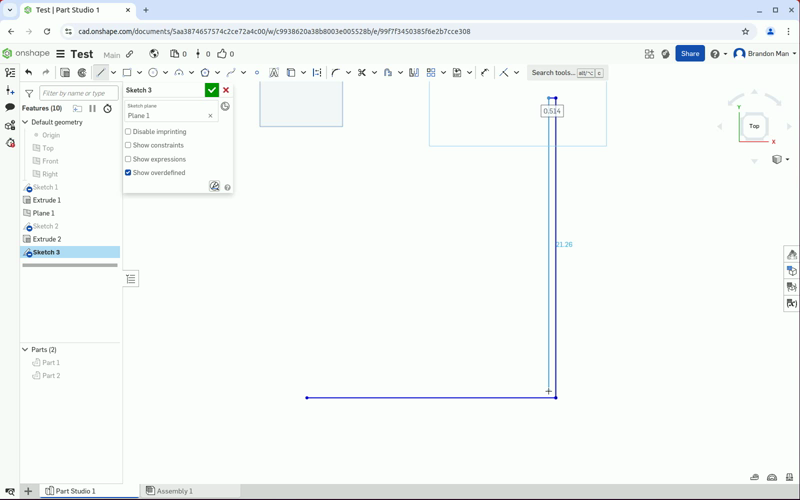
scroll(6)
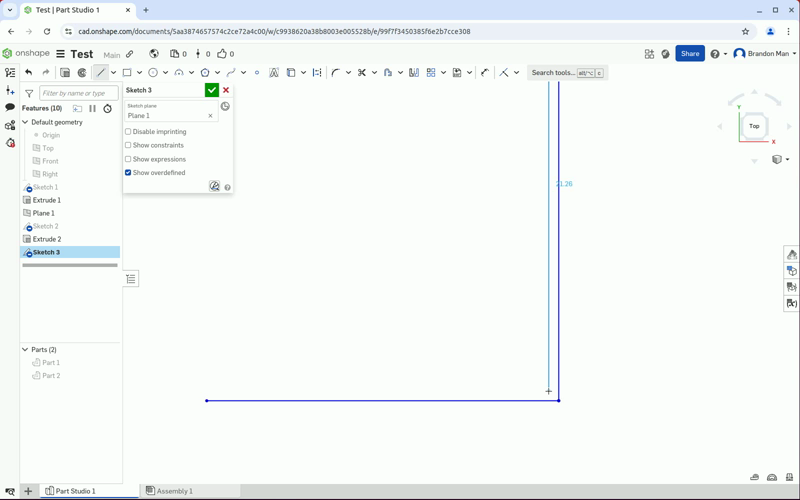
scroll(6)
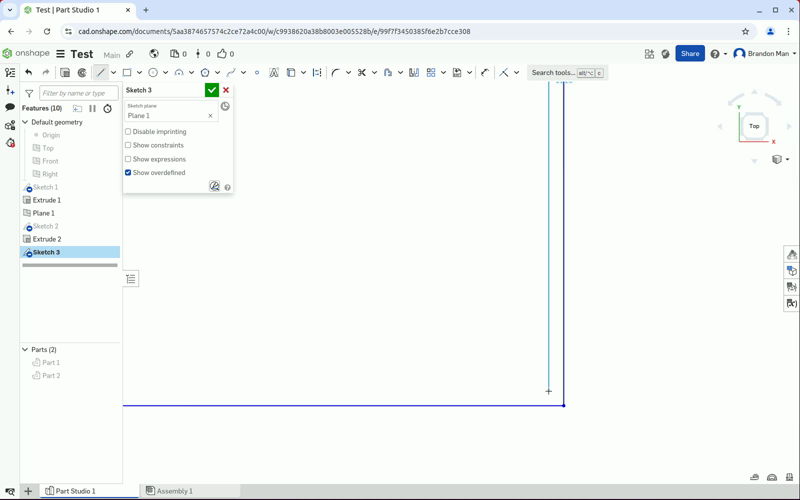
scroll(6)
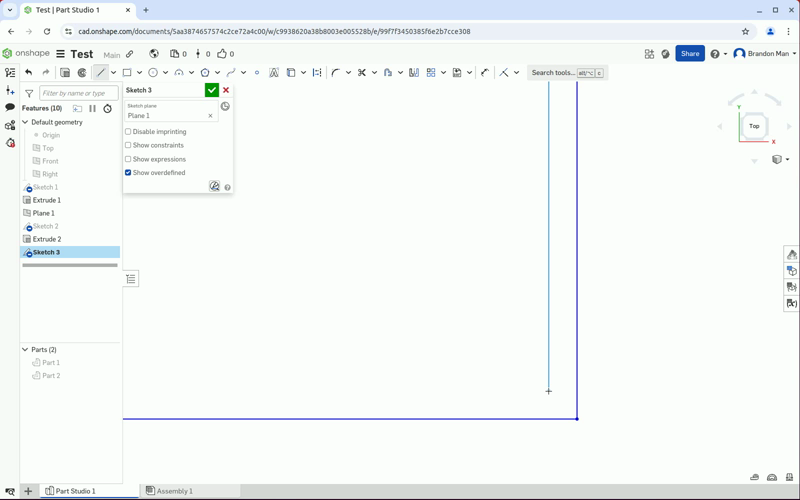
click(548, 390)
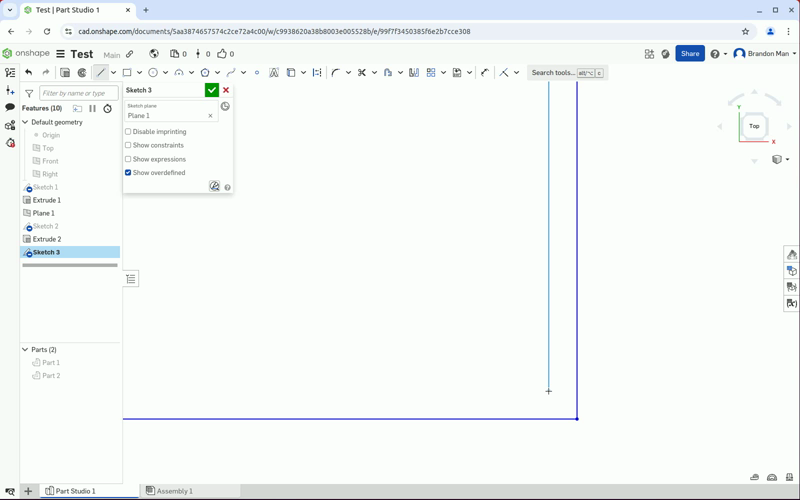
scroll(-6)
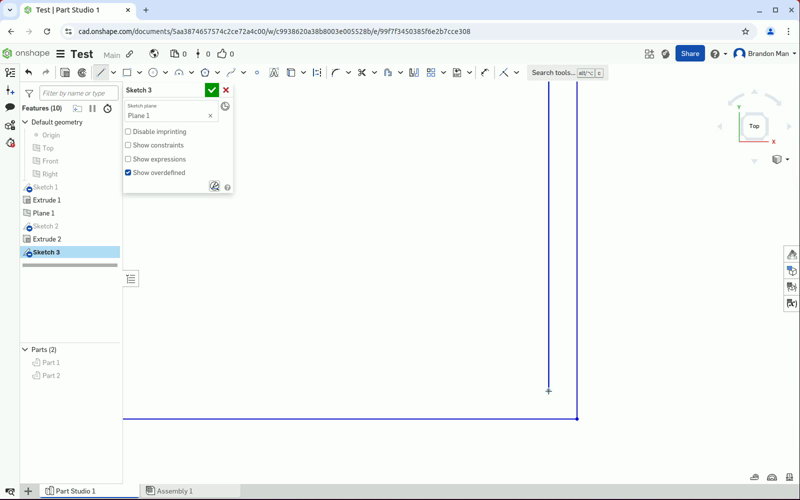
scroll(-6)
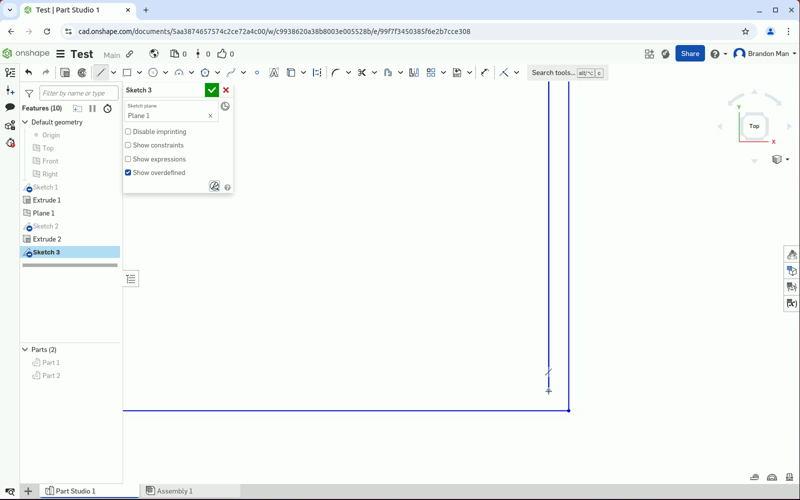
scroll(-6)
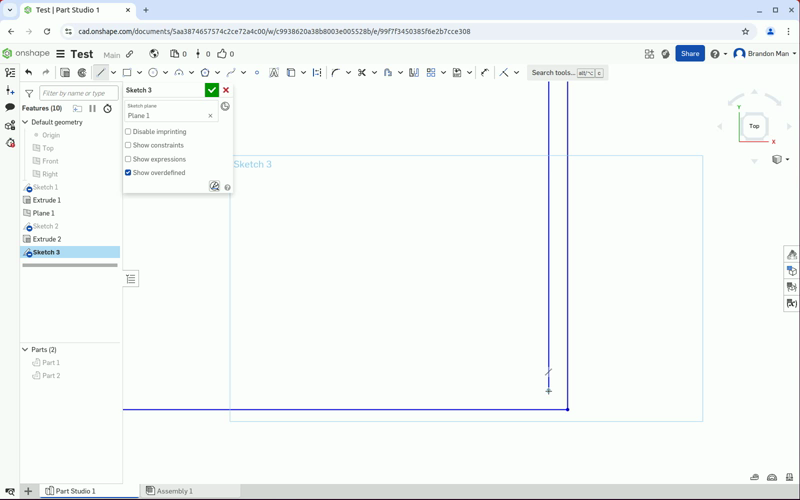
scroll(-6)
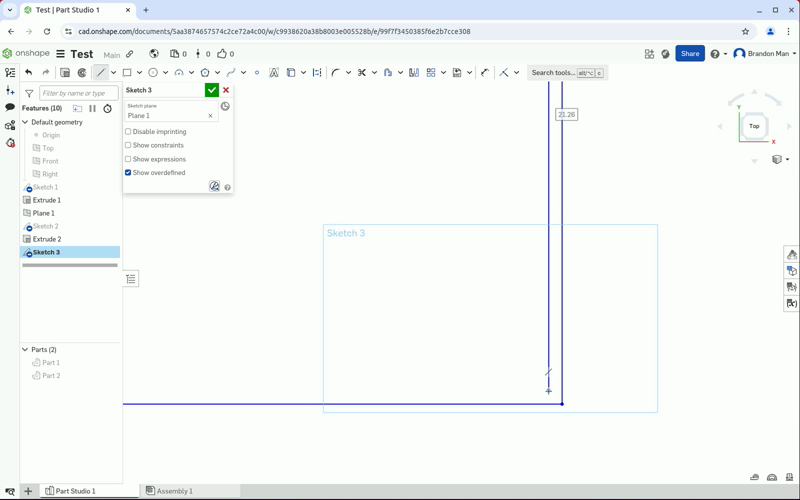
scroll(-6)
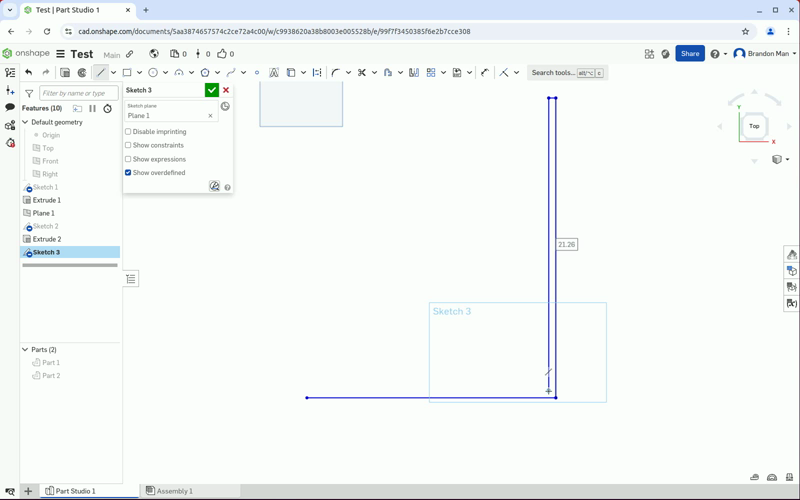
scroll(-6)
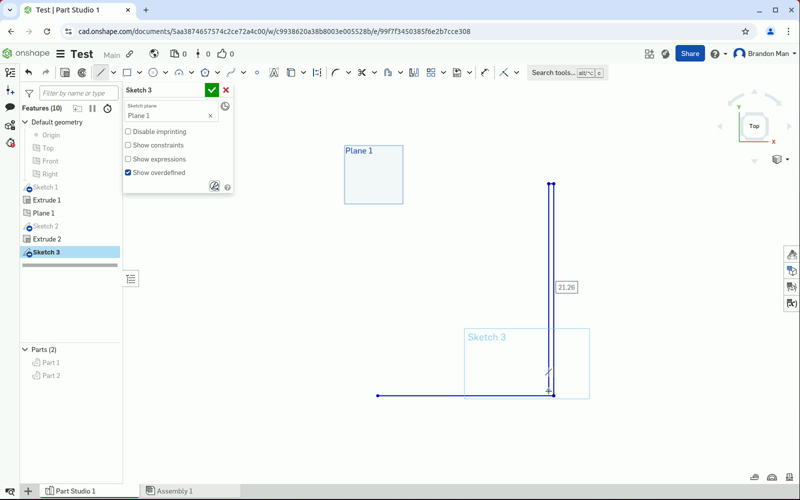
scroll(-6)
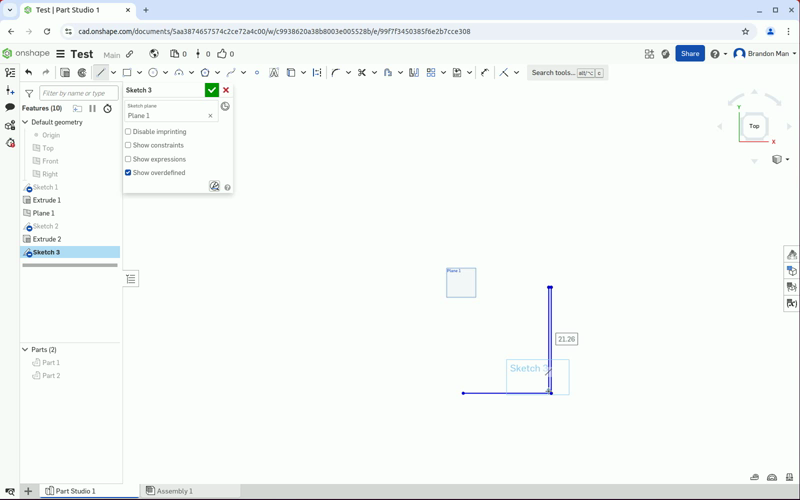
key_up(shift)
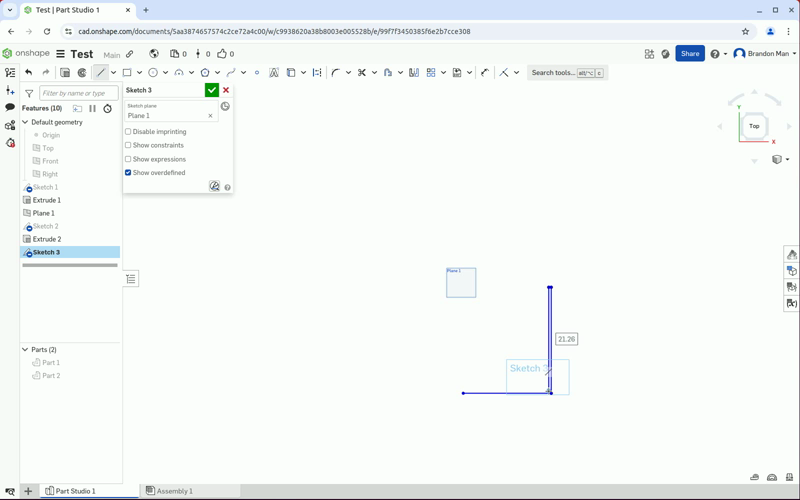
key_down(shift)
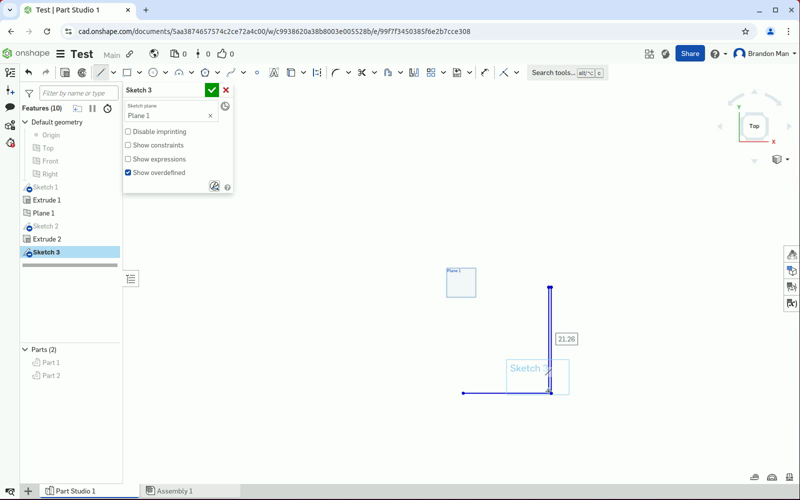
mouse_move(465, 390)
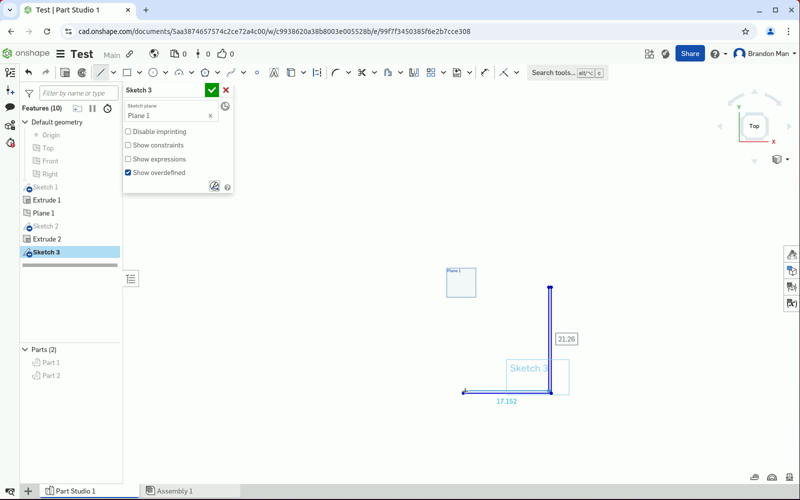
scroll(6)
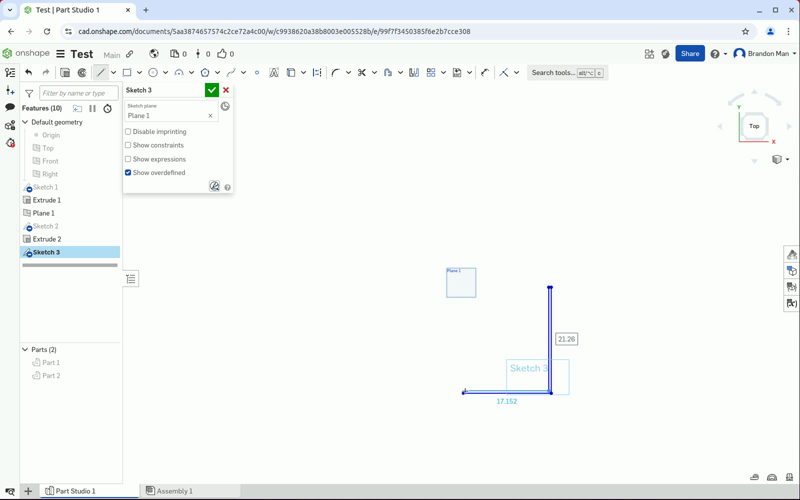
scroll(6)
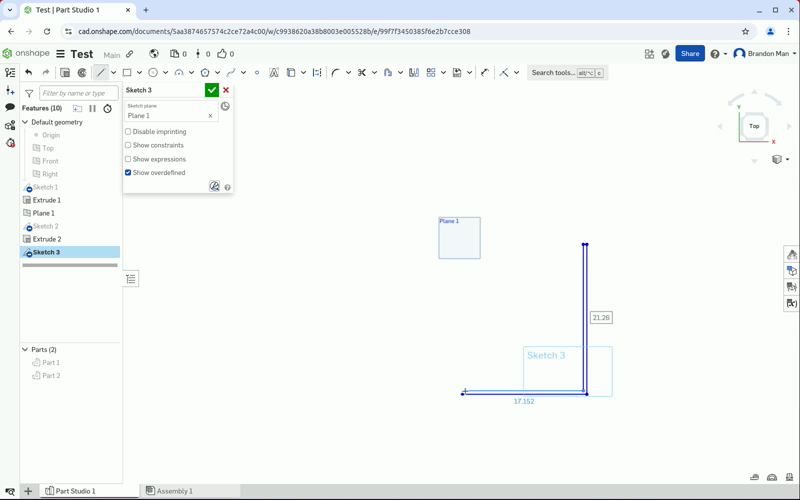
scroll(6)
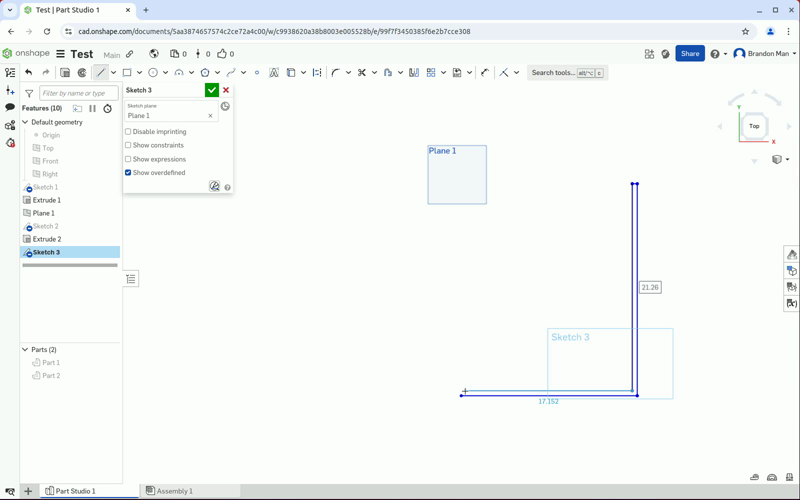
scroll(6)
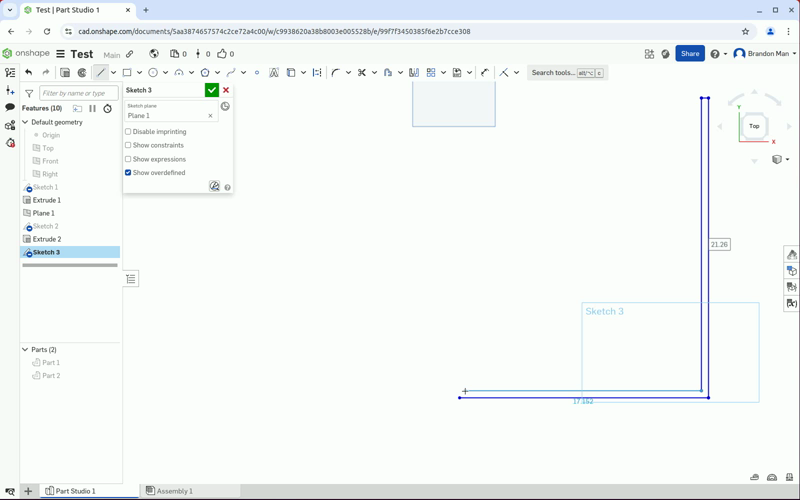
scroll(6)
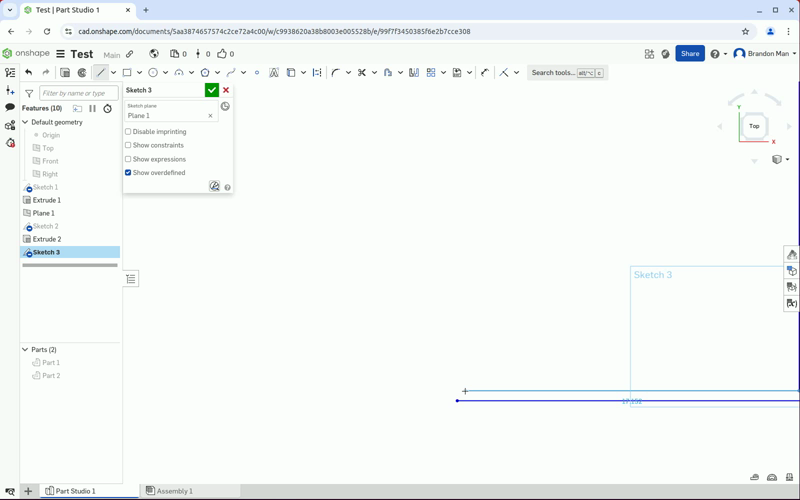
scroll(6)
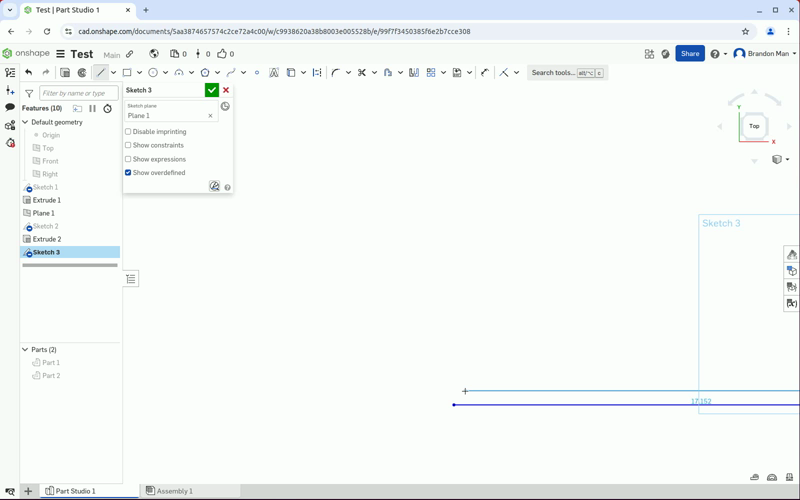
scroll(6)
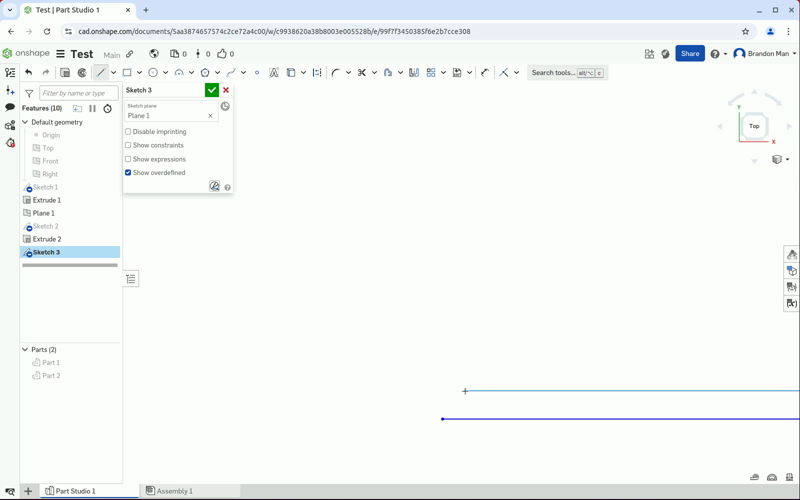
click(465, 390)
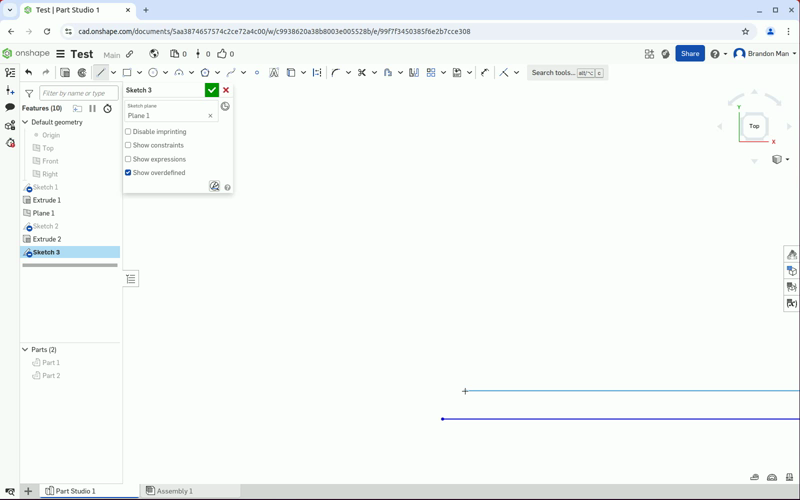
scroll(-6)
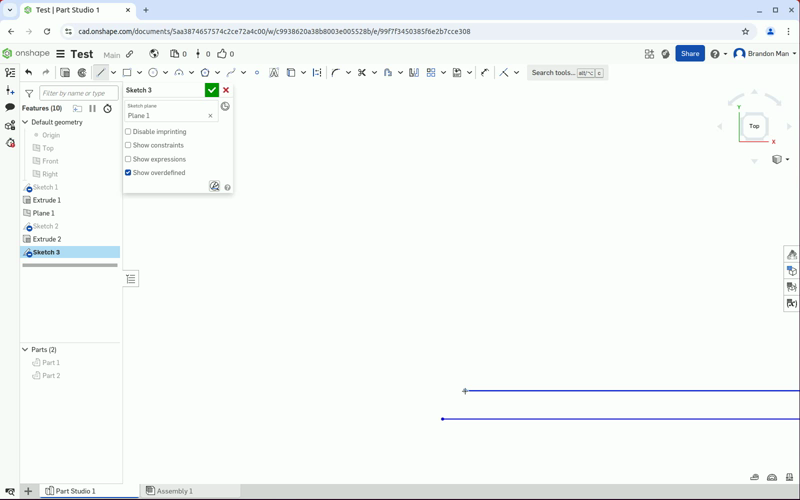
scroll(-6)
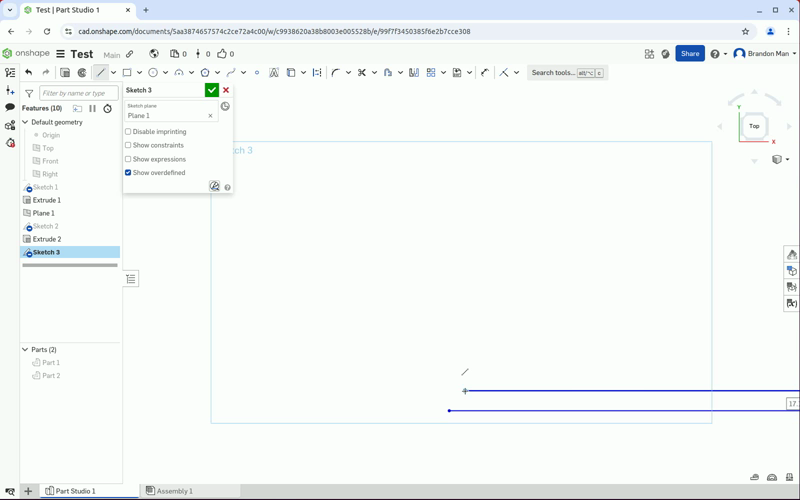
scroll(-6)
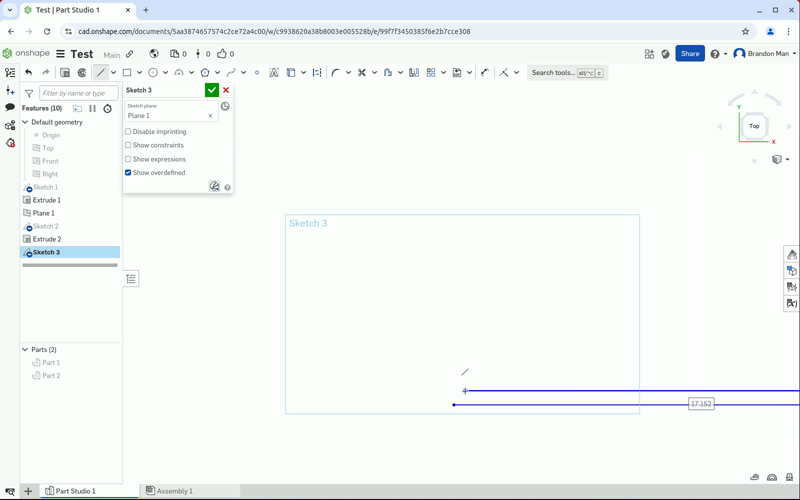
scroll(-6)
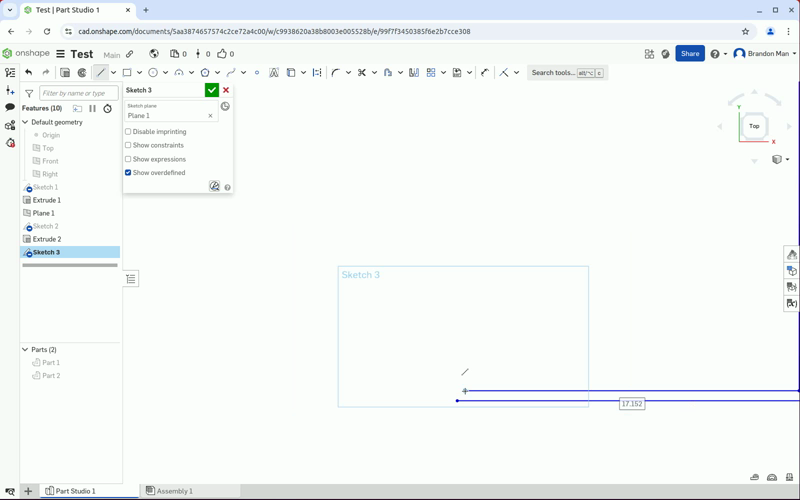
scroll(-6)
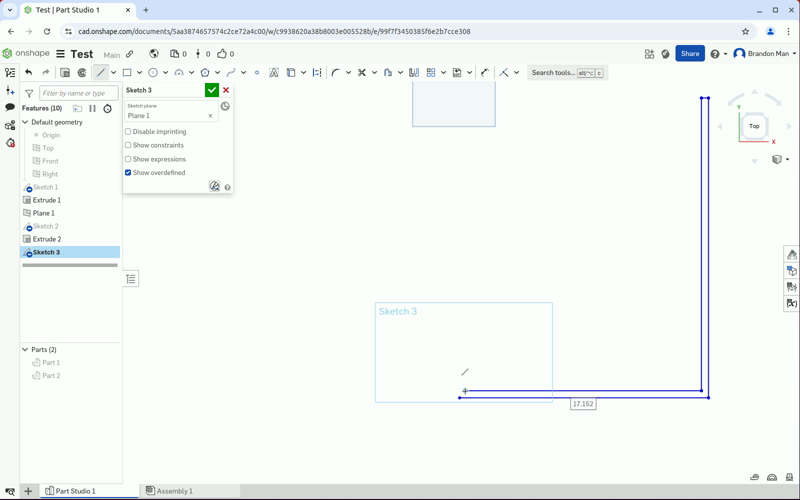
scroll(-6)
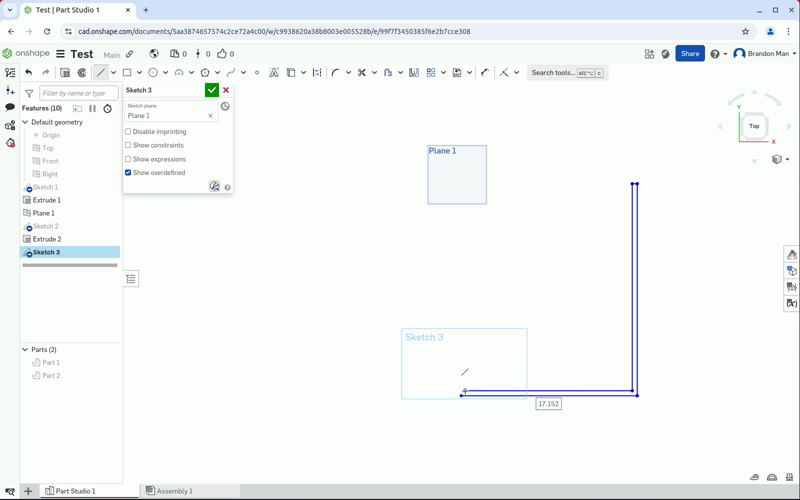
scroll(-6)
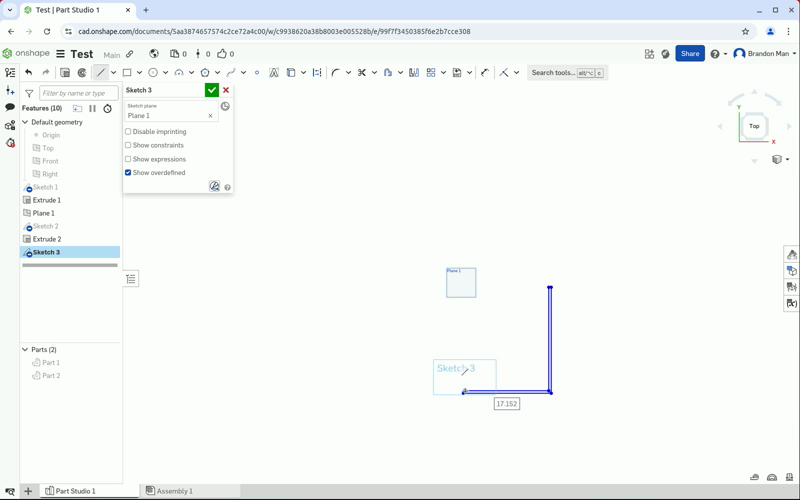
key_up(shift)
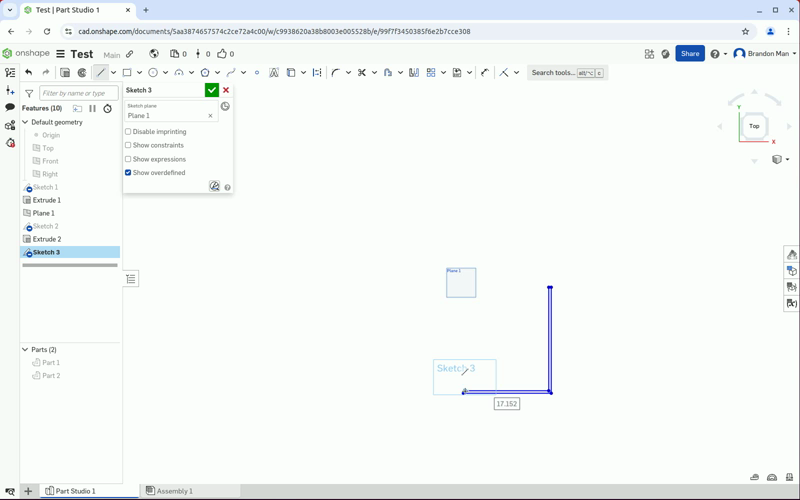
key_down(shift)
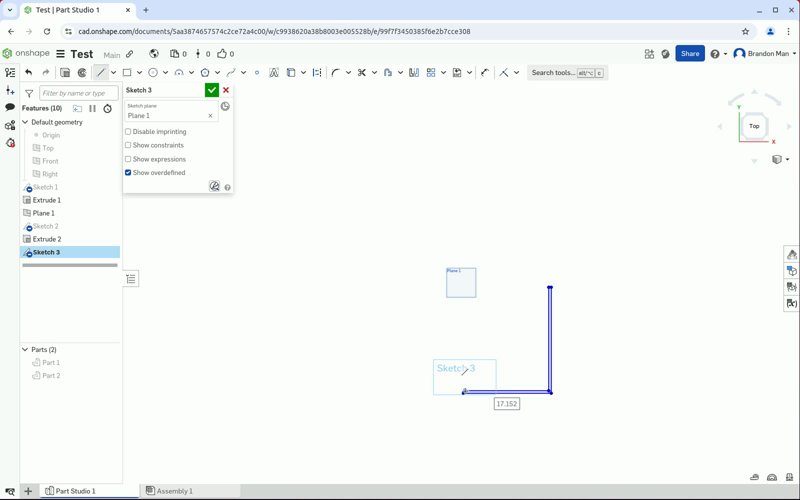
mouse_move(495, 390)
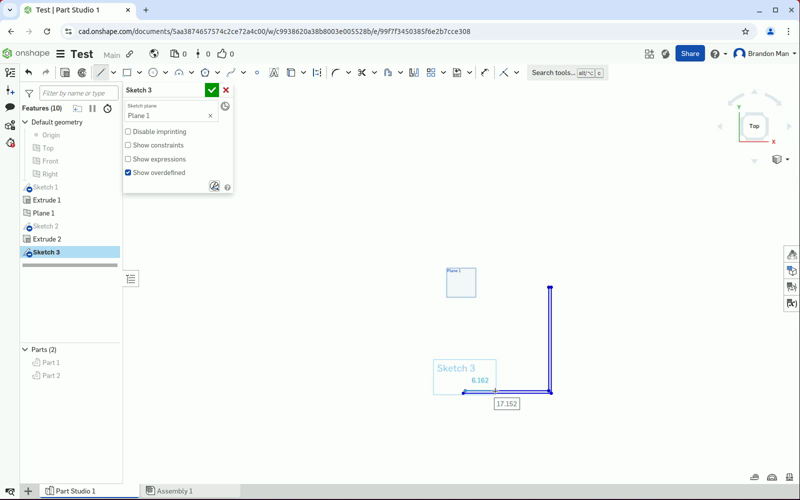
mouse_move(465, 335)
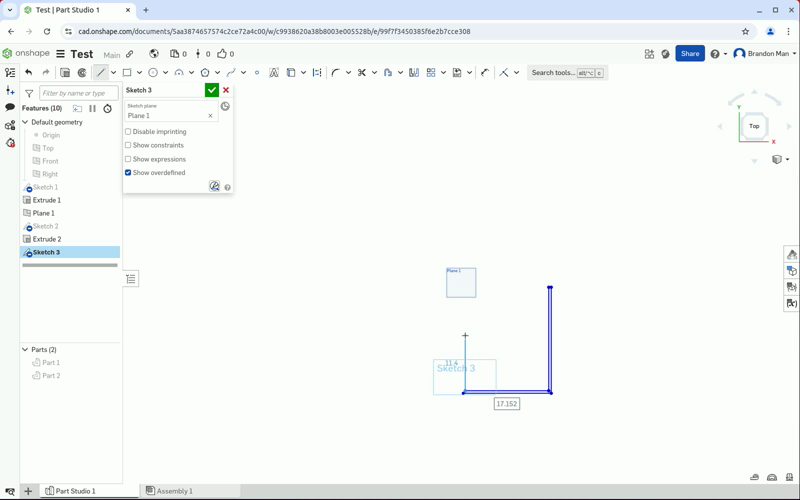
click(465, 335)
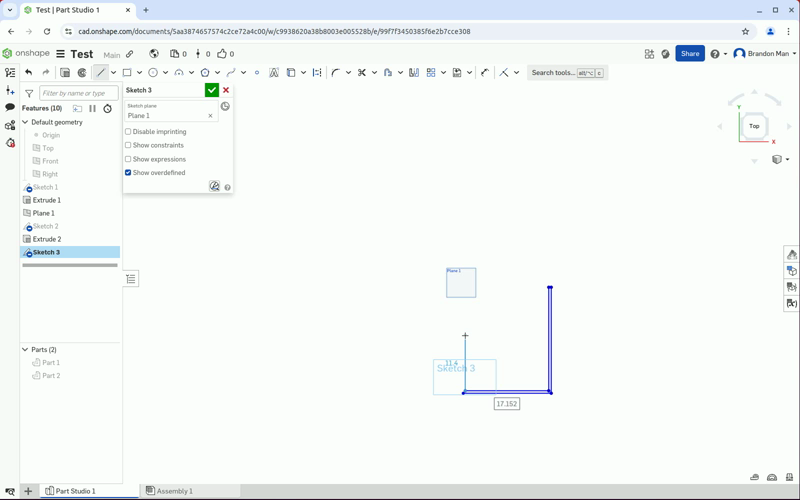
key_up(shift)
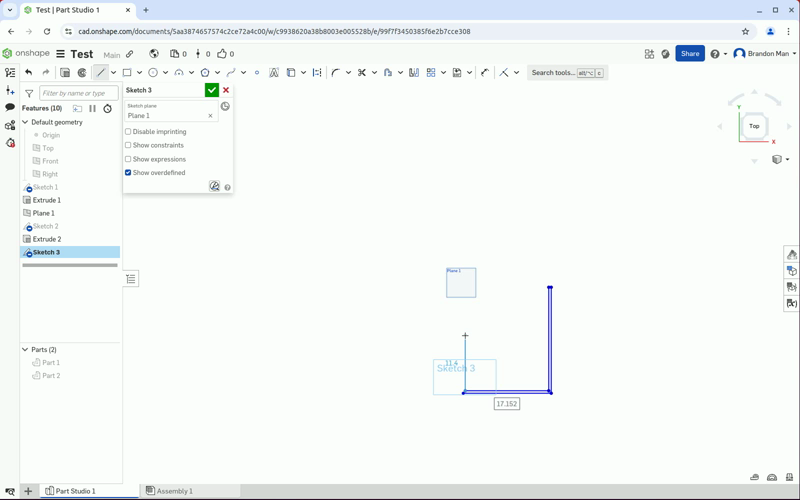
key_down(shift)
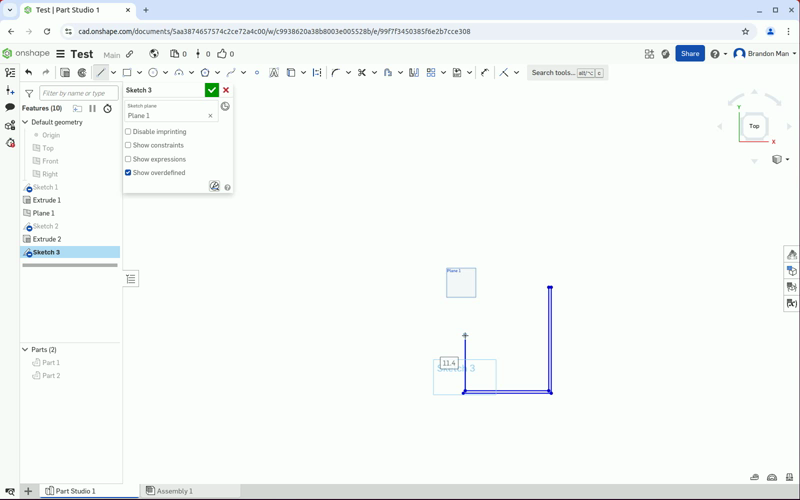
mouse_move(495, 335)
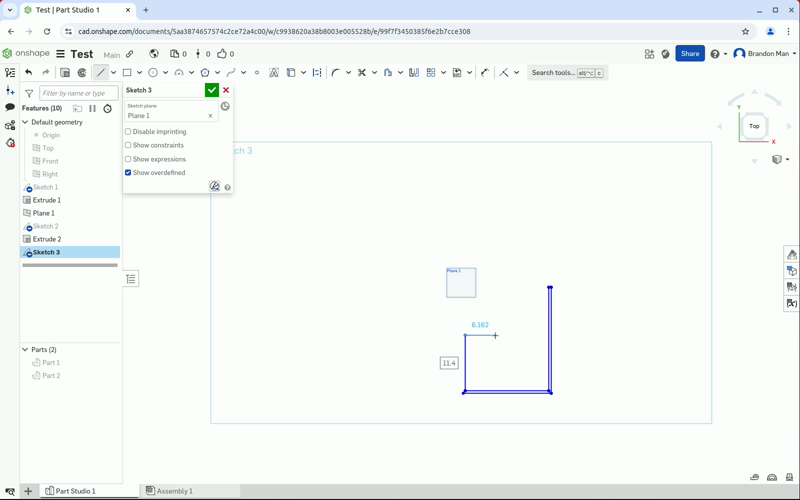
mouse_move(463, 335)
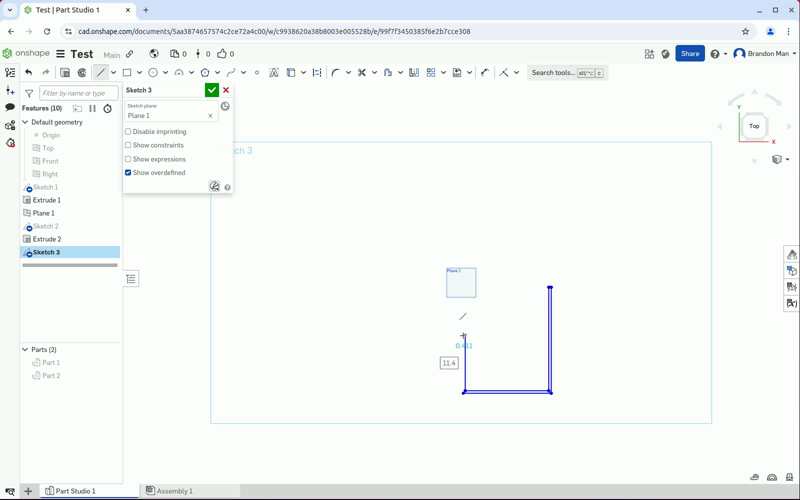
scroll(6)
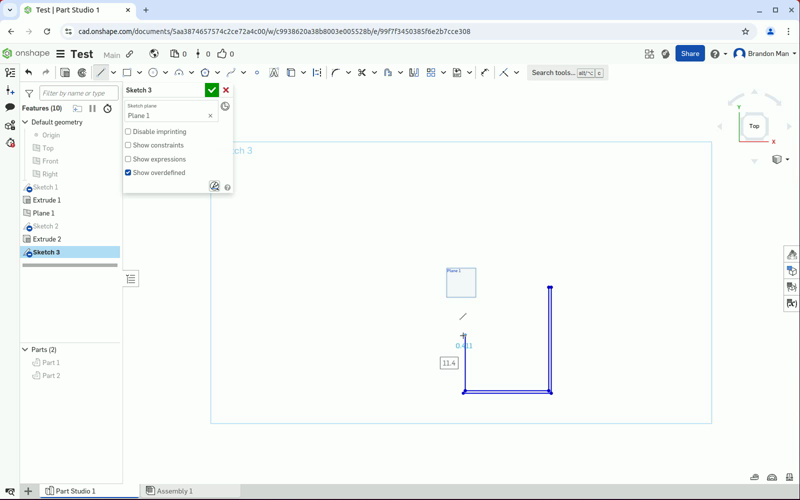
scroll(6)
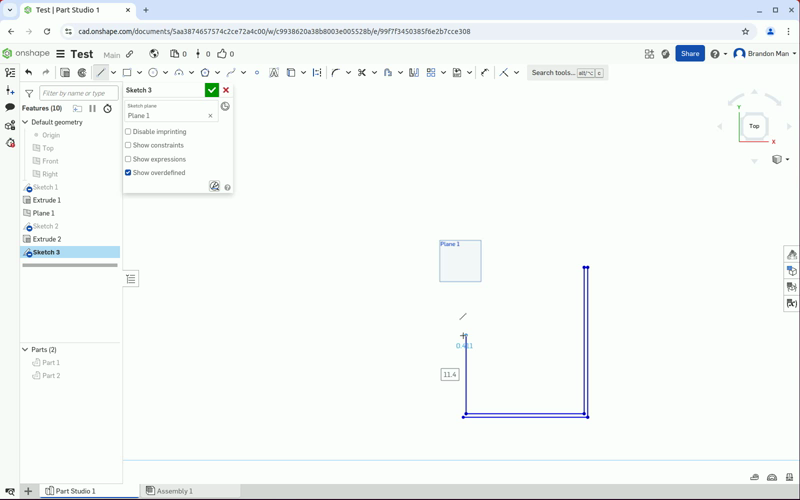
scroll(6)
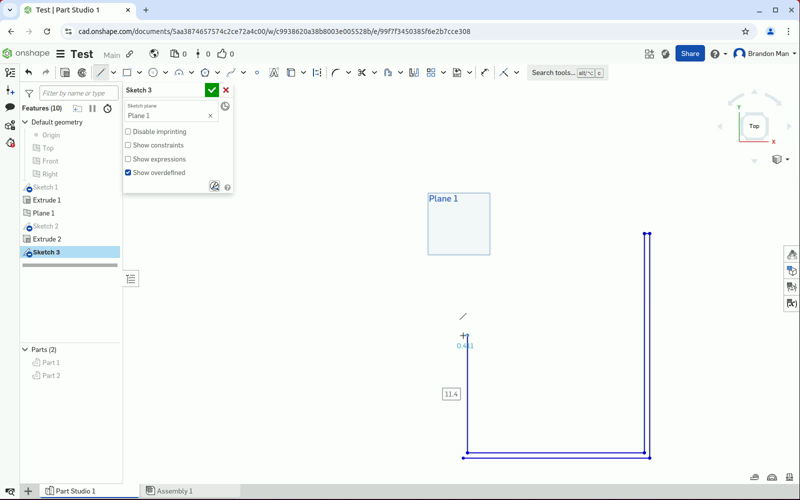
scroll(6)
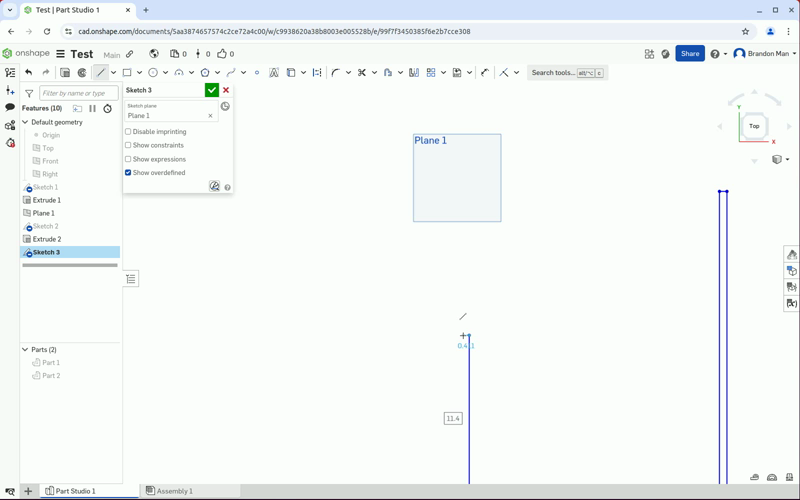
scroll(6)
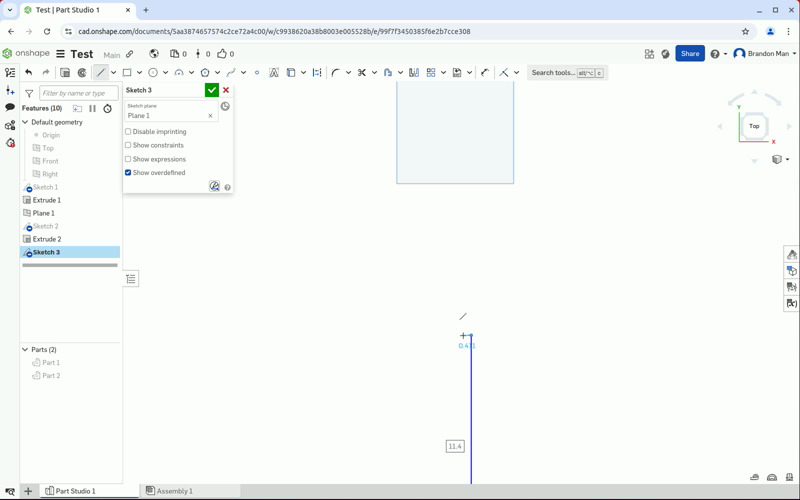
scroll(6)
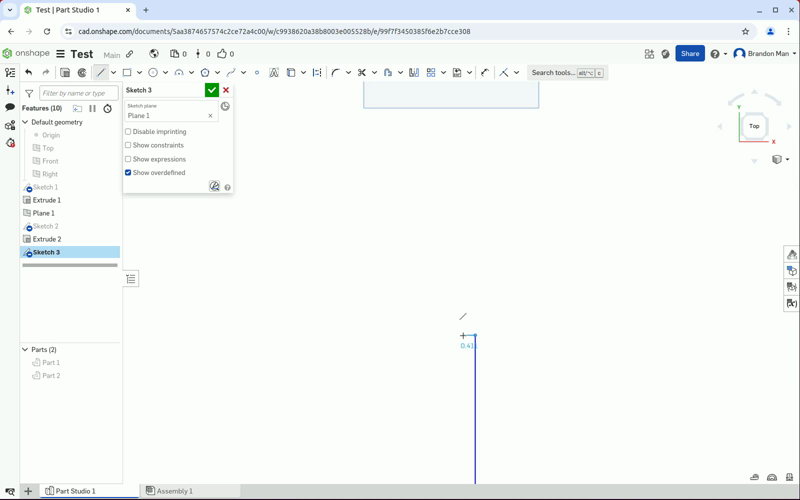
scroll(6)
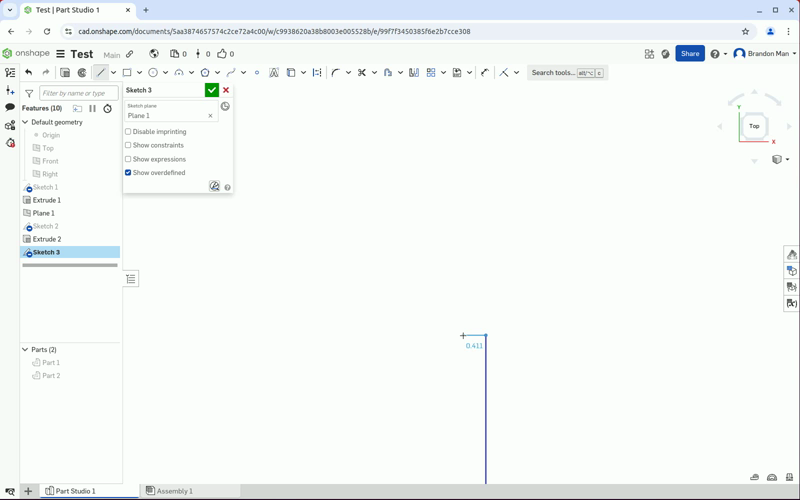
click(463, 335)
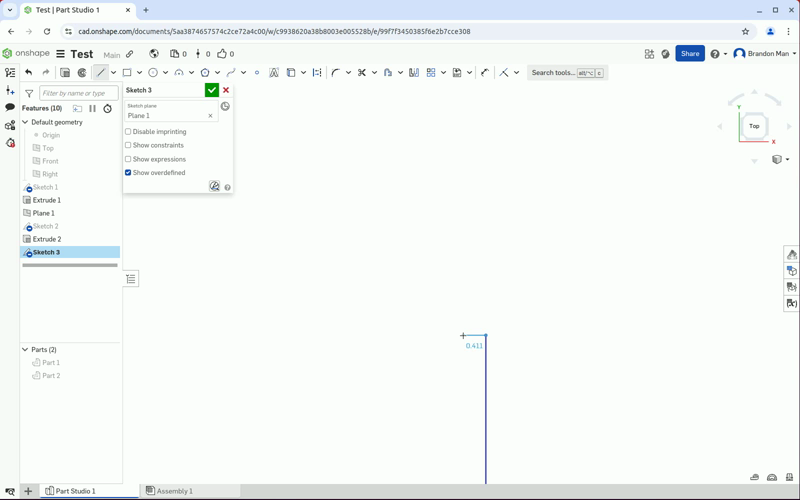
scroll(-6)
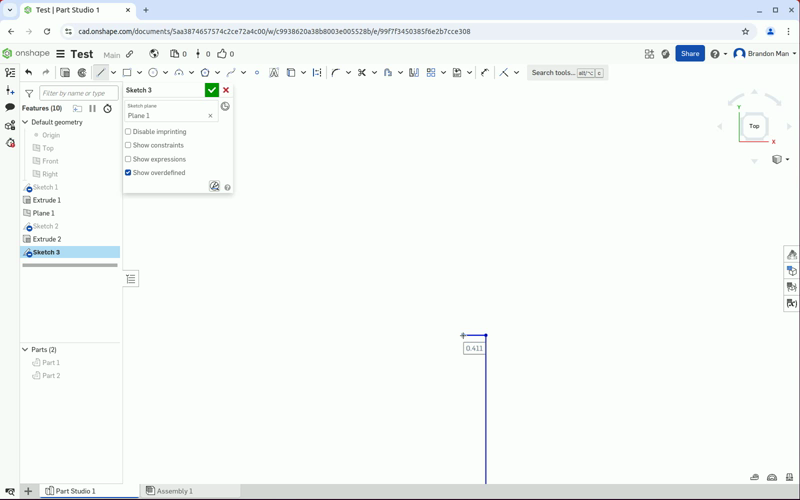
scroll(-6)
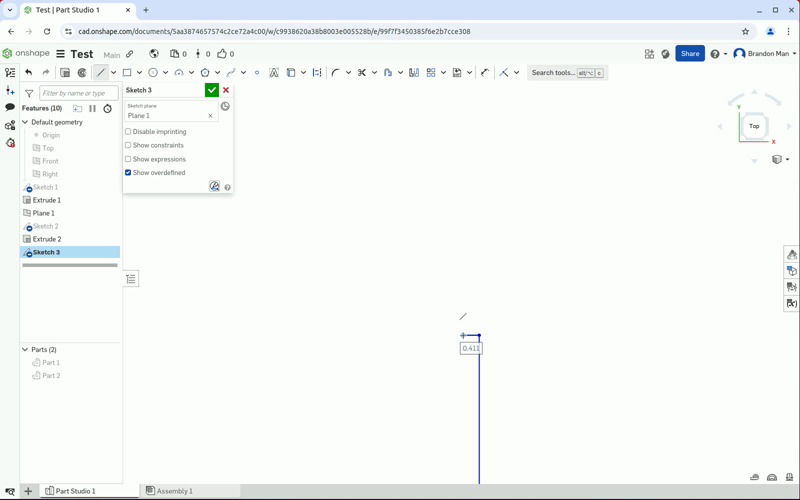
scroll(-6)
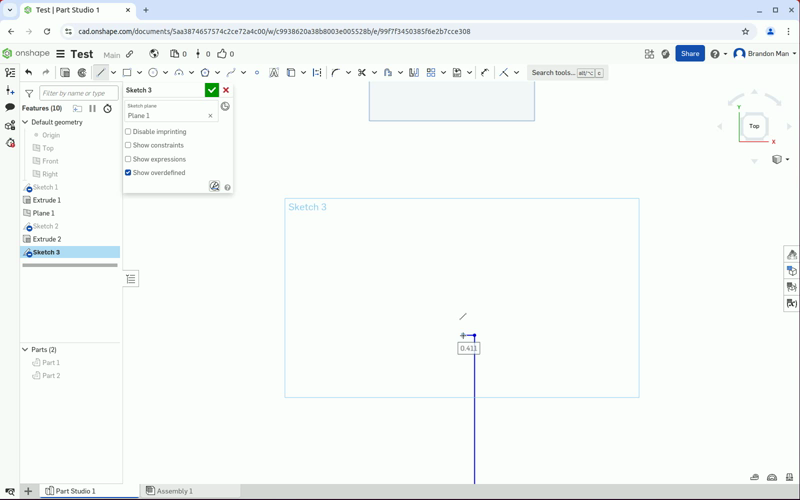
scroll(-6)
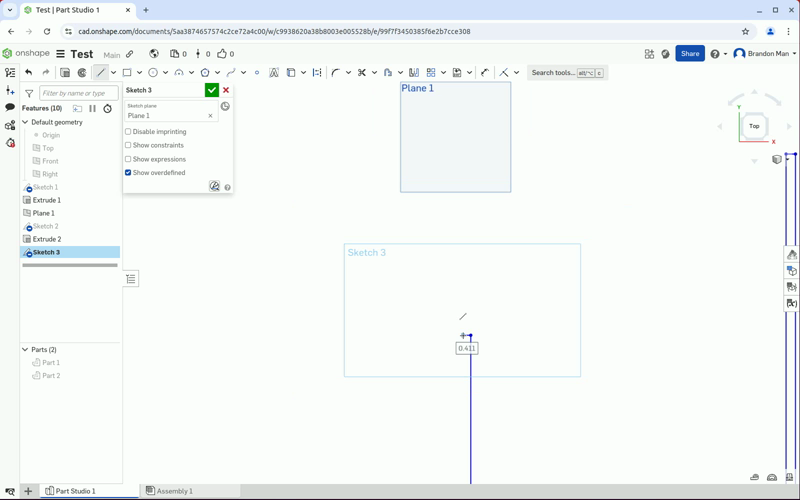
scroll(-6)
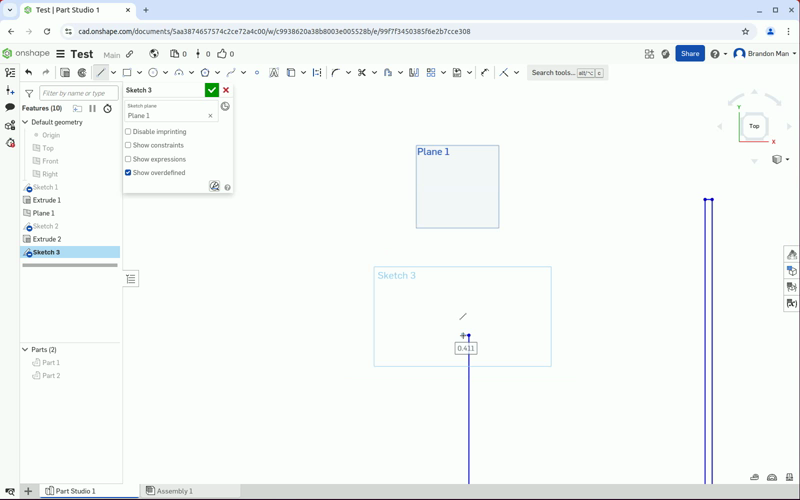
scroll(-6)
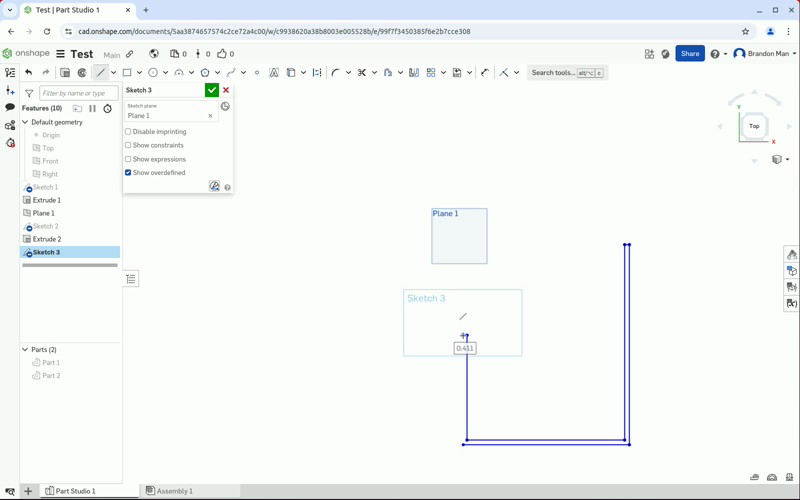
scroll(-6)
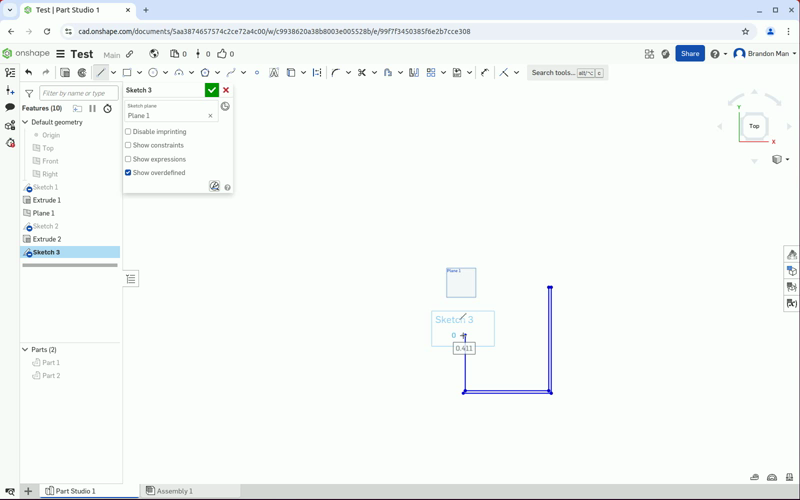
key_up(shift)
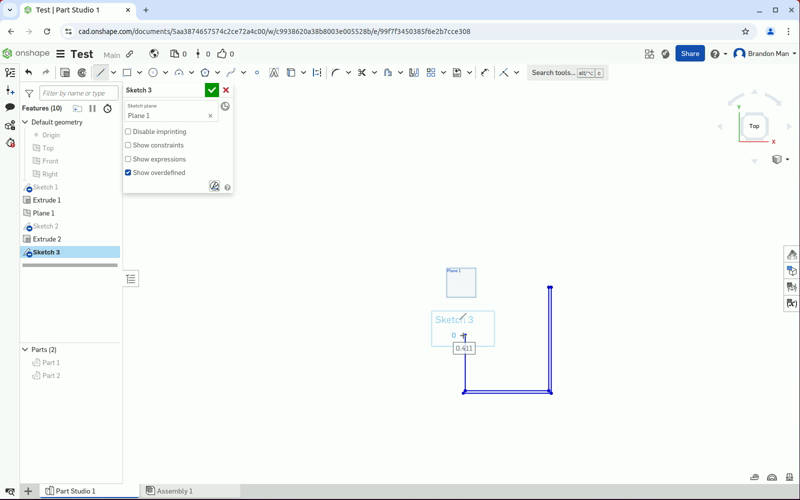
mouse_move(493, 335)
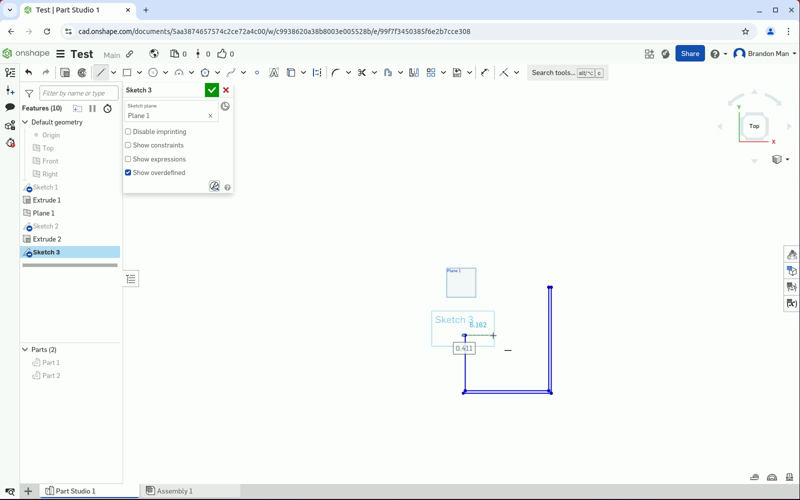
key_down(shift)
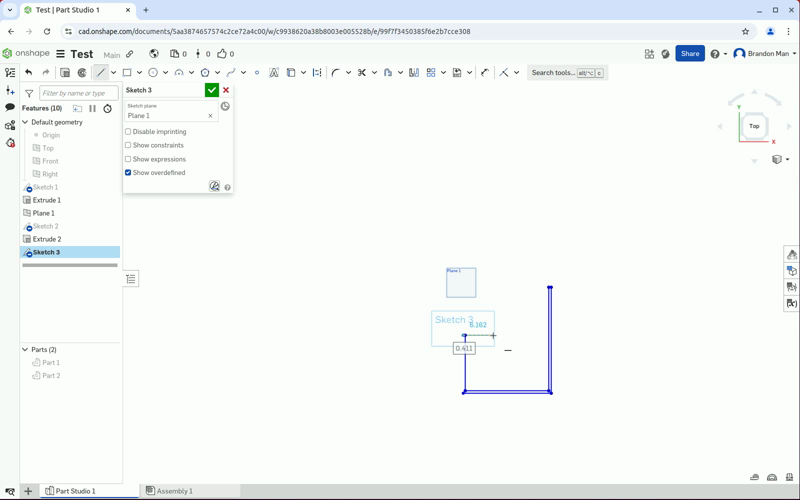
mouse_move(463, 393)
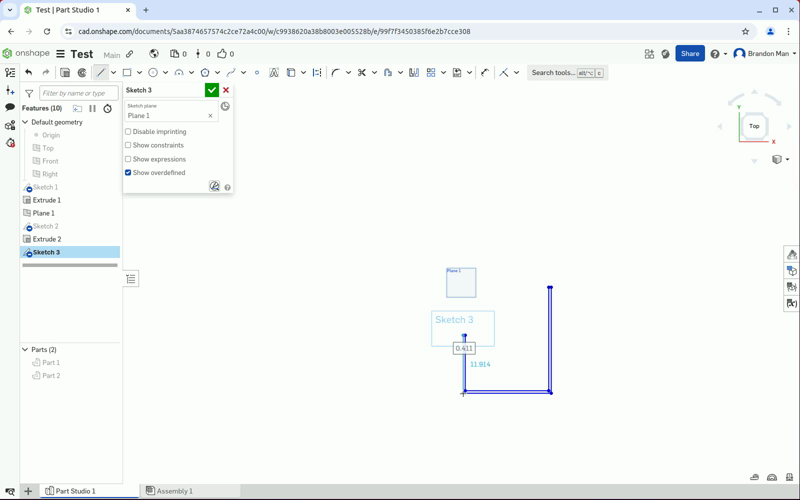
scroll(6)
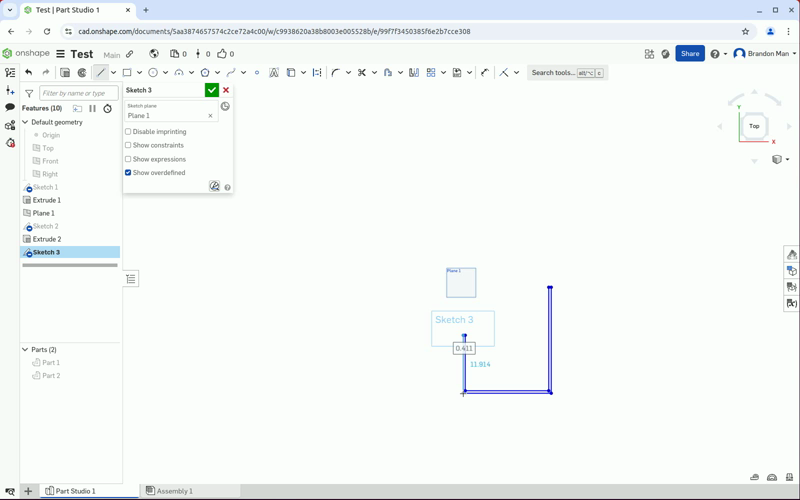
scroll(6)
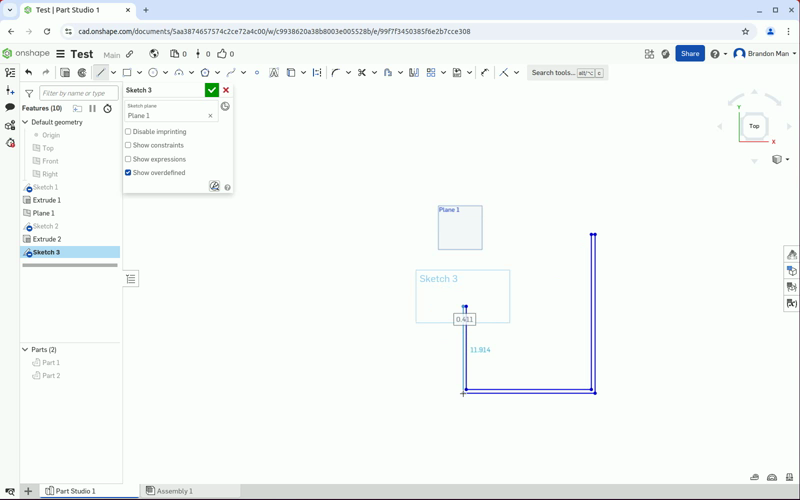
scroll(6)
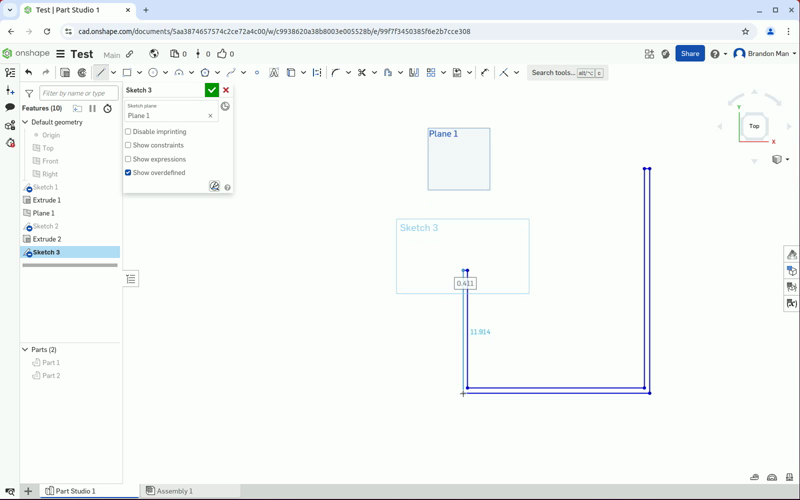
scroll(6)
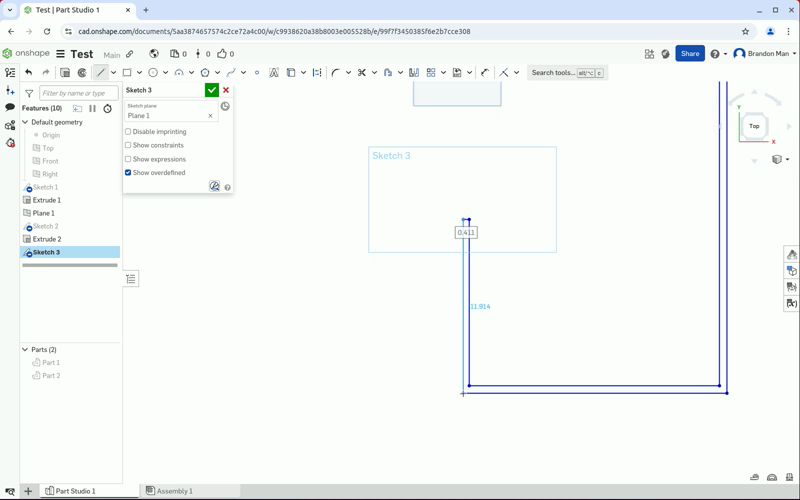
scroll(6)
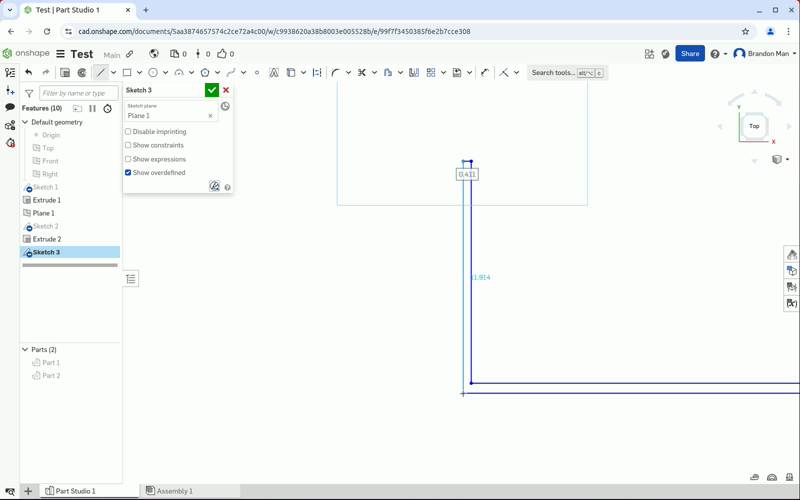
scroll(6)
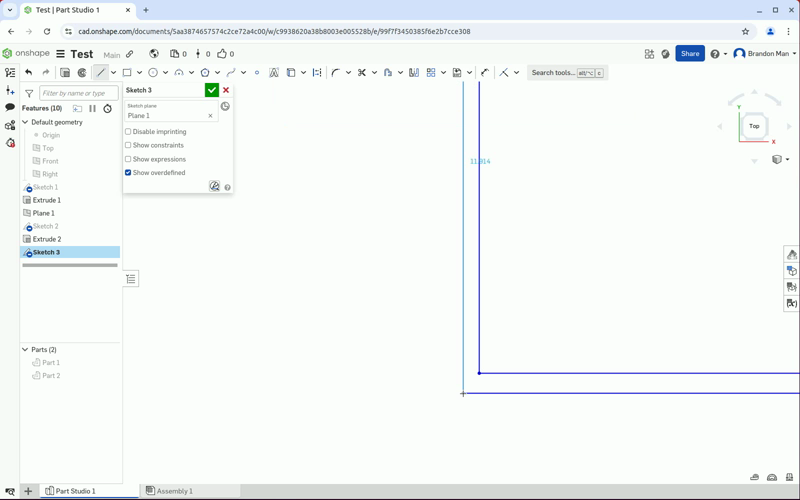
scroll(6)
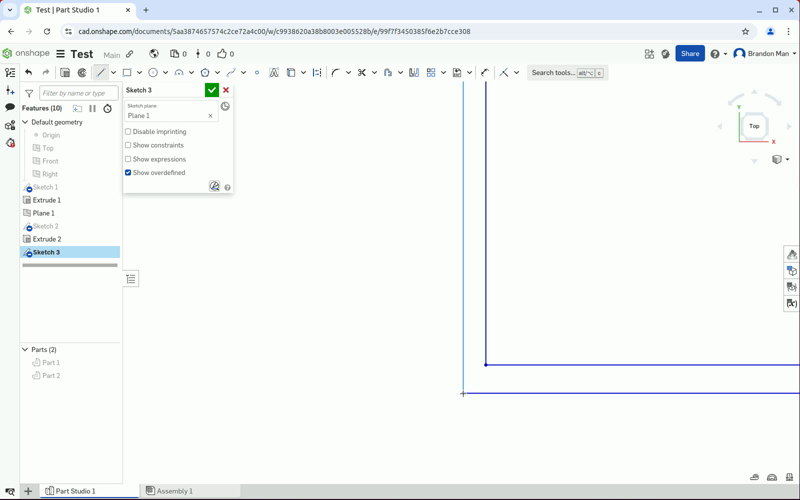
key_up(shift)
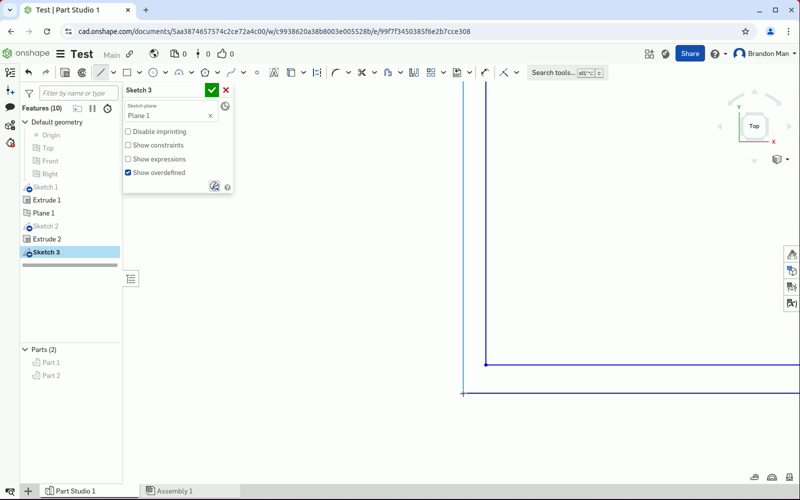
click(463, 393)
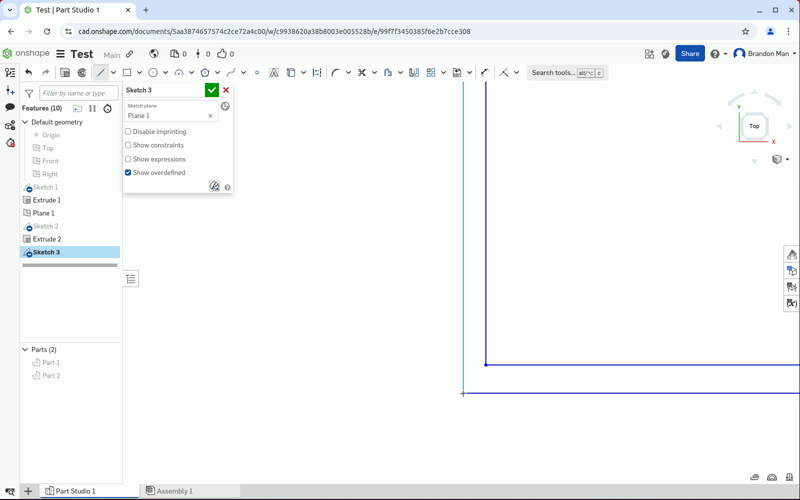
scroll(-6)
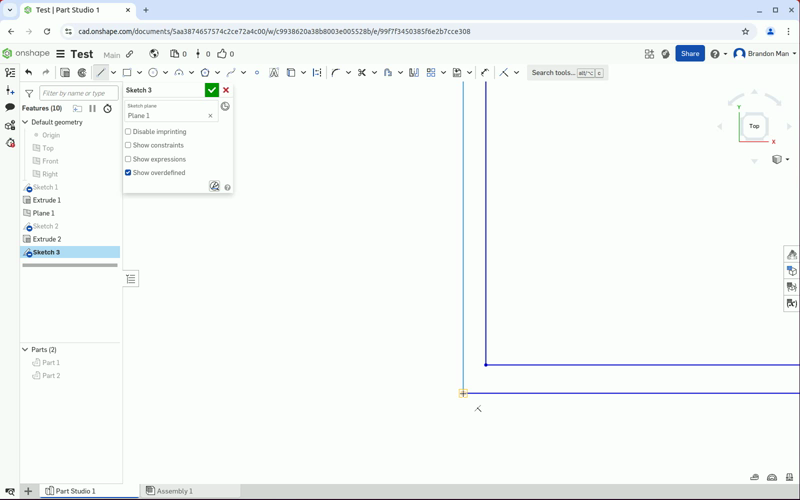
scroll(-6)
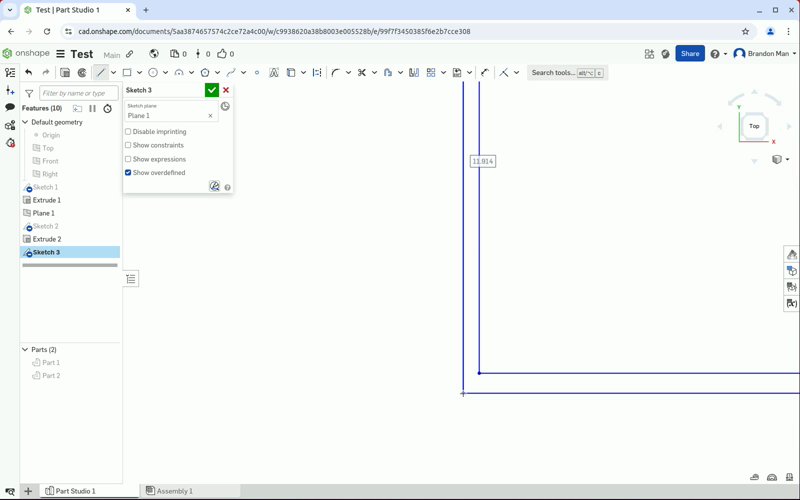
scroll(-6)
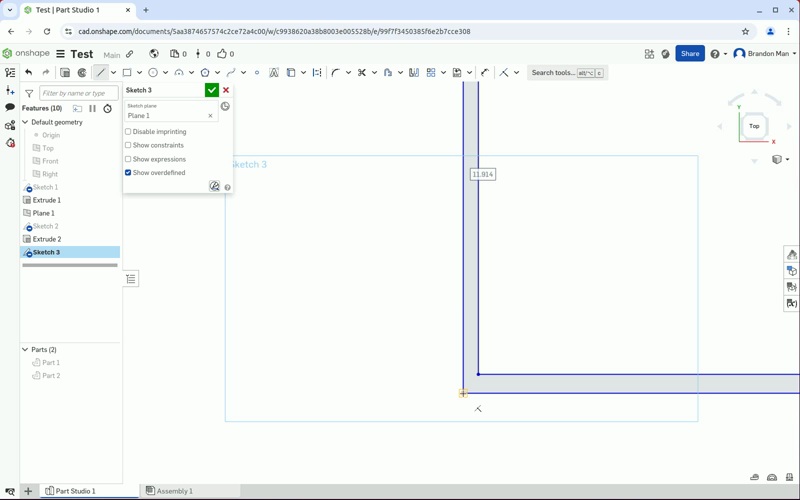
scroll(-6)
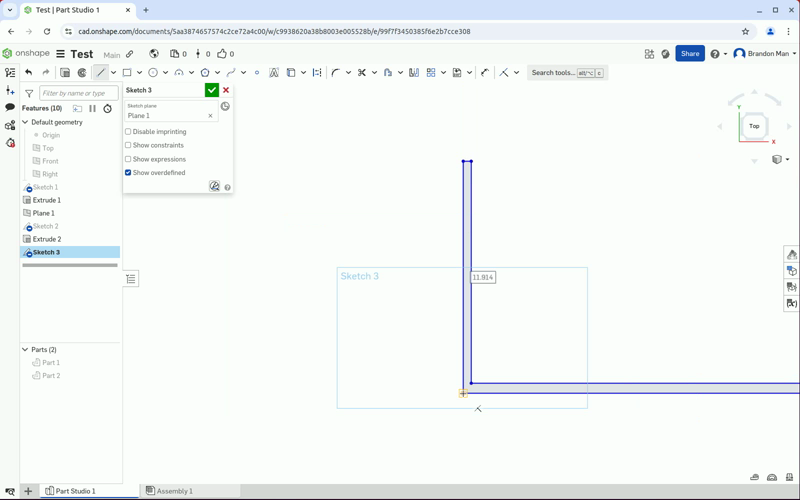
scroll(-6)
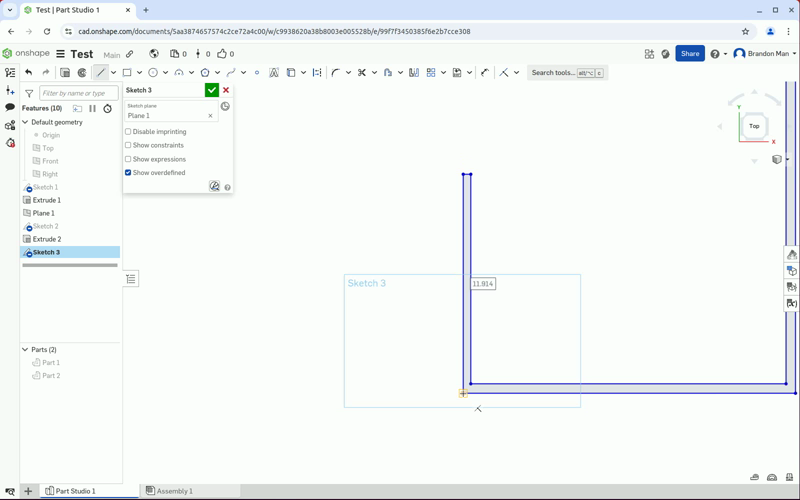
scroll(-6)
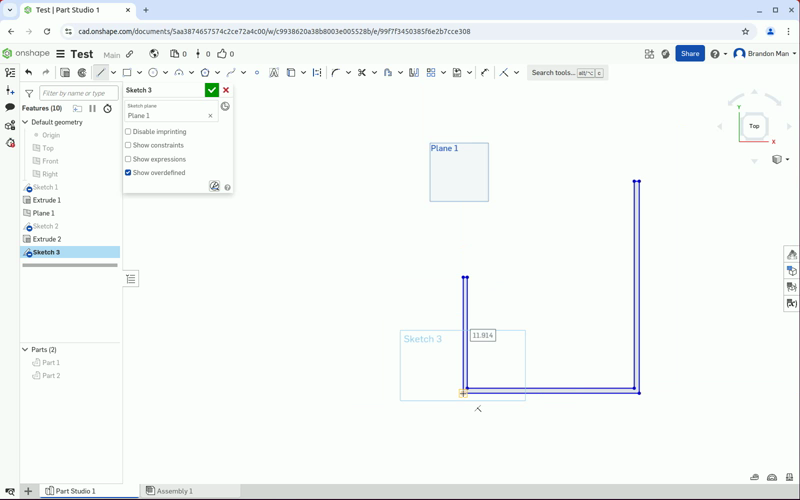
scroll(-6)
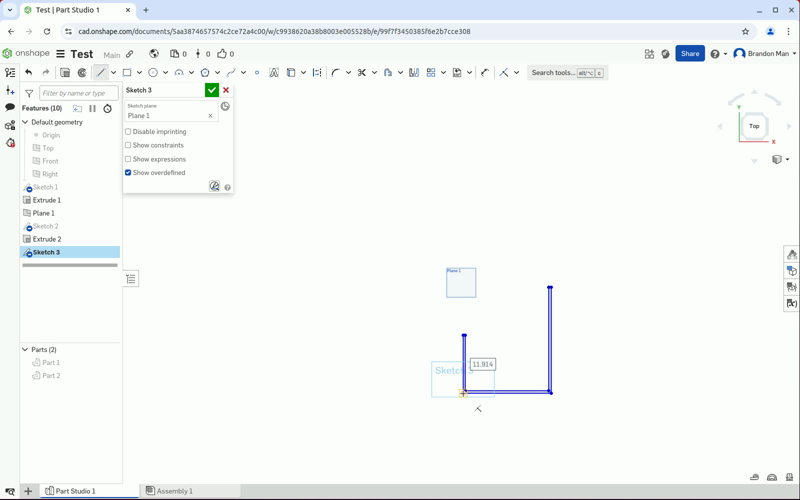
key(esc)
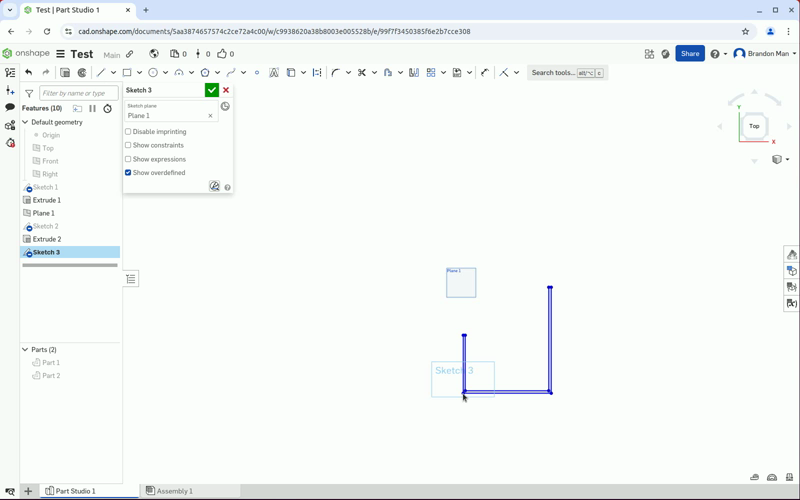
mouse_move(464, 366)
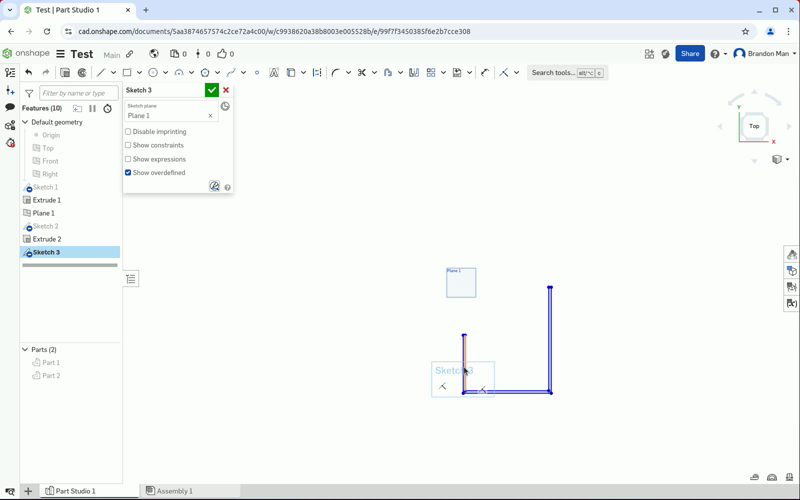
scroll(6)
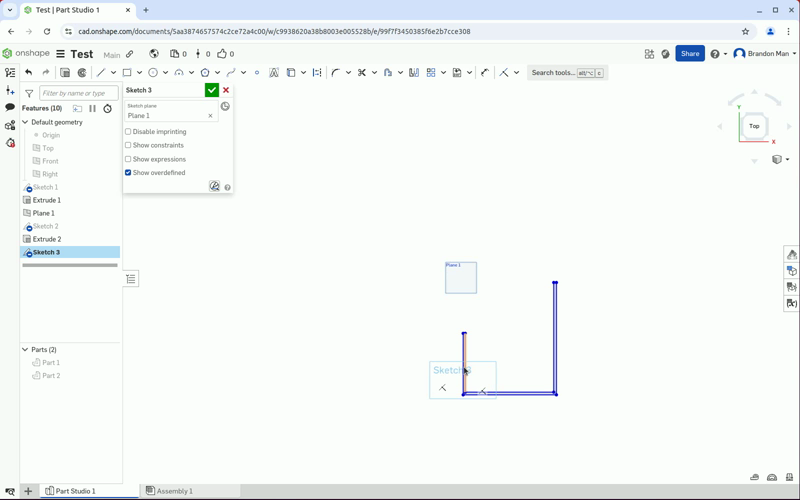
scroll(6)
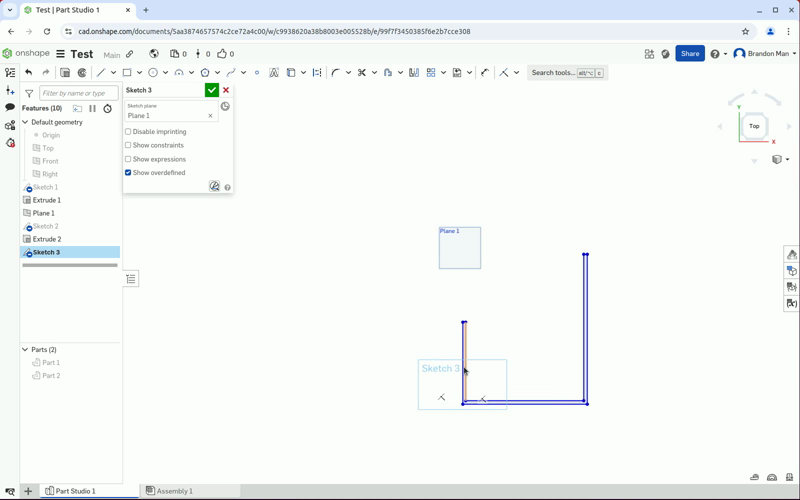
scroll(6)
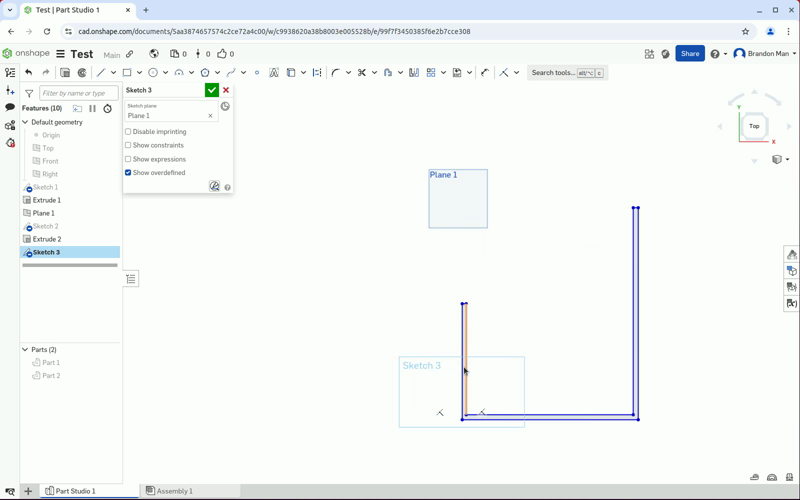
scroll(6)
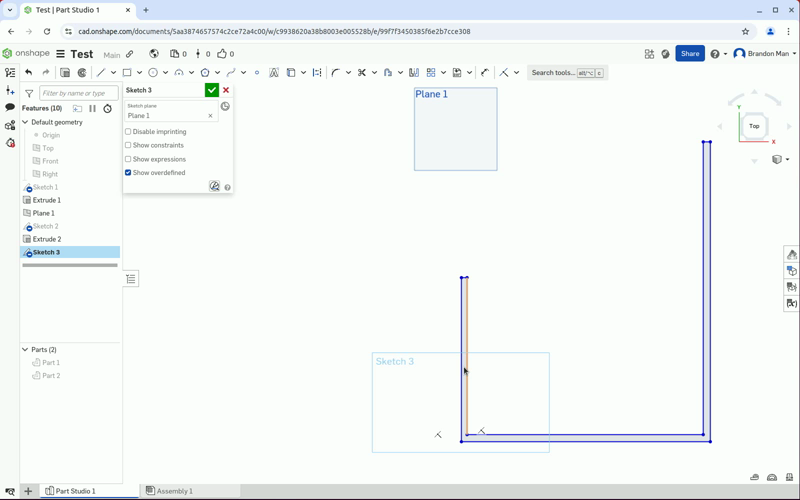
scroll(6)
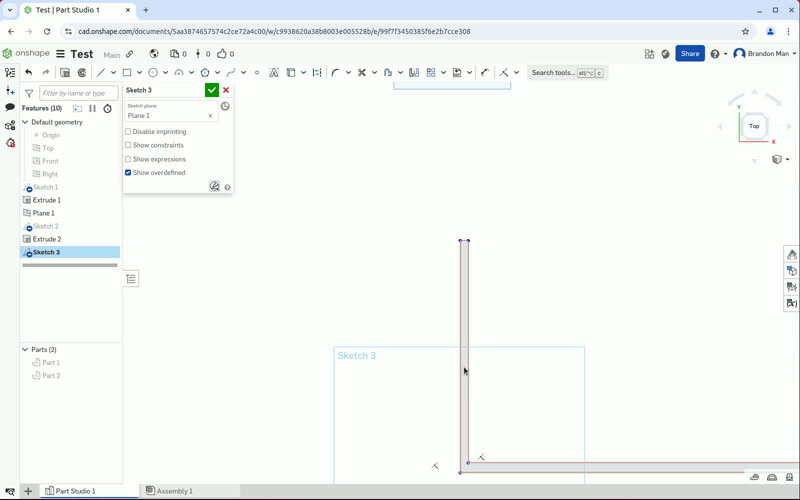
scroll(6)
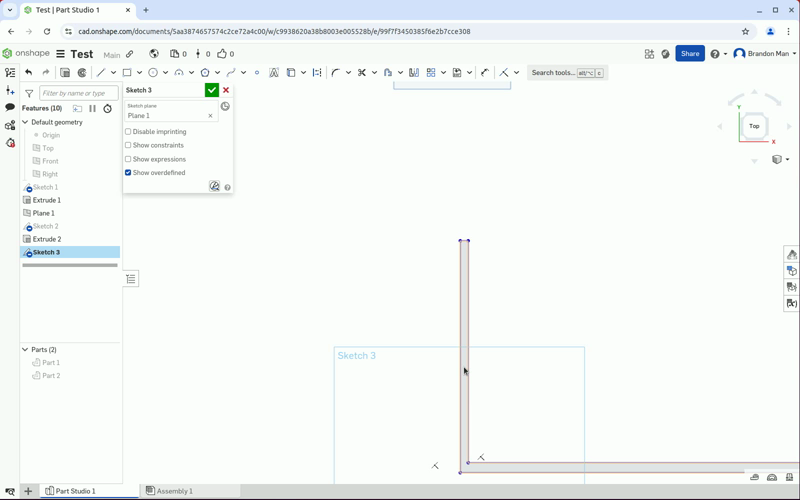
scroll(6)
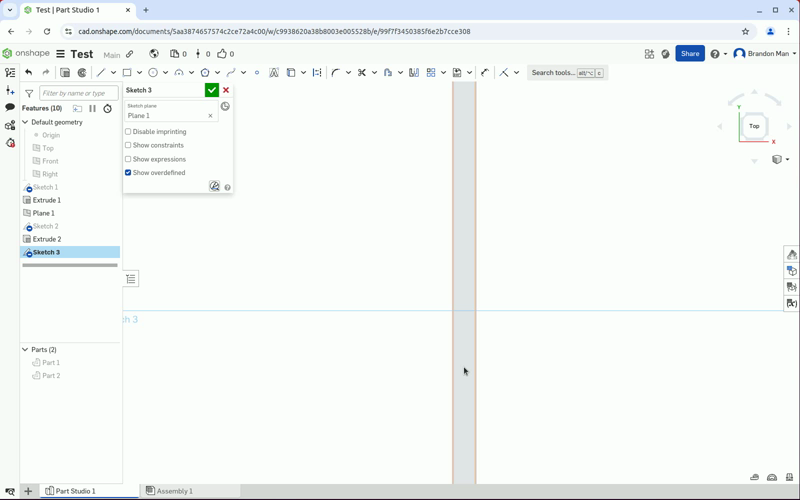
click(464, 366)
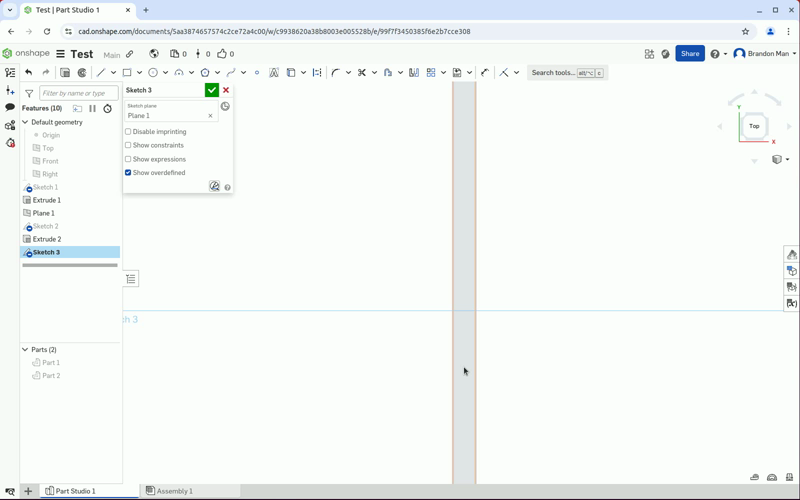
scroll(-6)
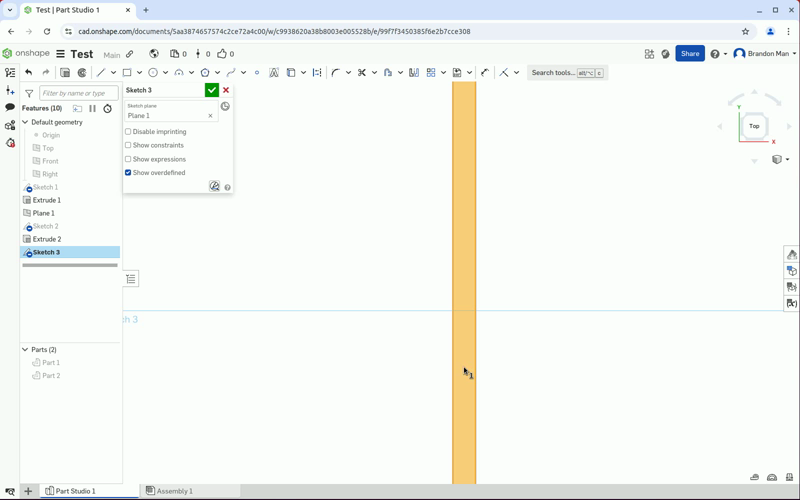
scroll(-6)
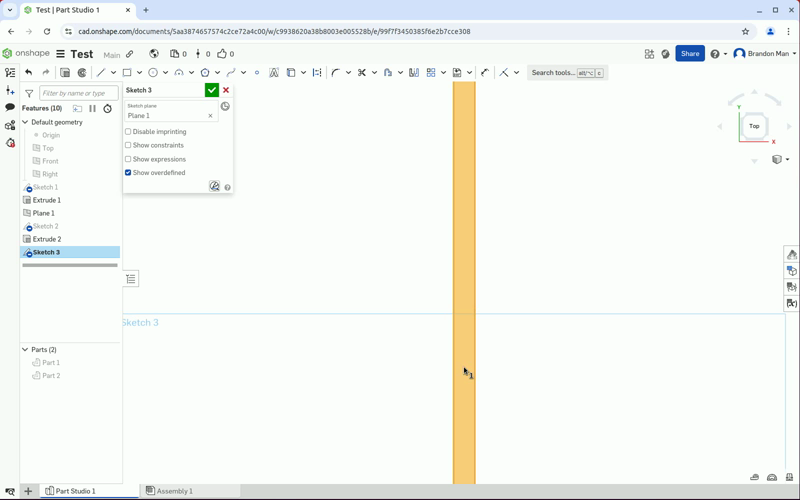
scroll(-6)
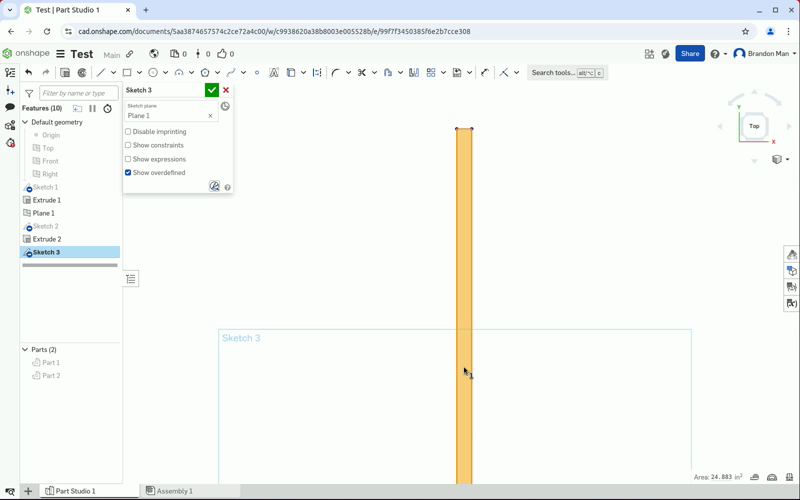
scroll(-6)
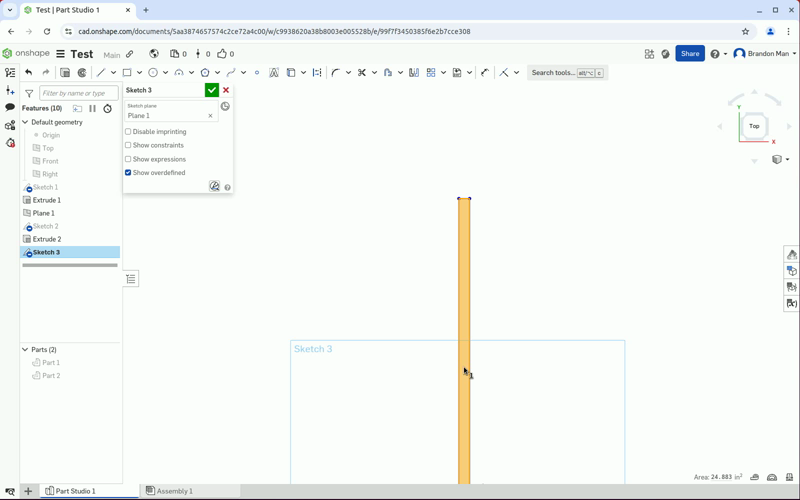
scroll(-6)
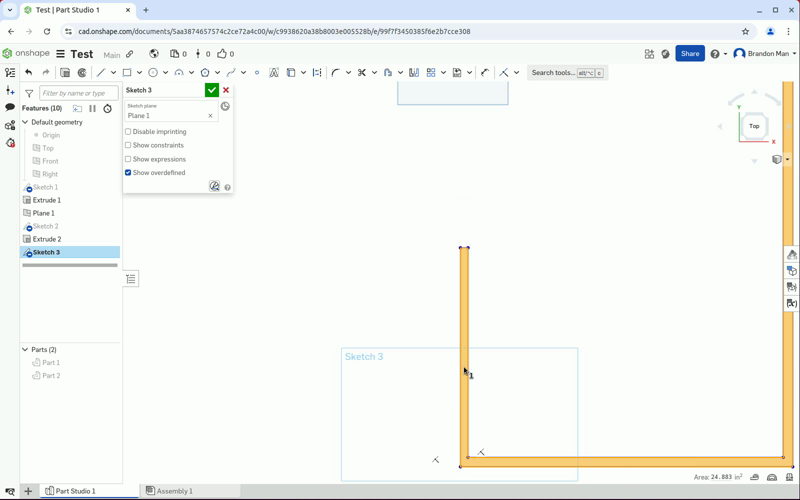
scroll(-6)
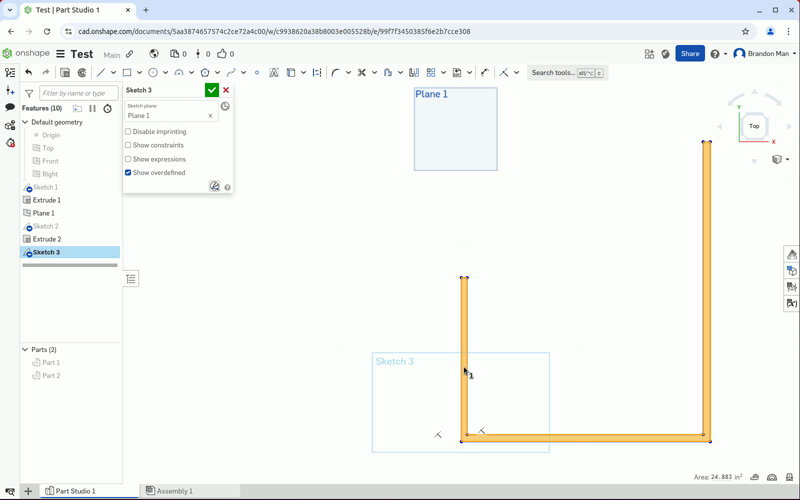
scroll(-6)
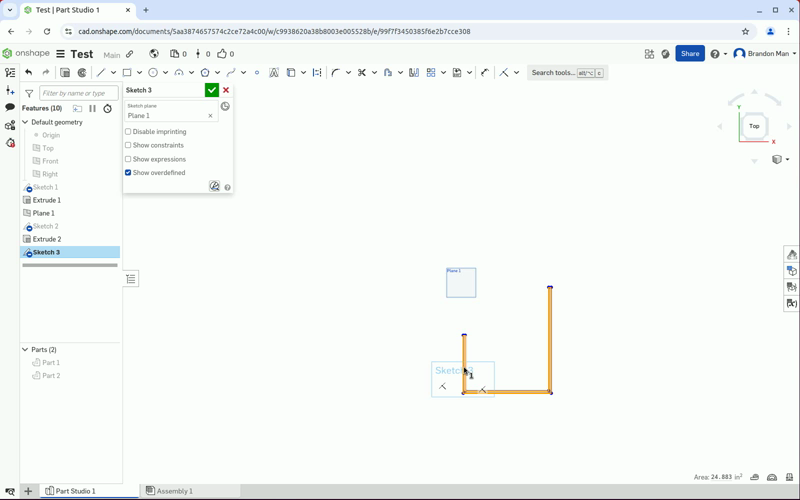
mouse_move(73, 352)
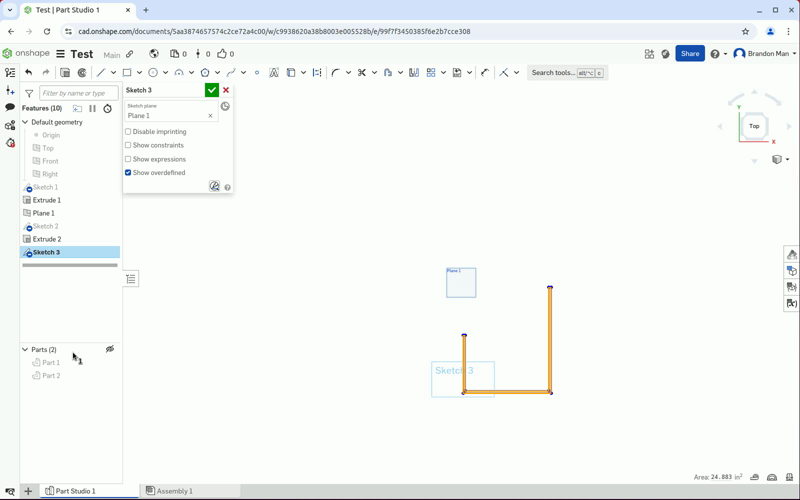
key(shift+y)
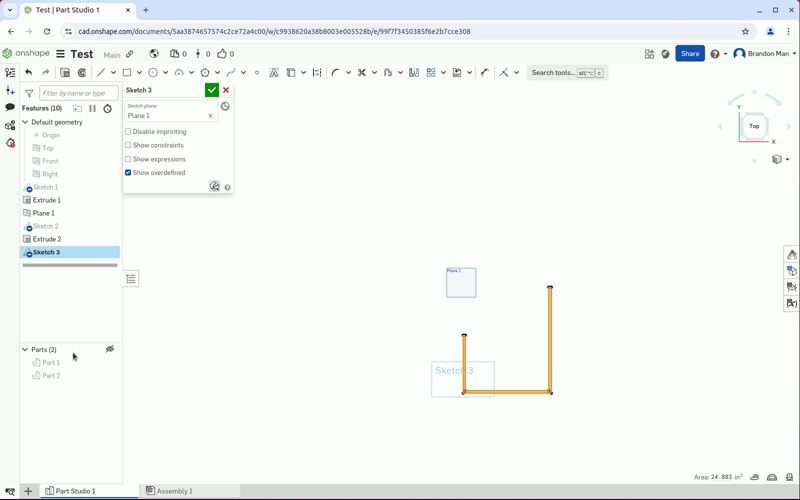
key(shift+e)
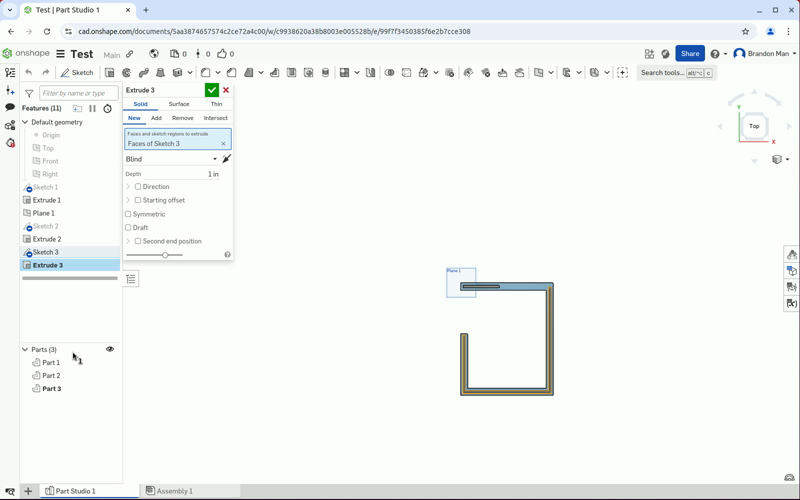
mouse_move(143, 106)
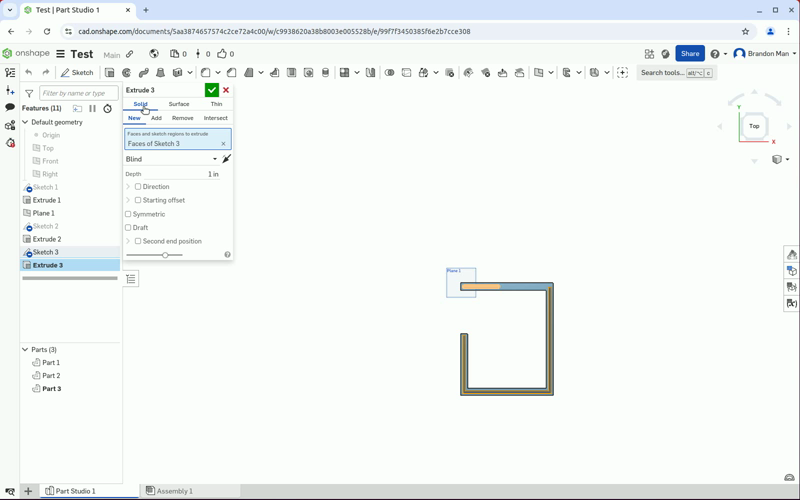
click(143, 106)
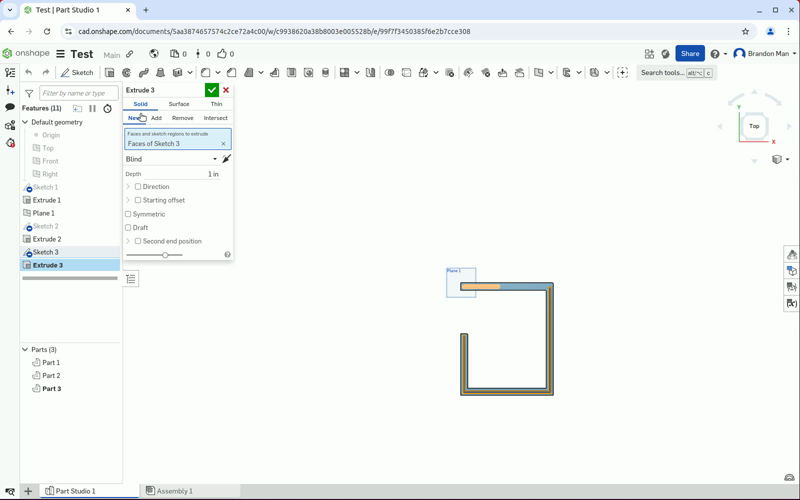
mouse_move(137, 120)
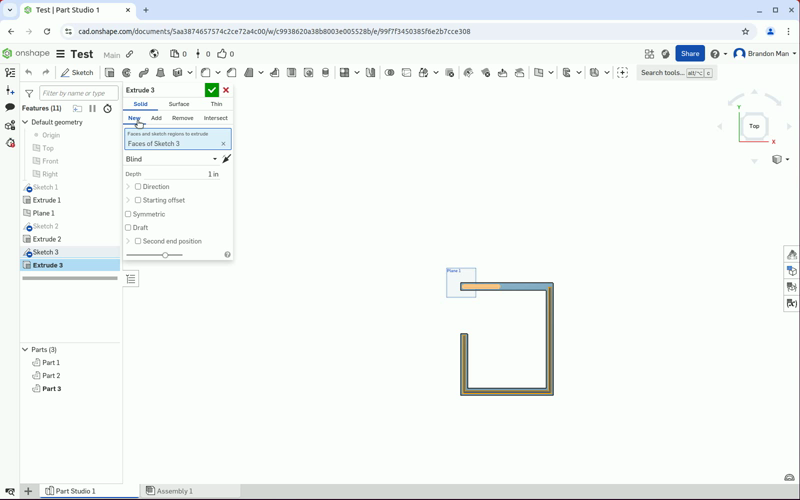
click(137, 120)
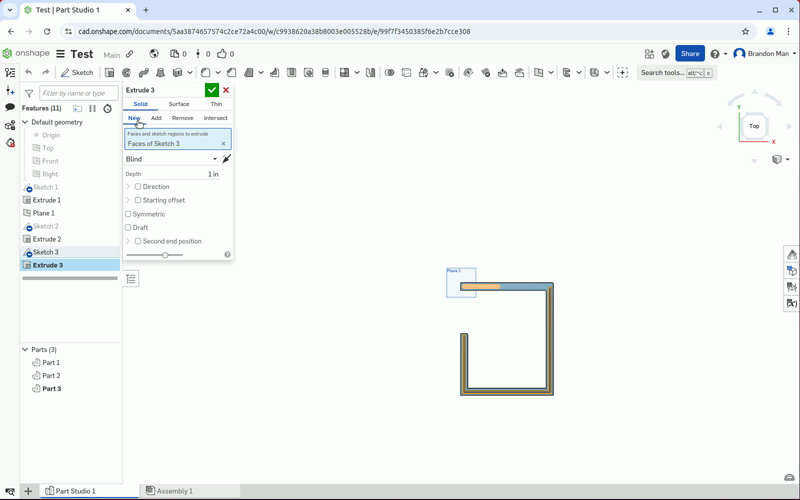
key(tab, 4)
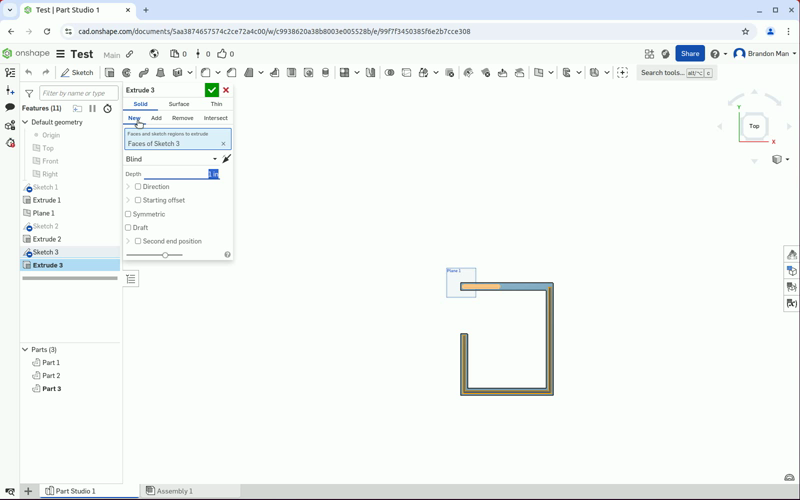
text(0.722)
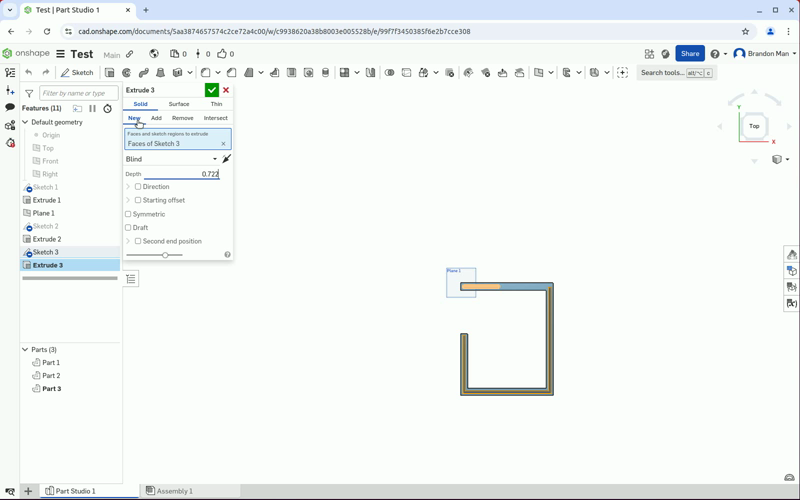
key(enter)
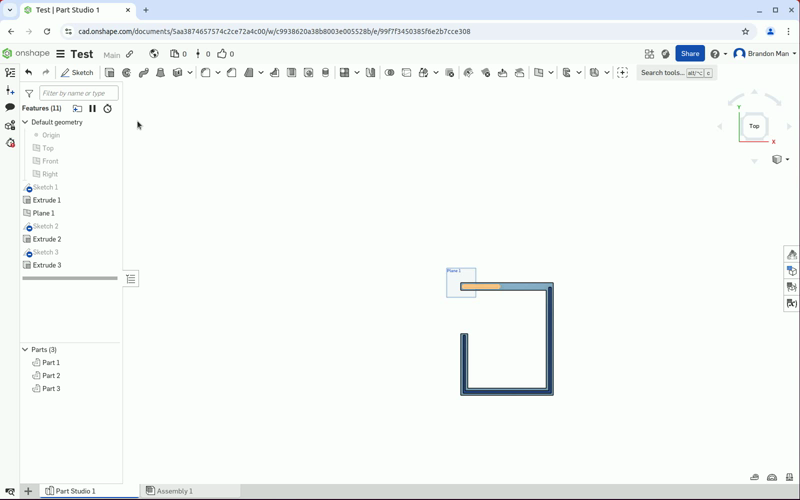
key(shift+h)
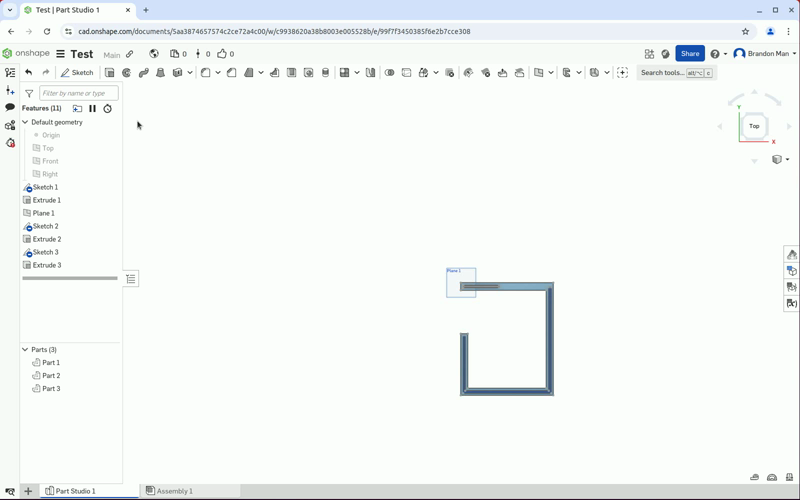
key(shift+h)
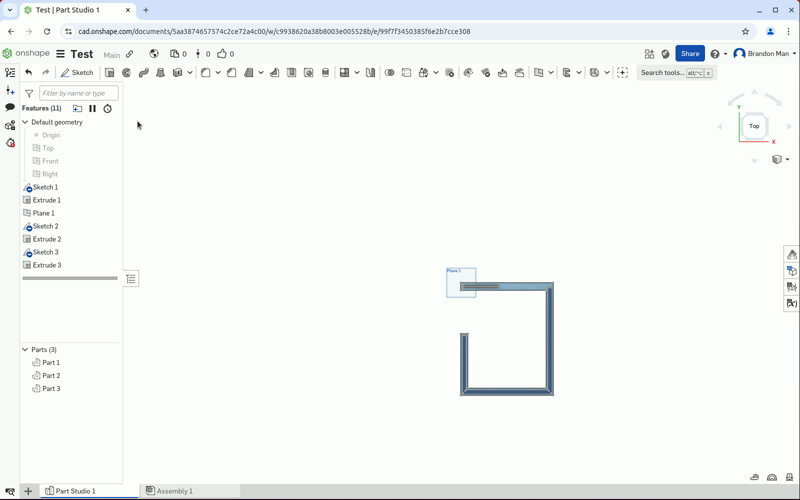
key(shift+7)
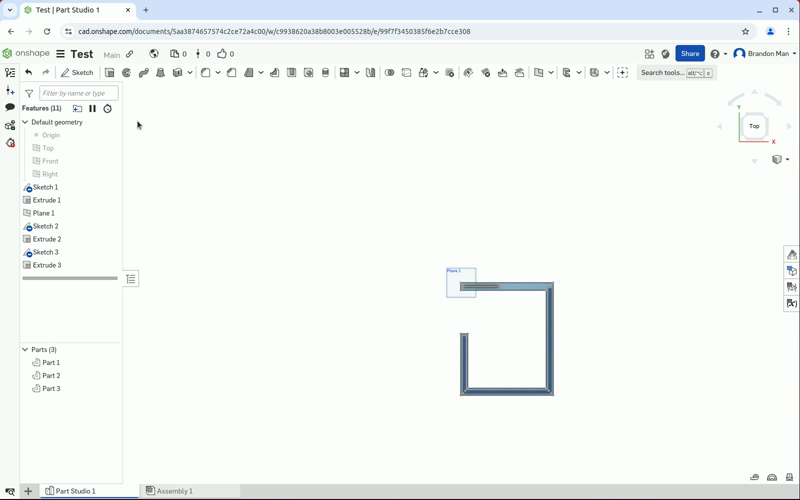
key(up, 3)
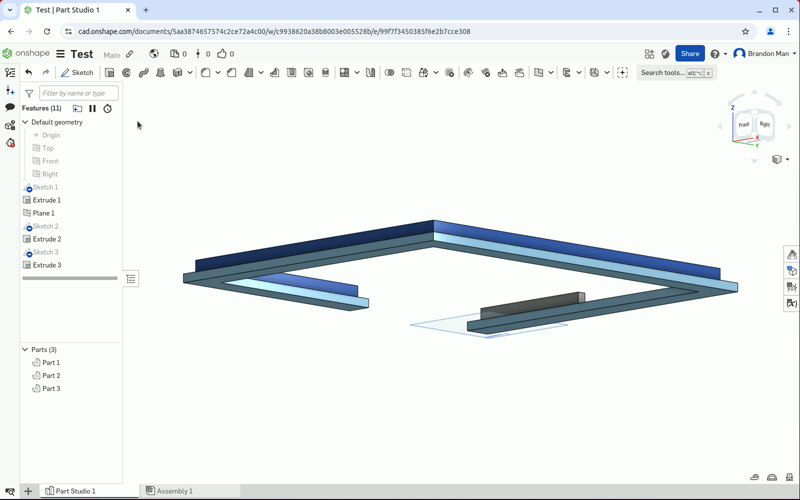
key(left, 3)
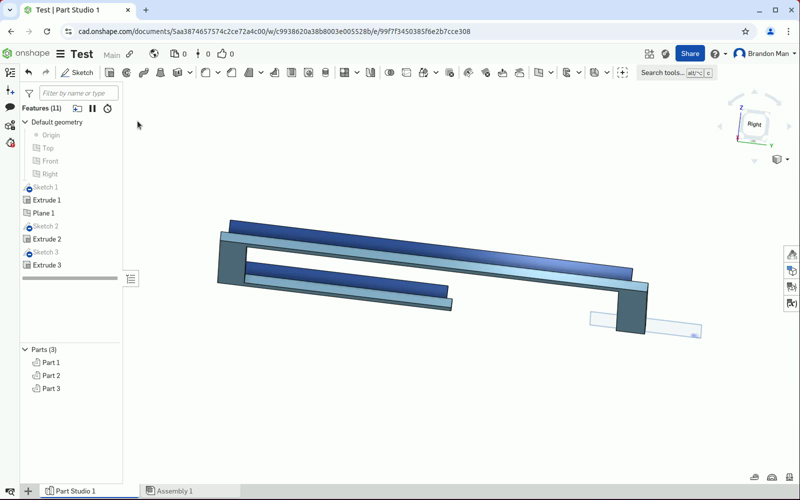
key(right, 3)
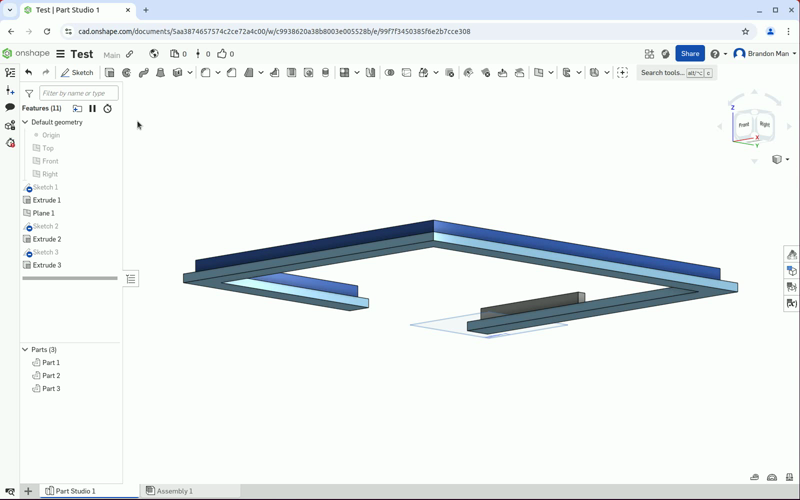
key(down, 3)
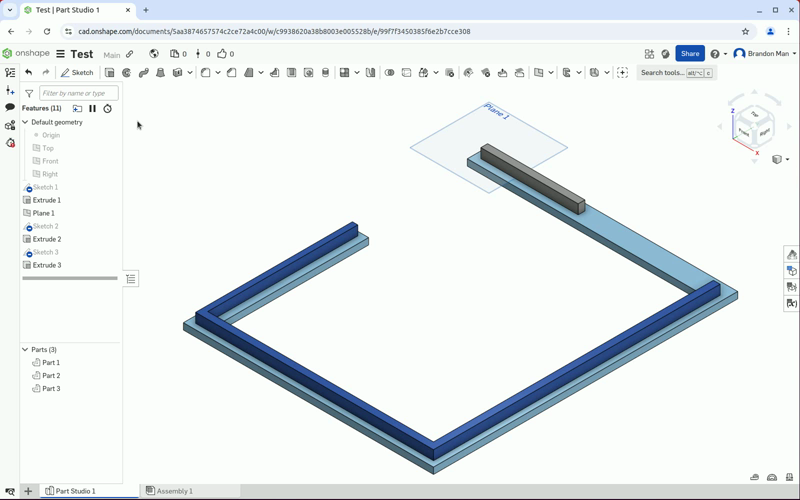
mouse_move(73, 189)
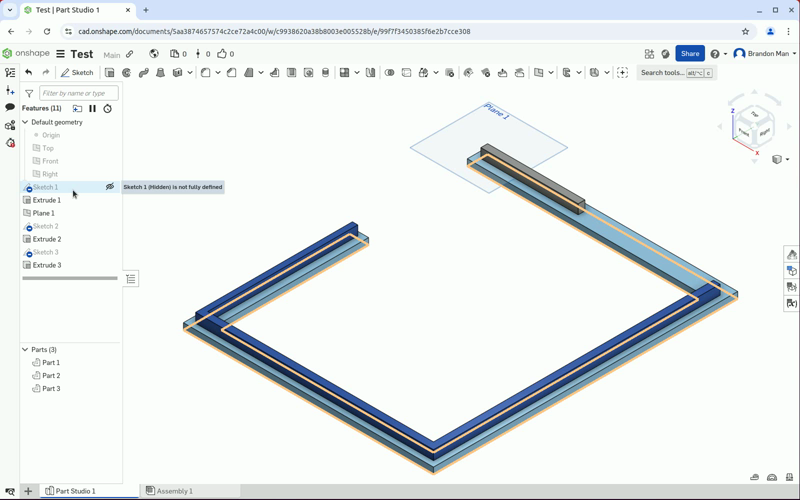
click(73, 189)